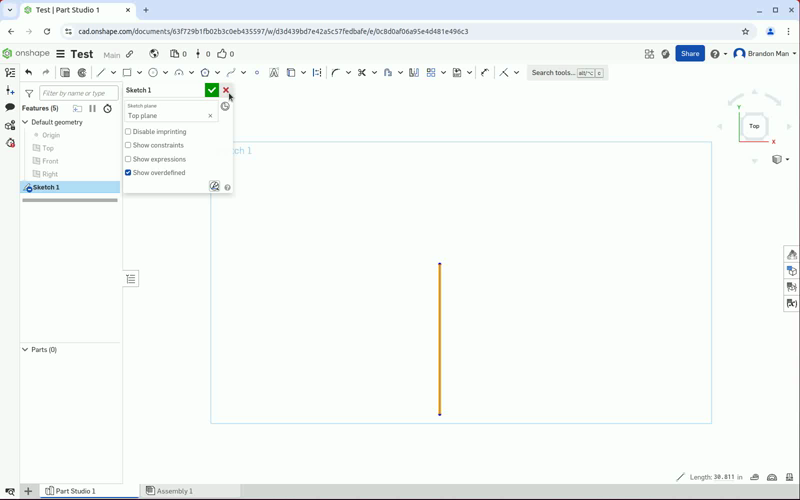
key(shift+h)
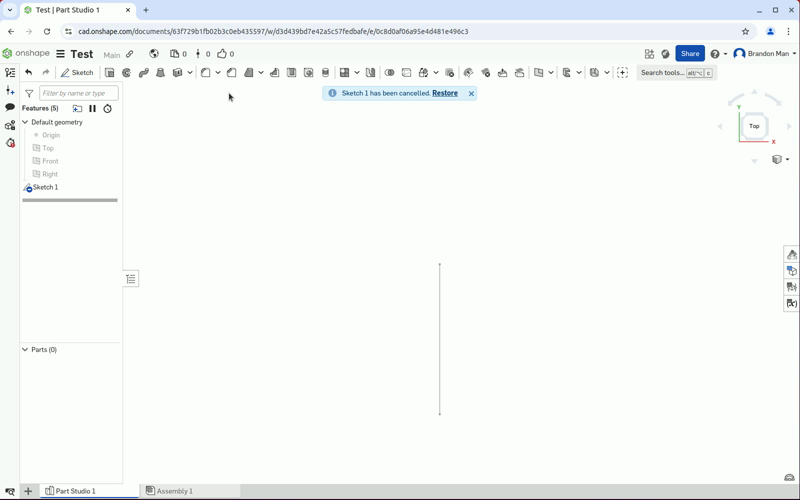
mouse_move(73, 352)
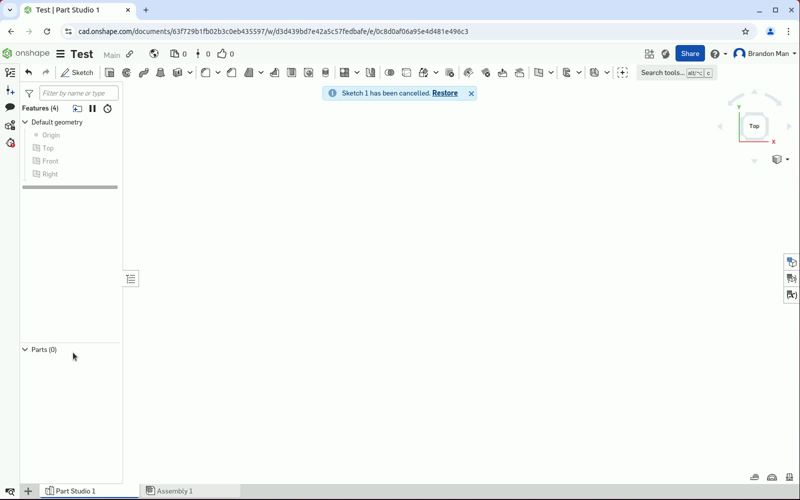
key(y)
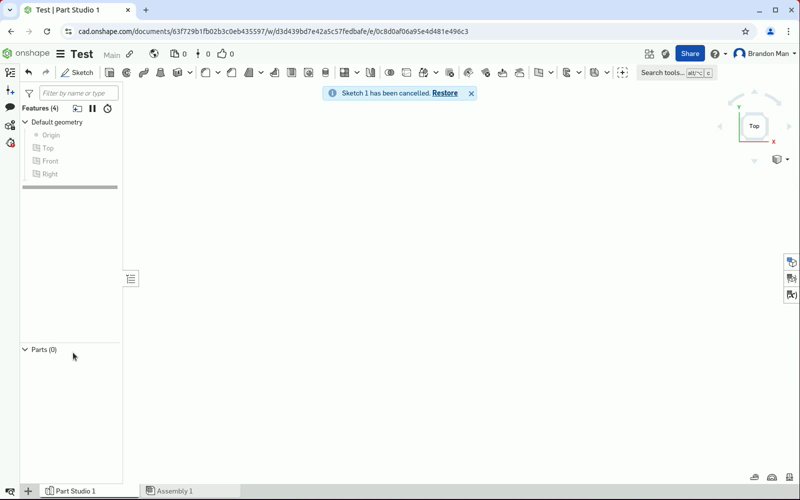
key(shift+p)
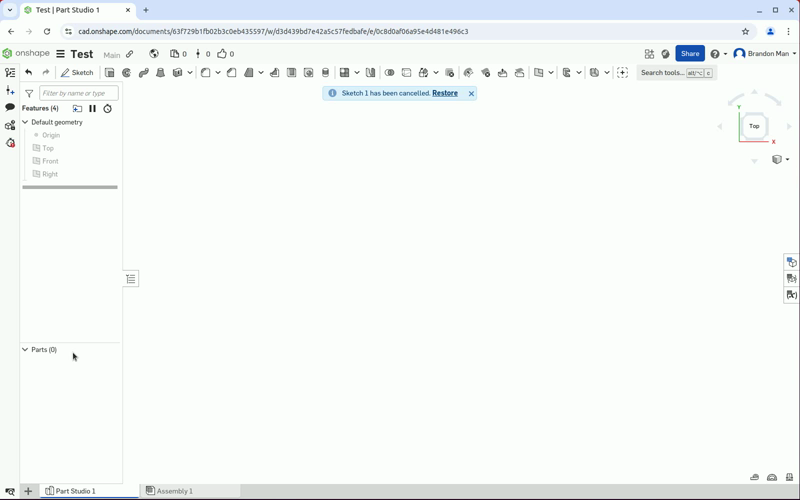
key(space)
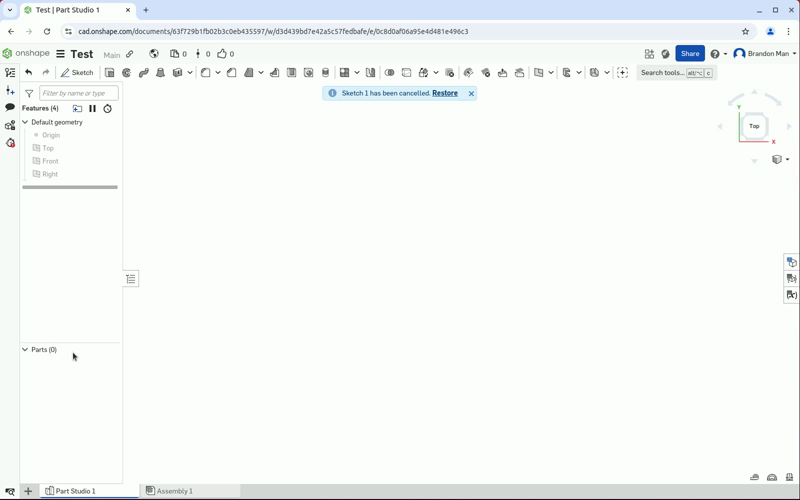
key_down(shift)
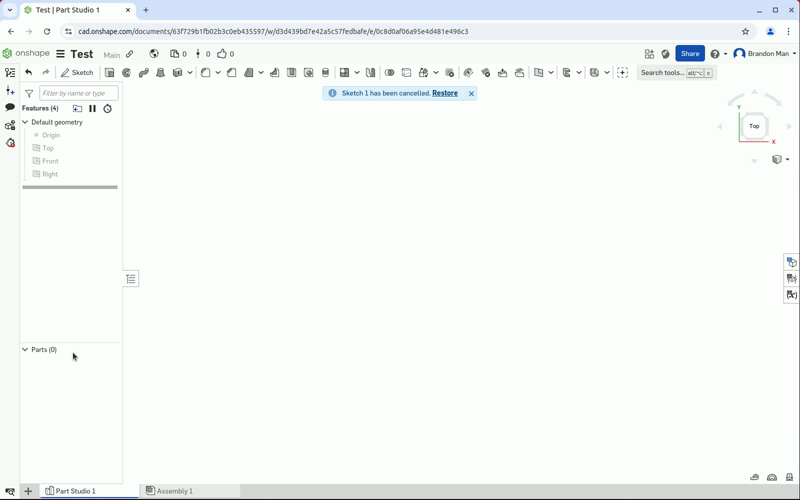
key(up)
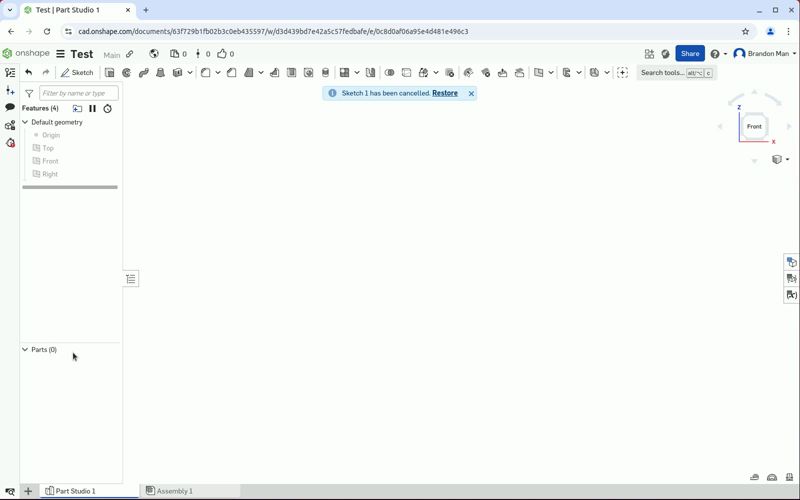
key_up(shift)
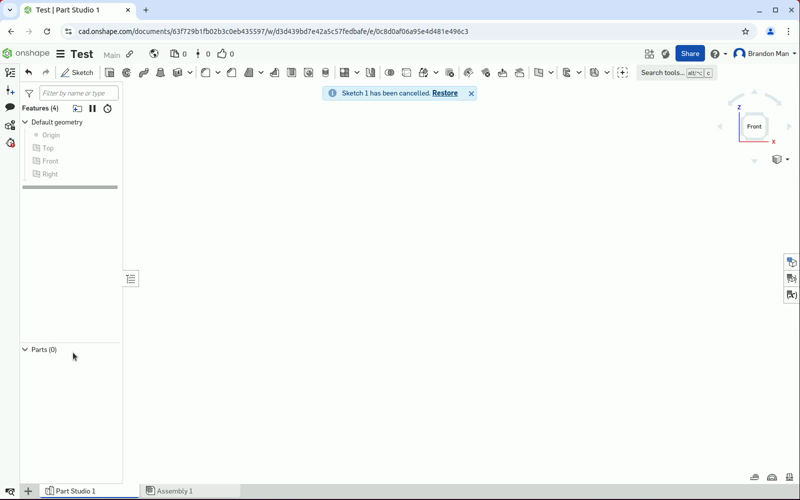
mouse_move(73, 352)
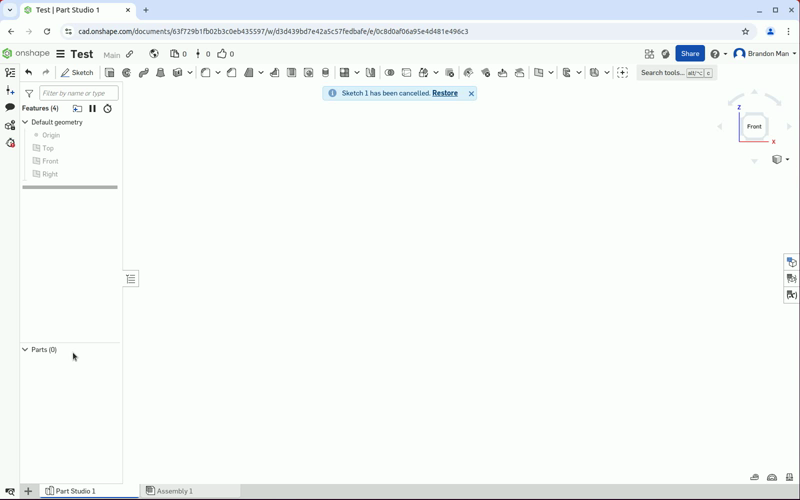
key(shift+y)
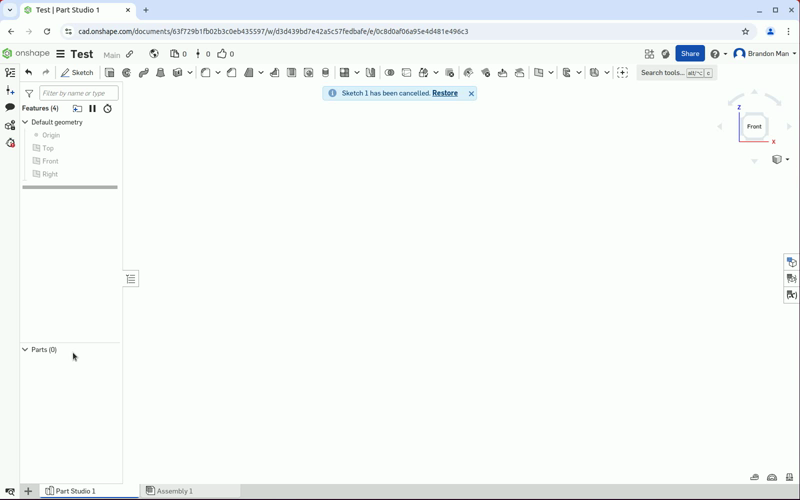
key(shift+s)
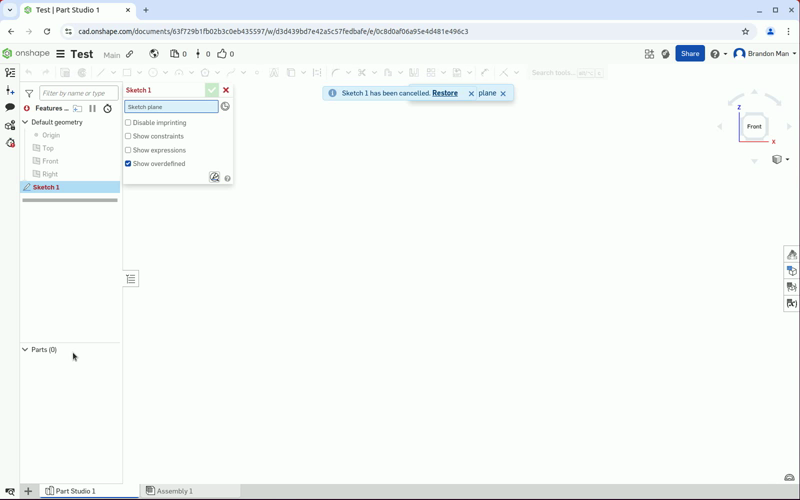
mouse_move(73, 163)
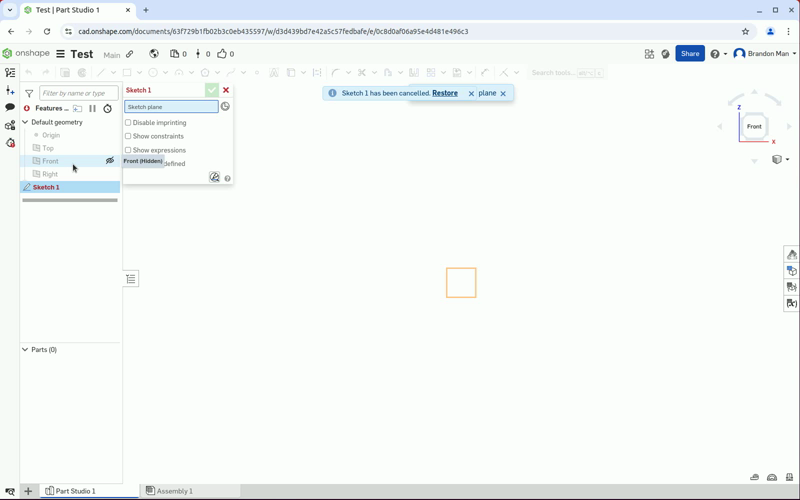
click(73, 163)
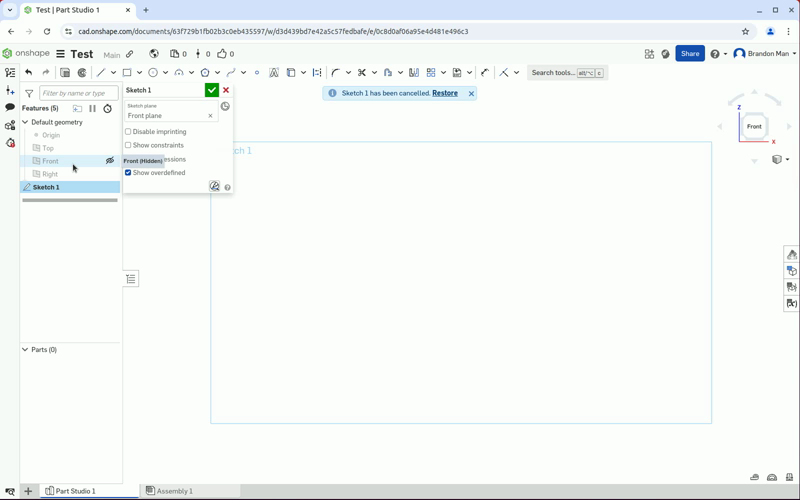
mouse_move(73, 352)
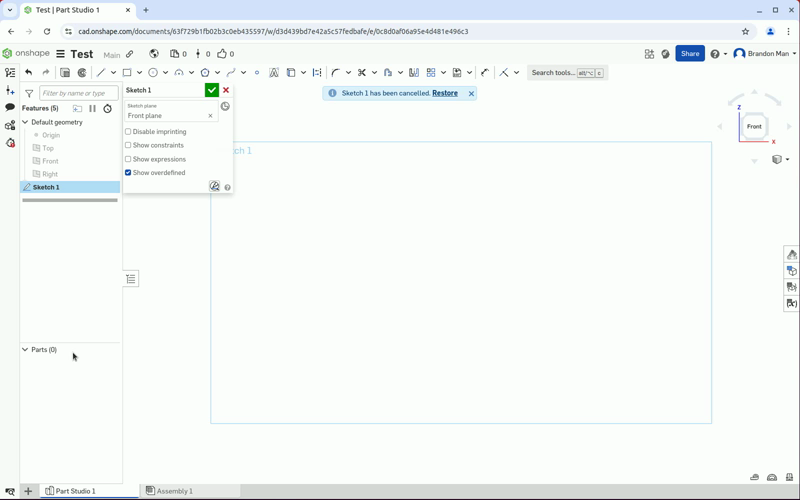
key(y)
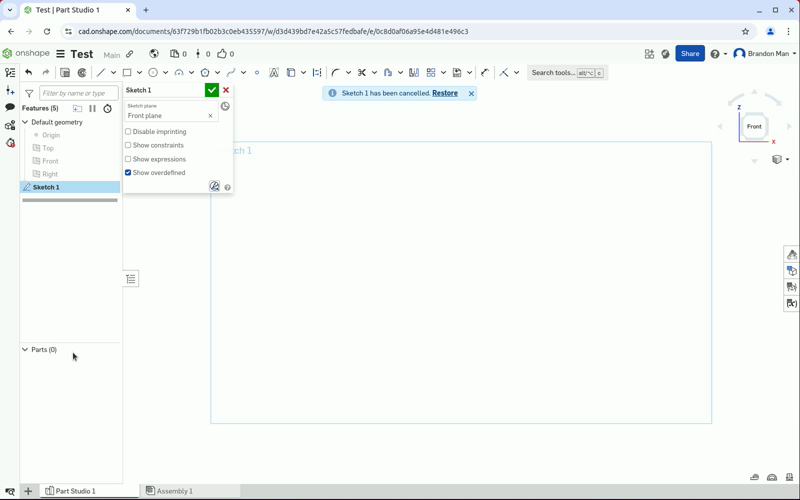
key(l)
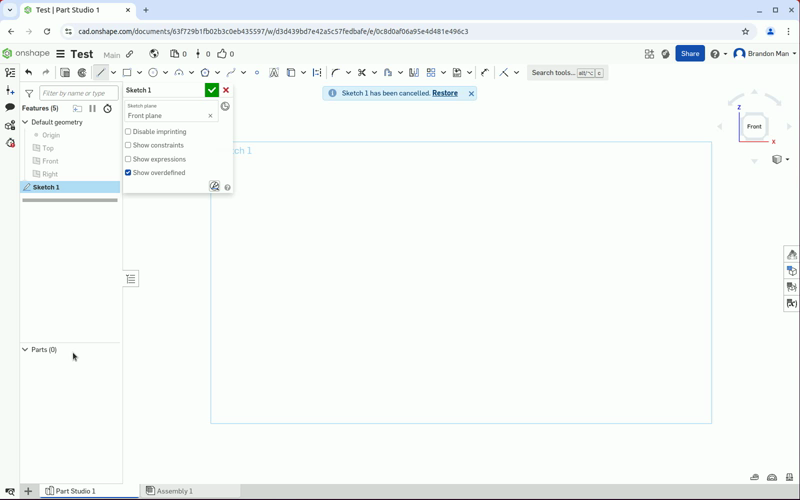
key_down(shift)
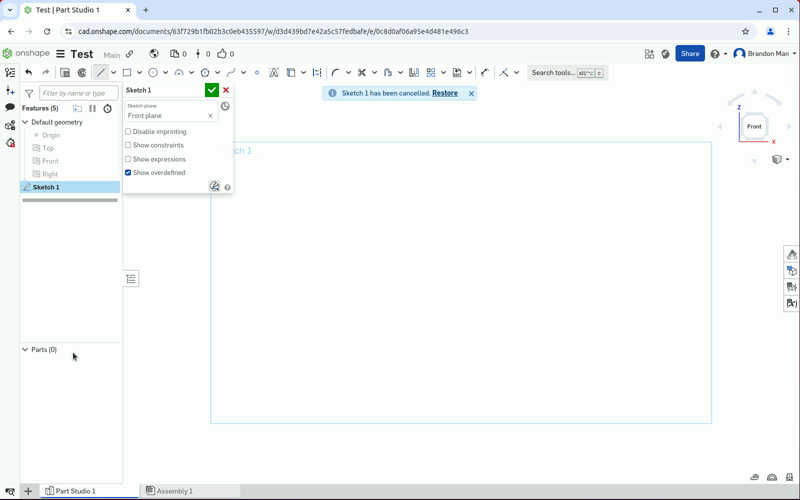
mouse_move(447, 282)
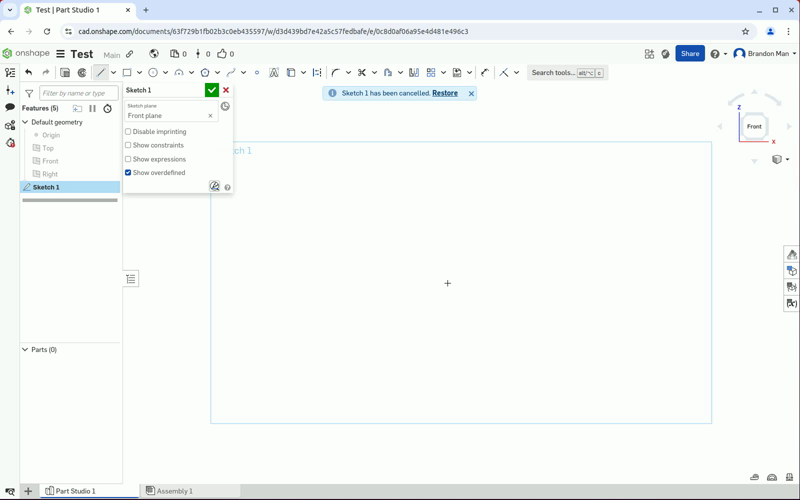
click(447, 282)
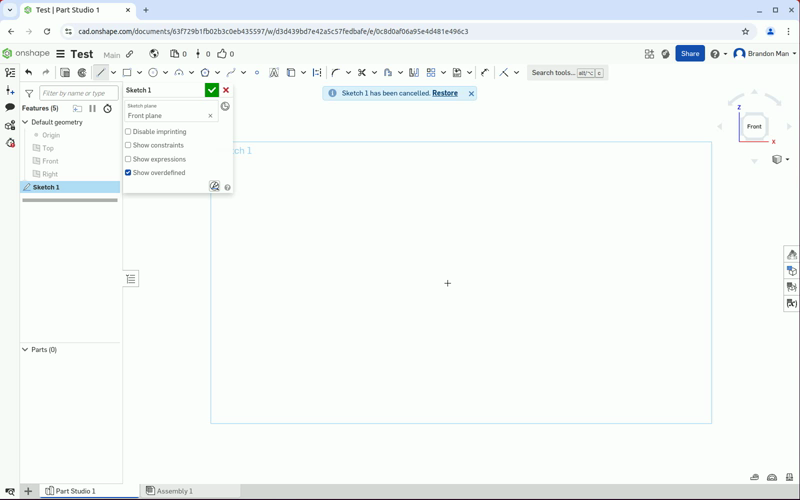
key_up(shift)
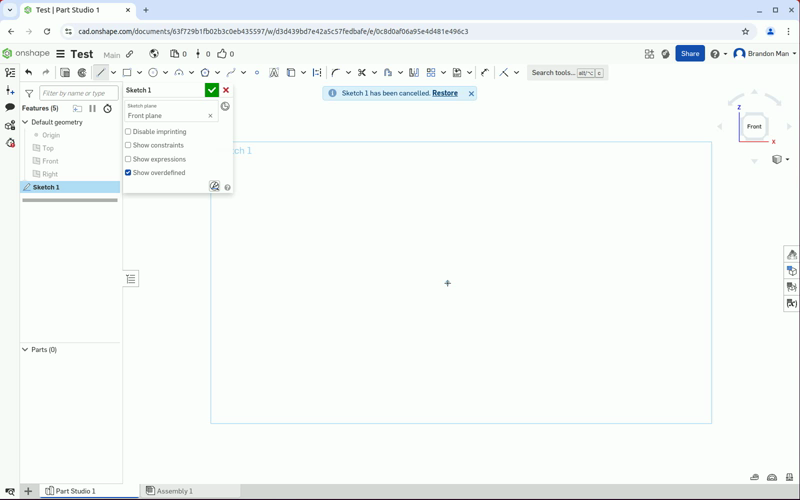
key_down(shift)
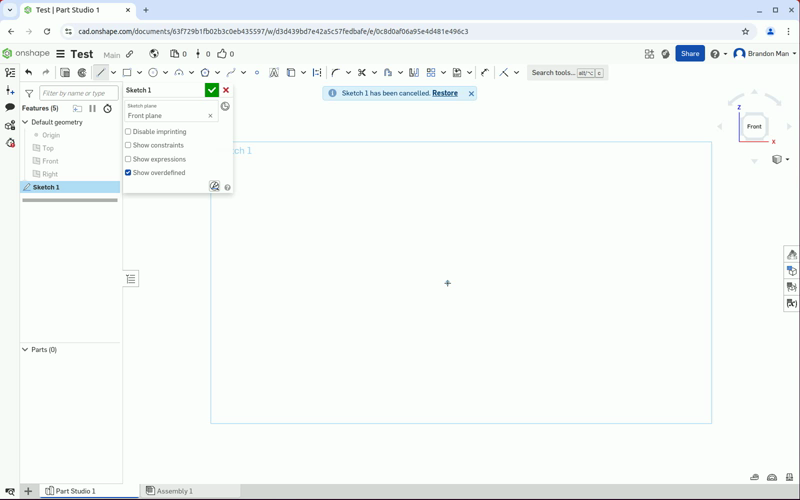
mouse_move(477, 282)
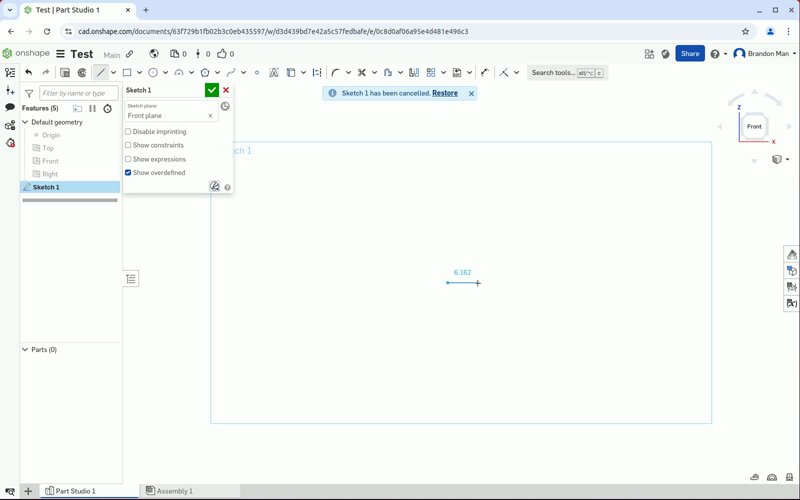
mouse_move(460, 282)
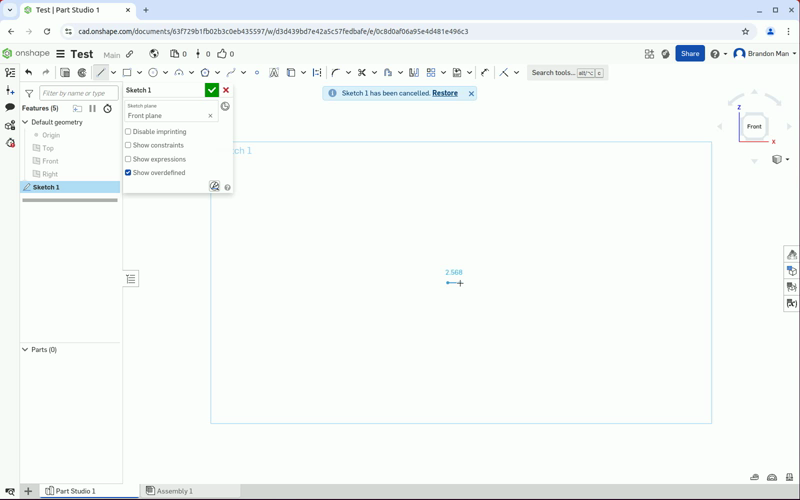
click(460, 282)
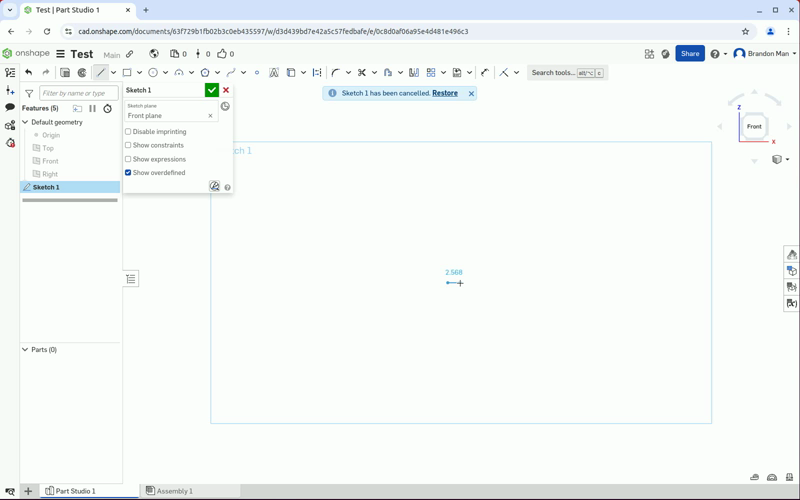
key_up(shift)
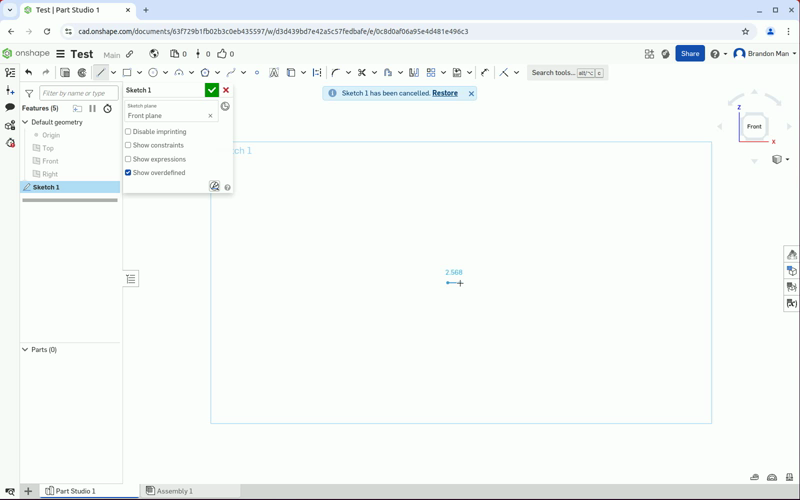
key_down(shift)
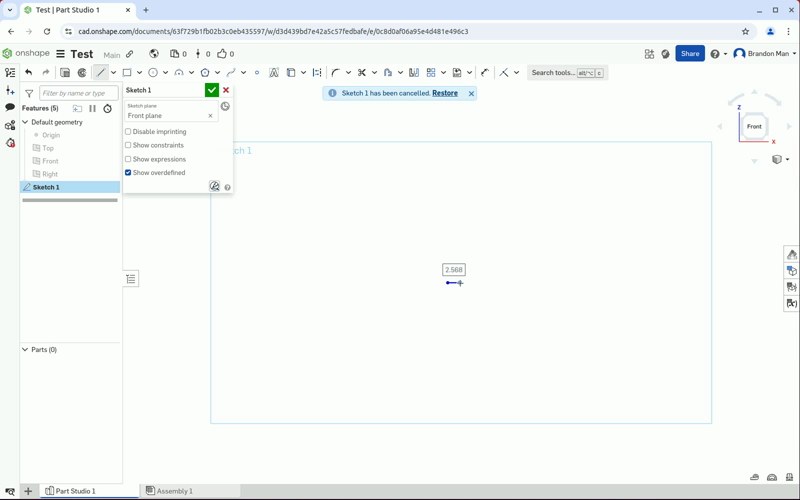
mouse_move(490, 282)
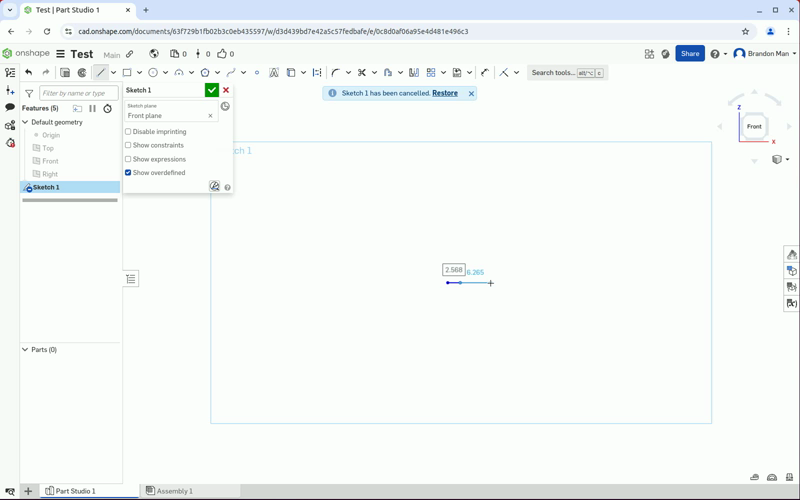
mouse_move(473, 282)
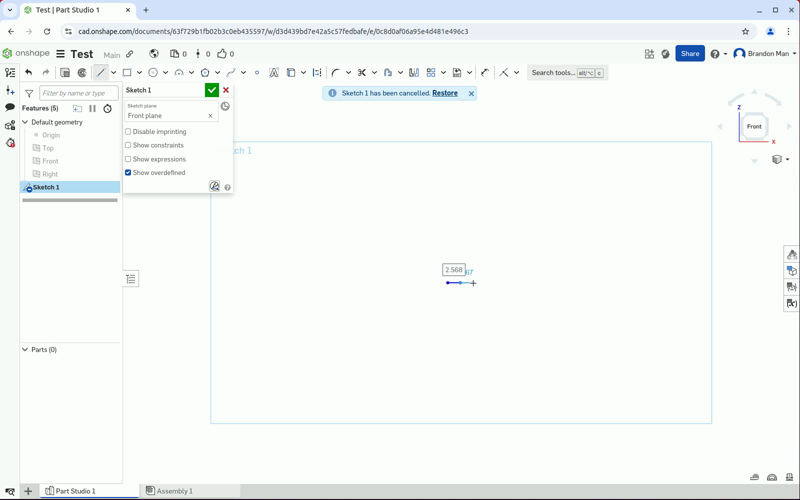
click(473, 282)
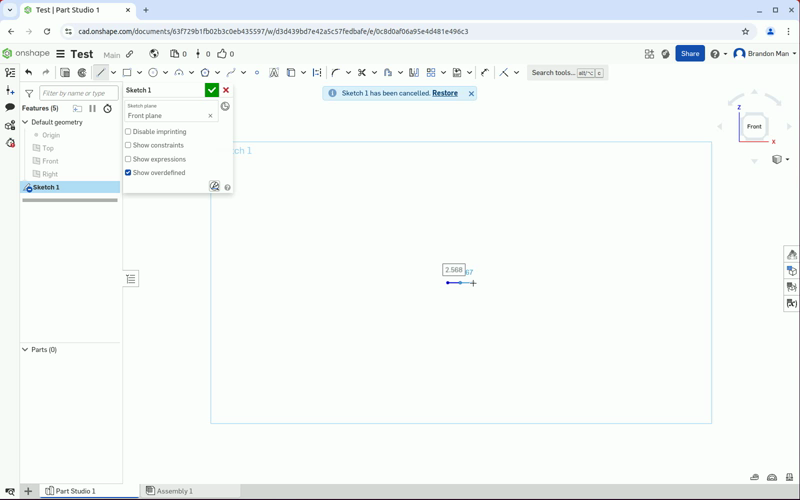
key_up(shift)
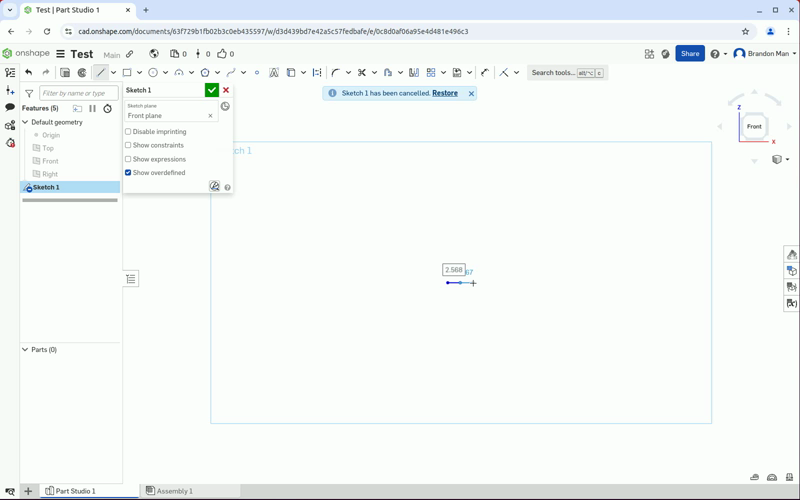
key_down(shift)
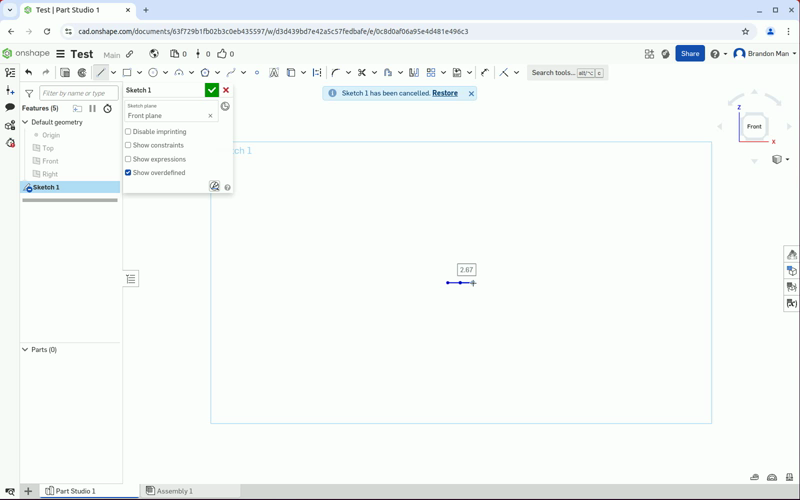
mouse_move(473, 207)
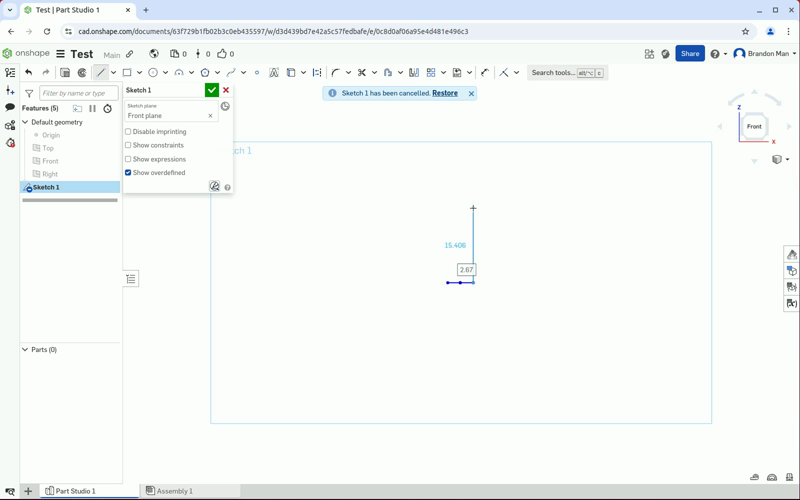
click(473, 207)
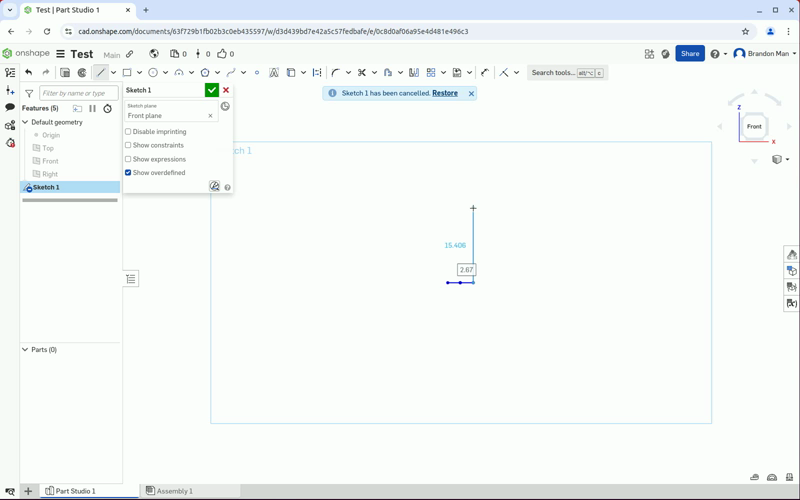
key_up(shift)
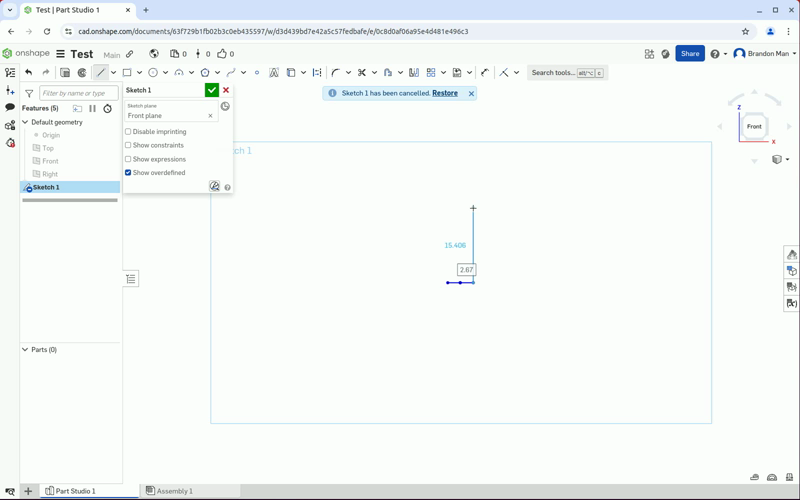
key_down(shift)
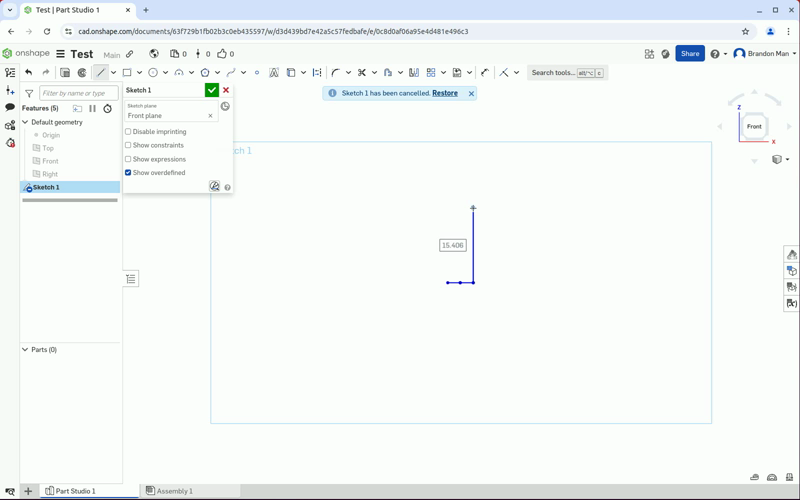
mouse_move(503, 207)
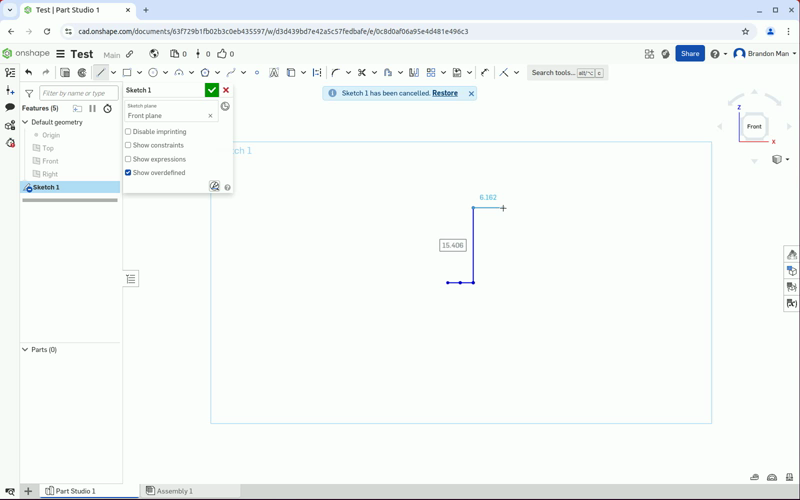
mouse_move(467, 207)
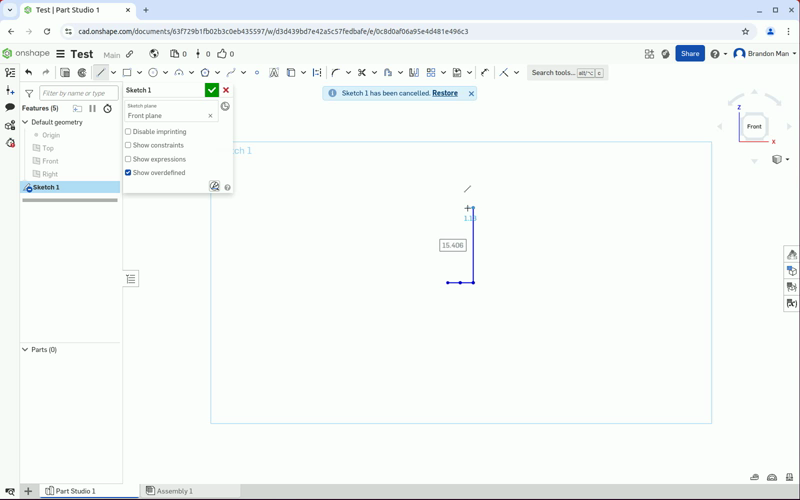
scroll(6)
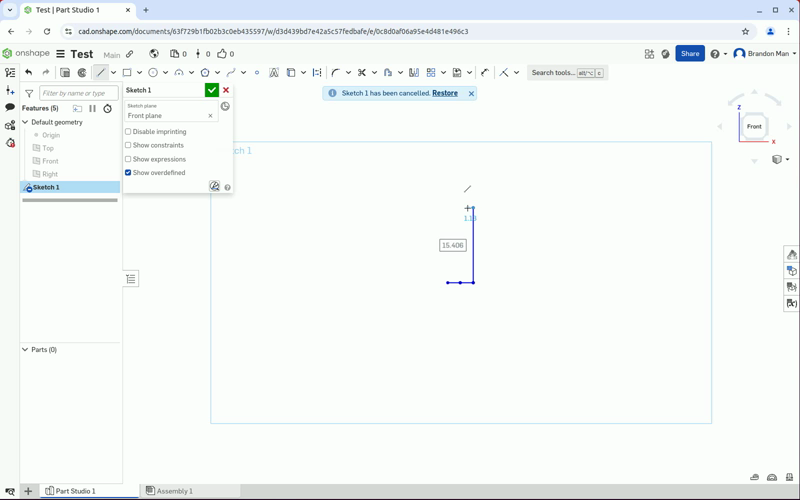
scroll(6)
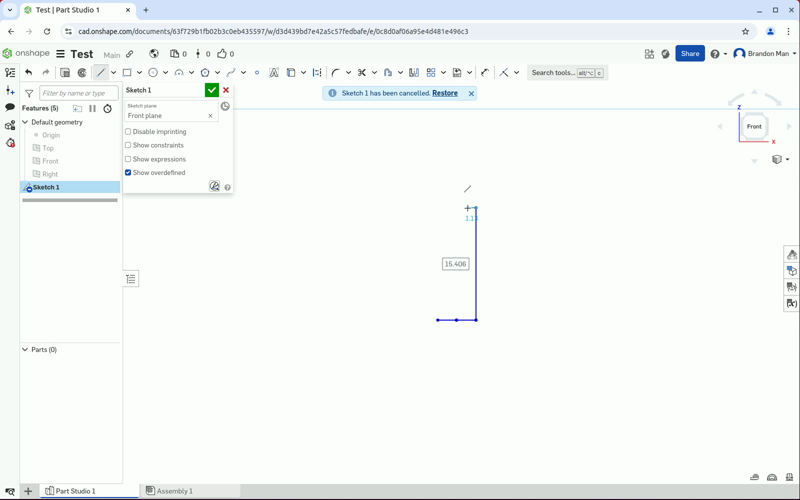
scroll(6)
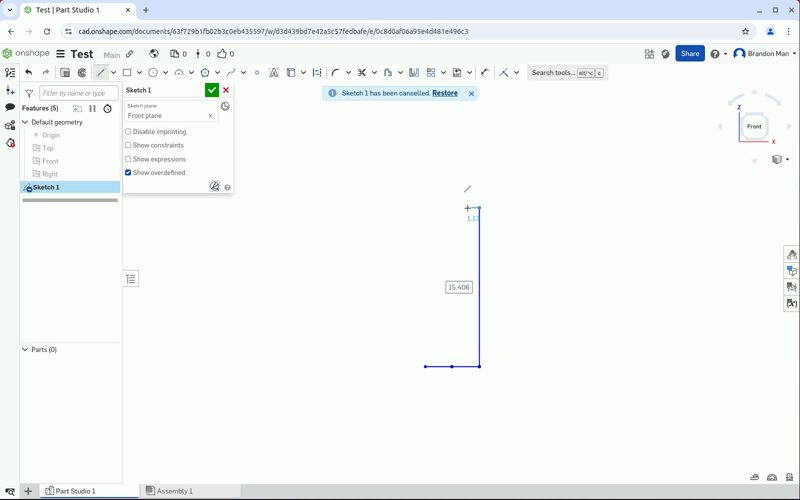
scroll(6)
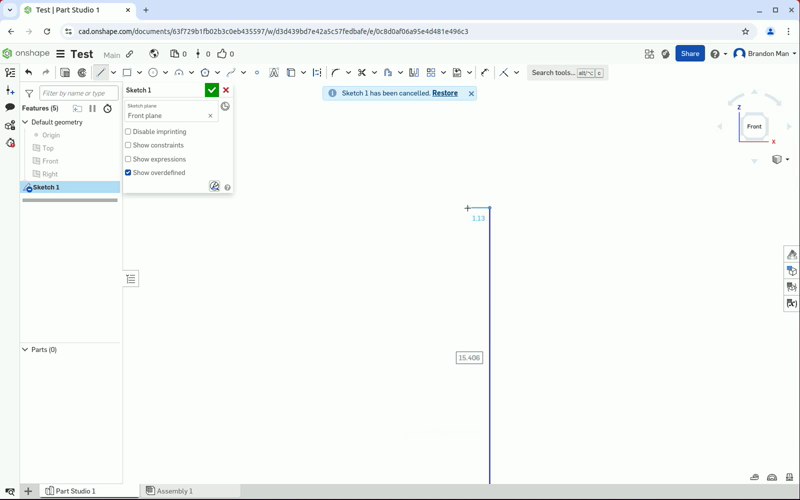
scroll(6)
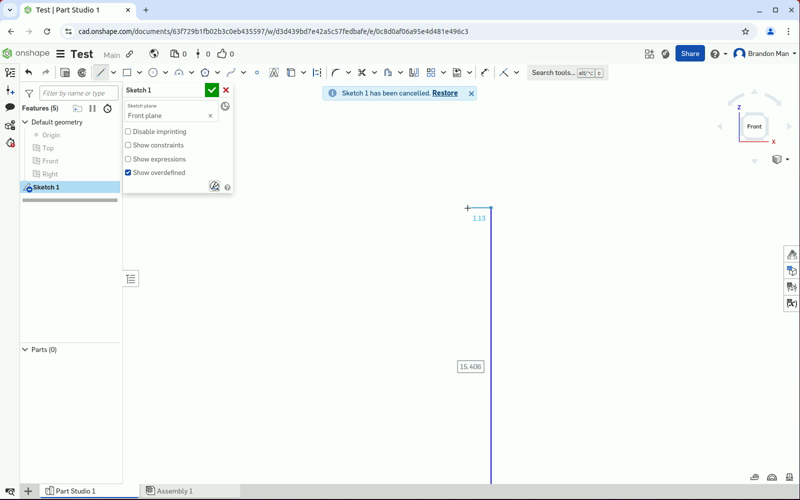
scroll(6)
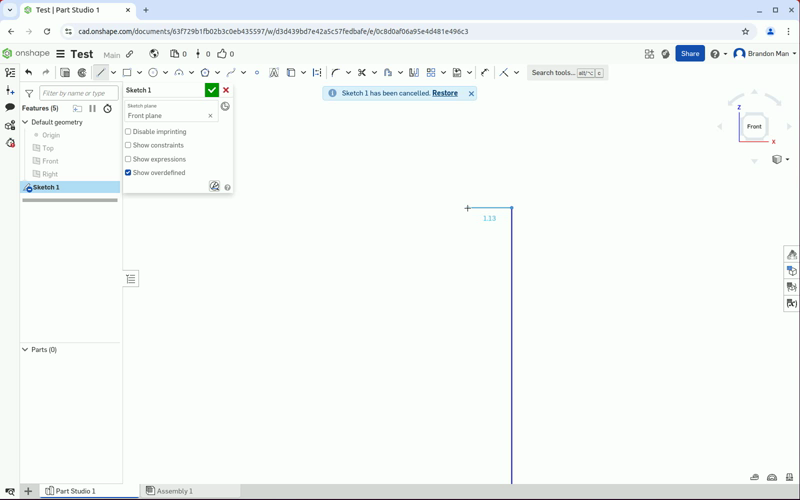
scroll(6)
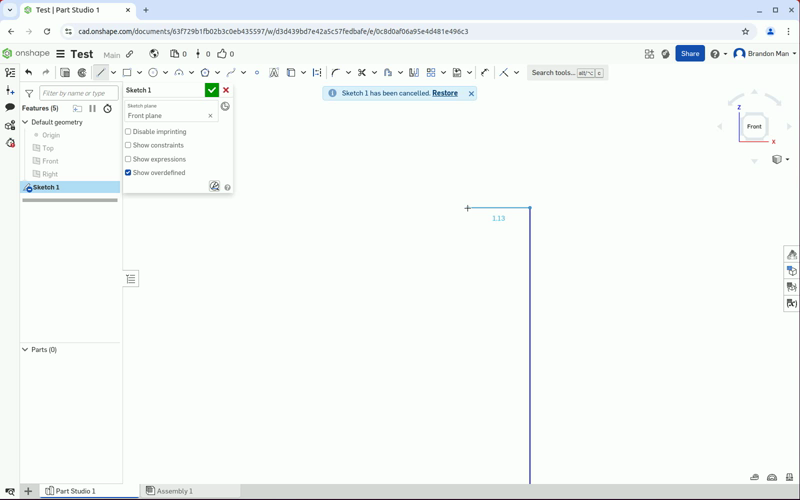
click(467, 207)
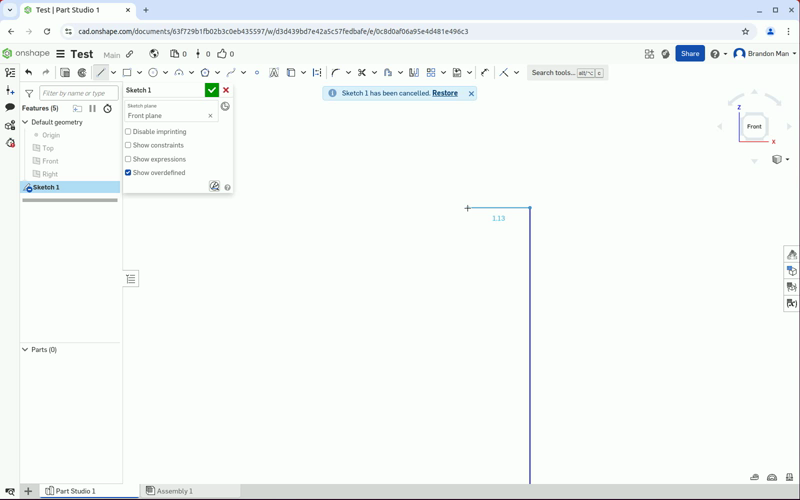
scroll(-6)
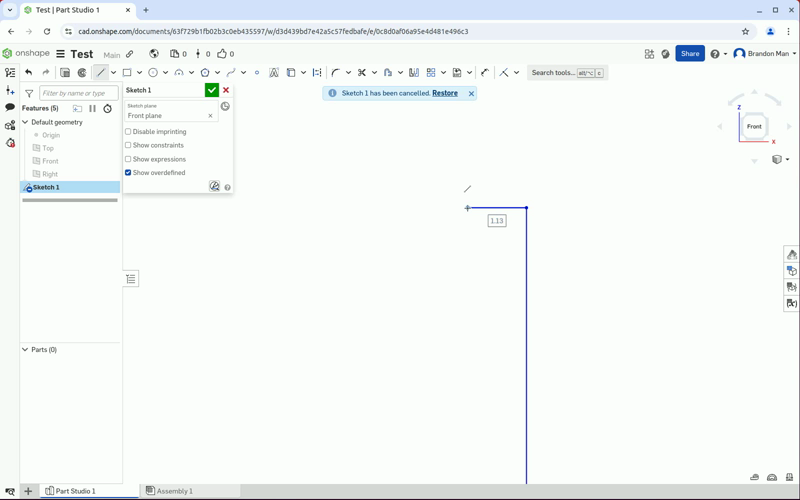
scroll(-6)
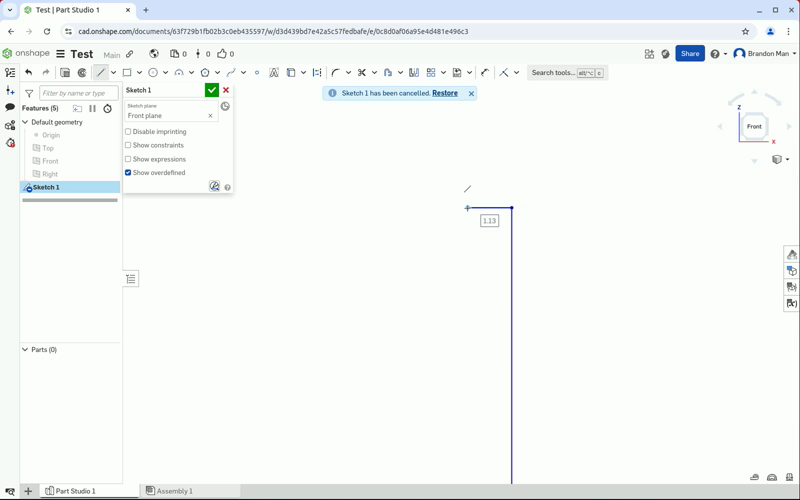
scroll(-6)
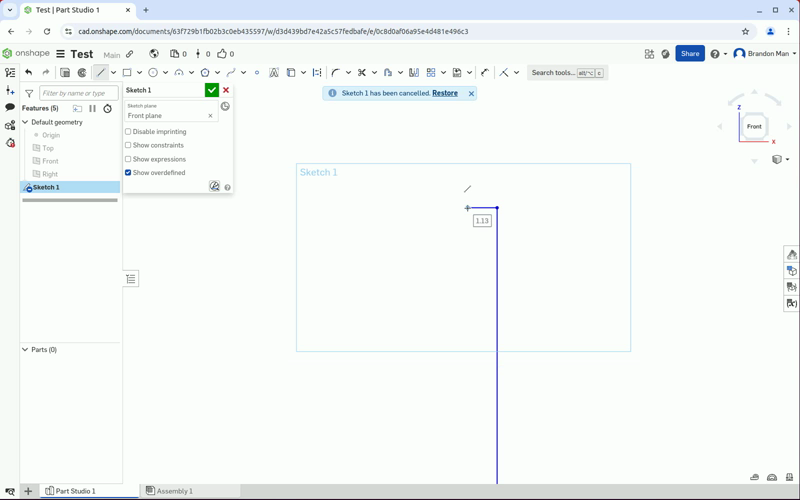
scroll(-6)
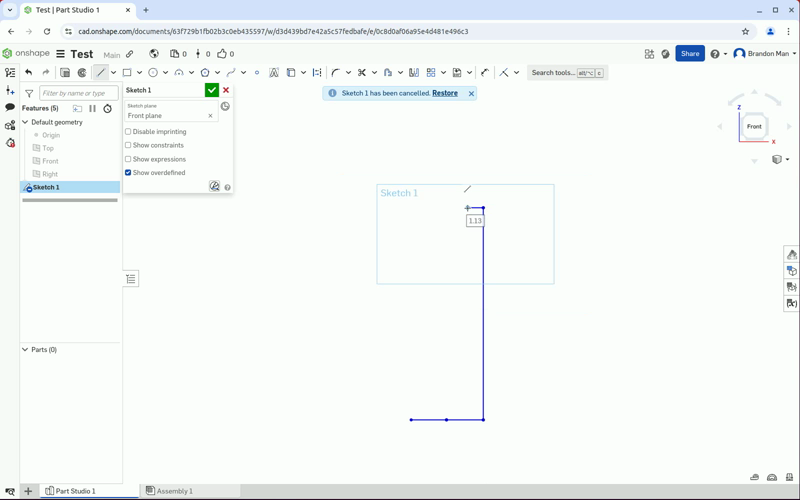
scroll(-6)
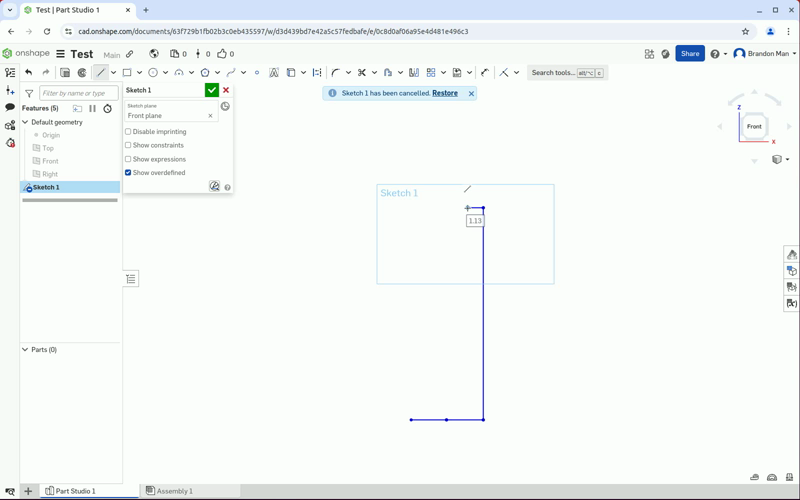
scroll(-6)
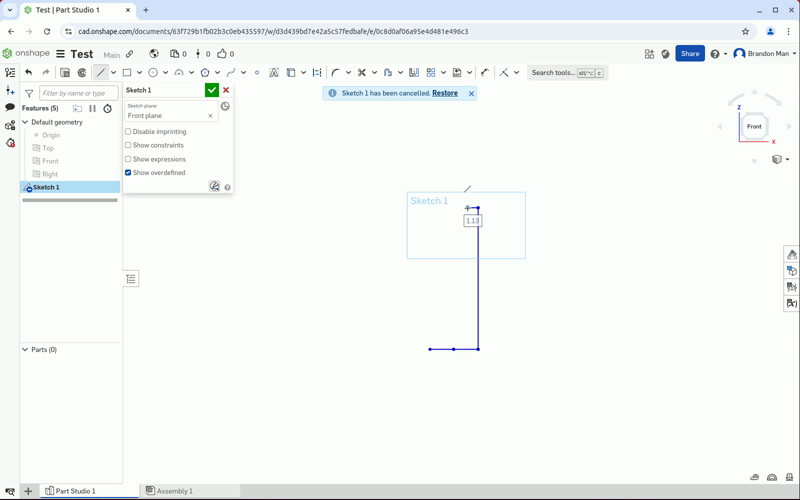
scroll(-6)
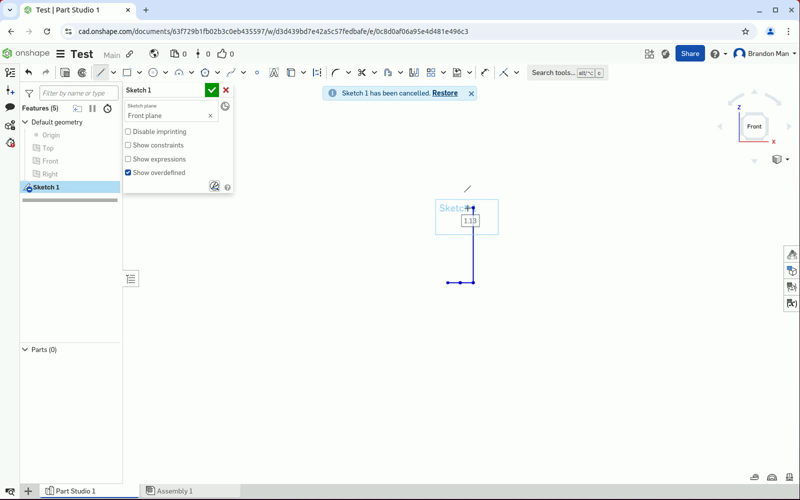
key_up(shift)
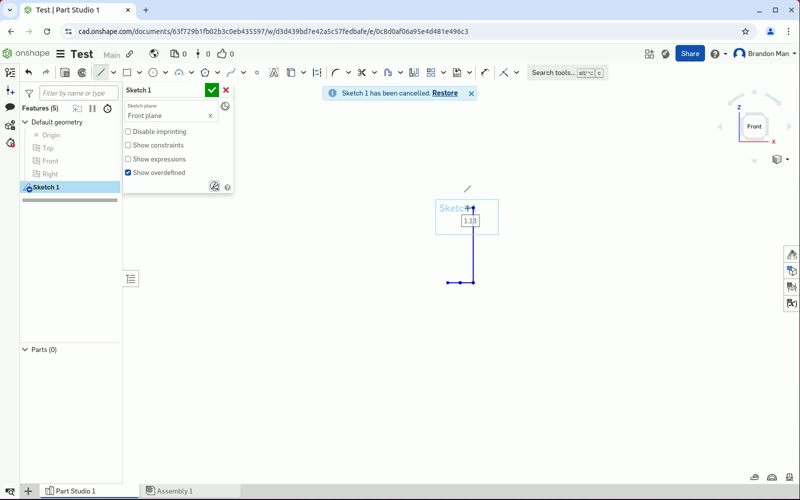
key_down(shift)
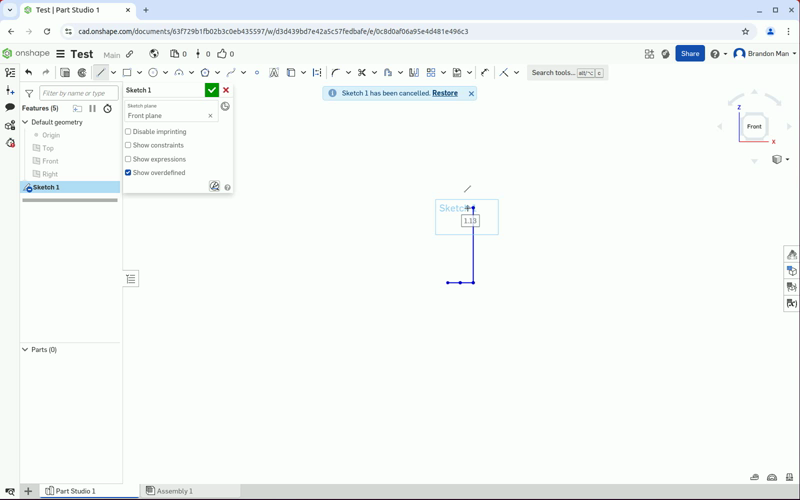
mouse_move(497, 207)
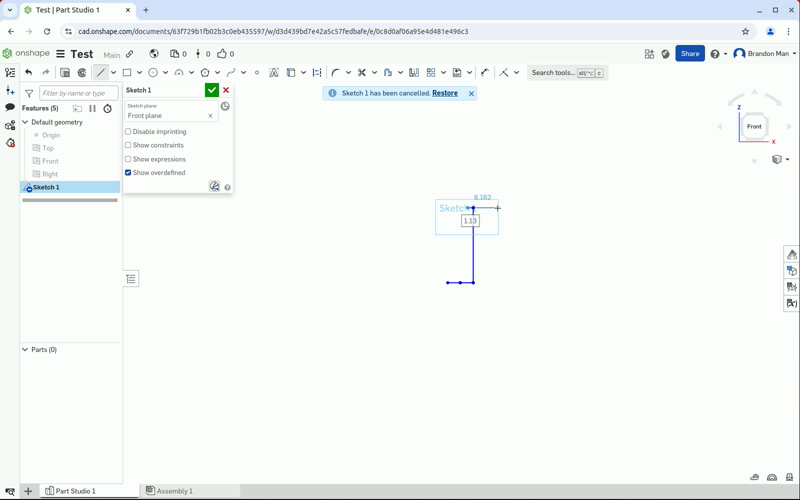
mouse_move(453, 207)
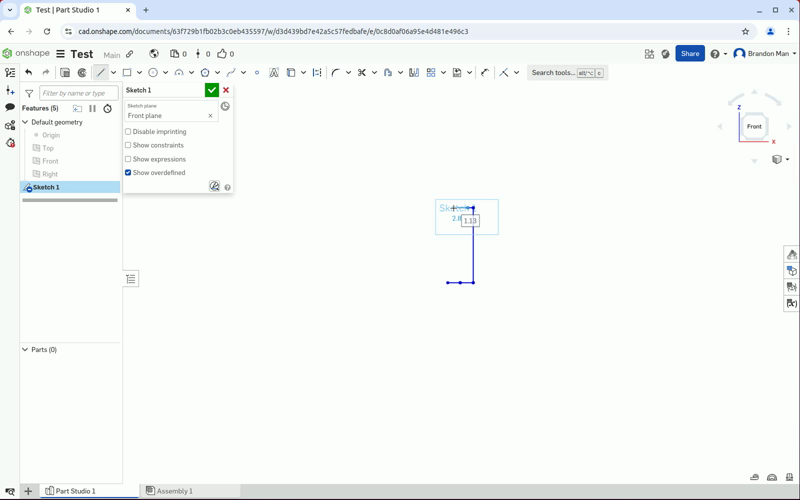
click(453, 207)
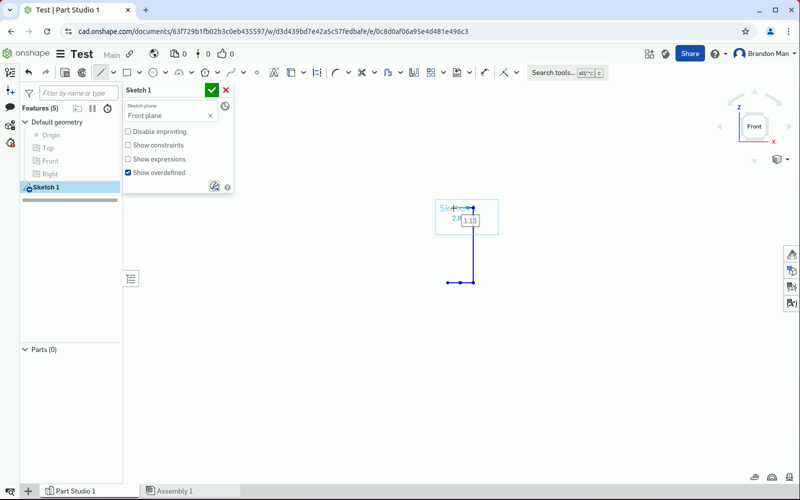
key_up(shift)
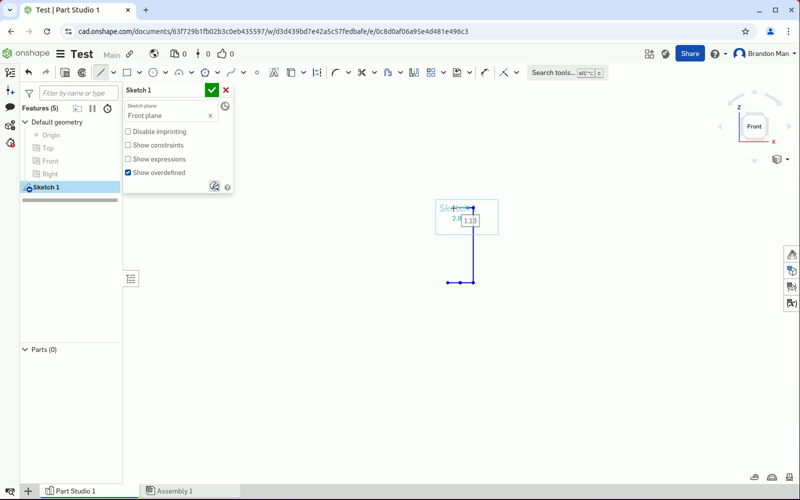
key_down(shift)
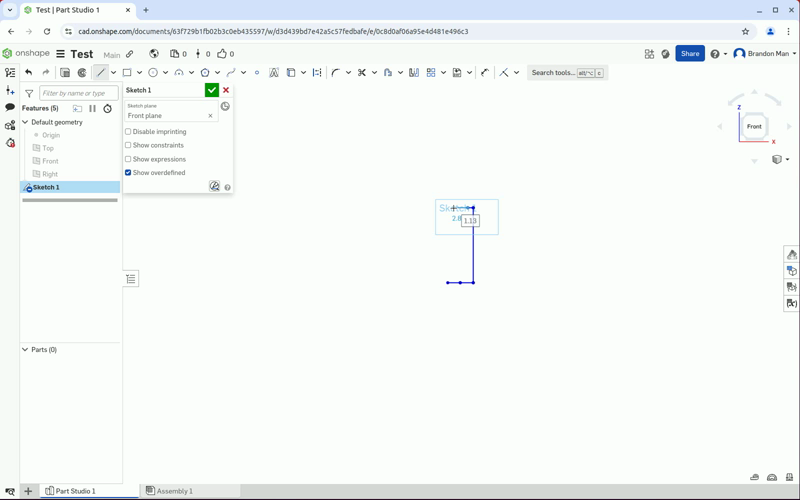
mouse_move(483, 207)
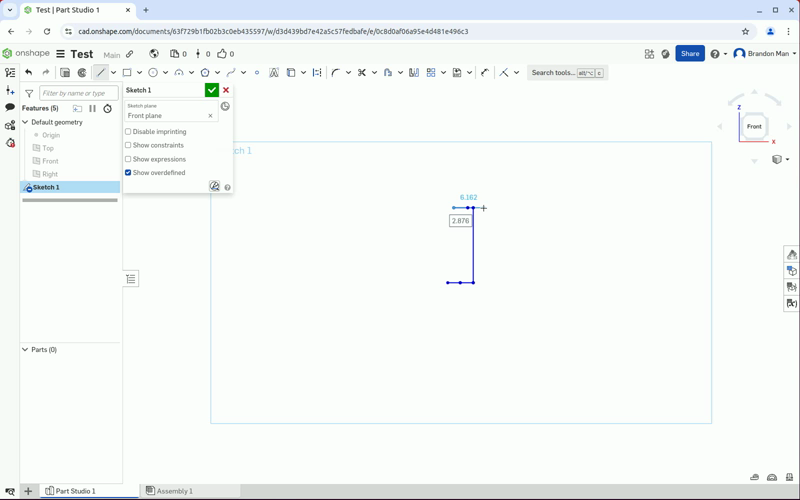
mouse_move(447, 207)
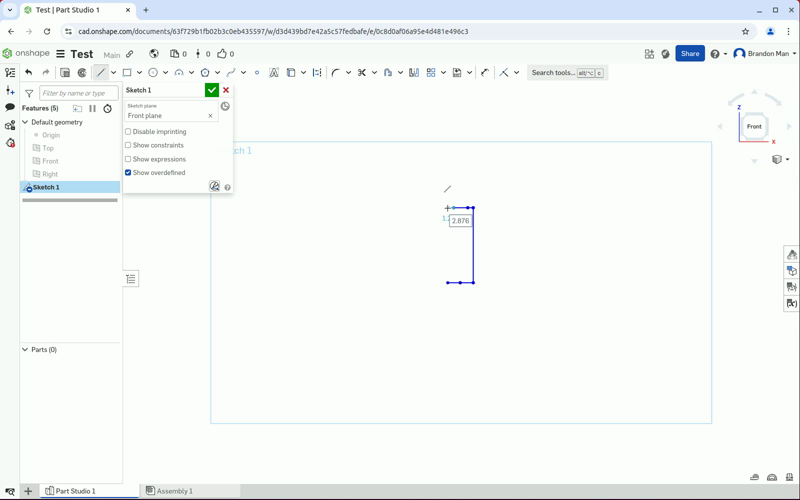
scroll(6)
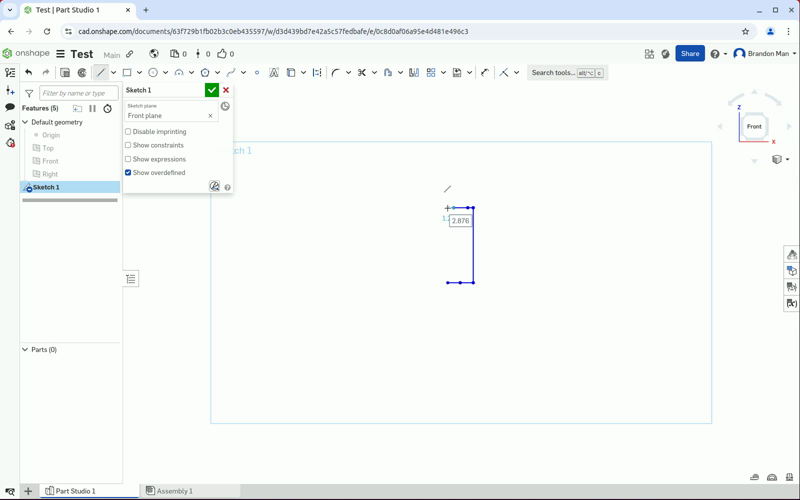
scroll(6)
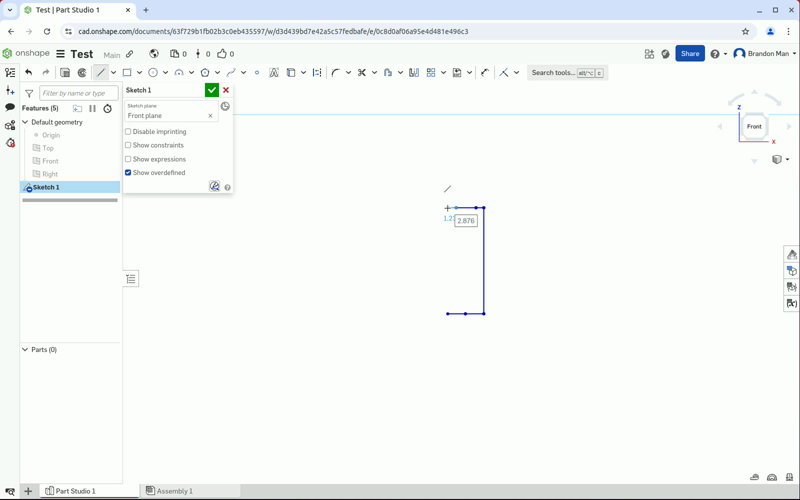
scroll(6)
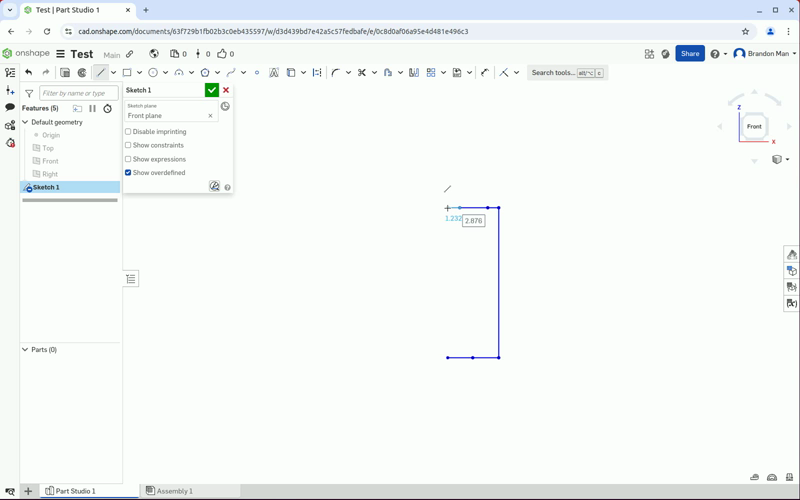
scroll(6)
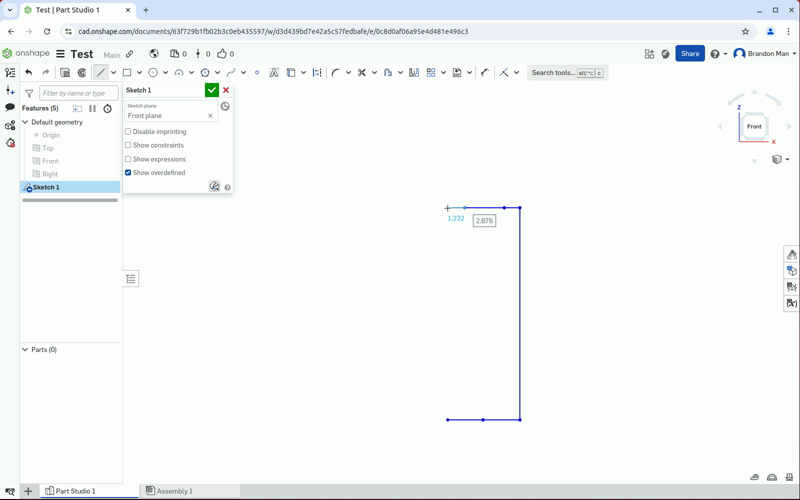
scroll(6)
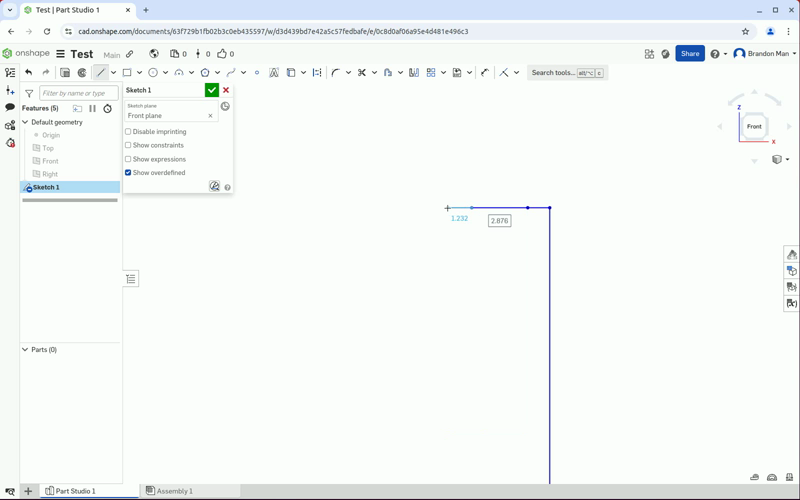
scroll(6)
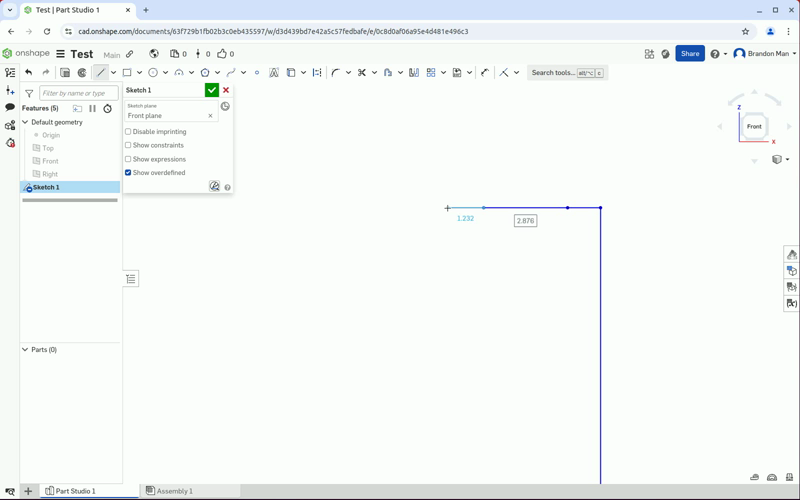
scroll(6)
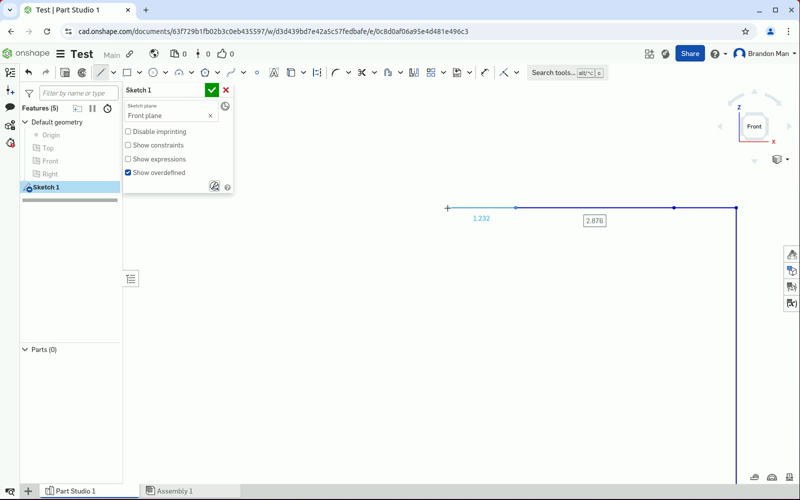
click(447, 207)
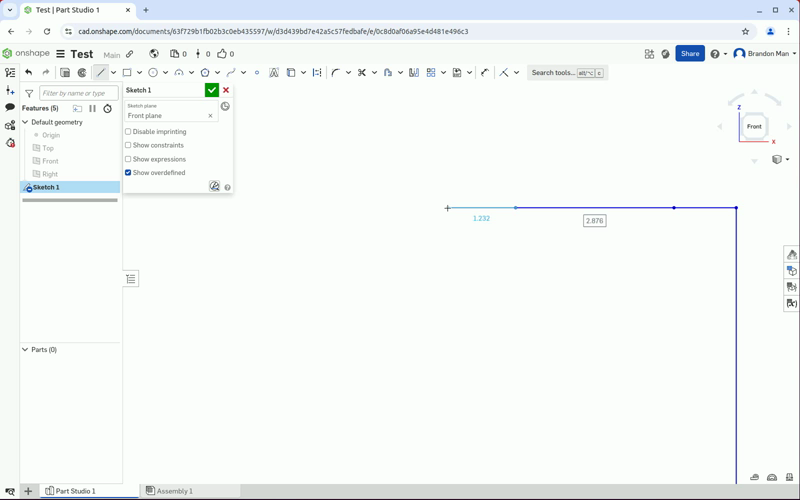
scroll(-6)
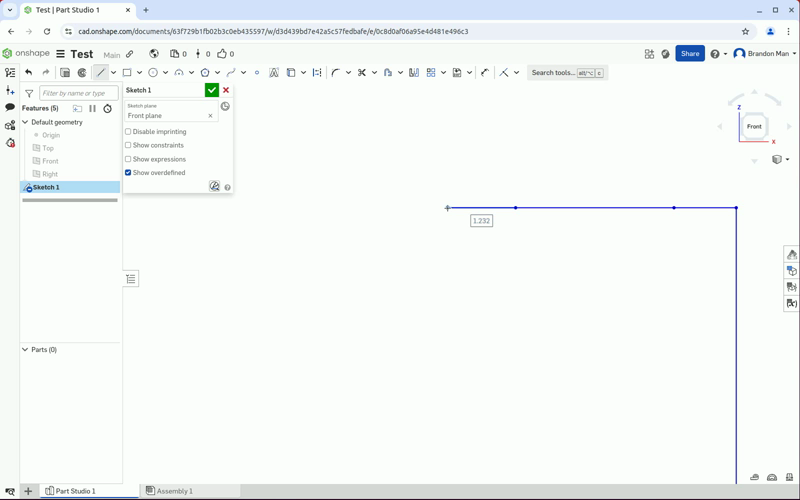
scroll(-6)
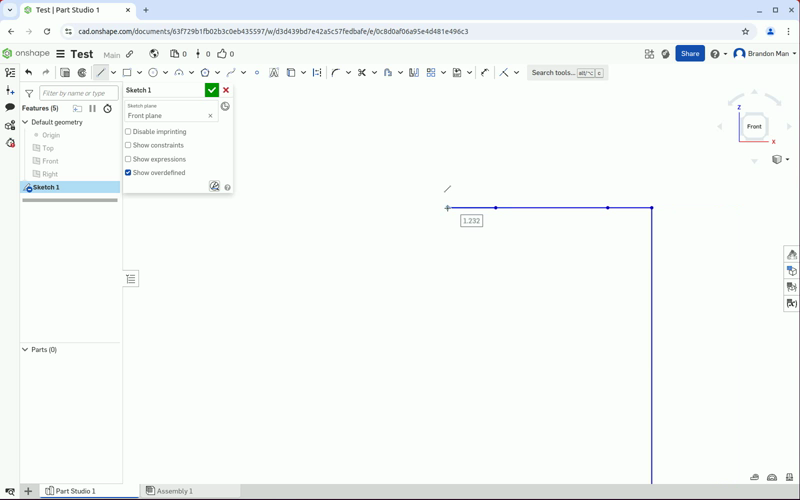
scroll(-6)
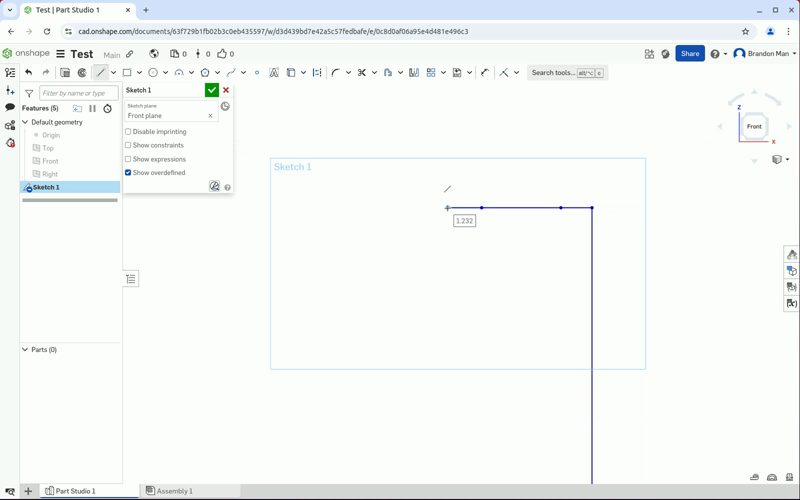
scroll(-6)
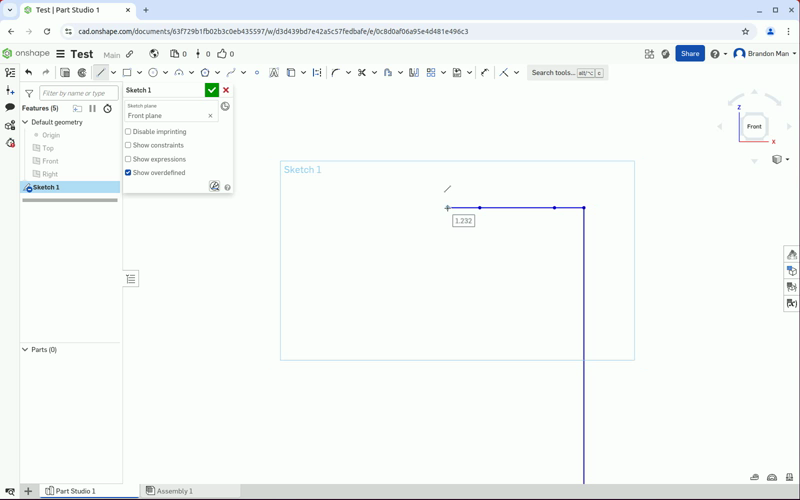
scroll(-6)
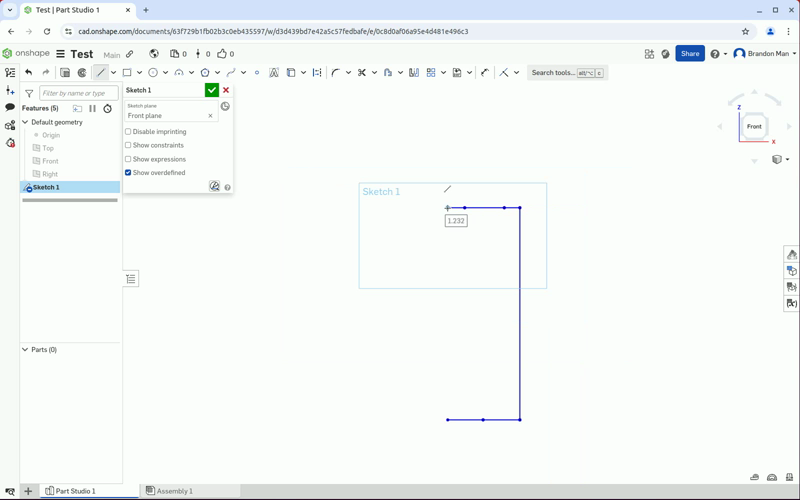
scroll(-6)
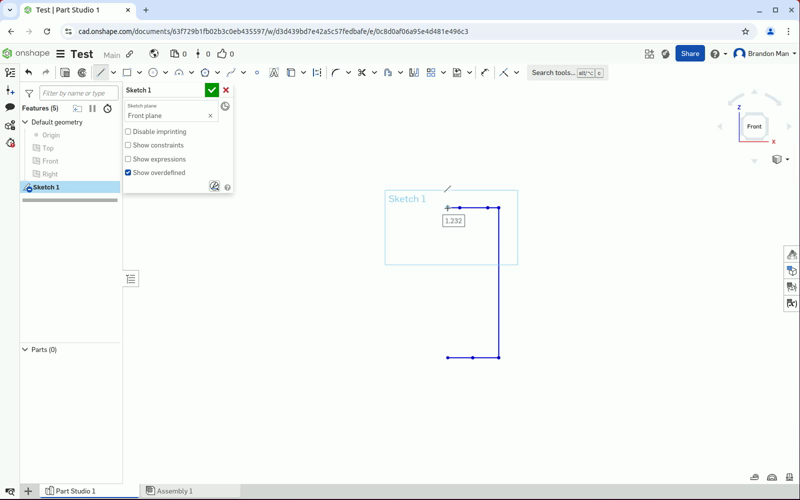
scroll(-6)
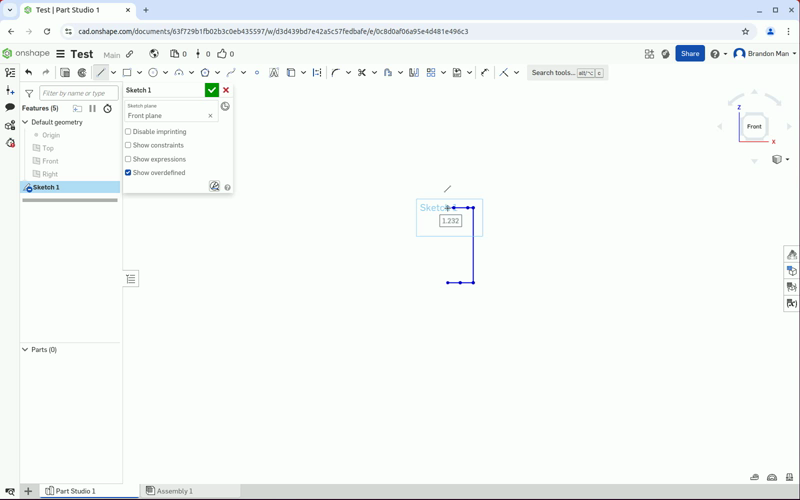
key_up(shift)
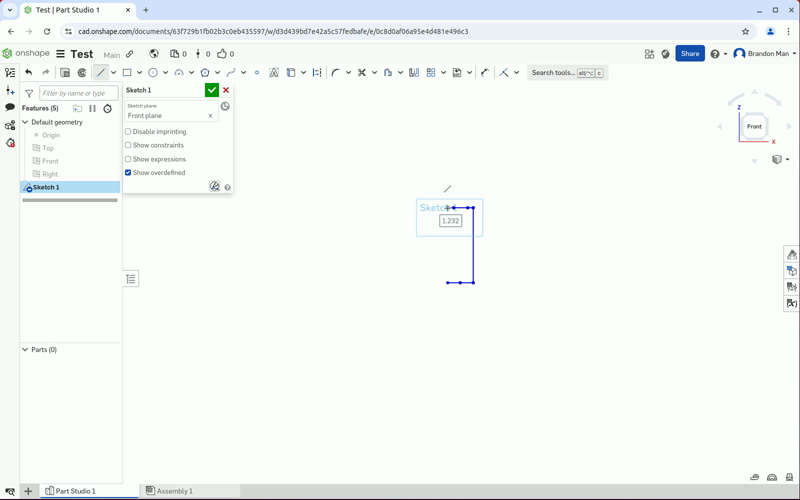
key_down(shift)
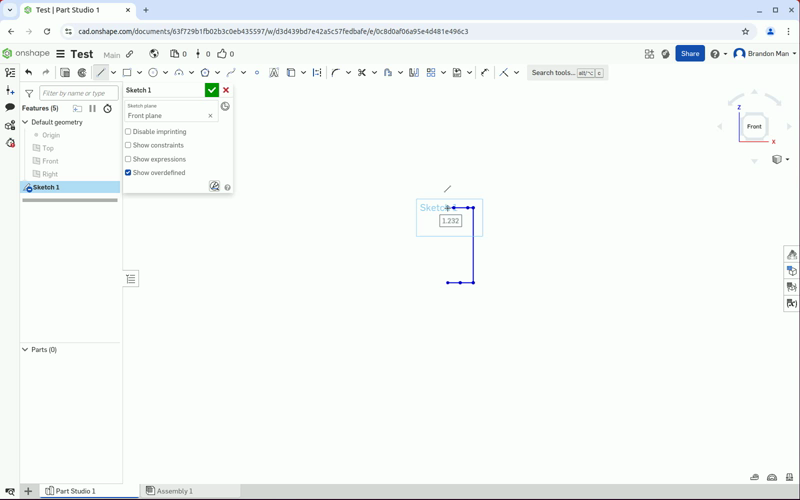
mouse_move(447, 282)
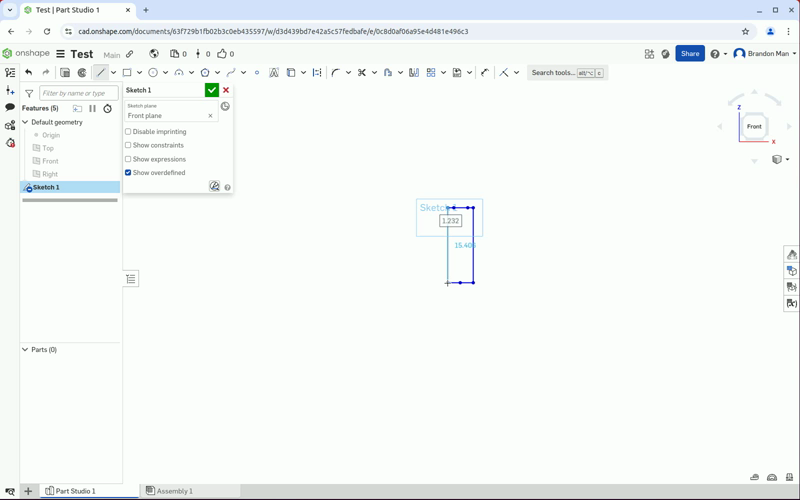
key_up(shift)
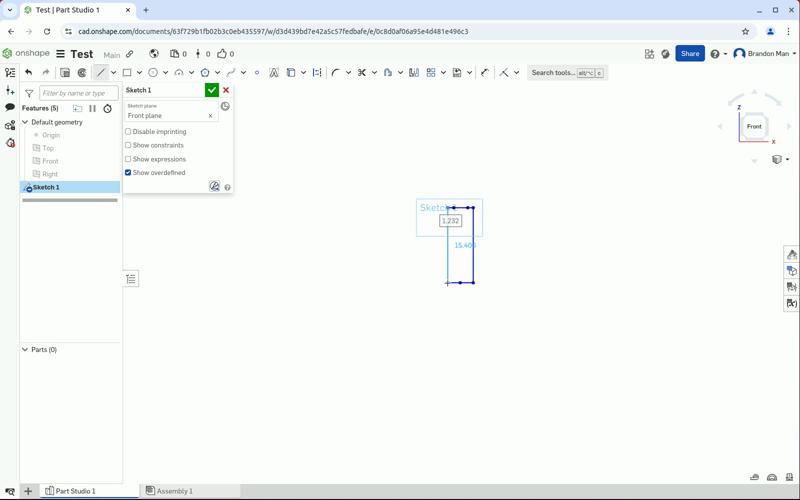
click(447, 282)
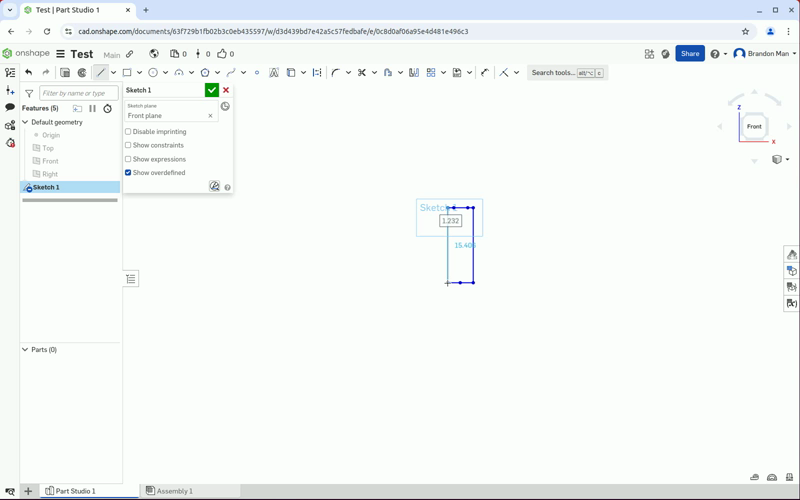
key(esc)
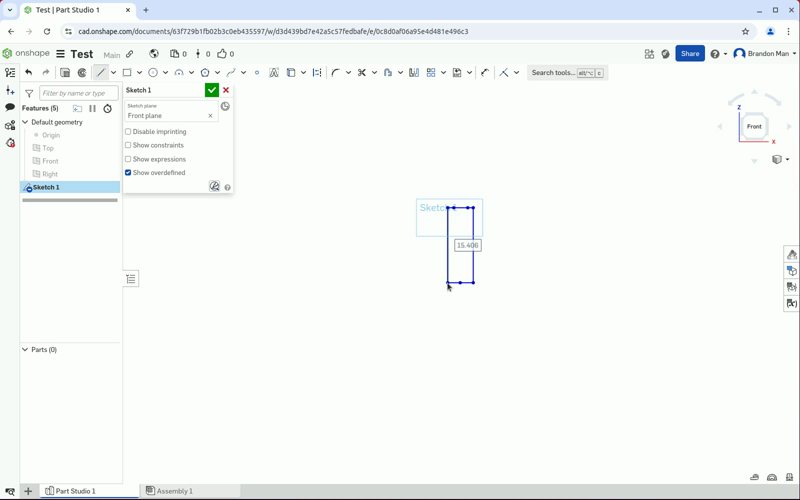
mouse_move(467, 250)
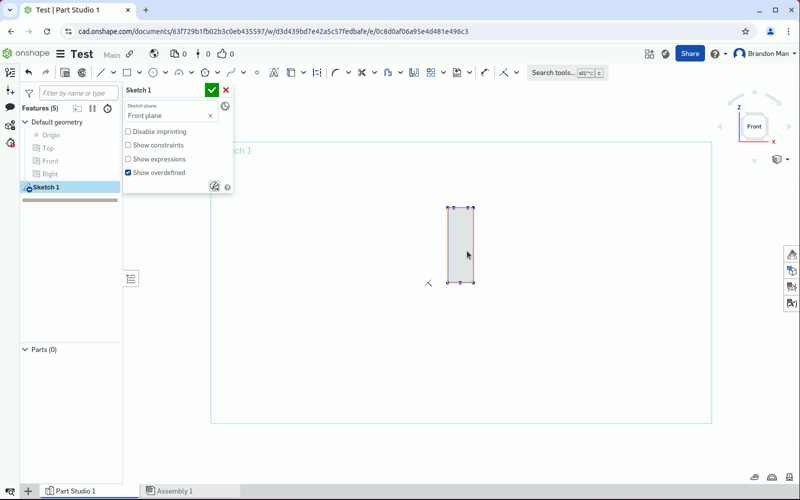
click(467, 250)
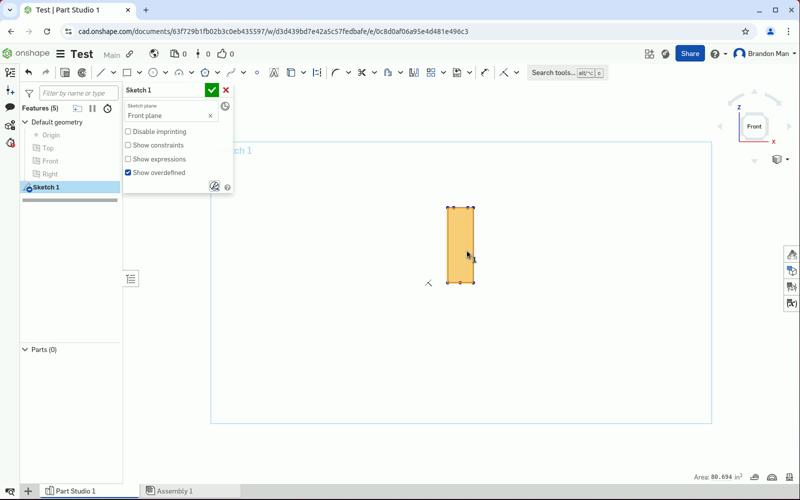
mouse_move(73, 352)
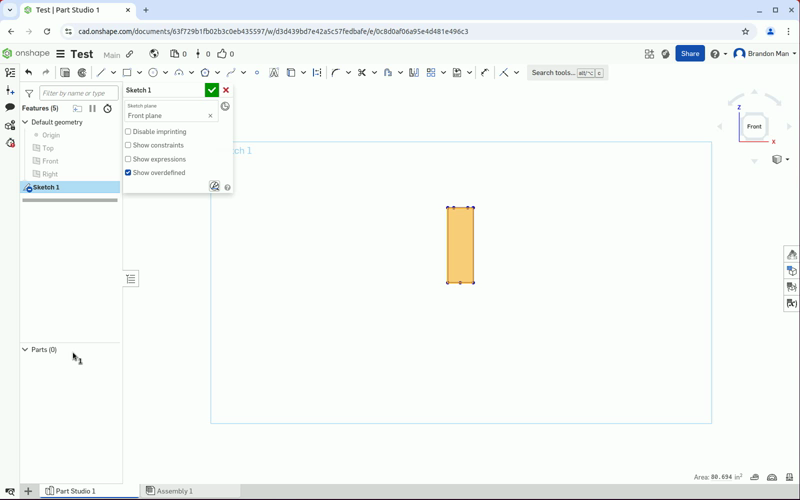
key(shift+y)
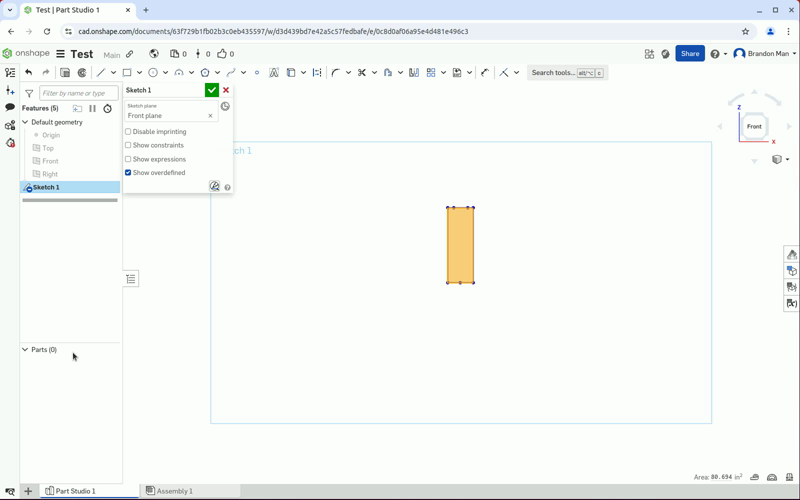
key(shift+e)
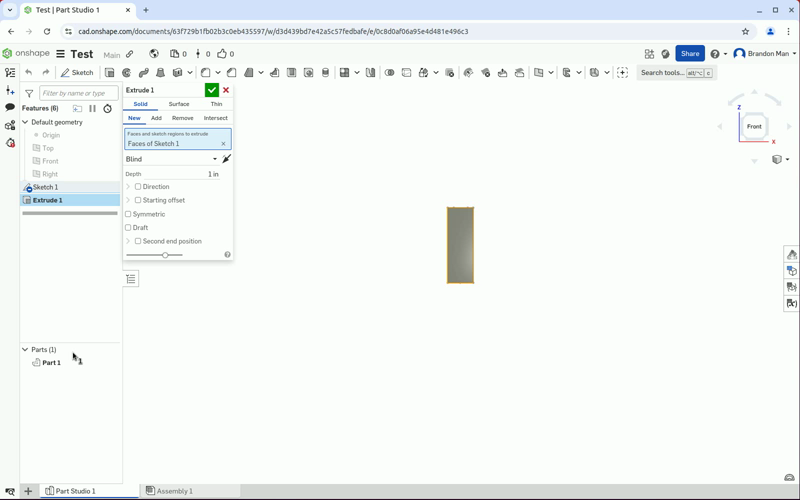
mouse_move(143, 106)
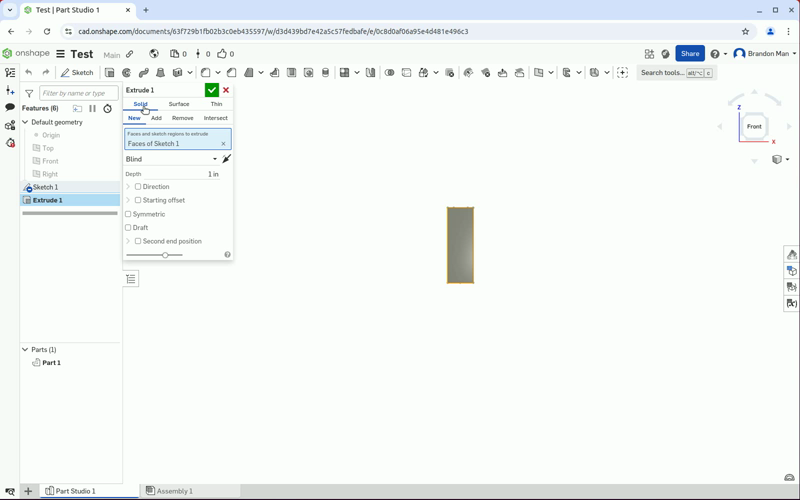
click(143, 106)
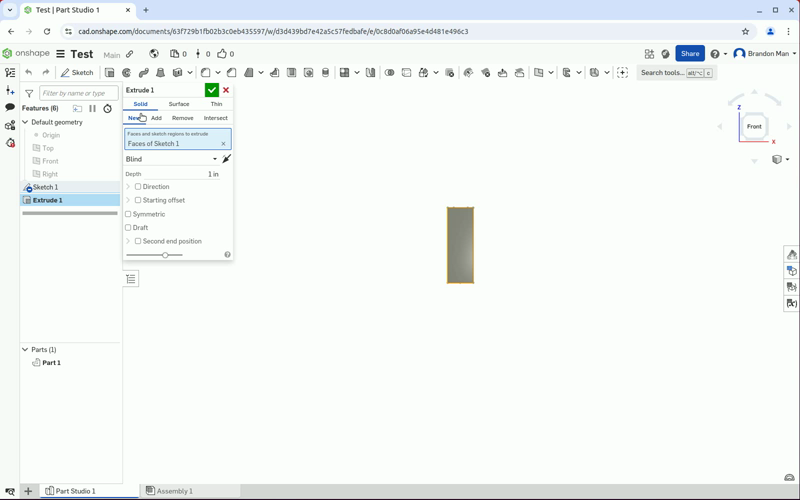
mouse_move(137, 120)
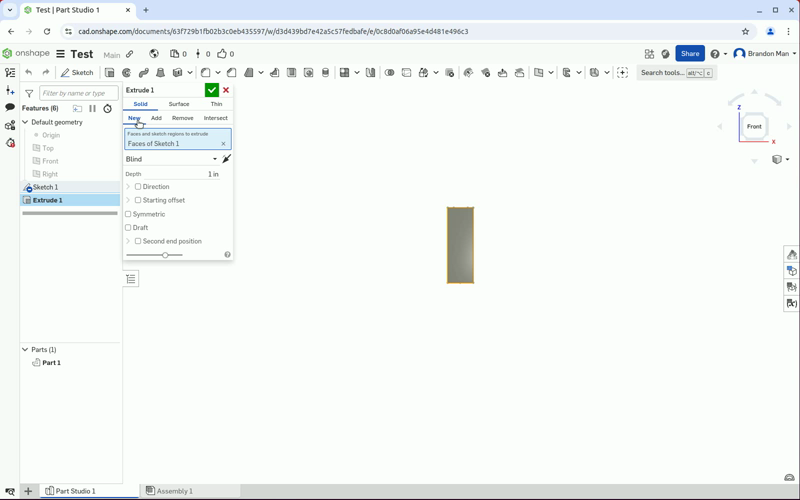
click(137, 120)
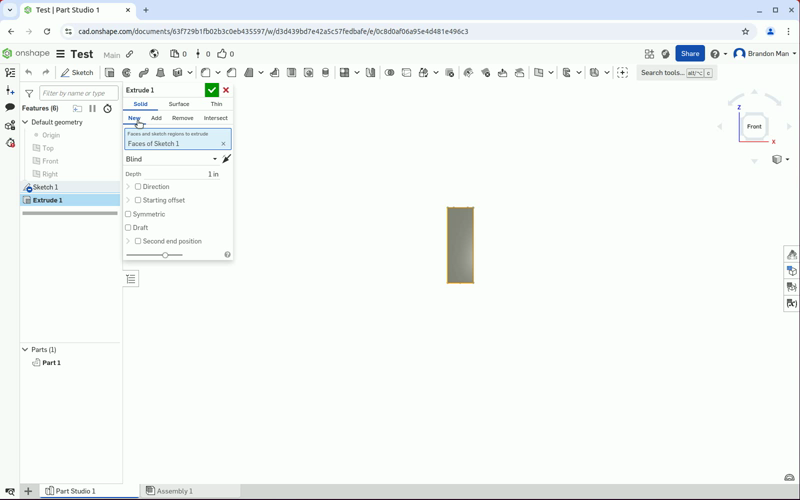
key(tab, 4)
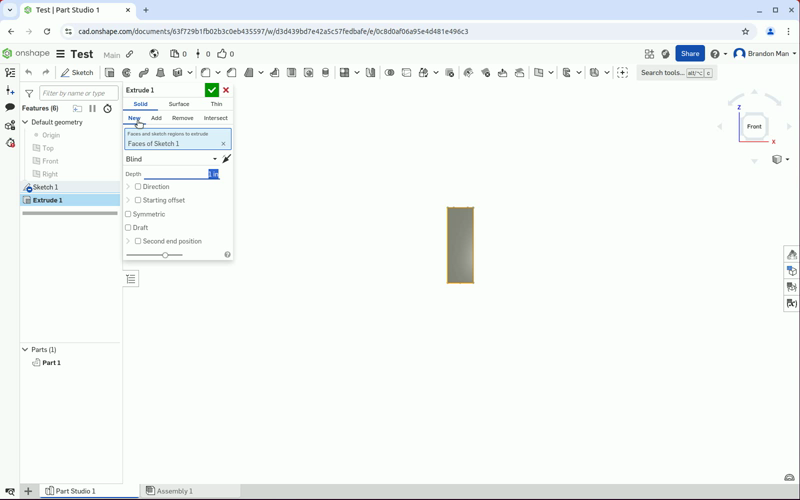
text(-0.481)
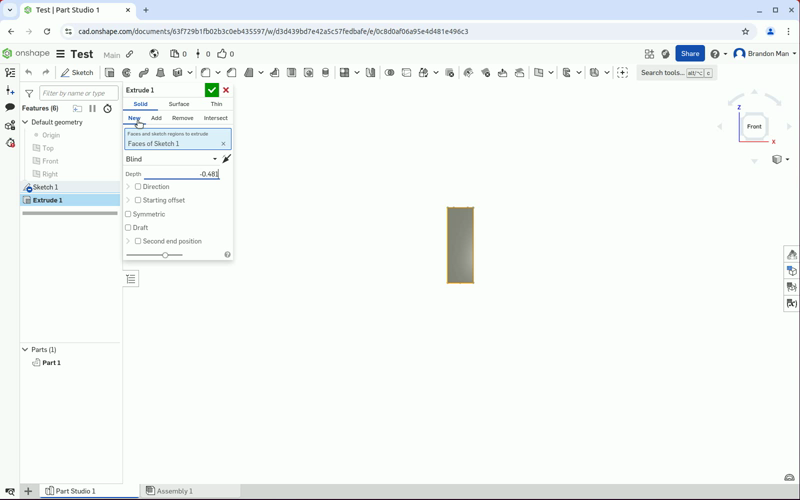
key(enter)
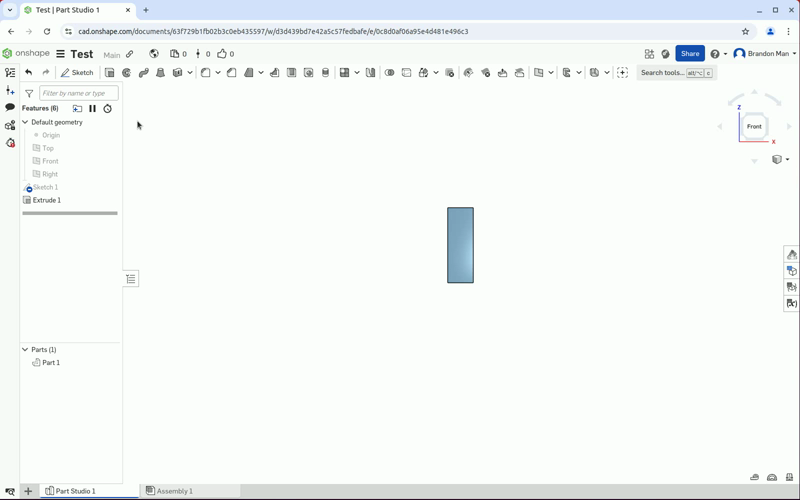
key(shift+h)
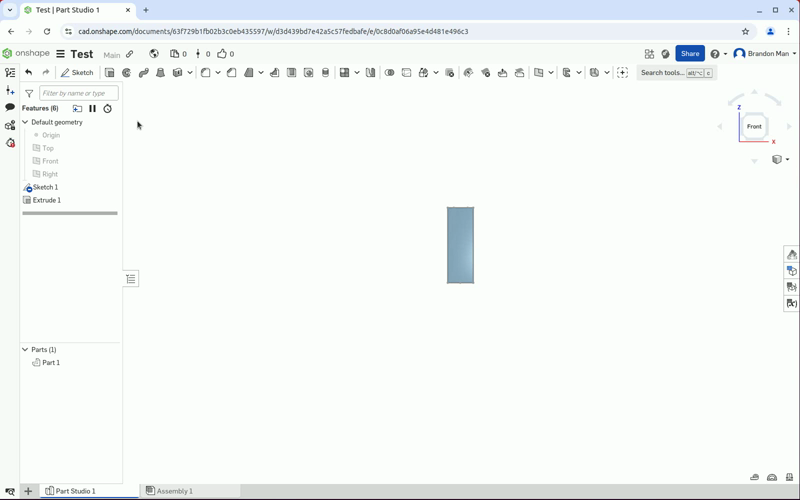
key(shift+h)
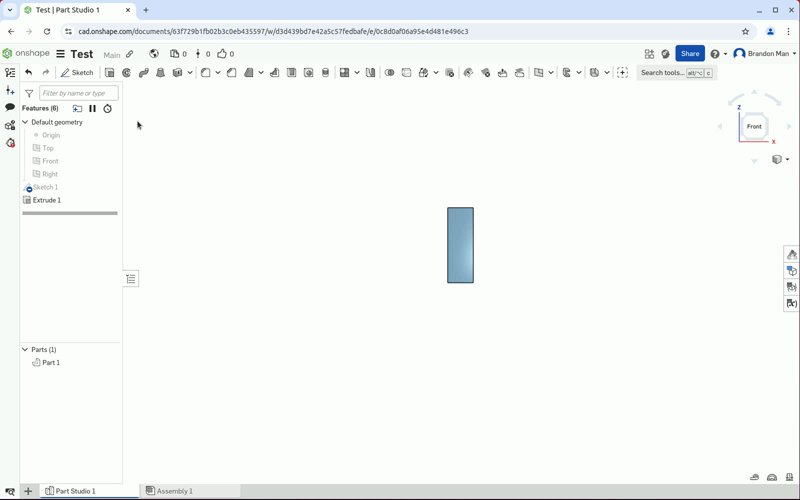
mouse_move(73, 189)
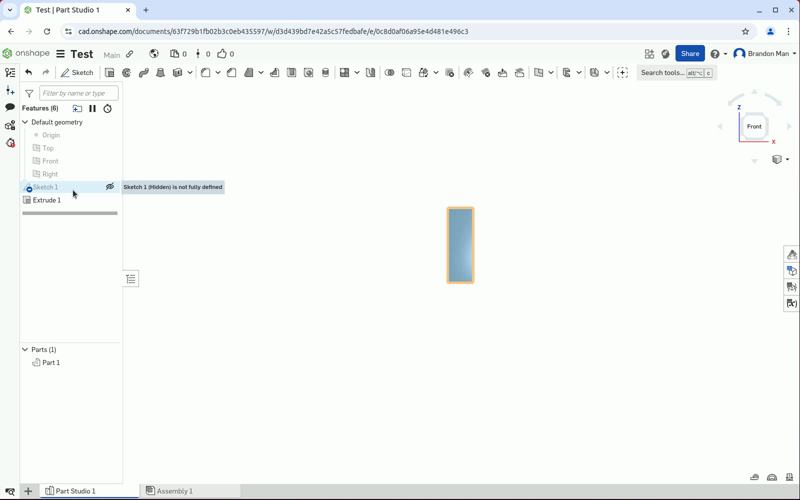
click(73, 189)
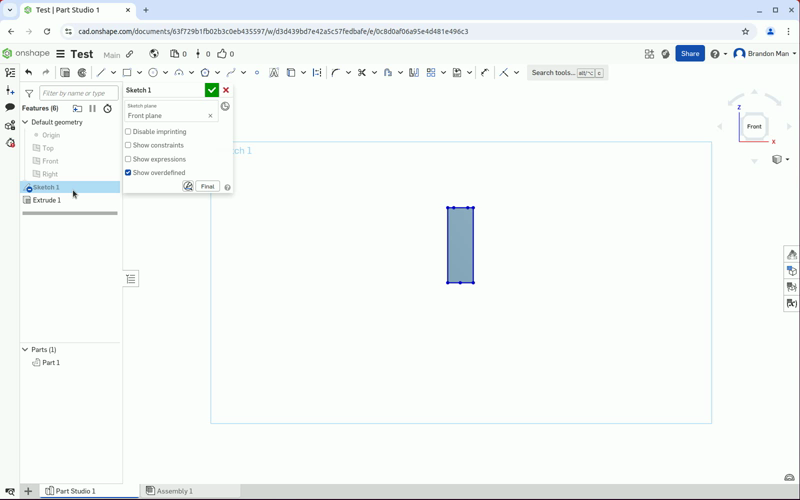
mouse_move(229, 92)
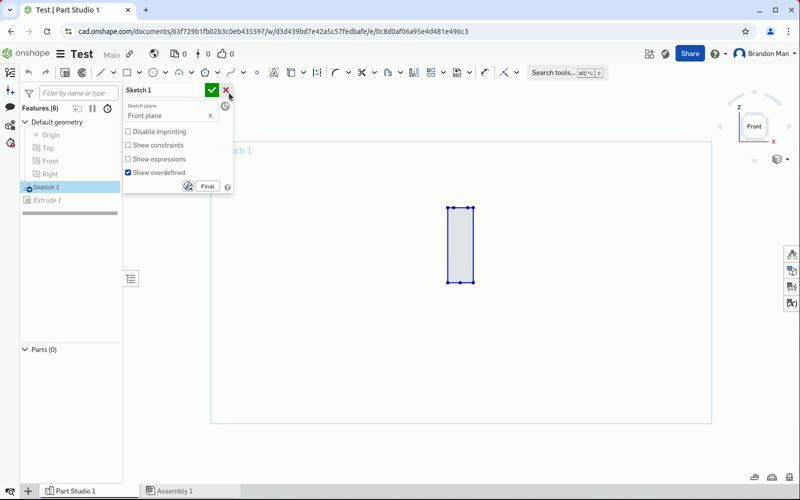
click(229, 92)
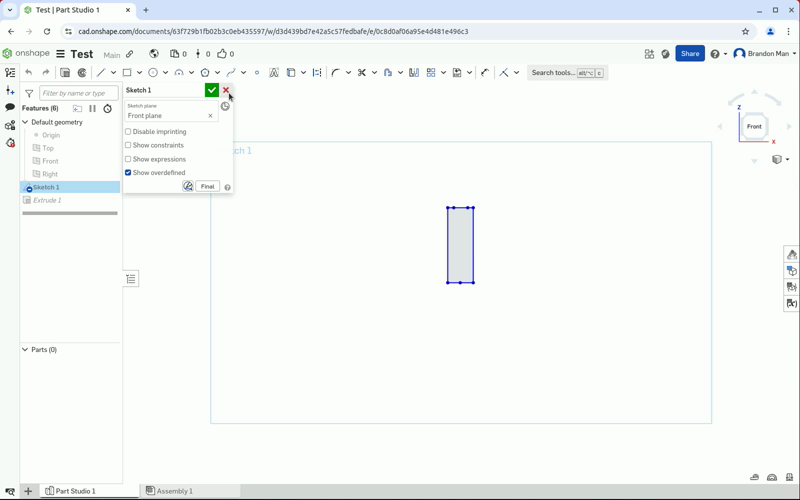
key(shift+s)
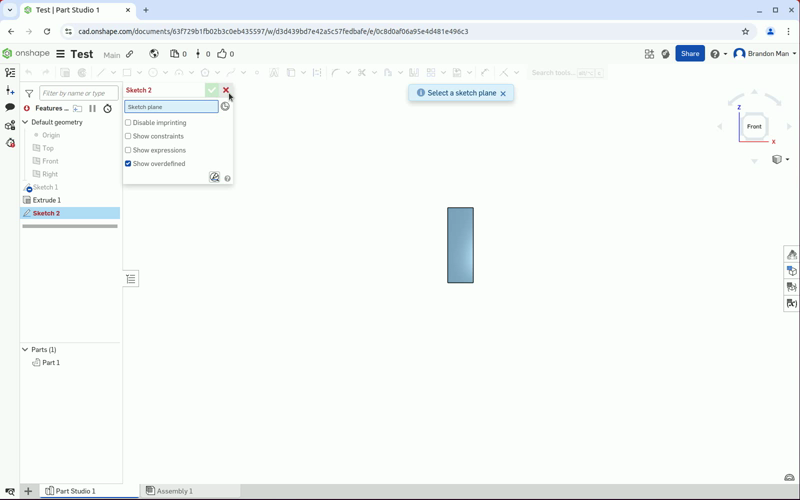
mouse_move(73, 163)
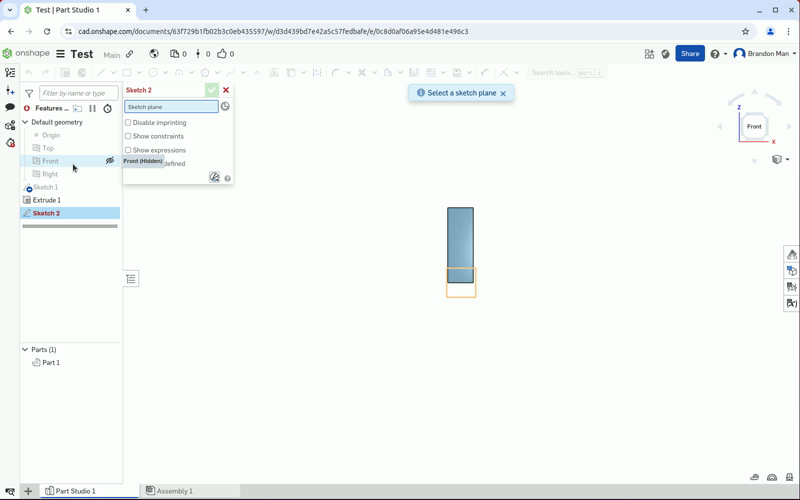
click(73, 163)
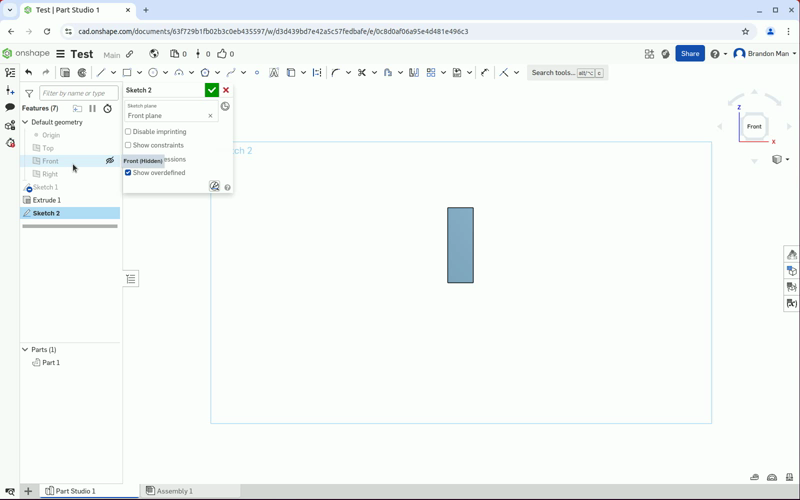
mouse_move(73, 352)
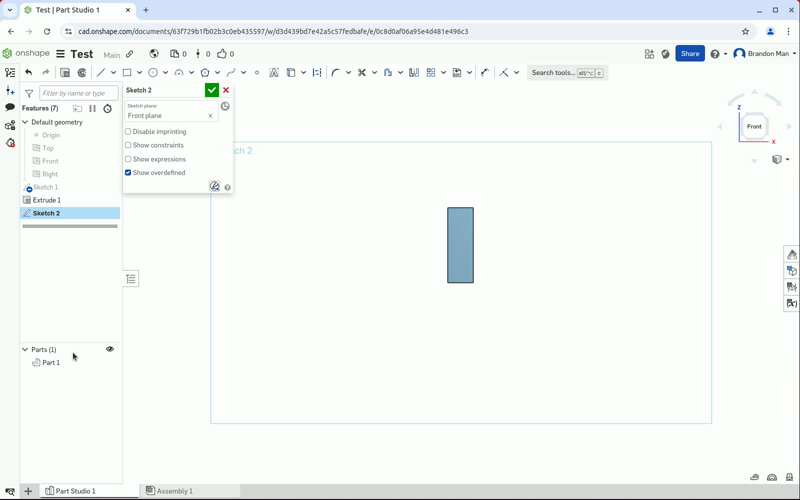
key(y)
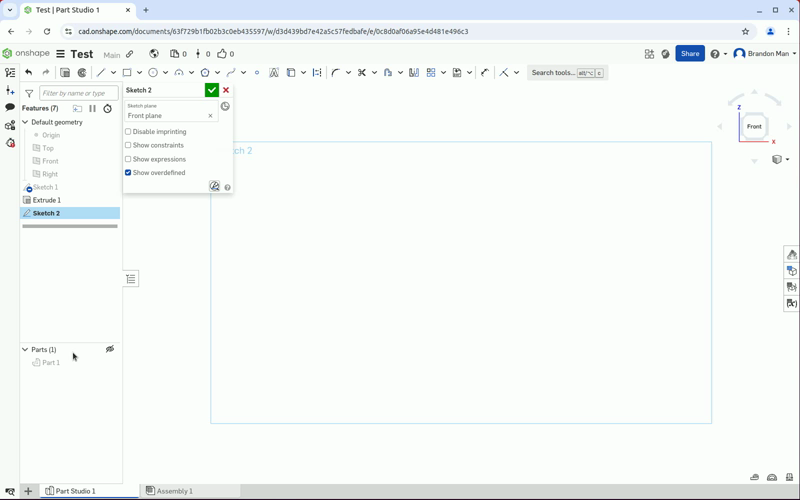
key(l)
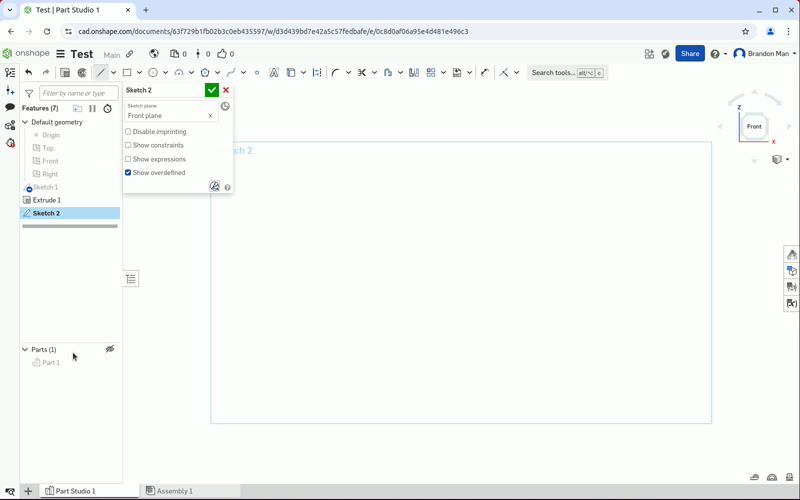
key_down(shift)
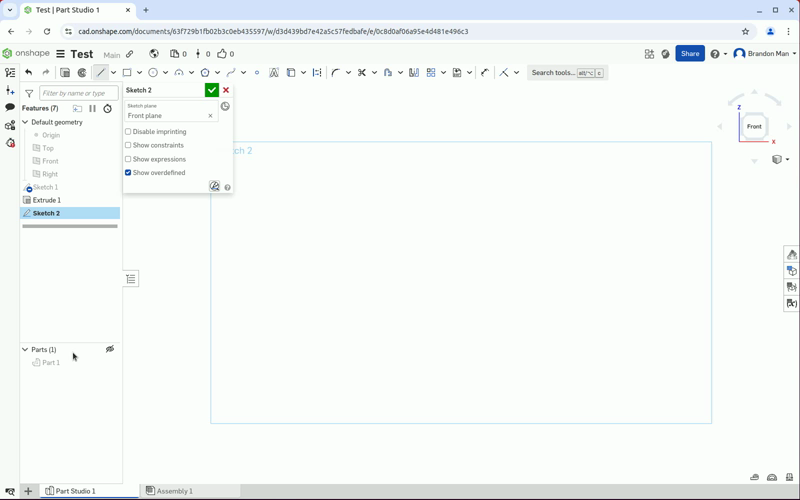
mouse_move(453, 207)
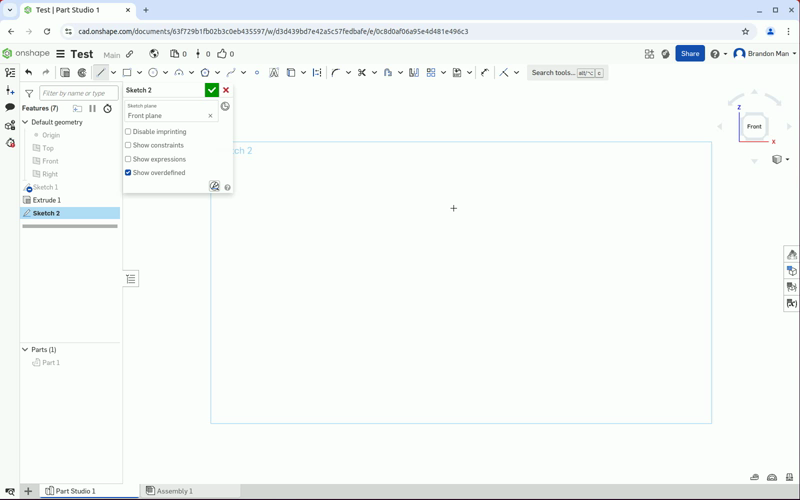
click(453, 207)
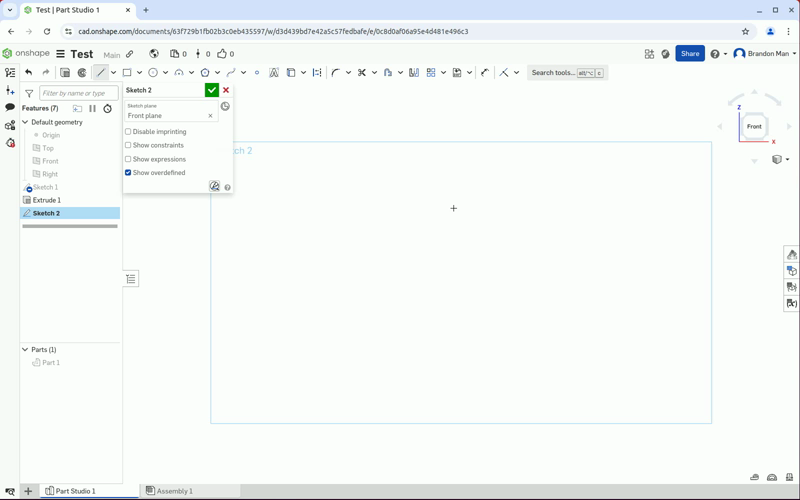
key_up(shift)
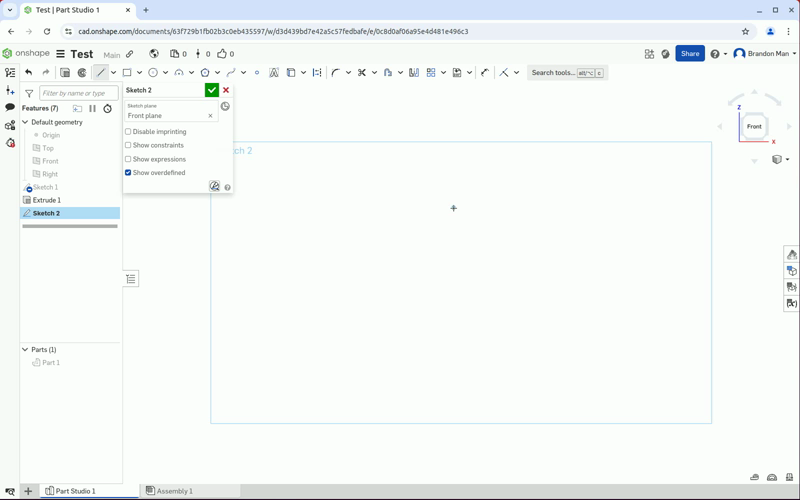
key_down(shift)
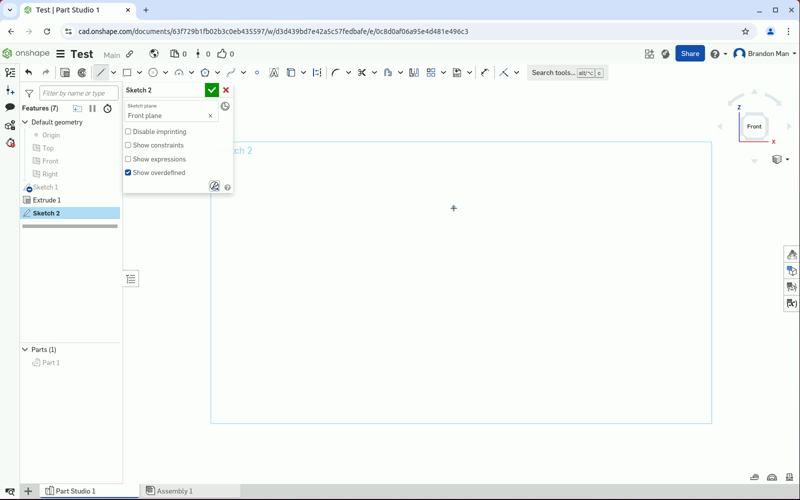
mouse_move(483, 207)
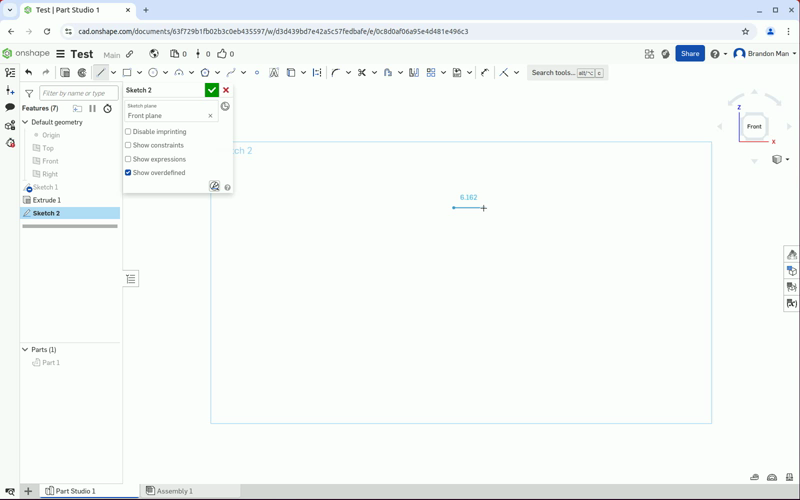
mouse_move(468, 207)
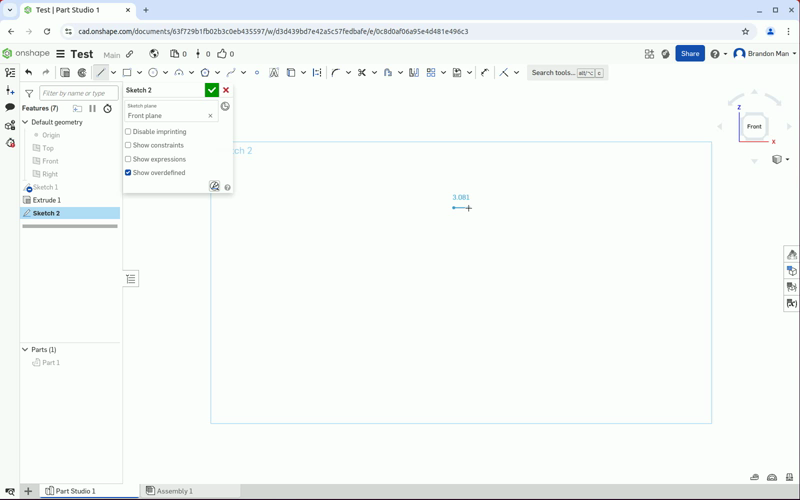
click(468, 207)
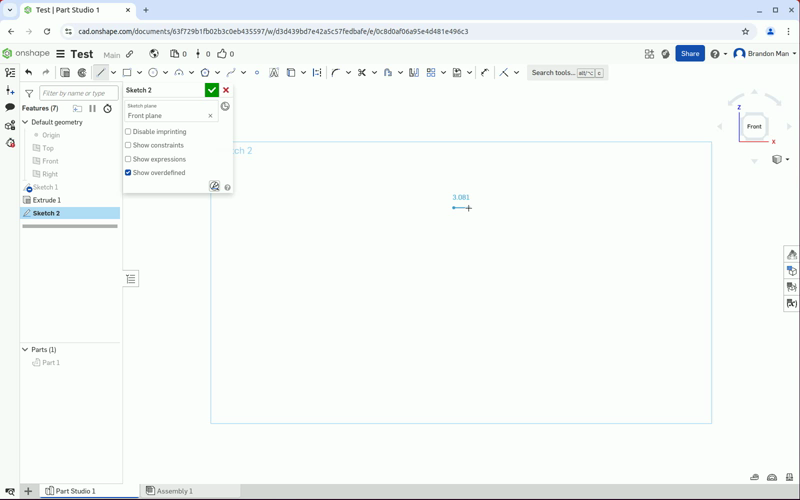
key_up(shift)
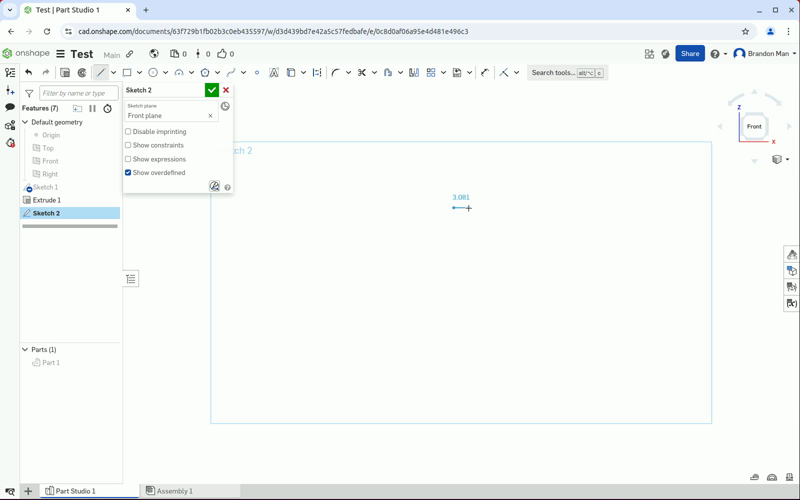
key_down(shift)
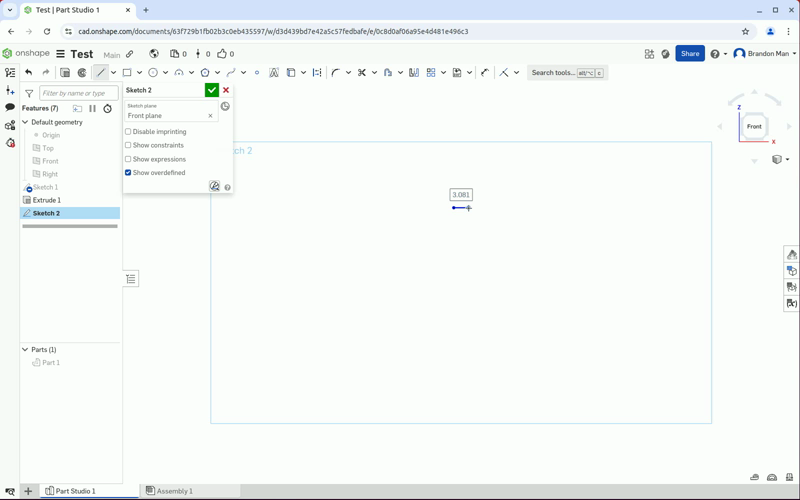
mouse_move(498, 207)
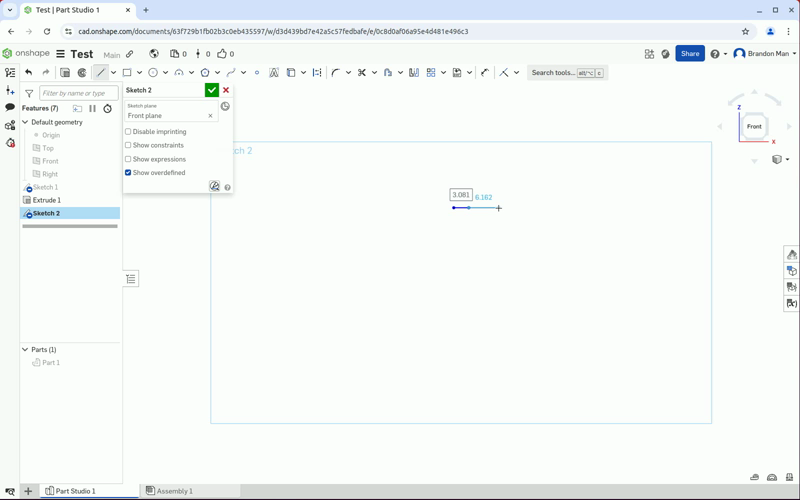
mouse_move(468, 198)
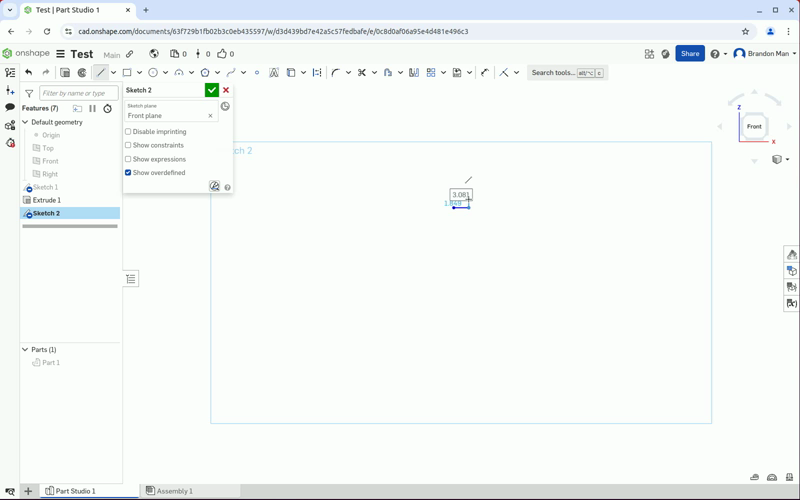
click(468, 198)
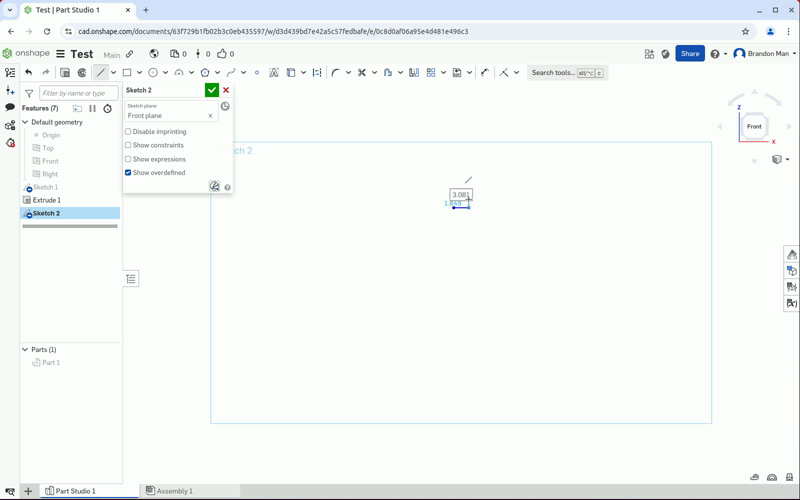
key_up(shift)
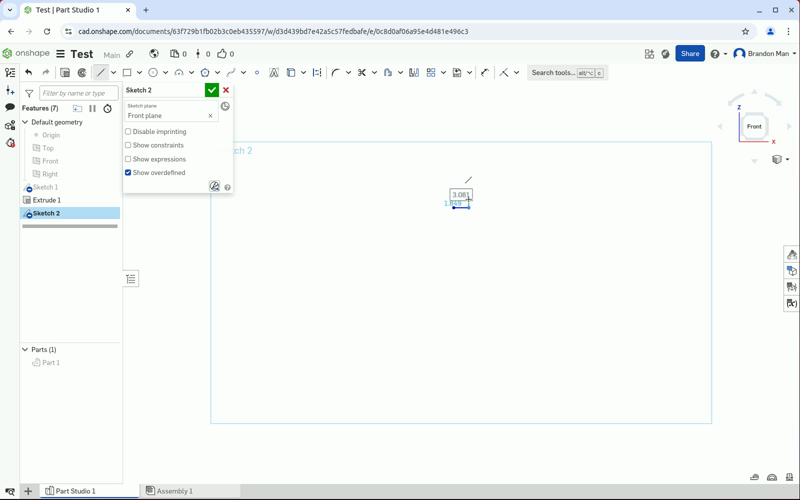
key_down(shift)
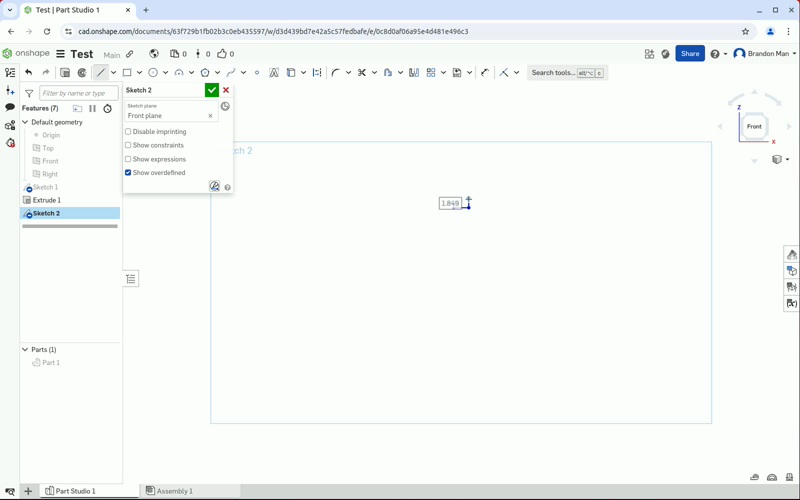
mouse_move(498, 198)
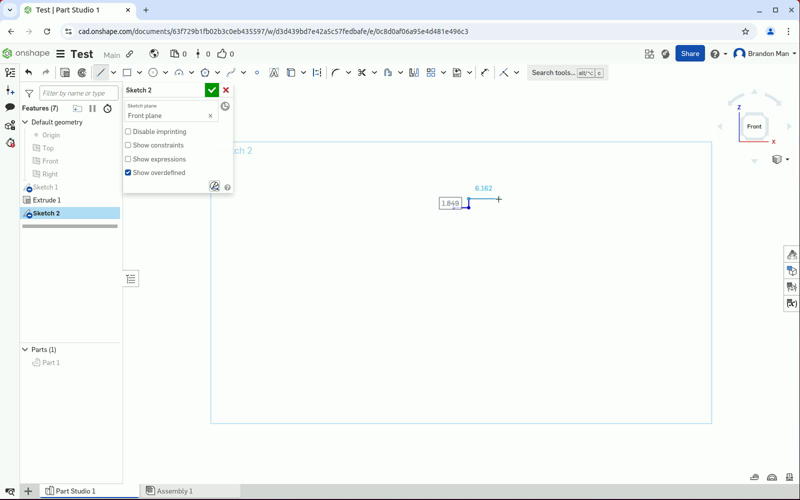
mouse_move(461, 198)
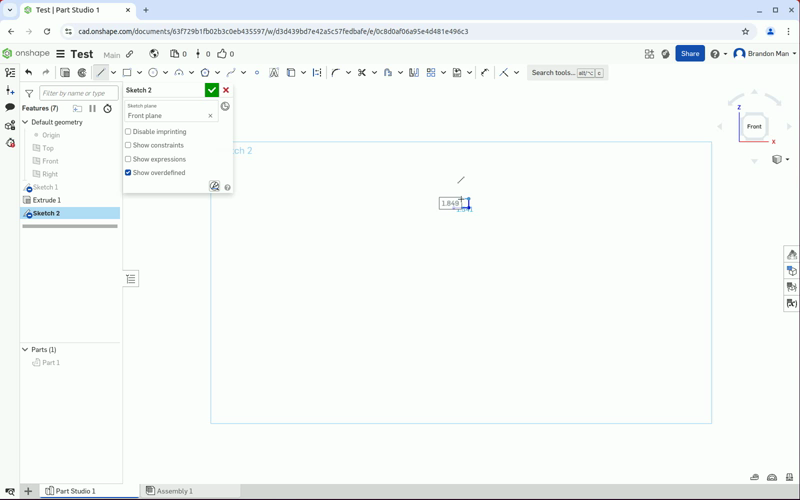
click(461, 198)
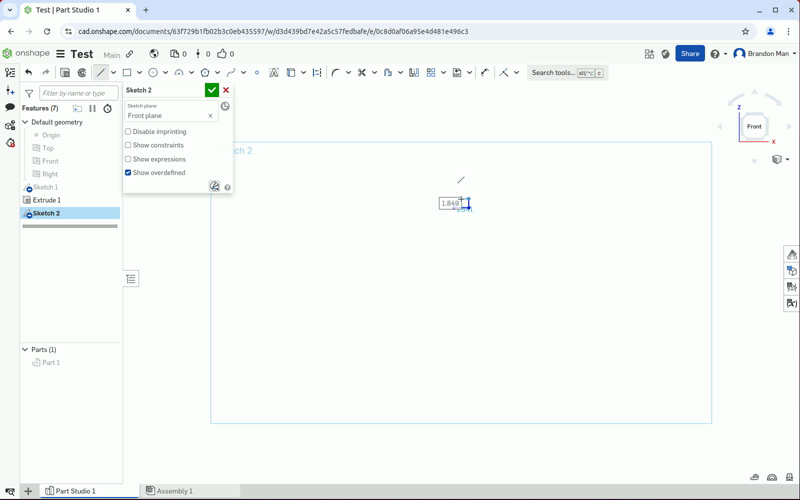
key_up(shift)
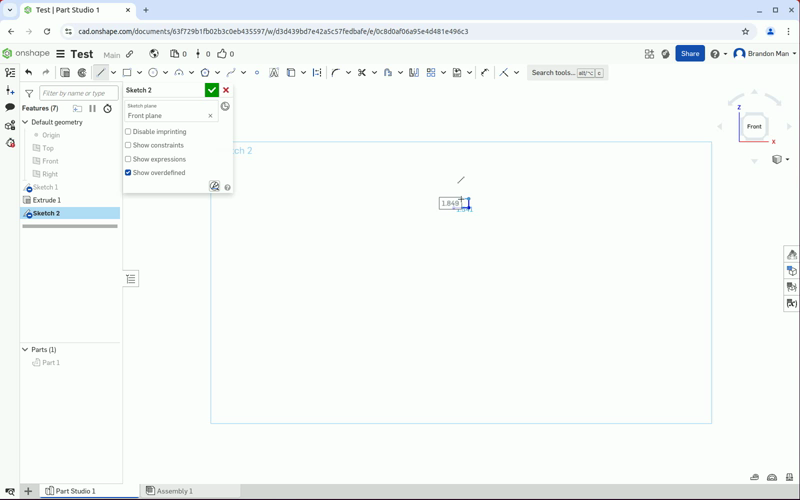
key_down(shift)
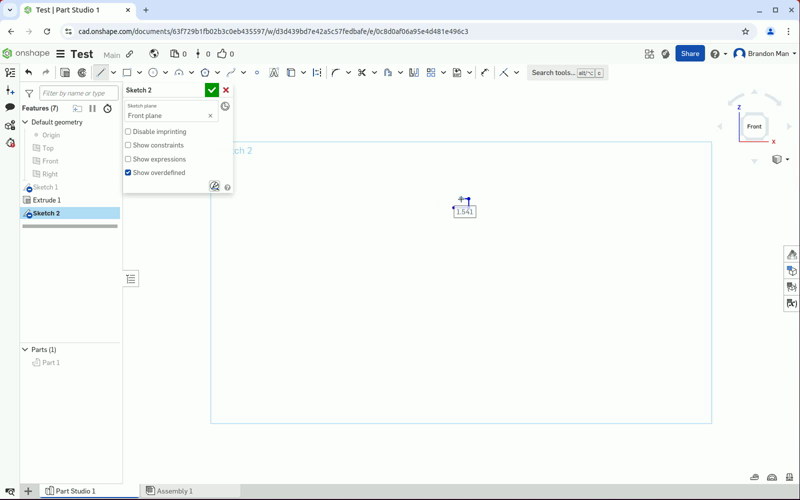
mouse_move(491, 198)
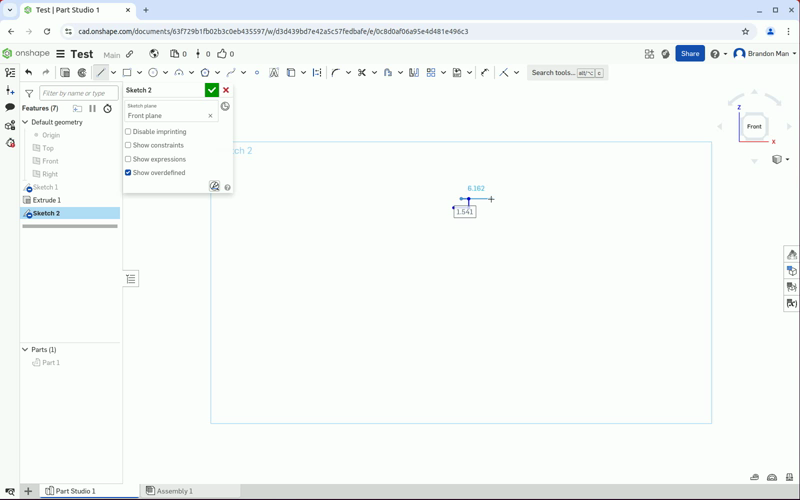
mouse_move(453, 198)
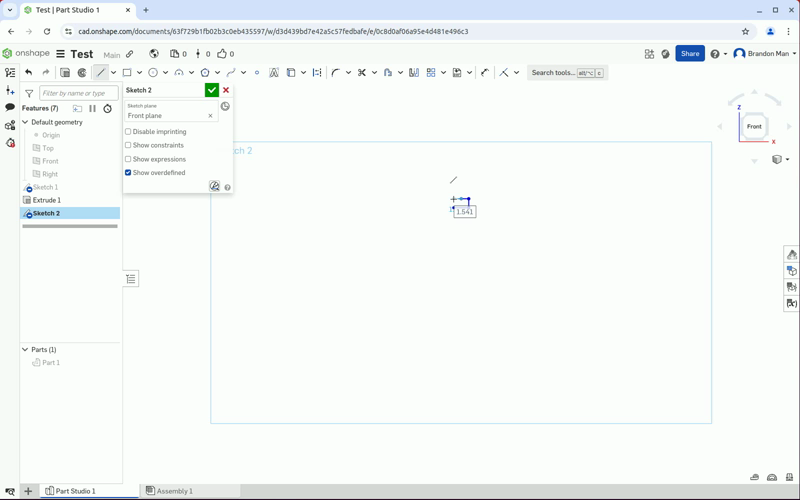
click(453, 198)
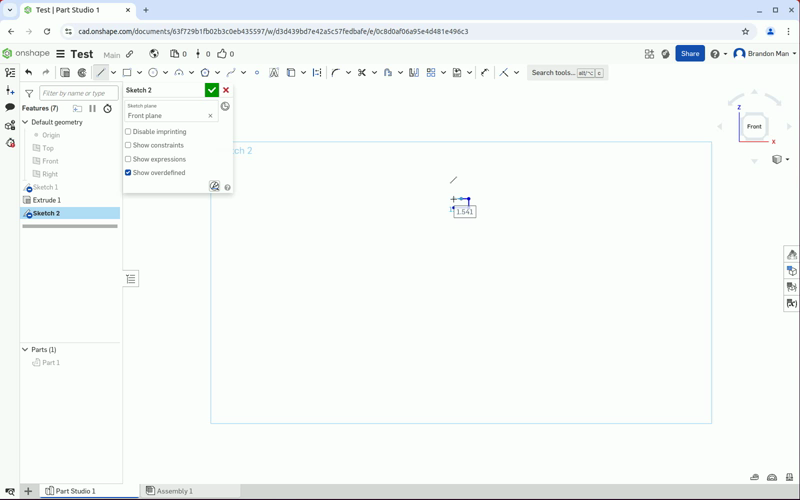
key_up(shift)
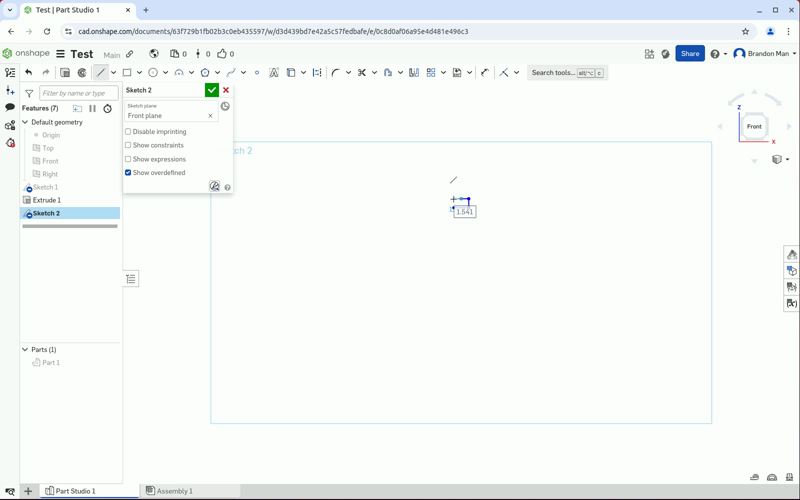
mouse_move(483, 198)
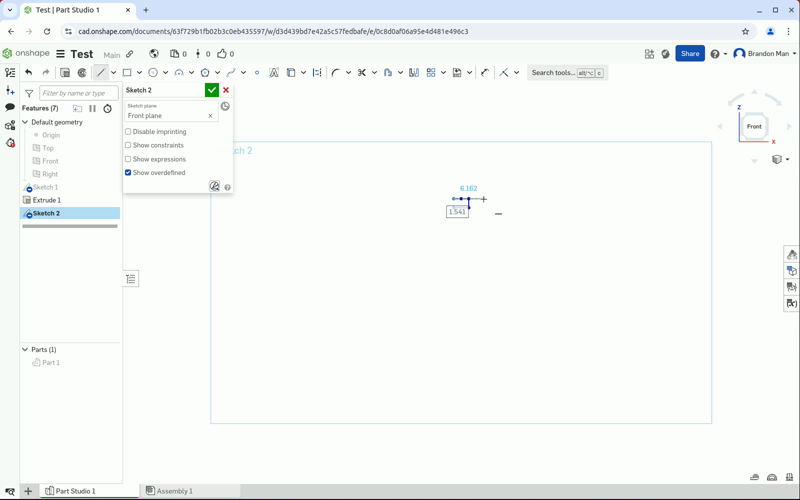
key_down(shift)
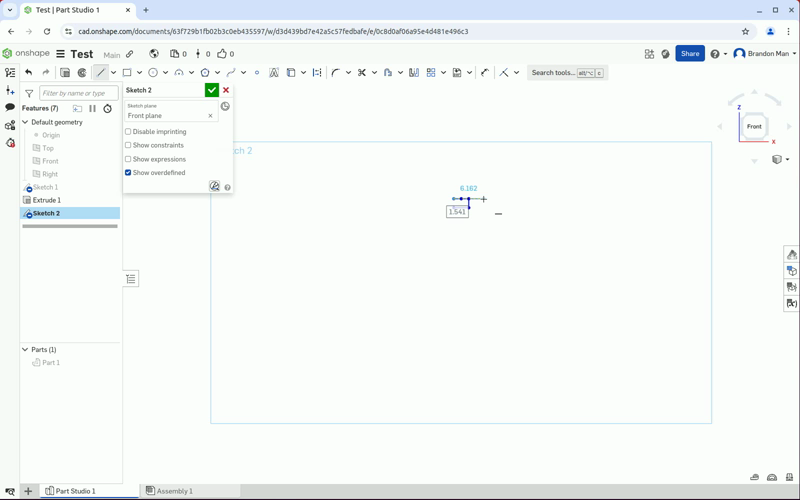
mouse_move(453, 207)
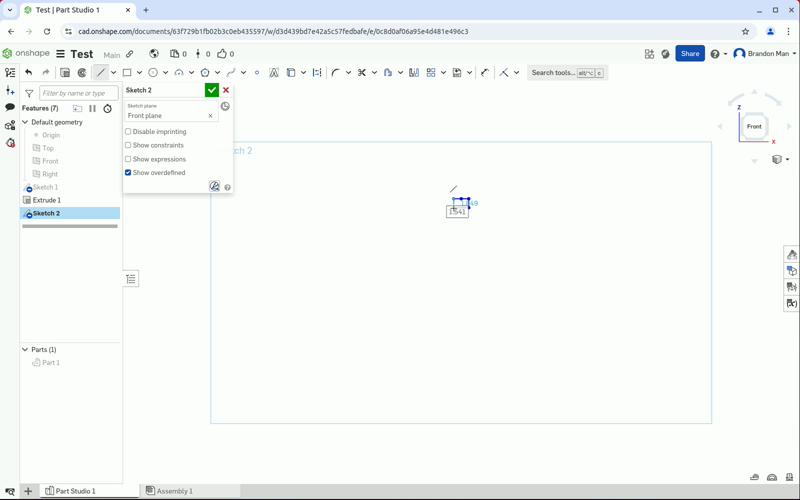
key_up(shift)
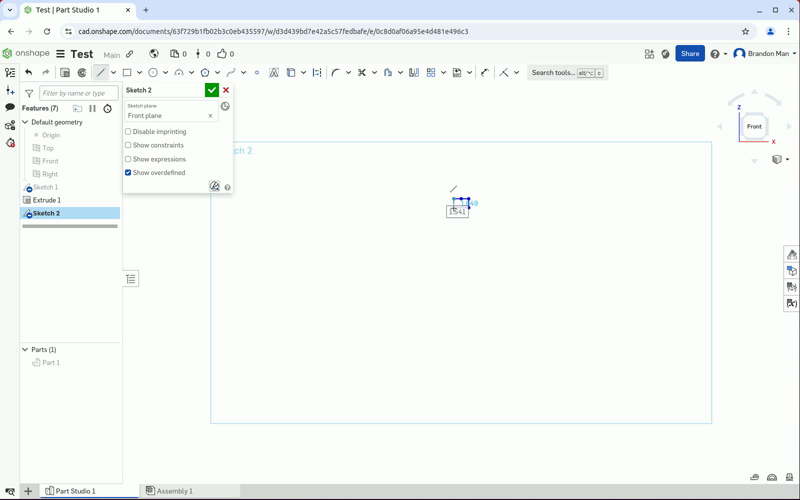
click(453, 207)
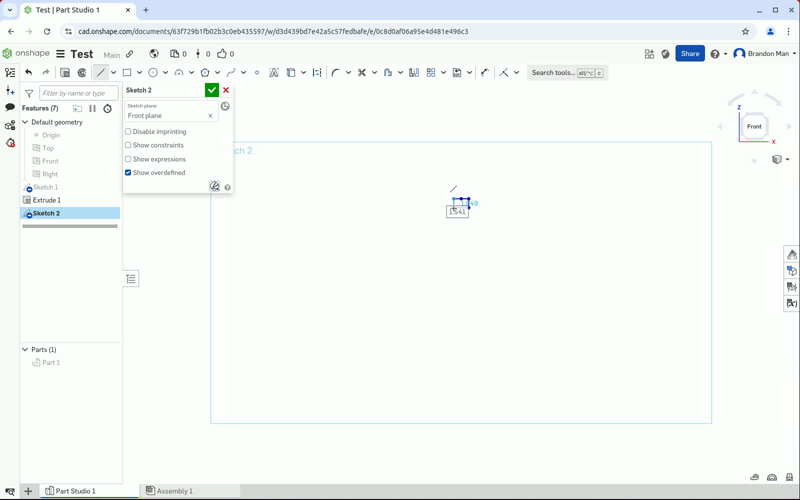
key(esc)
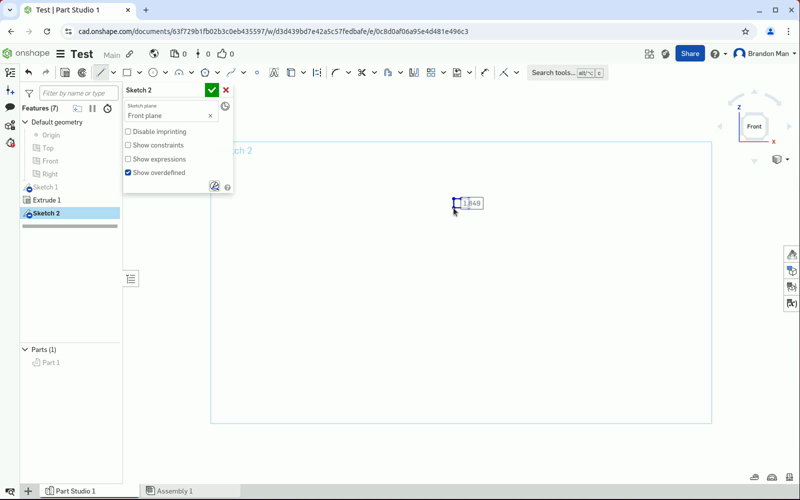
mouse_move(463, 206)
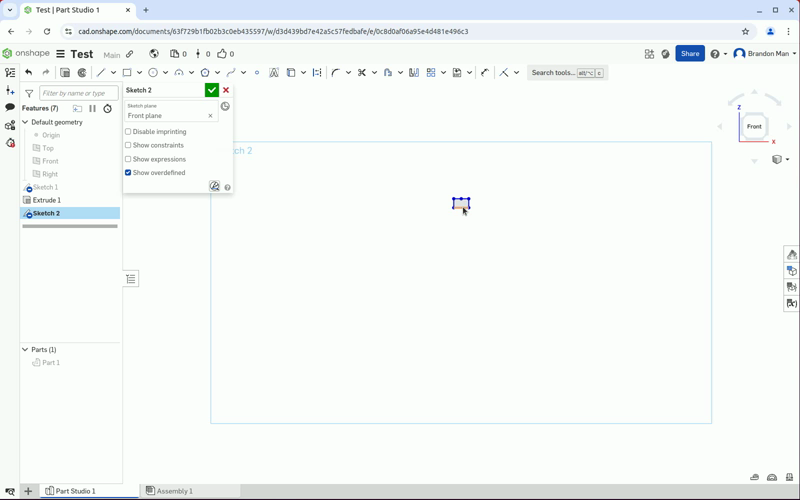
scroll(6)
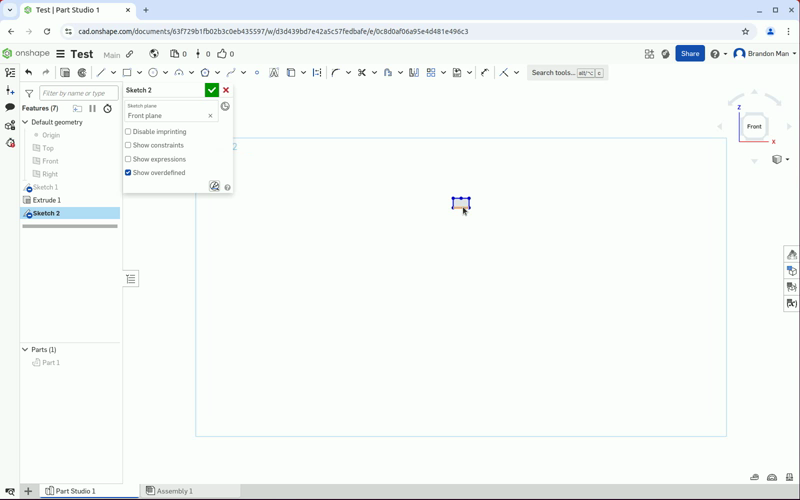
scroll(6)
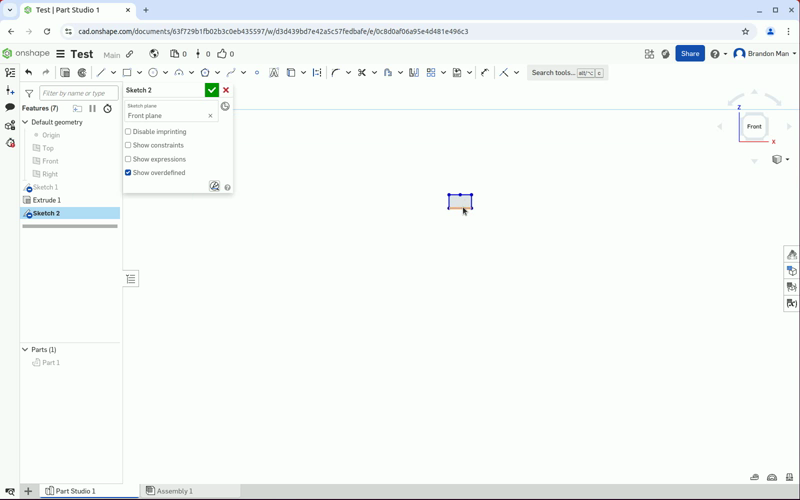
scroll(6)
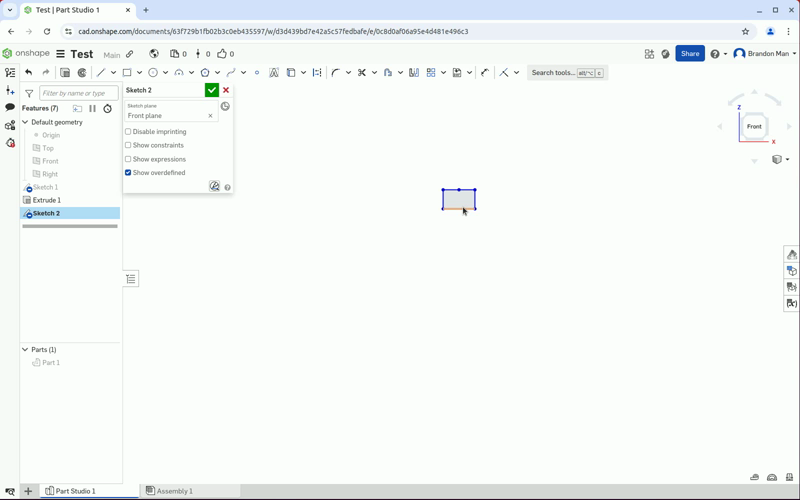
scroll(6)
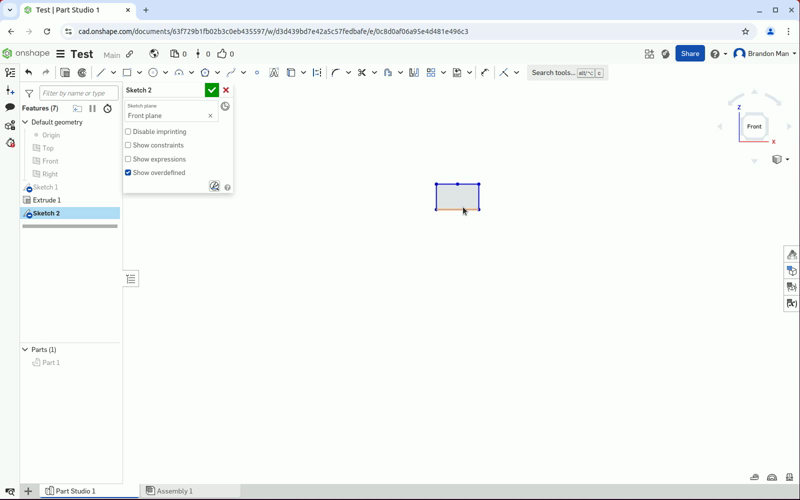
scroll(6)
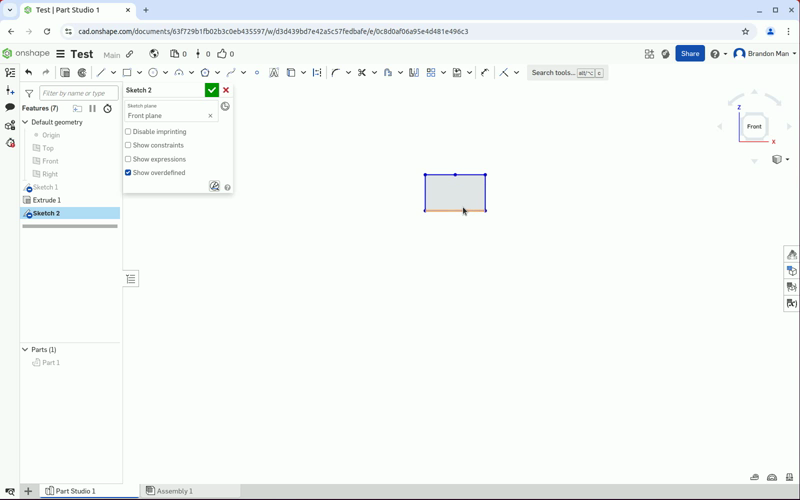
scroll(6)
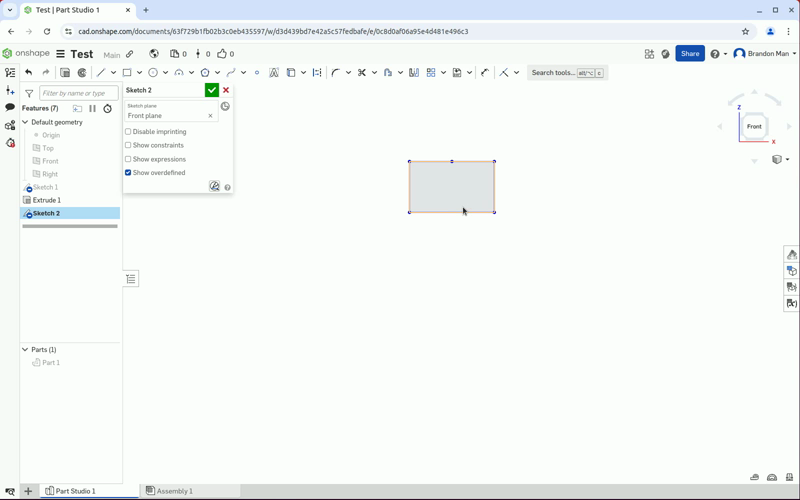
scroll(6)
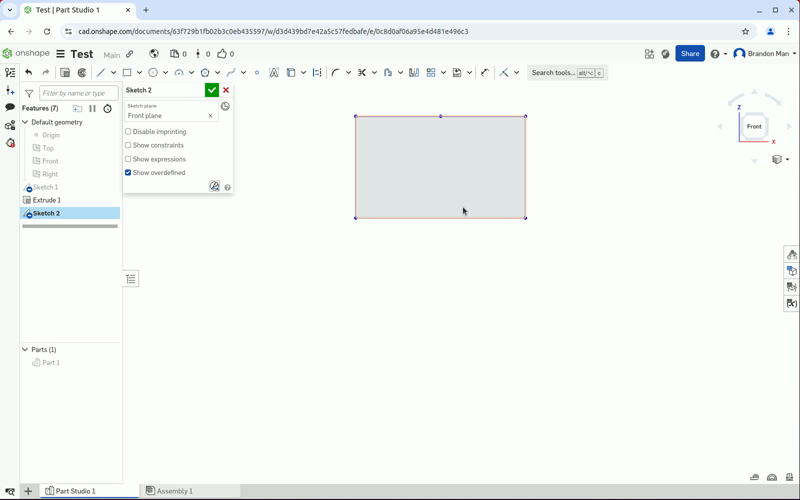
click(463, 206)
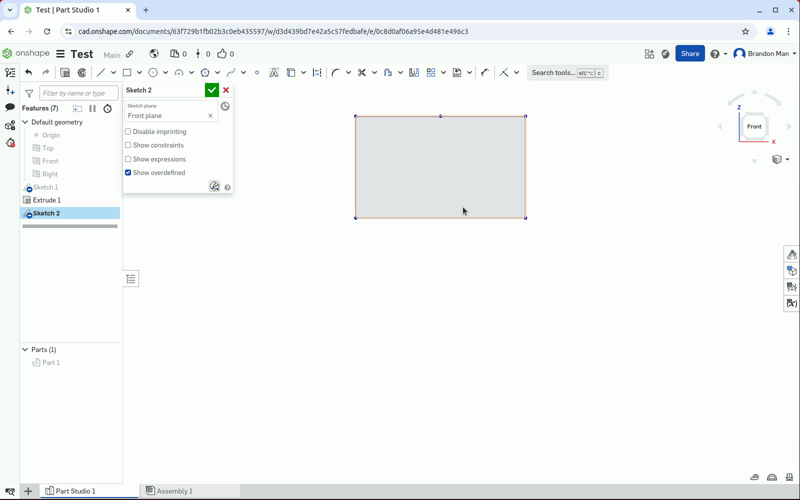
scroll(-6)
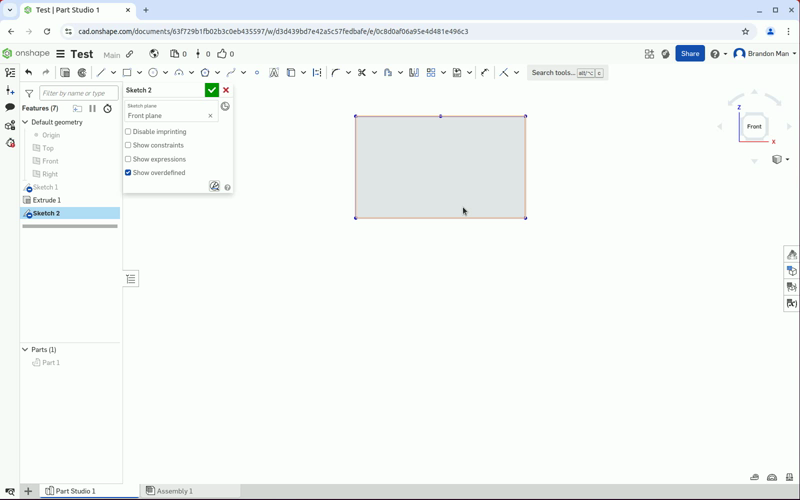
scroll(-6)
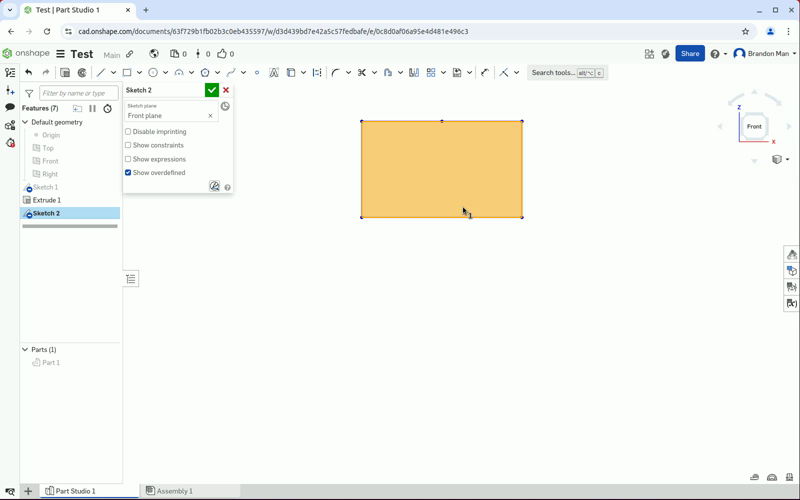
scroll(-6)
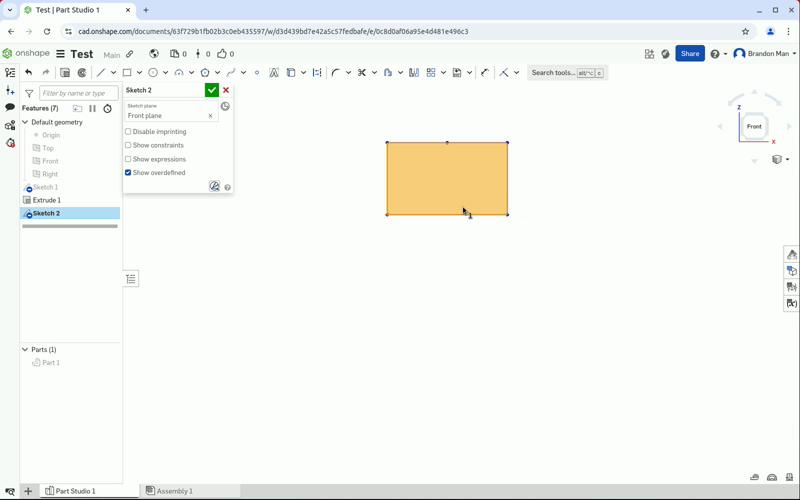
scroll(-6)
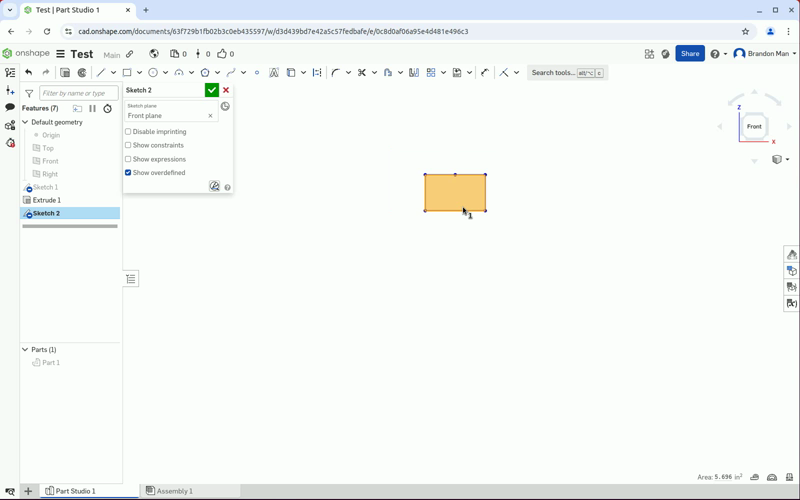
scroll(-6)
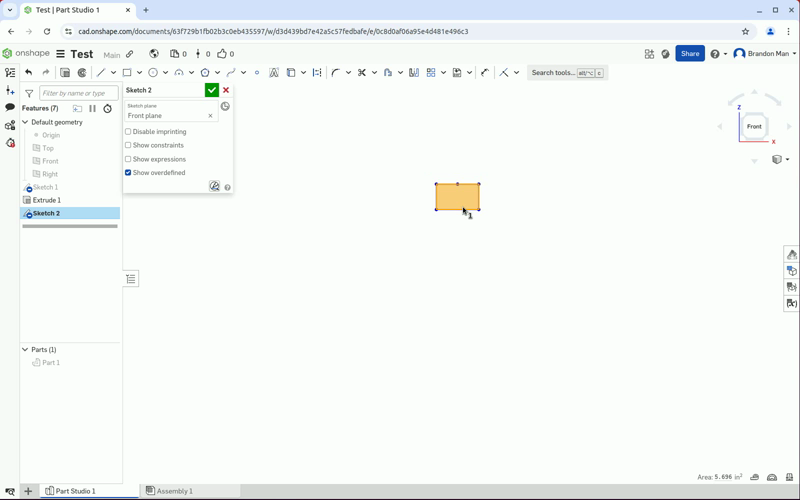
scroll(-6)
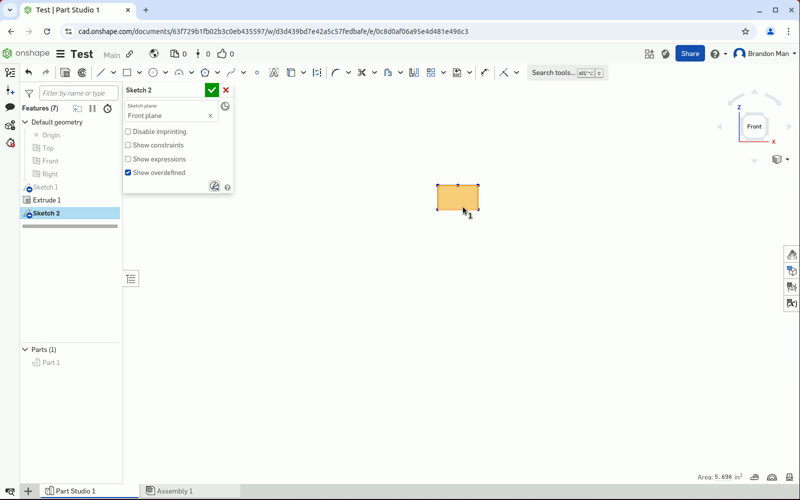
scroll(-6)
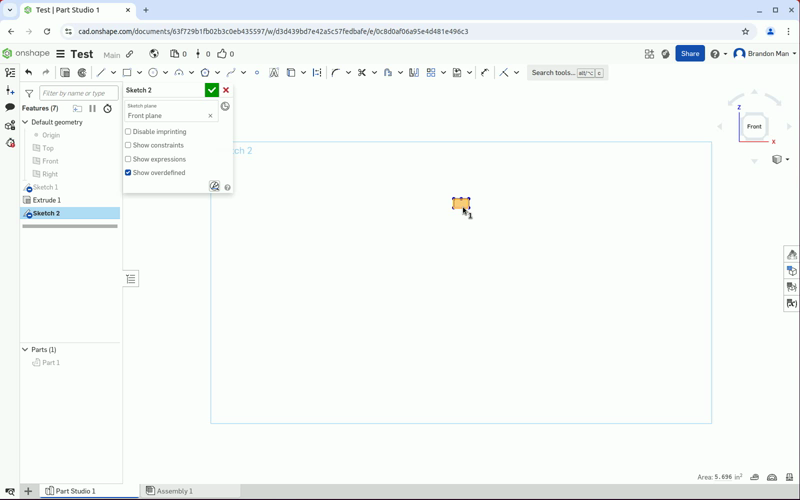
mouse_move(73, 352)
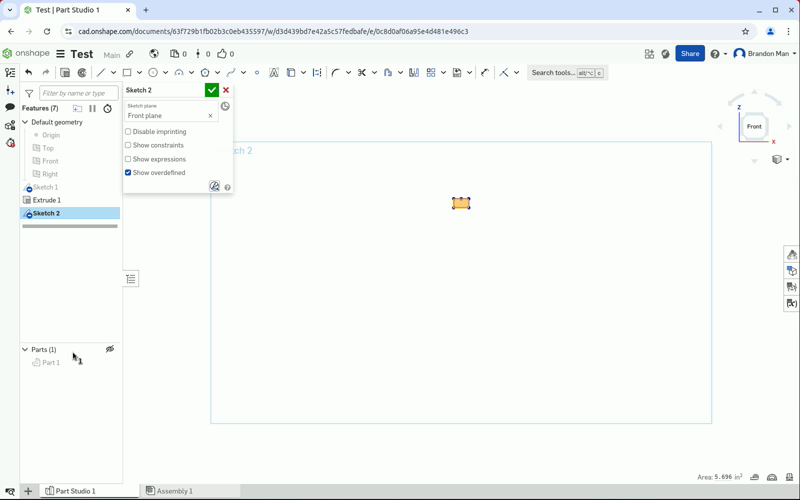
key(shift+y)
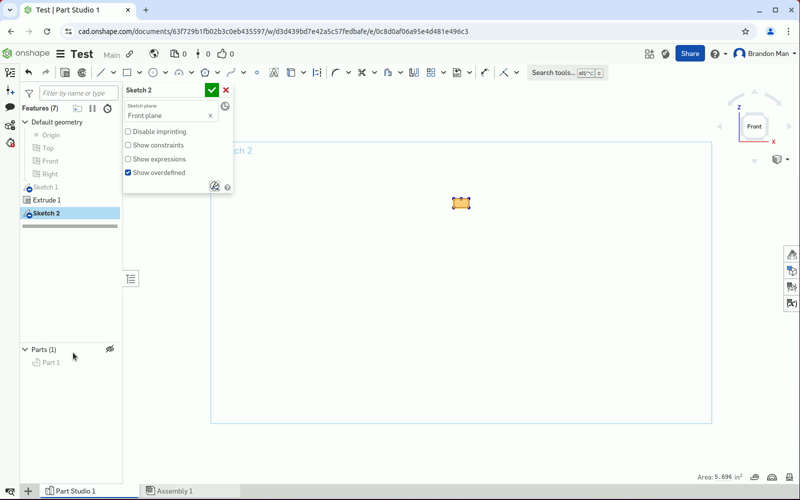
key(shift+e)
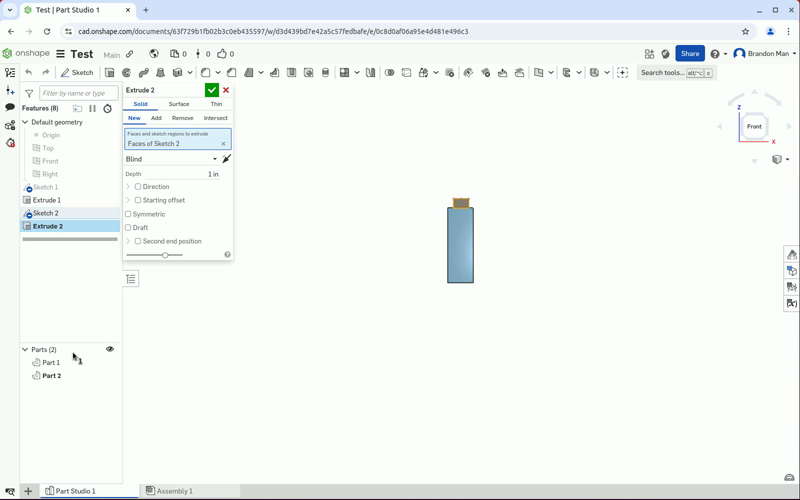
mouse_move(143, 106)
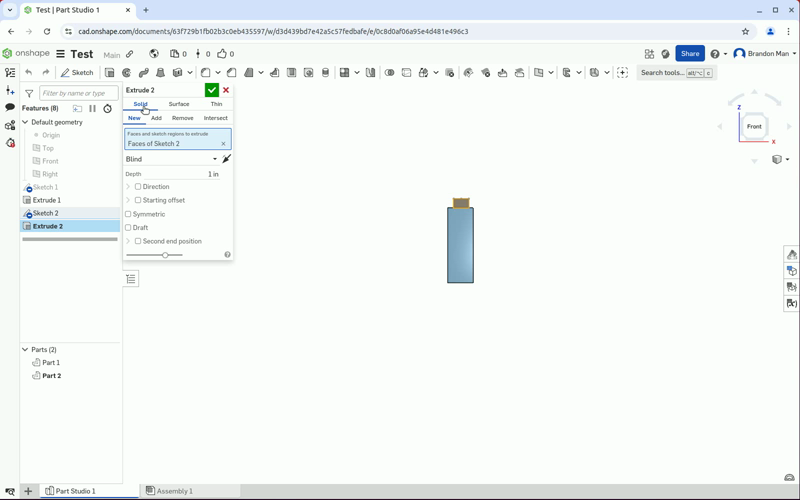
click(143, 106)
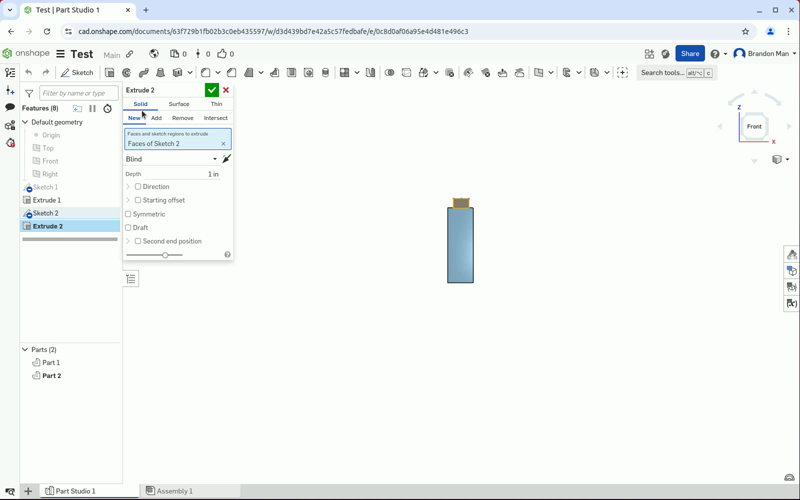
mouse_move(137, 120)
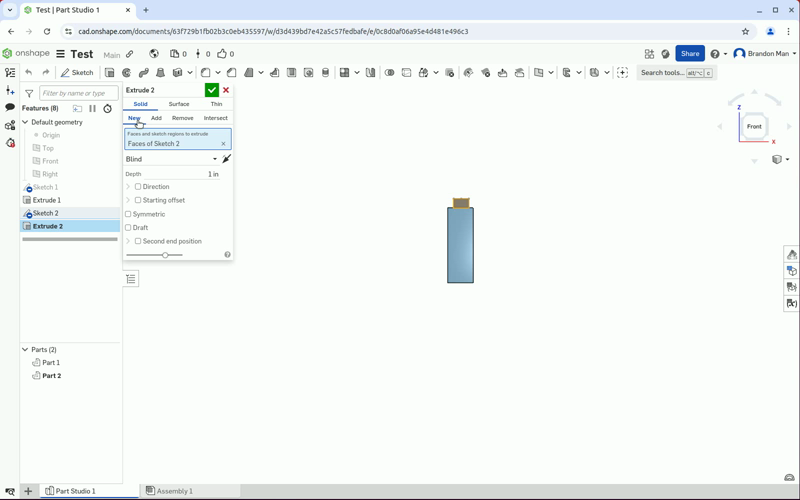
click(137, 120)
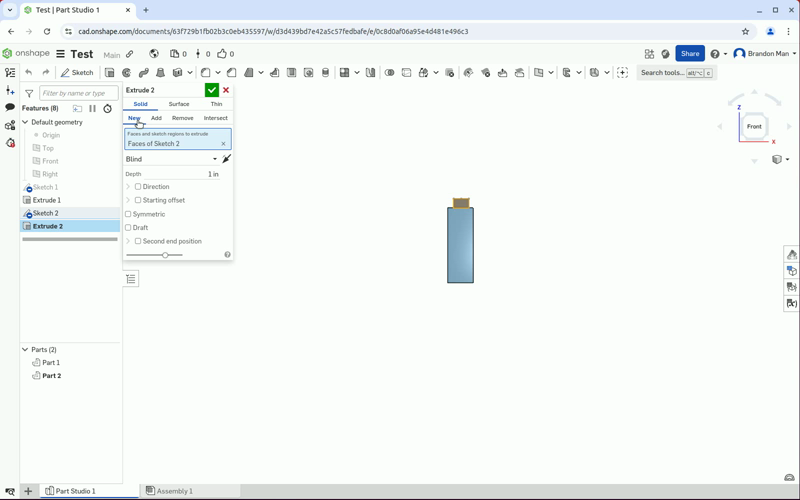
key(tab, 4)
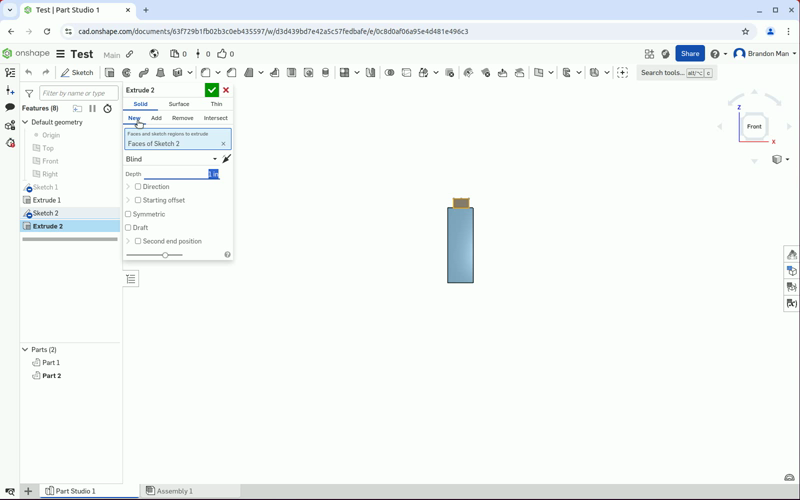
text(-0.481)
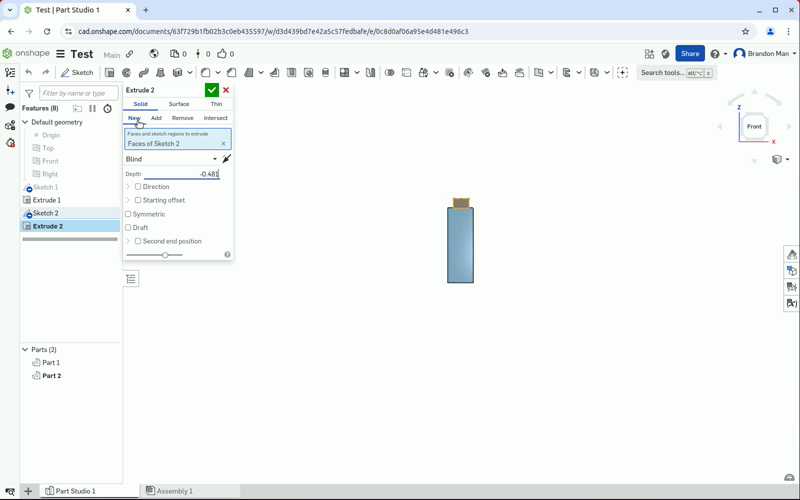
key(enter)
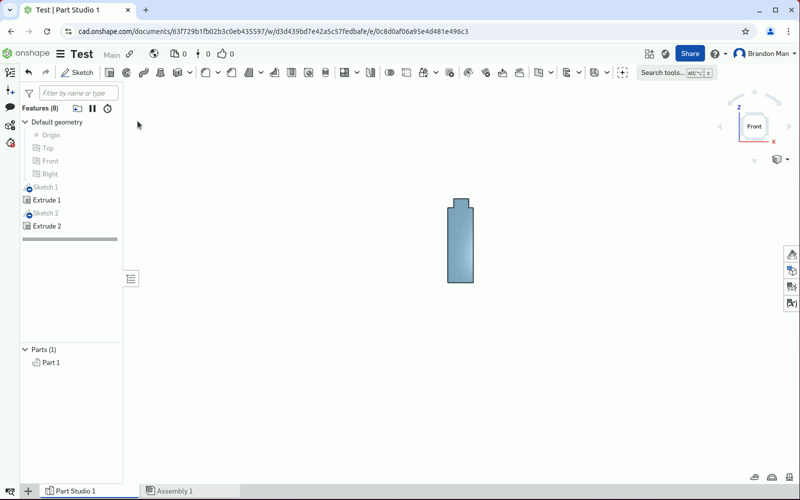
key(shift+h)
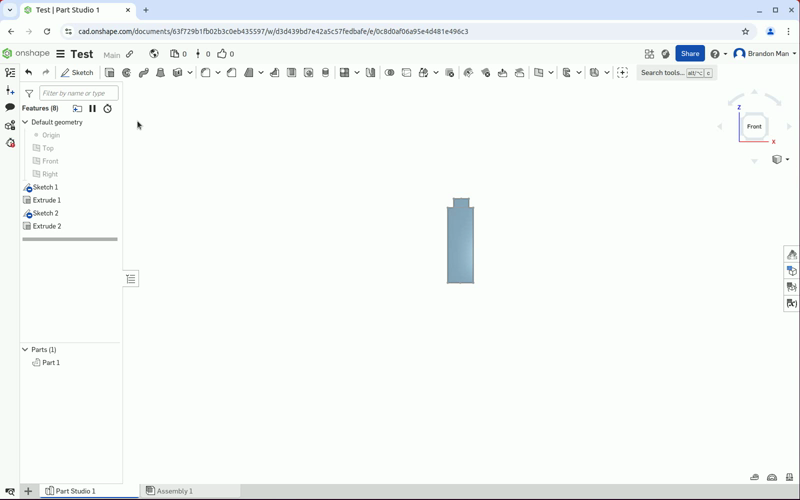
key(shift+h)
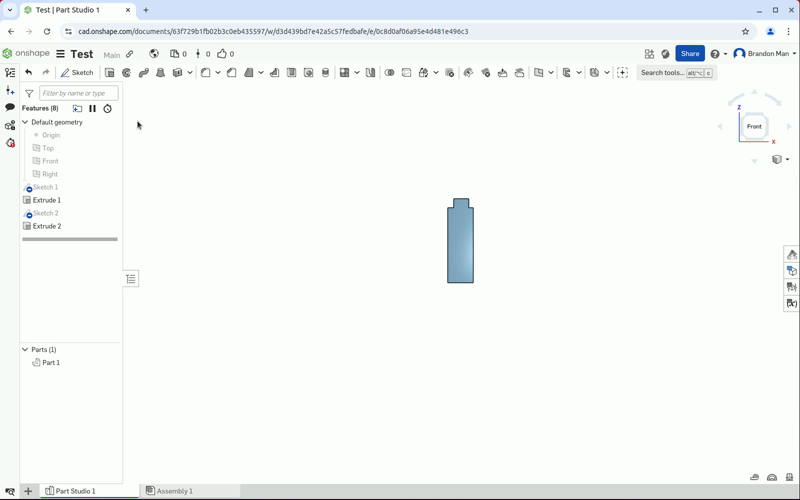
mouse_move(73, 189)
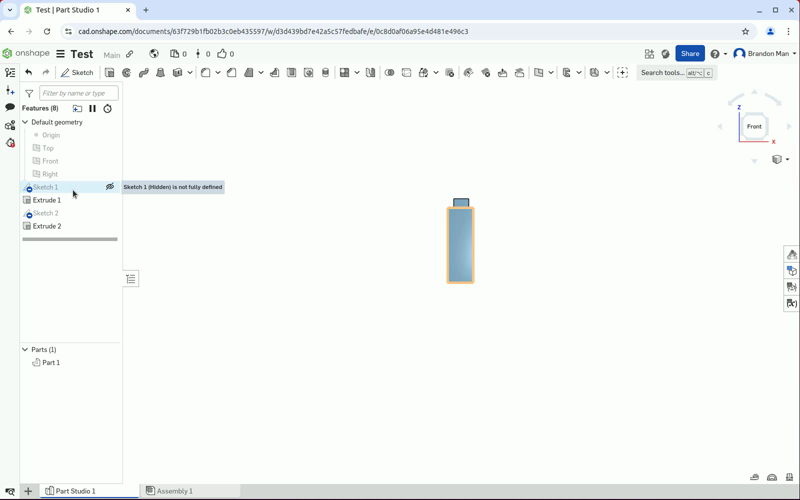
click(73, 189)
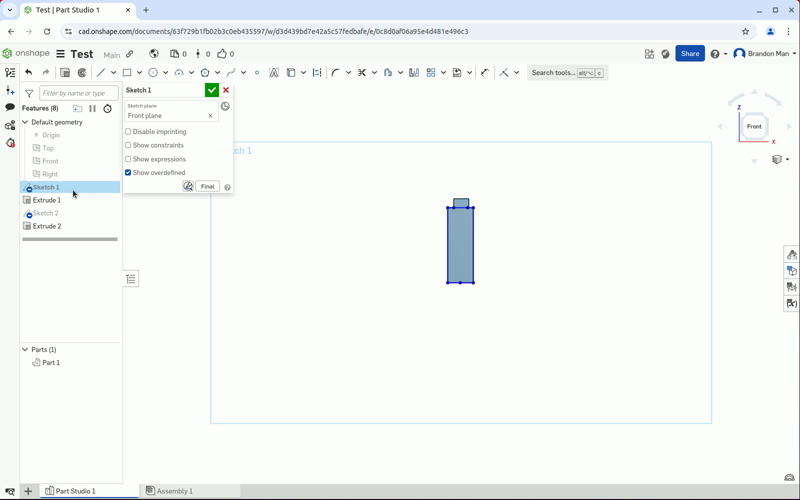
mouse_move(229, 92)
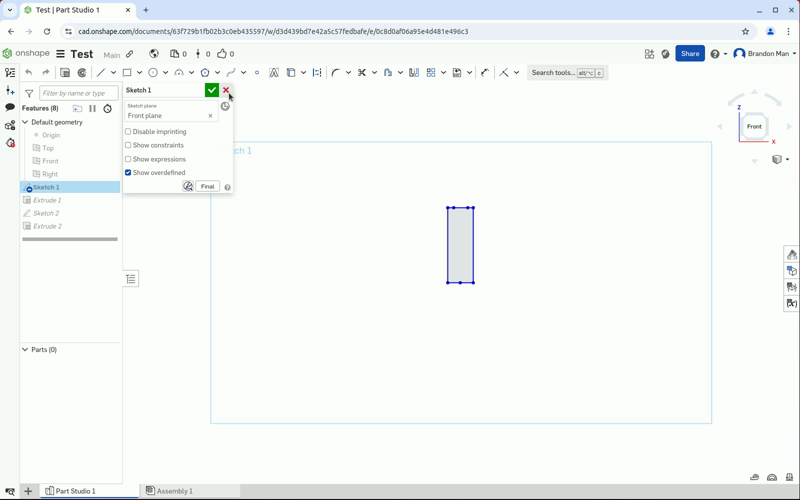
click(229, 92)
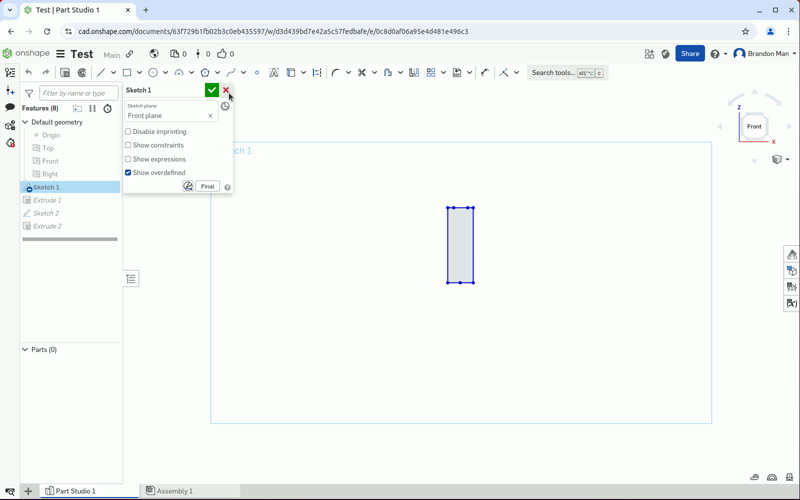
key(shift+s)
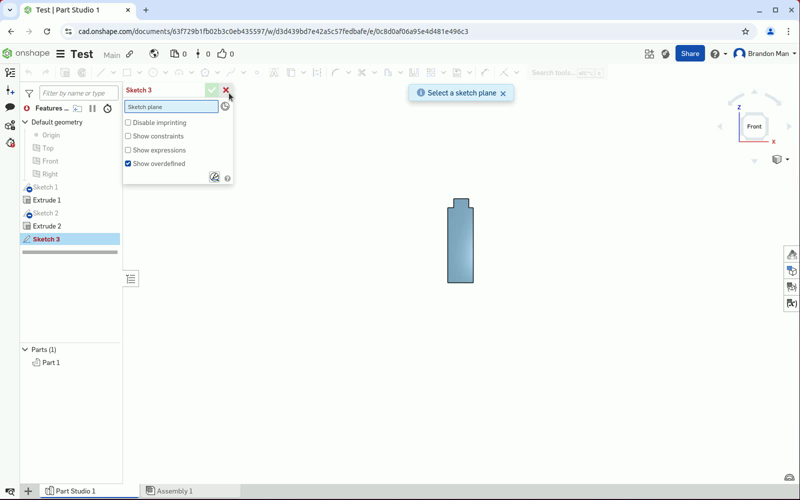
mouse_move(73, 163)
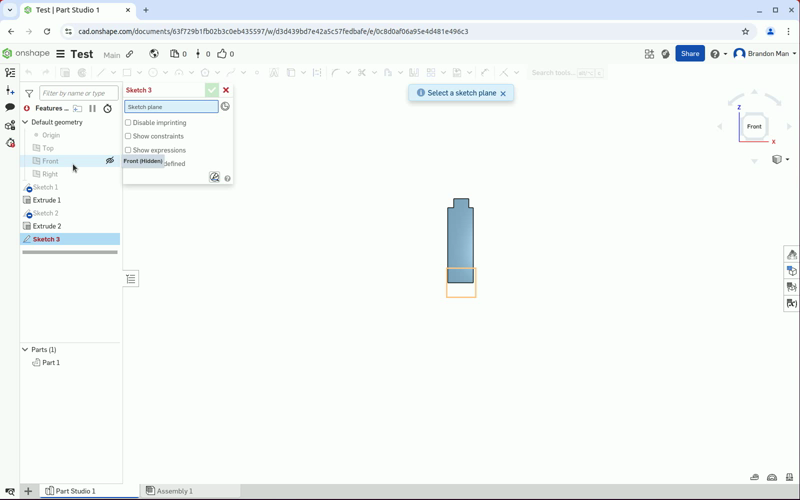
click(73, 163)
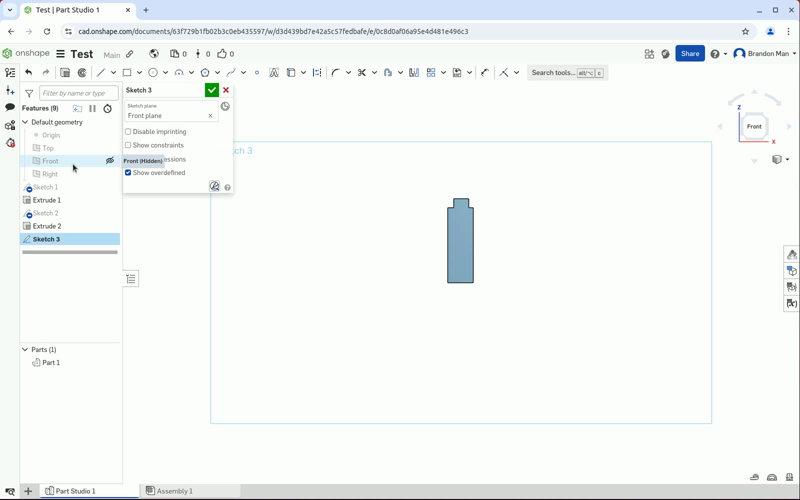
mouse_move(73, 352)
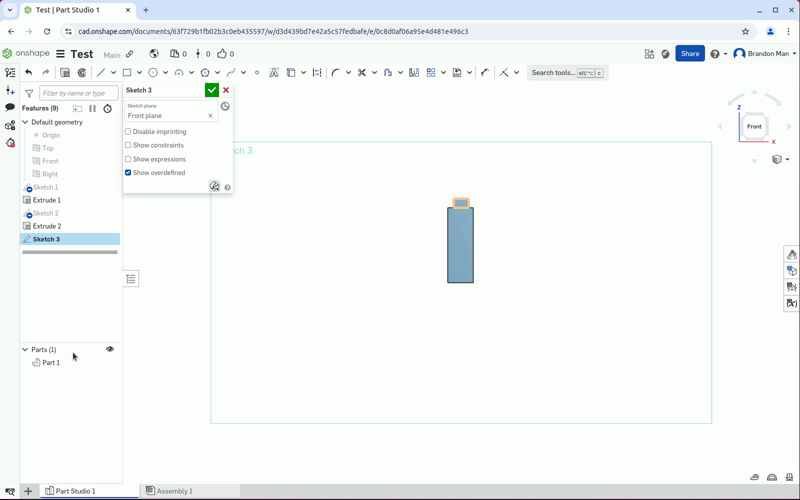
key(y)
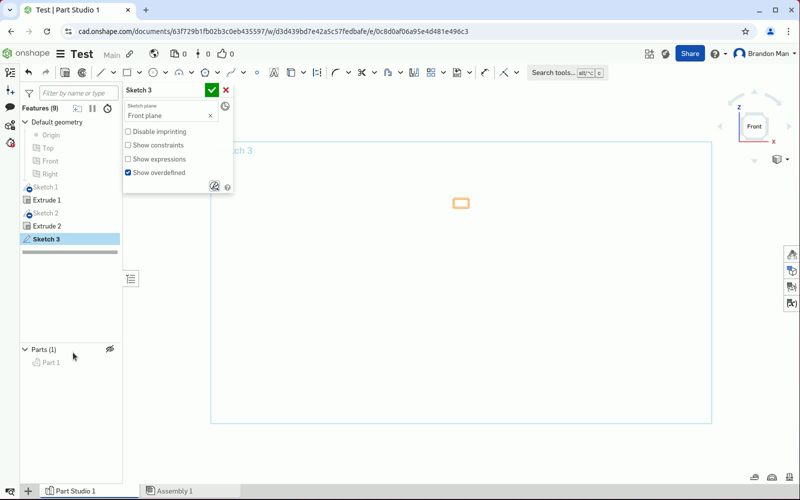
key(l)
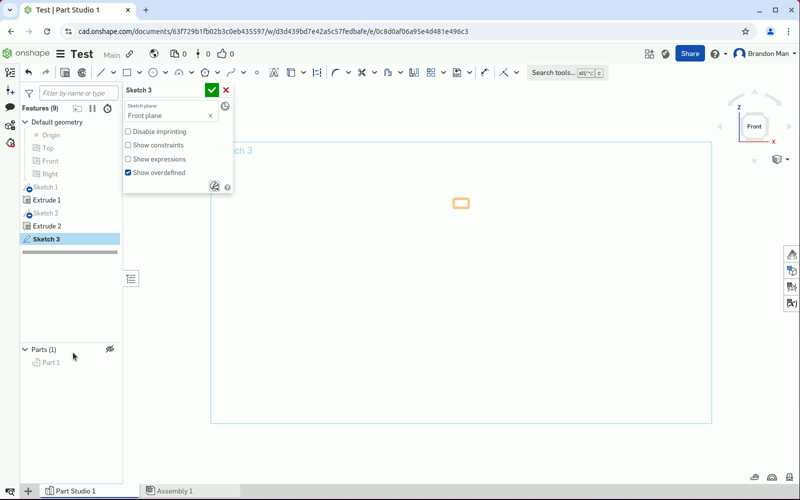
key_down(shift)
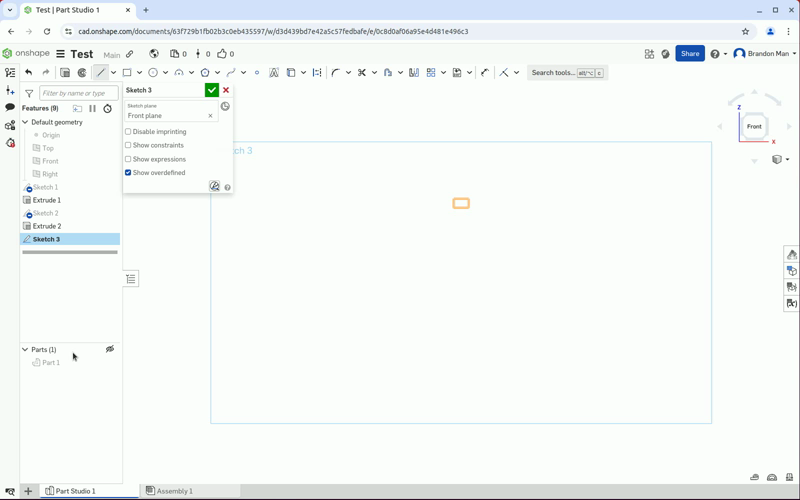
mouse_move(447, 199)
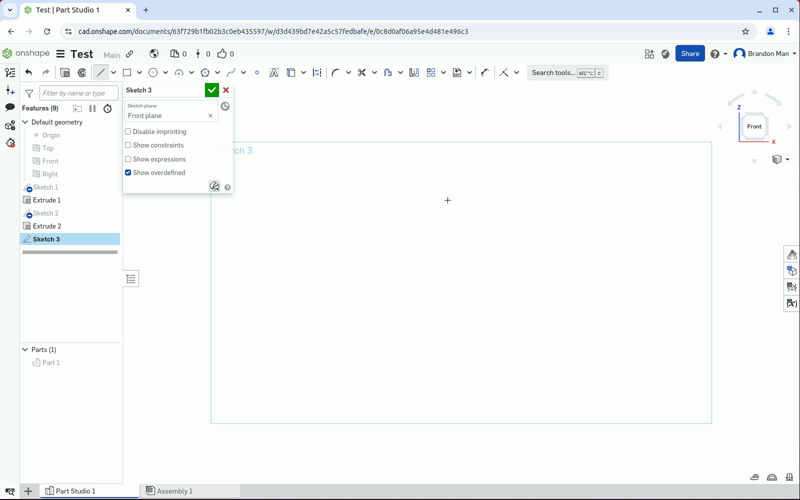
click(447, 199)
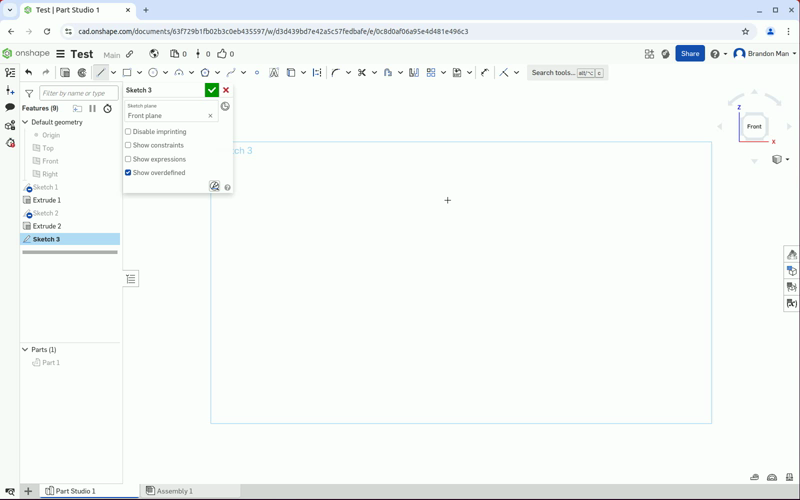
key_up(shift)
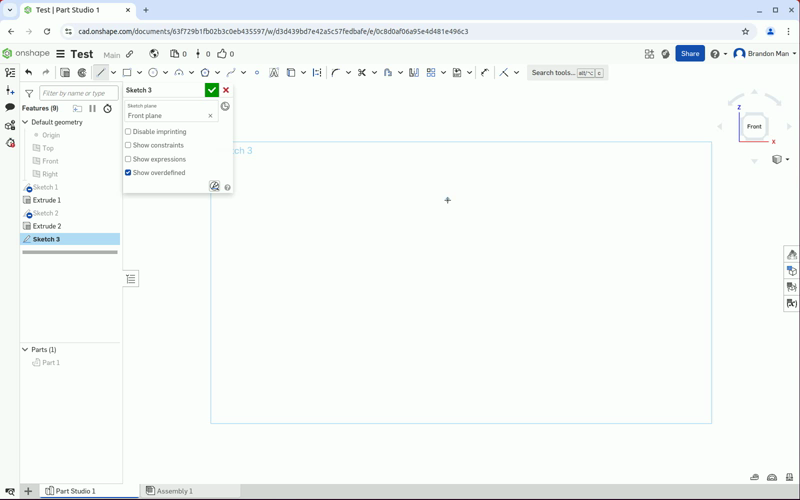
key_down(shift)
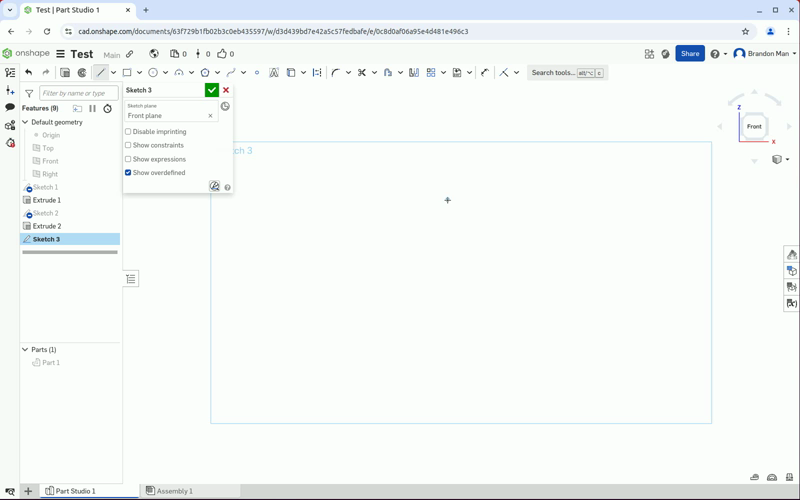
mouse_move(477, 199)
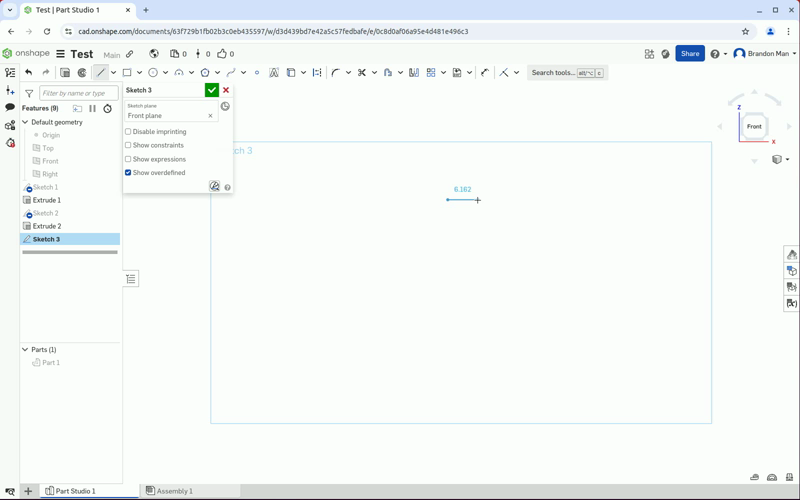
mouse_move(453, 199)
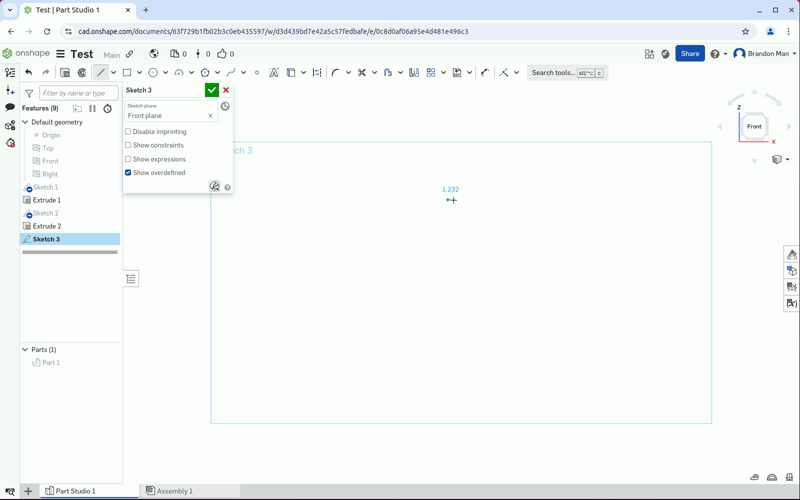
scroll(6)
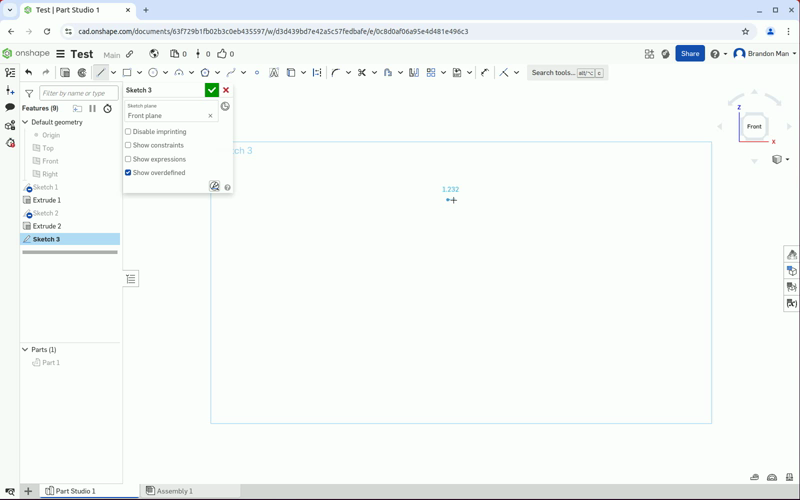
scroll(6)
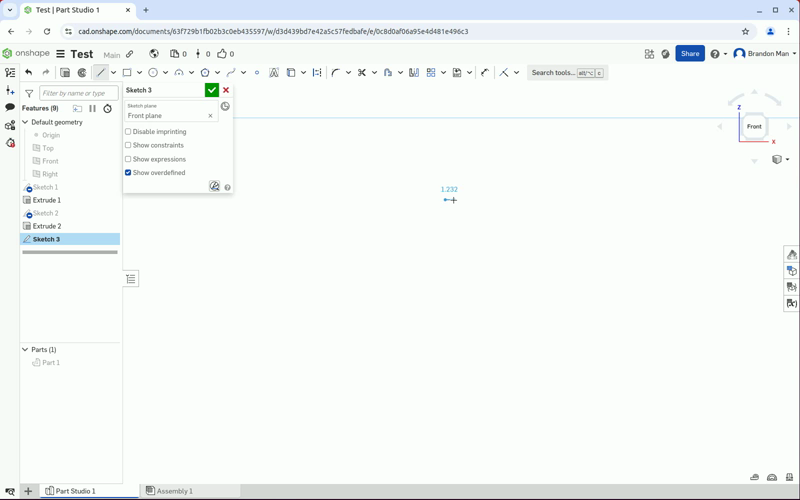
scroll(6)
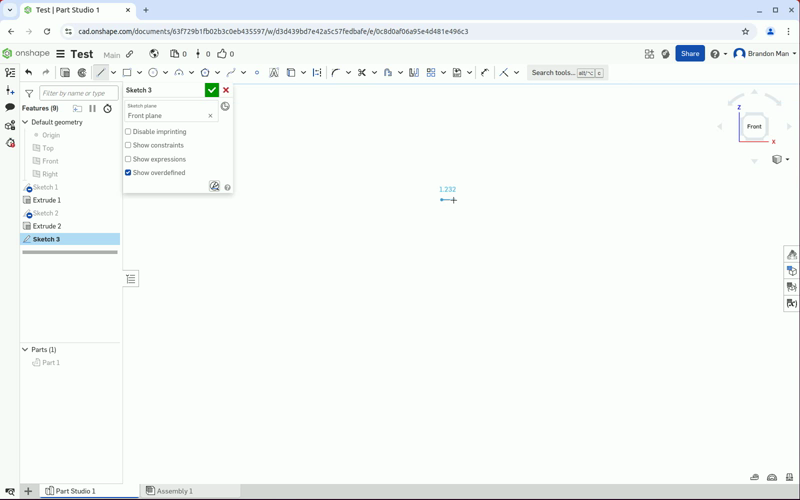
scroll(6)
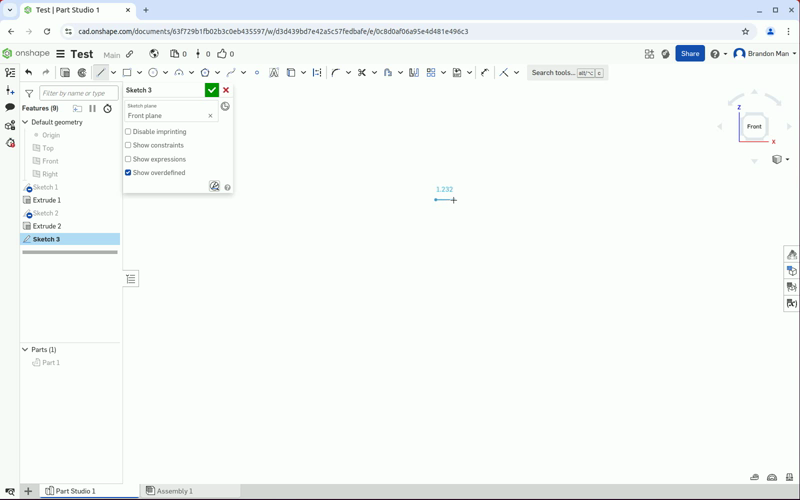
scroll(6)
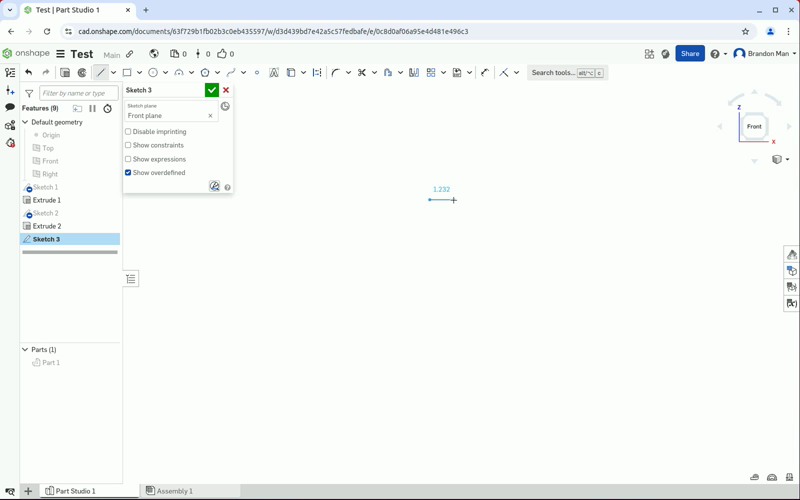
scroll(6)
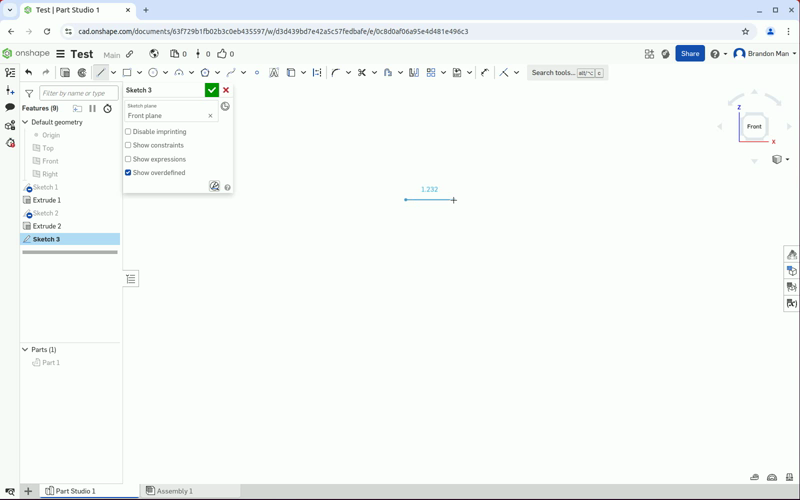
scroll(6)
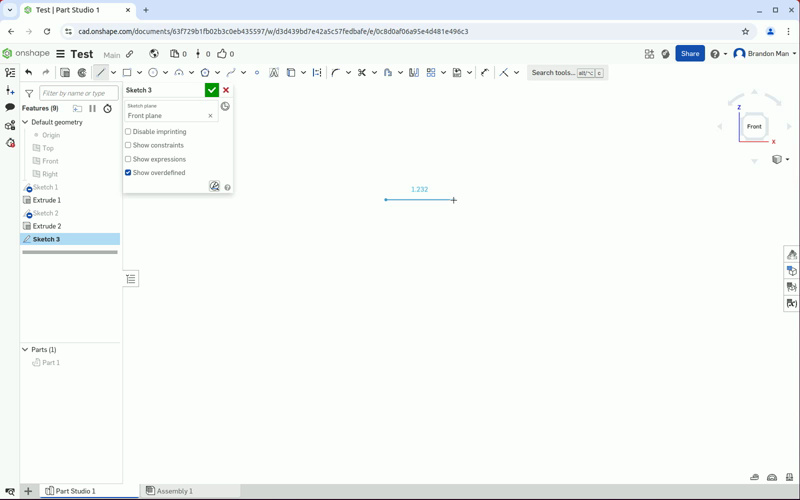
click(453, 199)
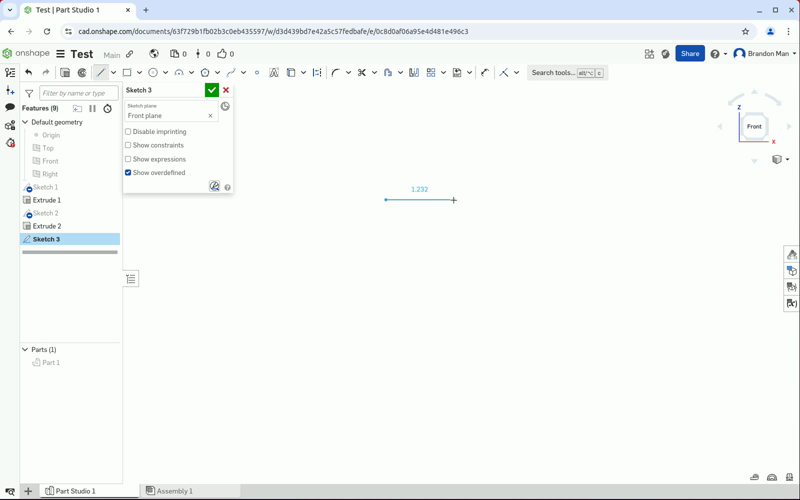
scroll(-6)
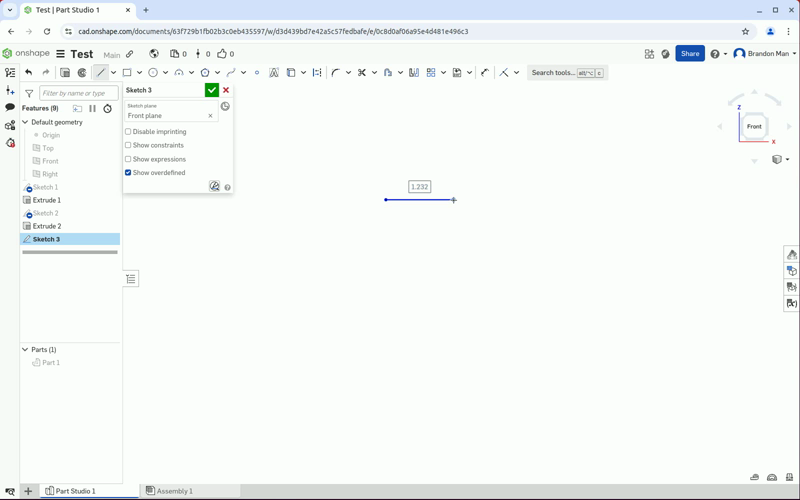
scroll(-6)
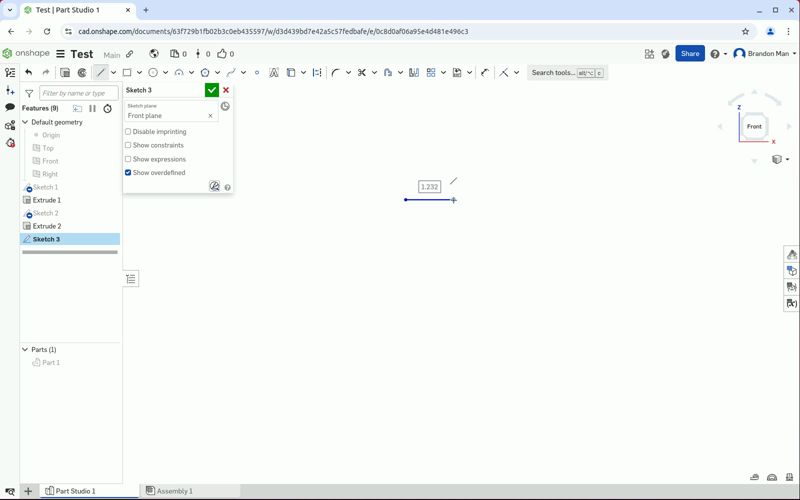
scroll(-6)
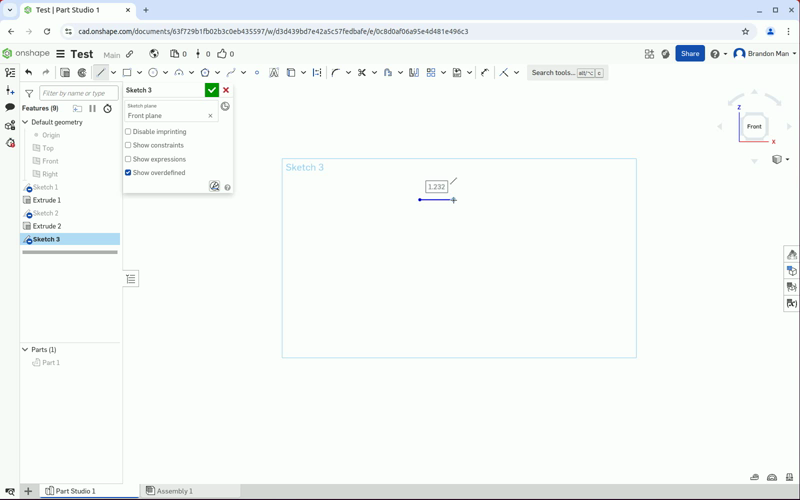
scroll(-6)
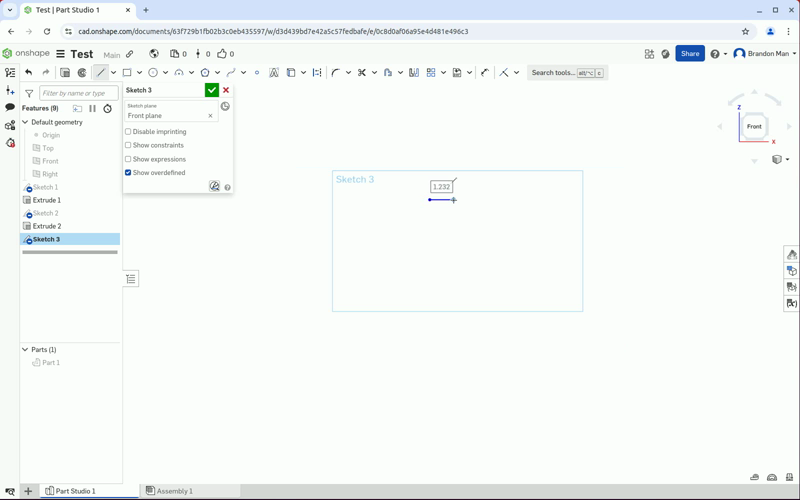
scroll(-6)
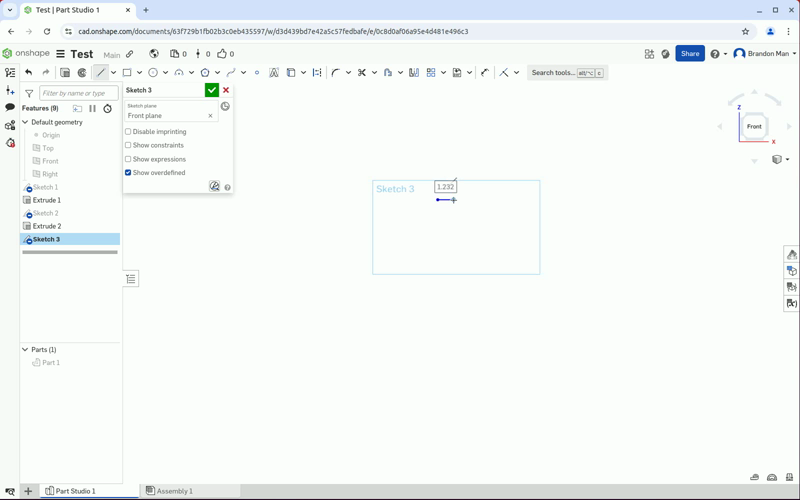
scroll(-6)
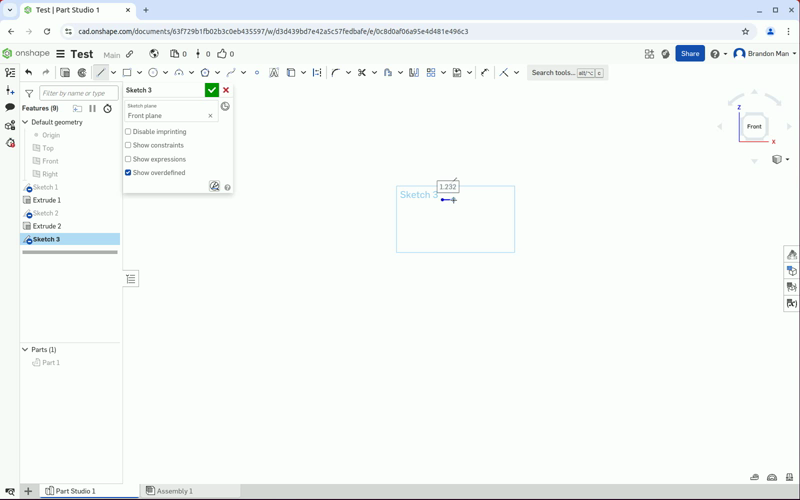
scroll(-6)
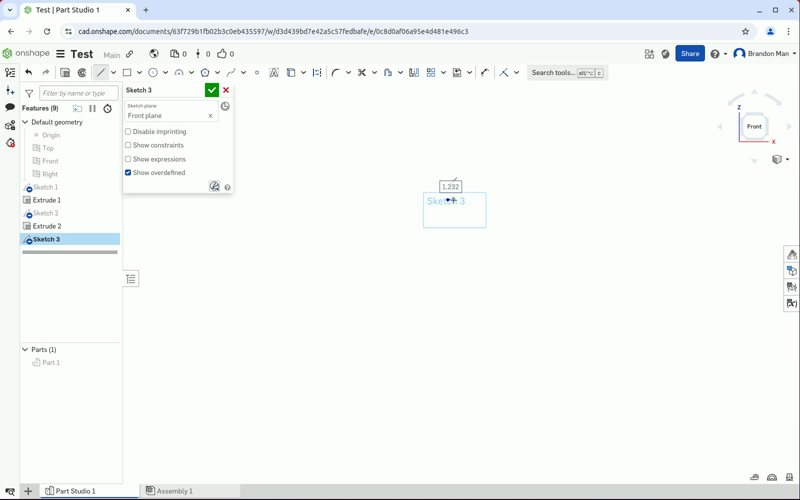
key_up(shift)
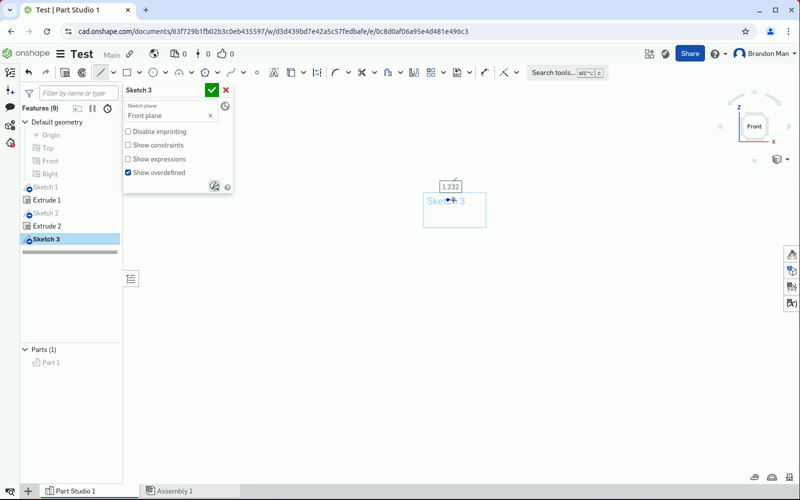
key_down(shift)
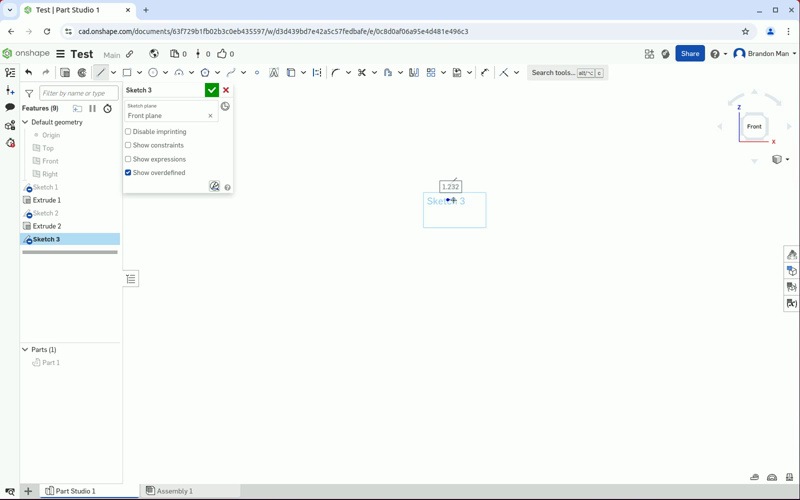
mouse_move(483, 199)
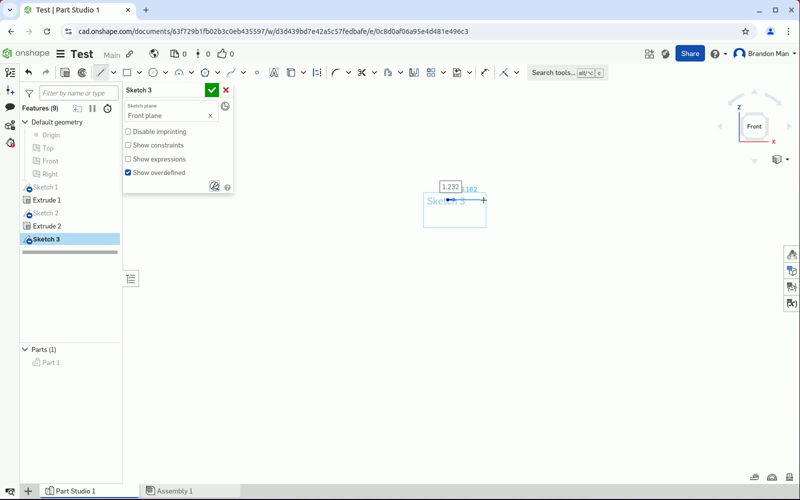
mouse_move(461, 199)
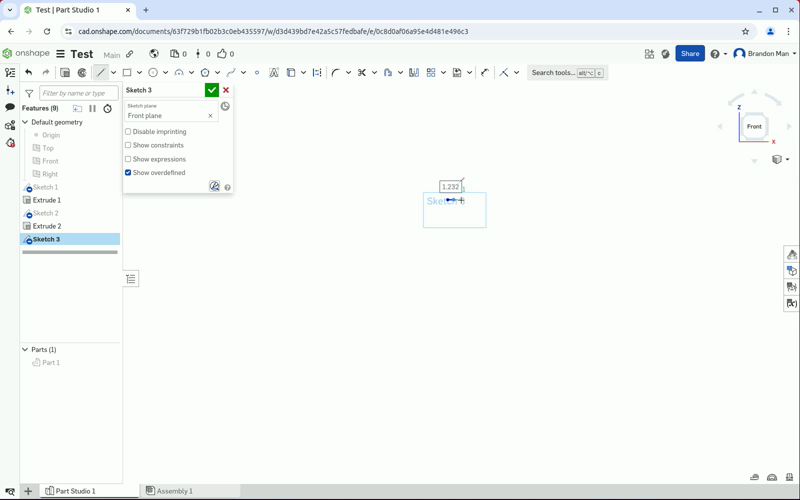
click(461, 199)
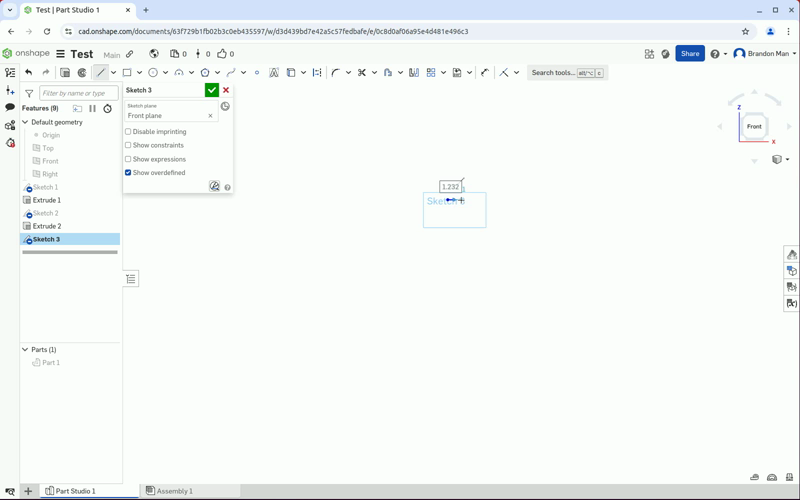
key_up(shift)
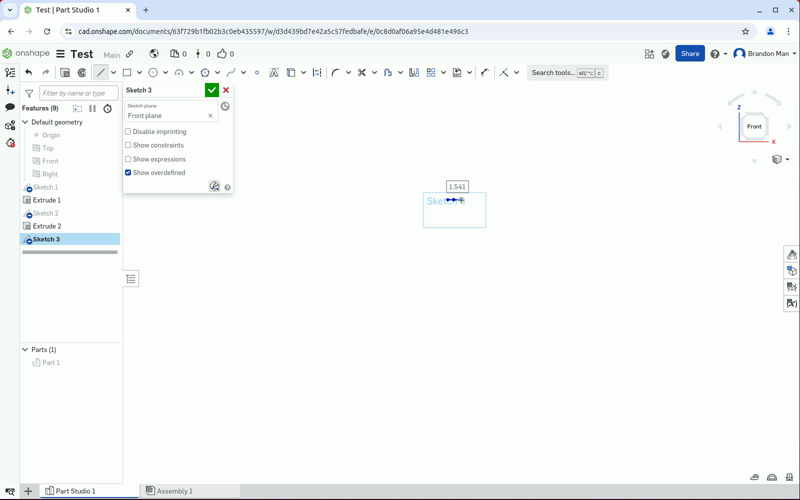
key_down(shift)
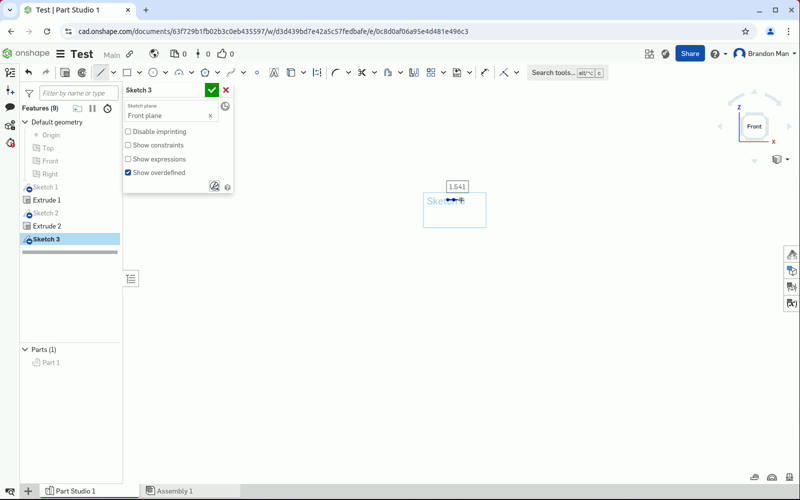
mouse_move(491, 199)
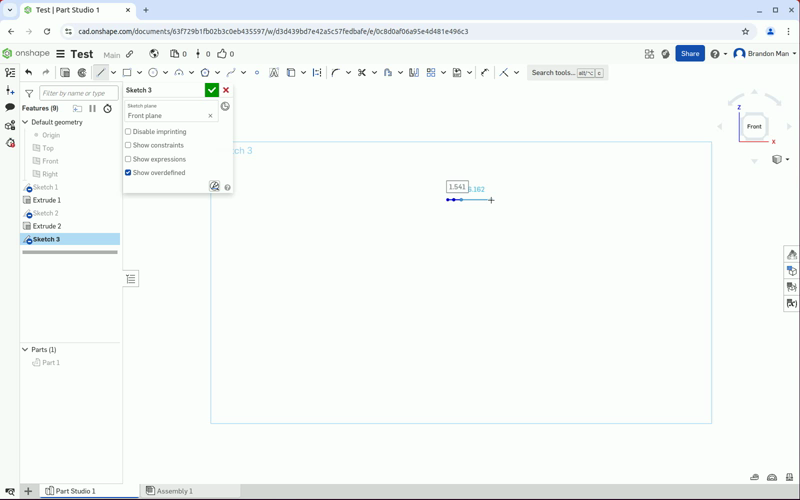
mouse_move(468, 199)
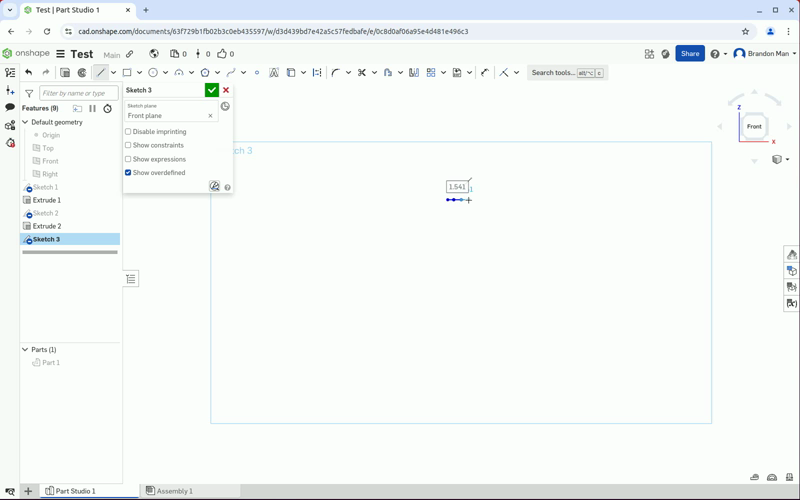
click(468, 199)
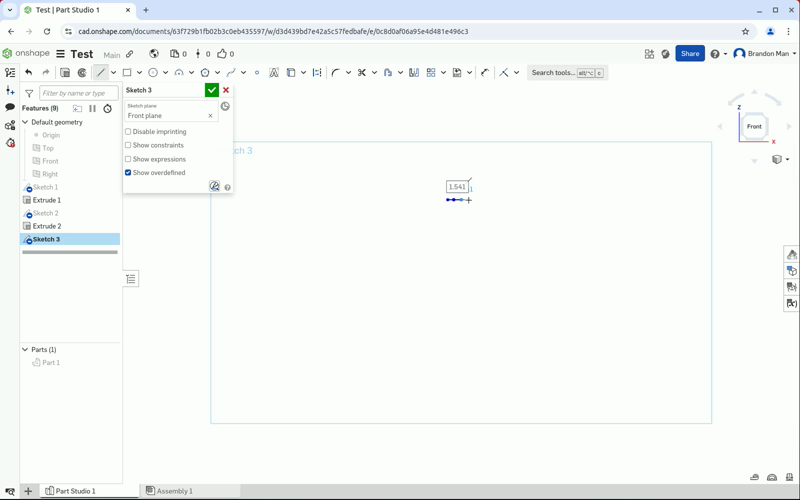
key_up(shift)
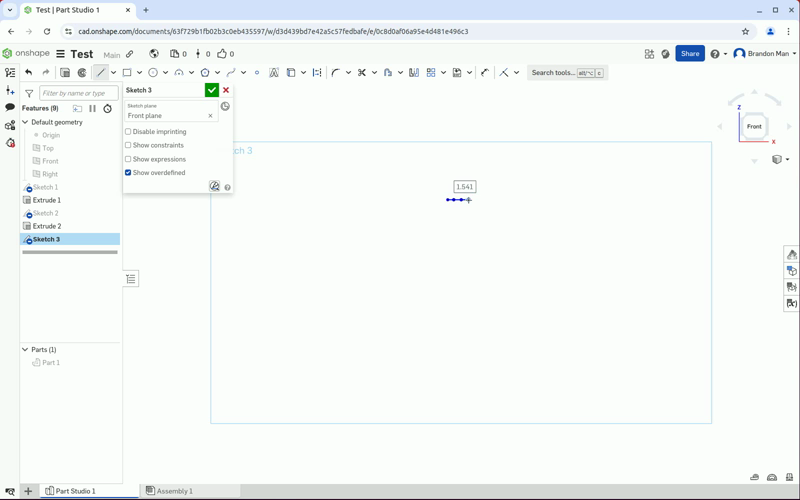
key_down(shift)
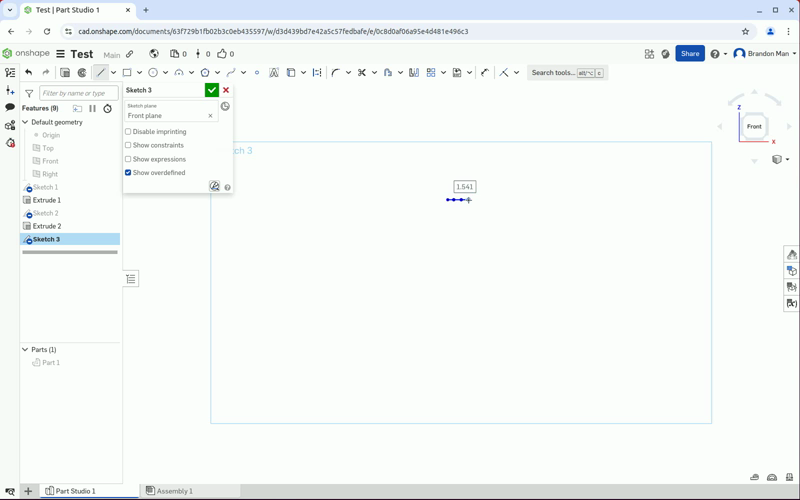
mouse_move(498, 199)
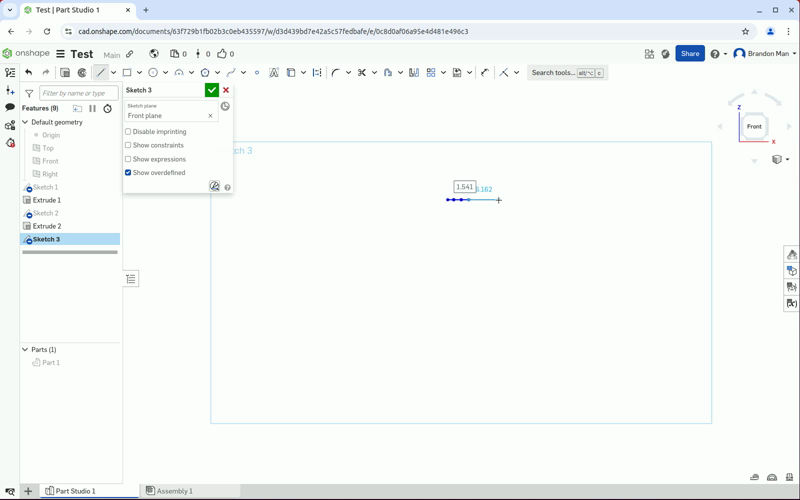
mouse_move(474, 199)
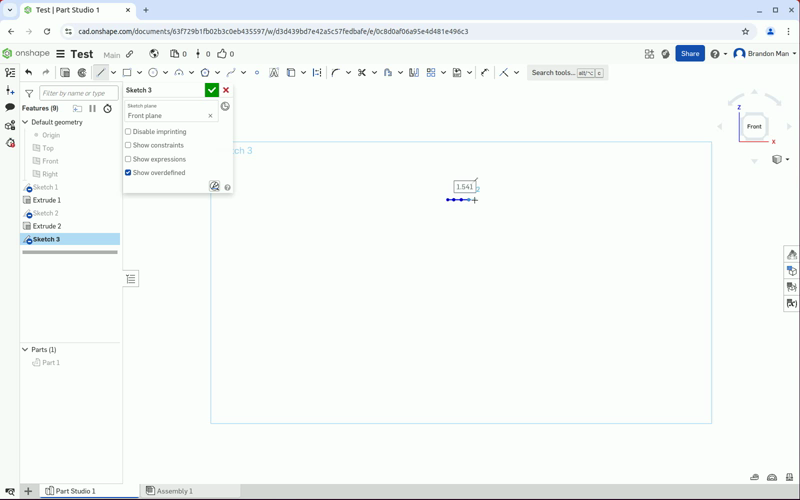
scroll(6)
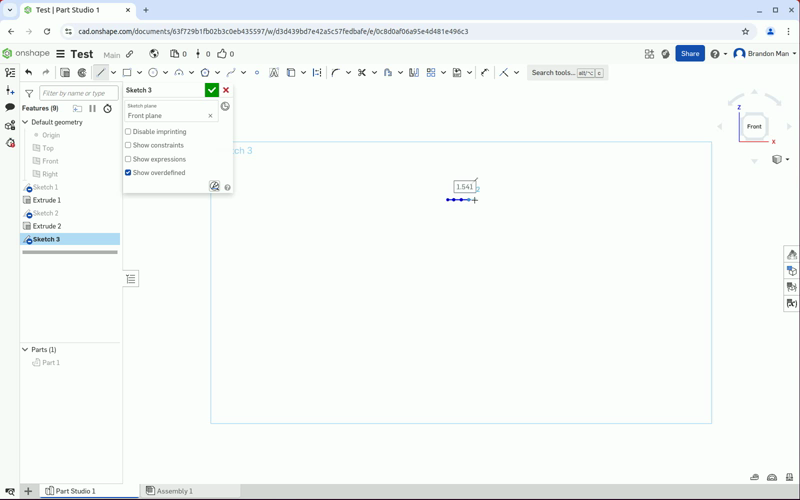
scroll(6)
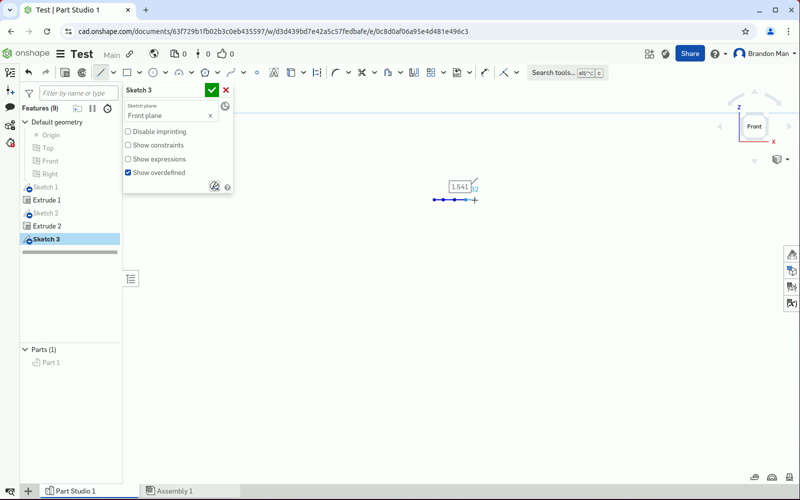
scroll(6)
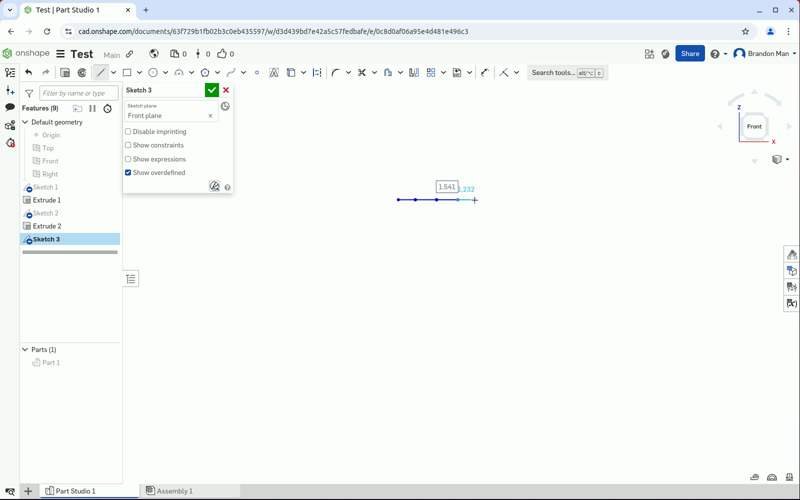
scroll(6)
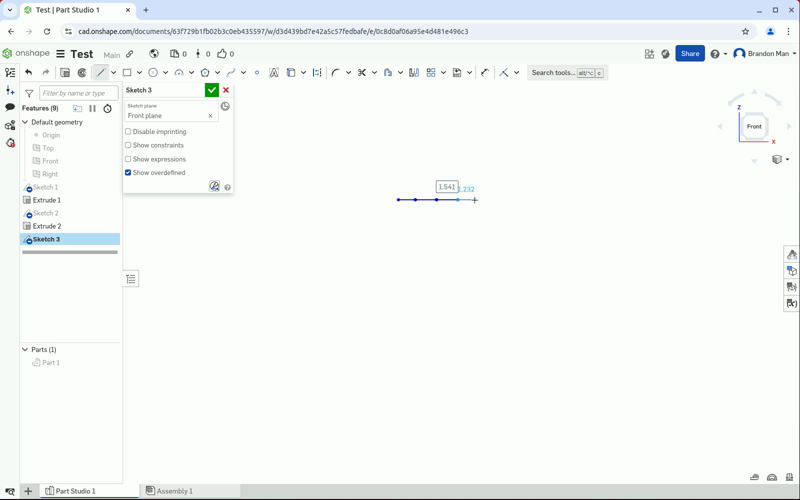
scroll(6)
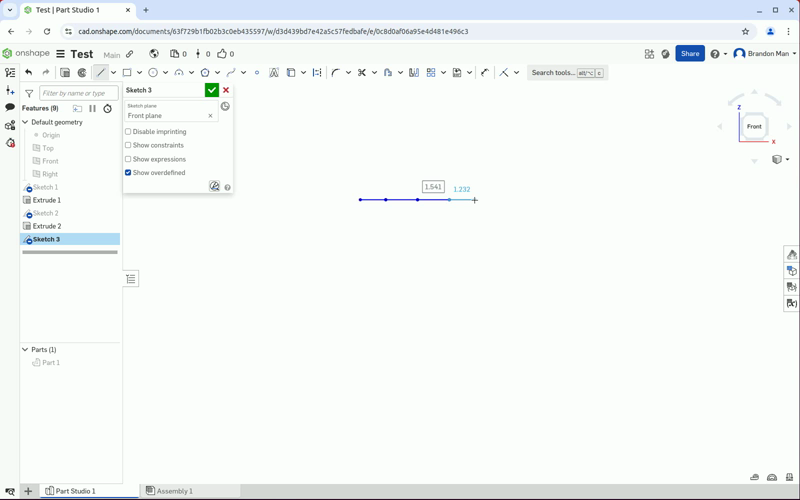
scroll(6)
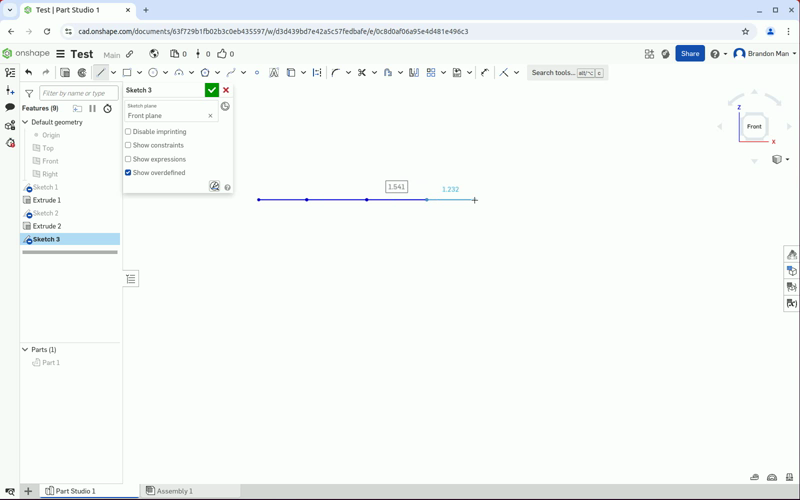
scroll(6)
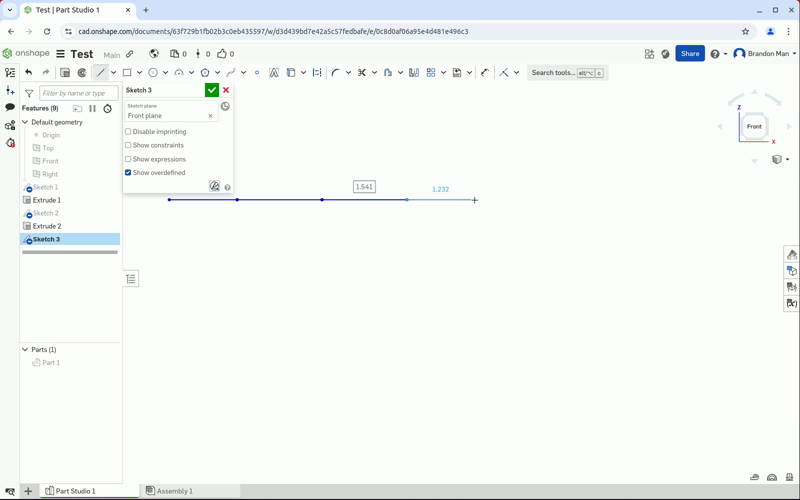
click(474, 199)
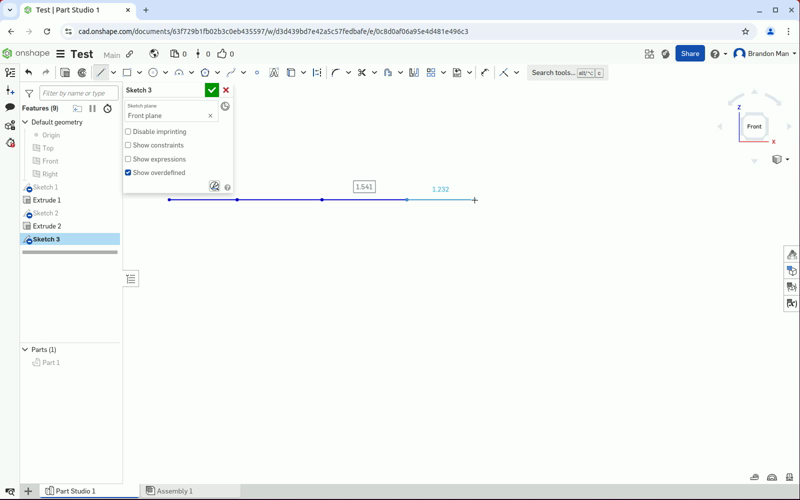
scroll(-6)
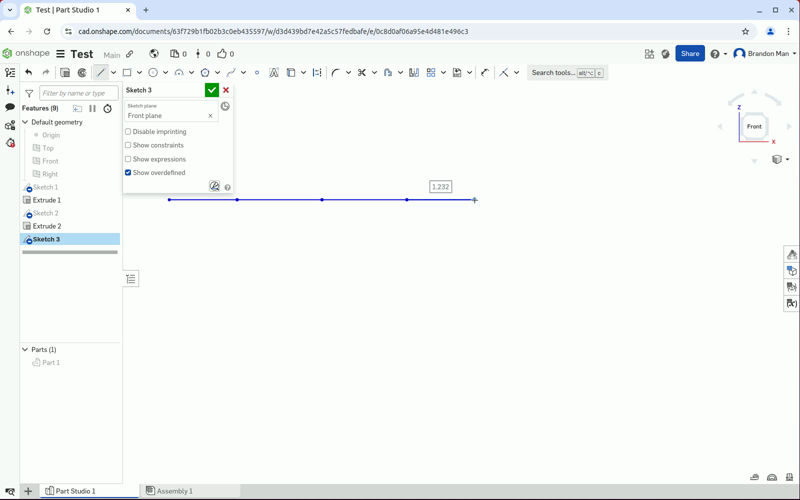
scroll(-6)
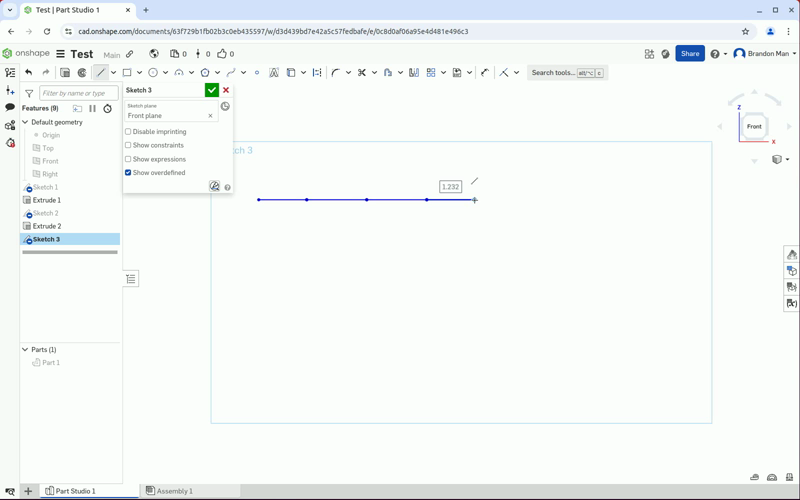
scroll(-6)
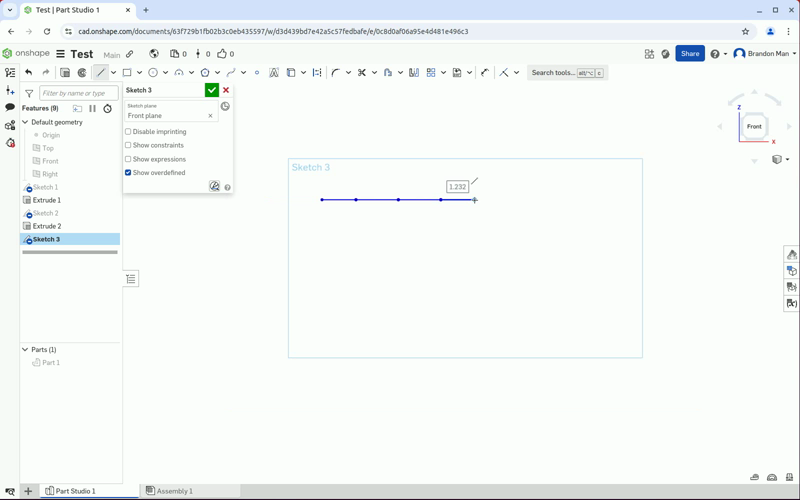
scroll(-6)
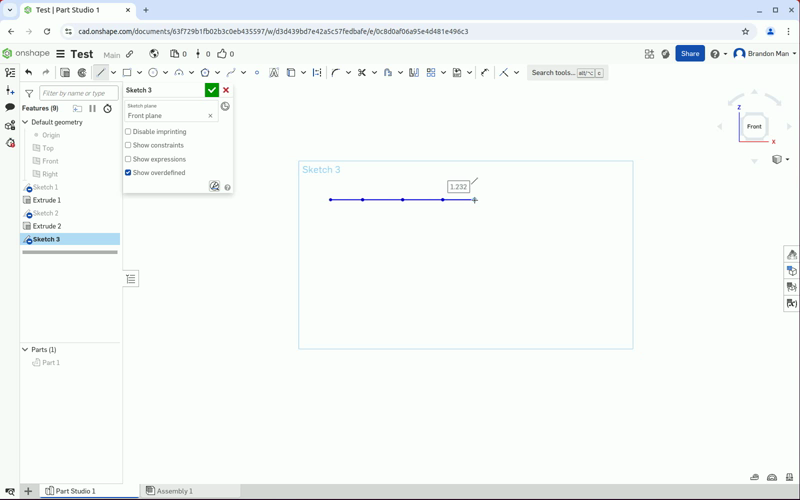
scroll(-6)
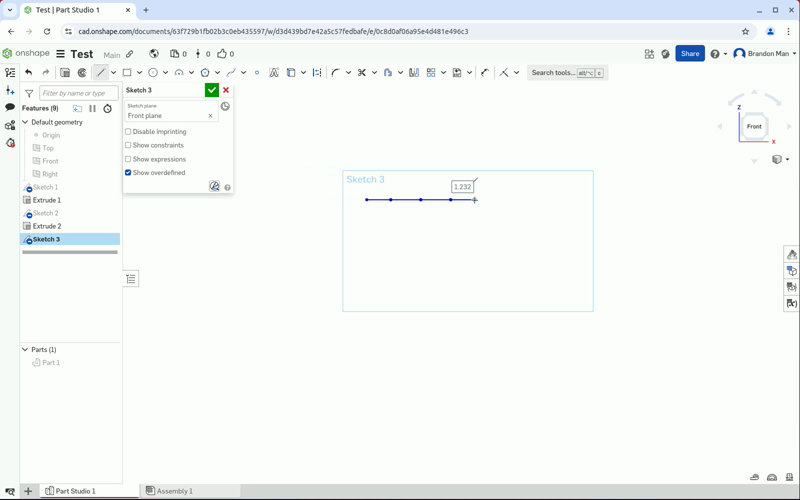
scroll(-6)
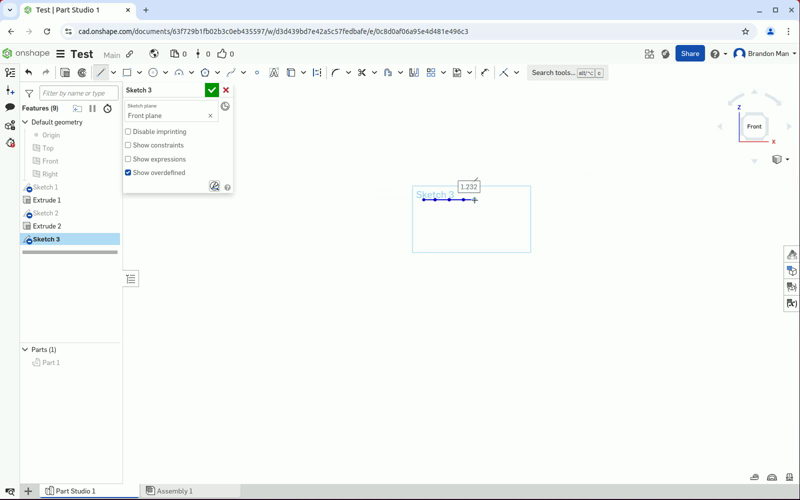
scroll(-6)
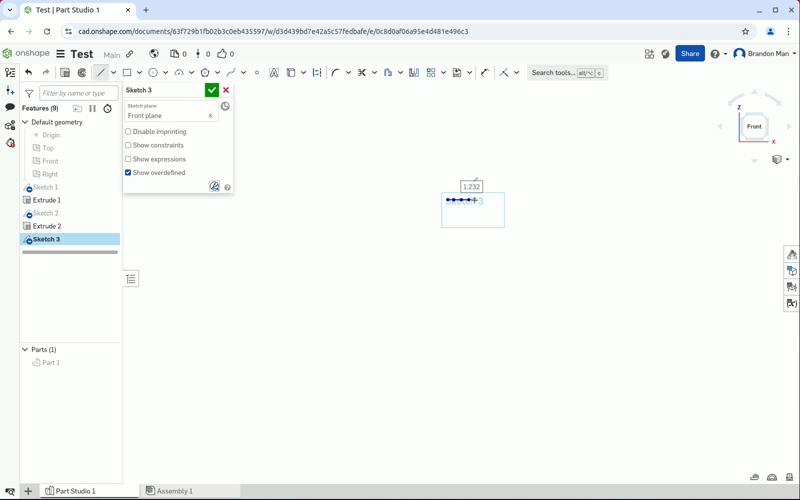
key_up(shift)
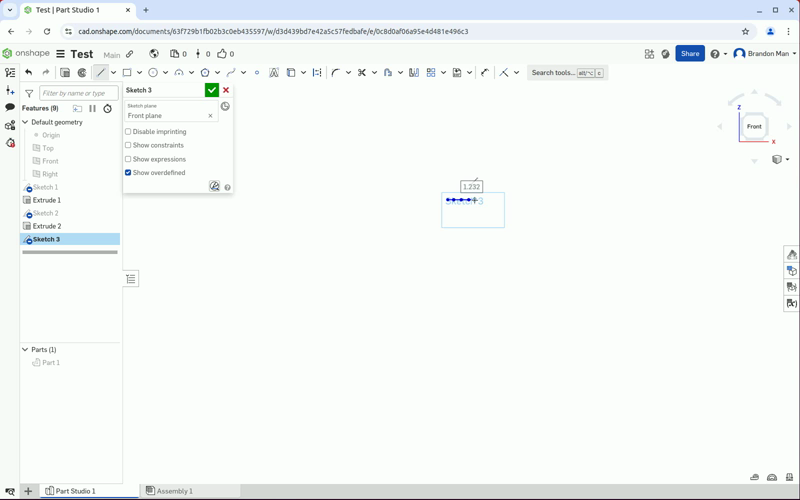
key_down(shift)
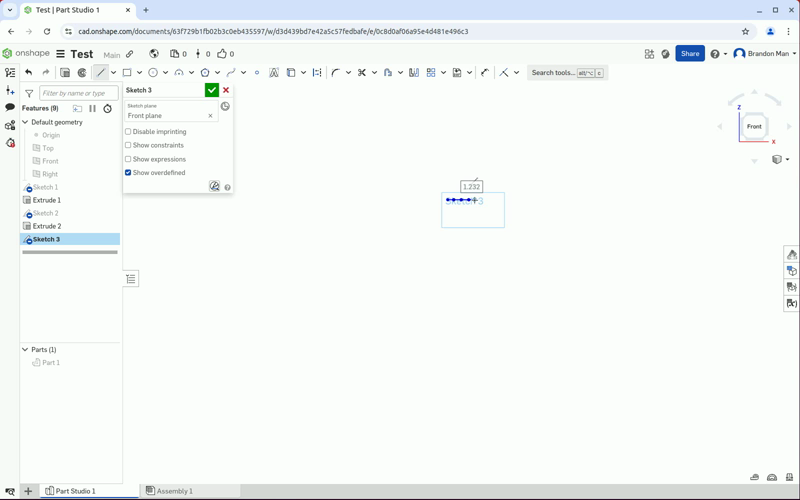
mouse_move(504, 199)
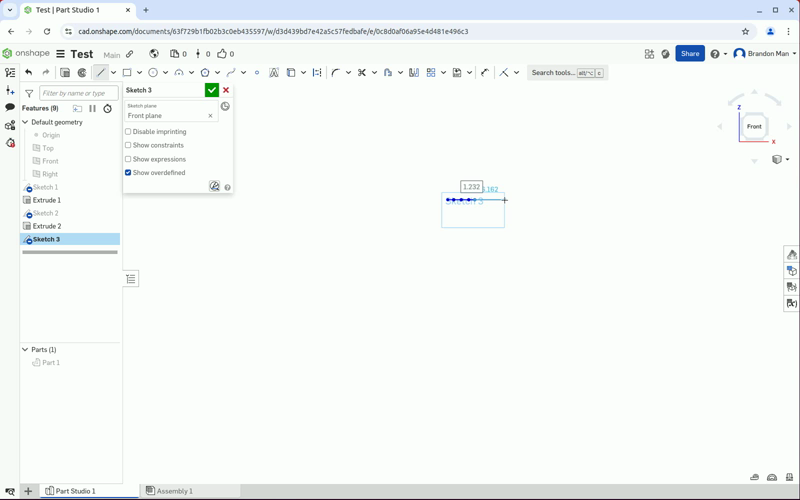
mouse_move(474, 178)
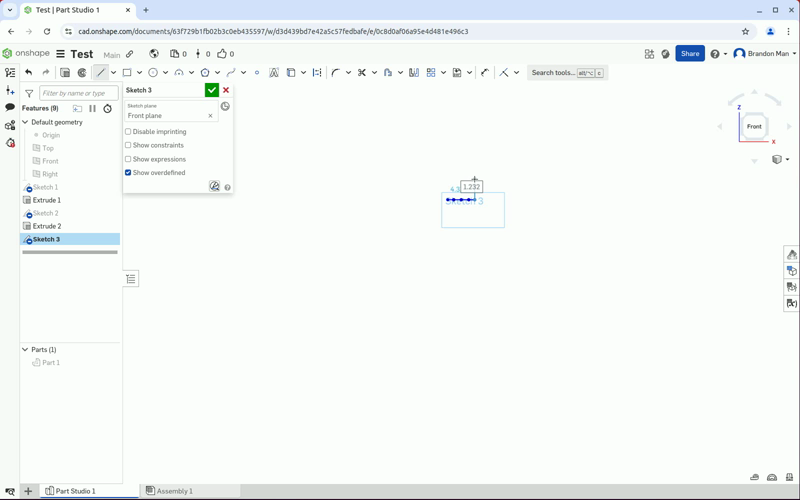
click(474, 178)
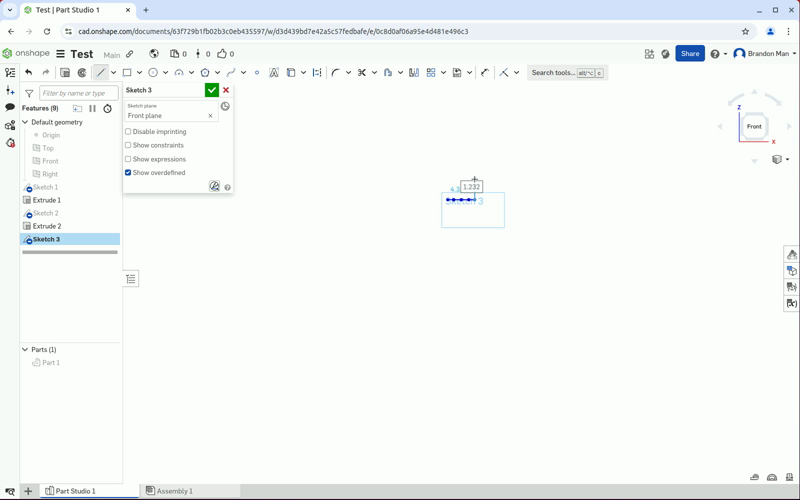
key_up(shift)
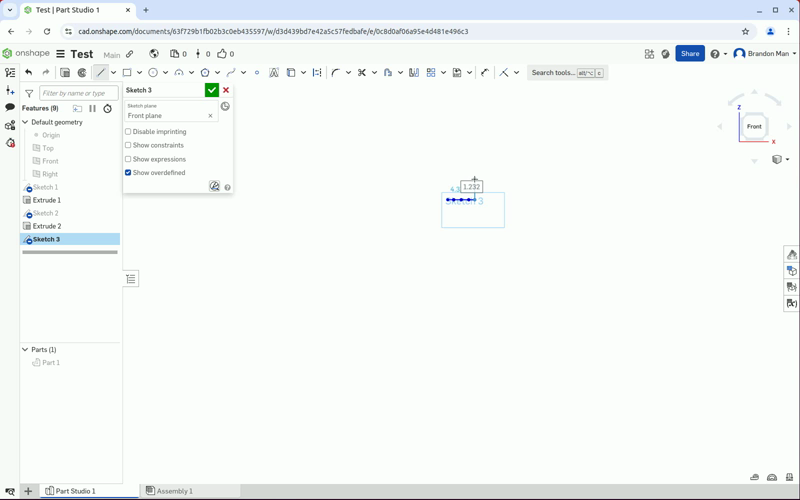
key_down(shift)
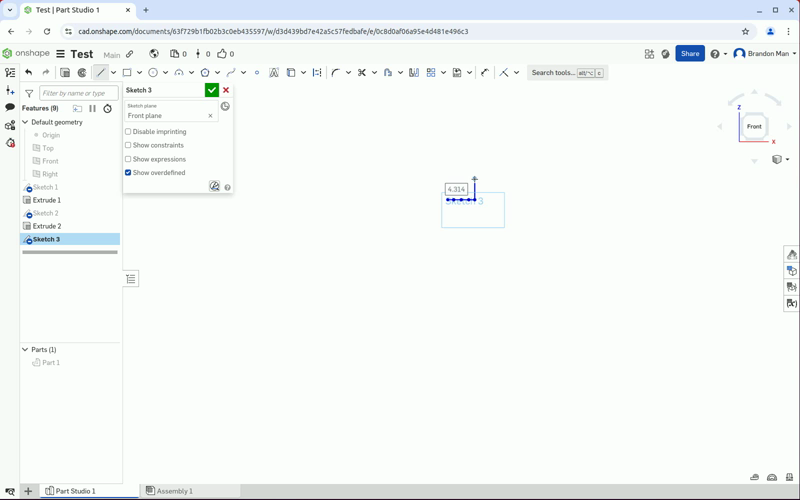
mouse_move(504, 178)
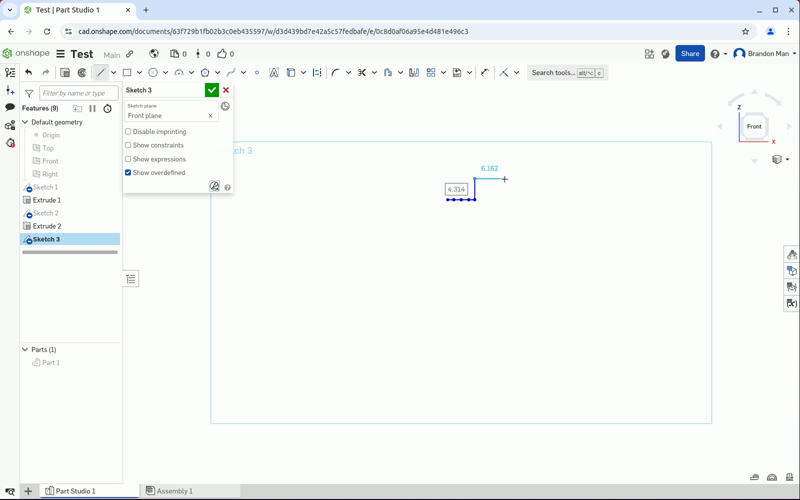
mouse_move(472, 178)
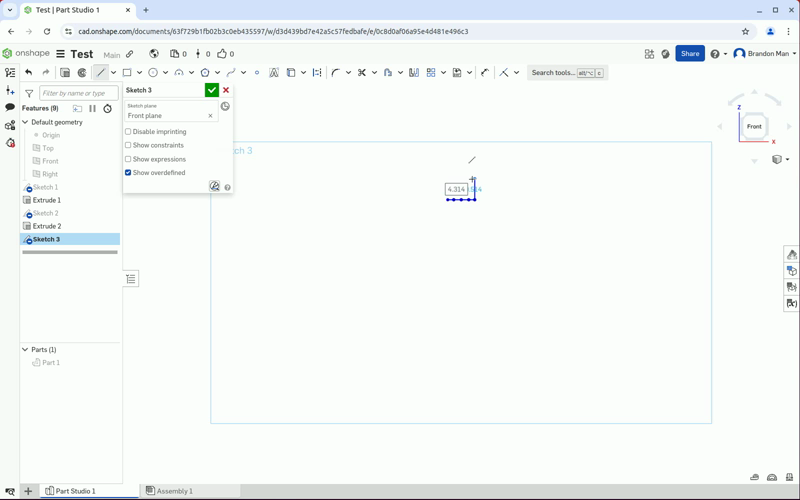
scroll(6)
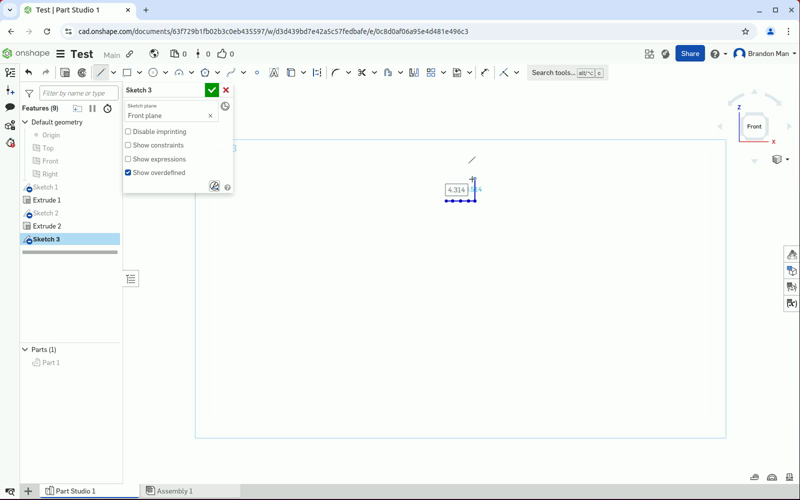
scroll(6)
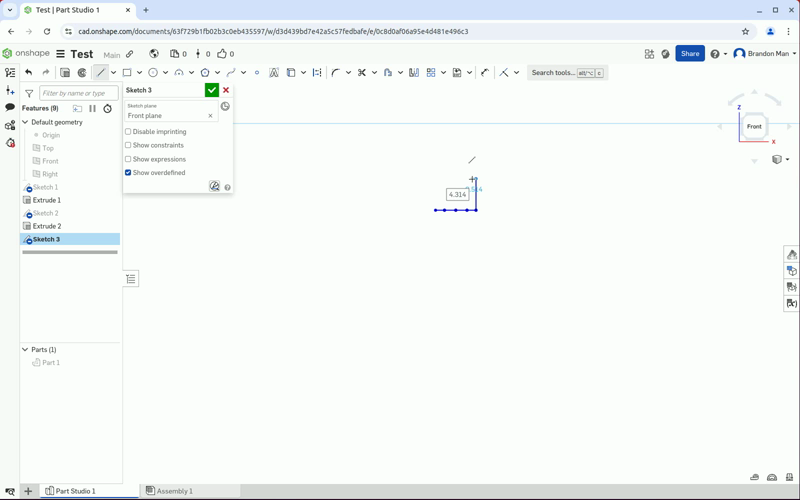
scroll(6)
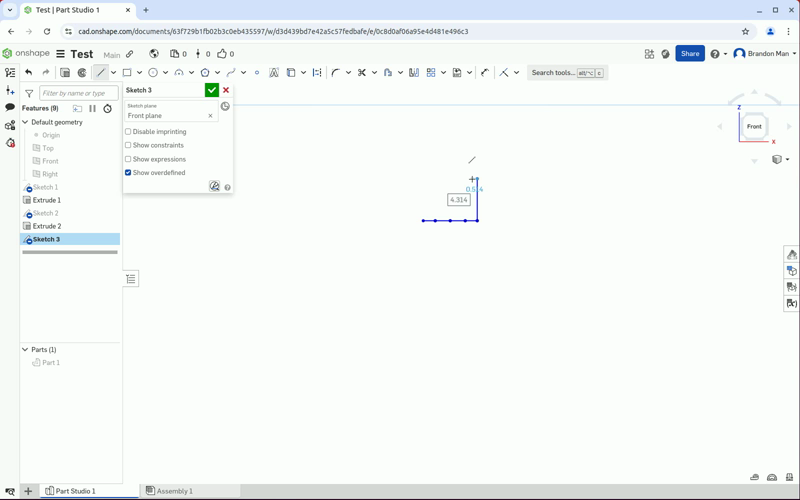
scroll(6)
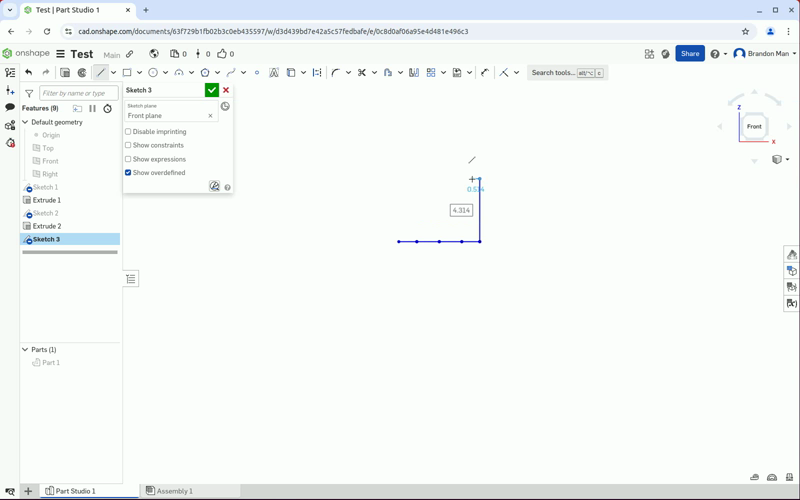
scroll(6)
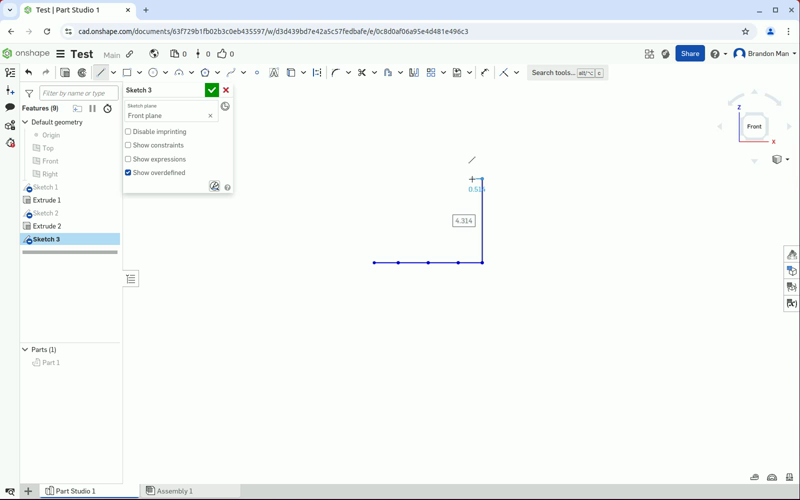
scroll(6)
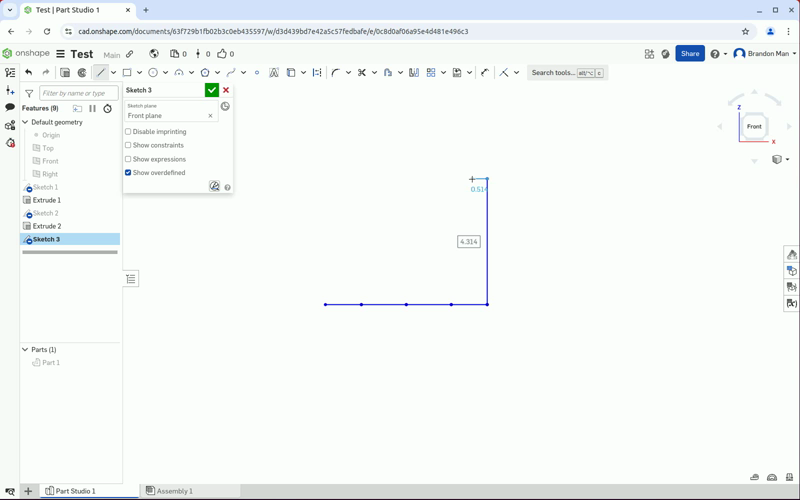
scroll(6)
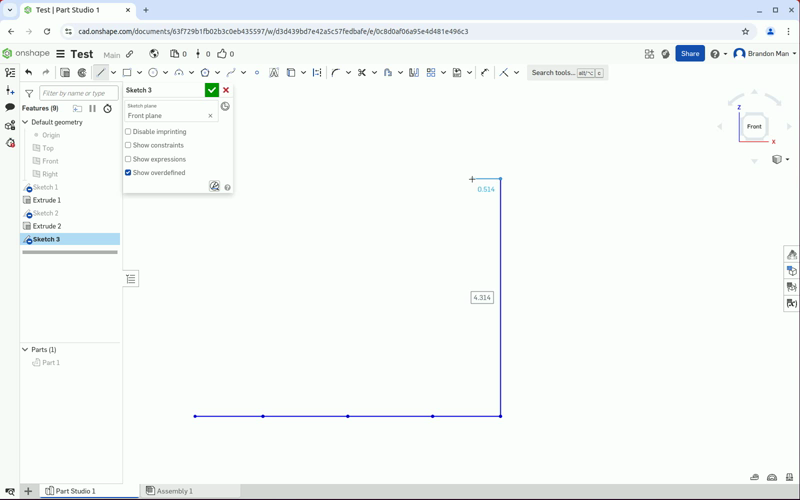
click(472, 178)
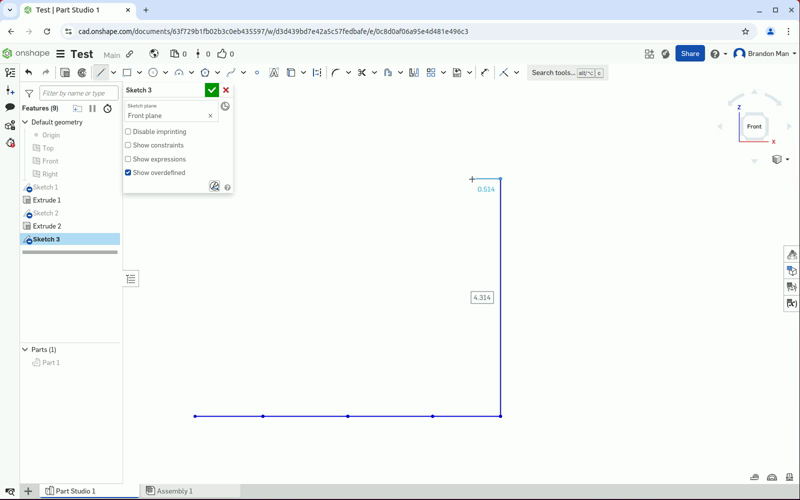
scroll(-6)
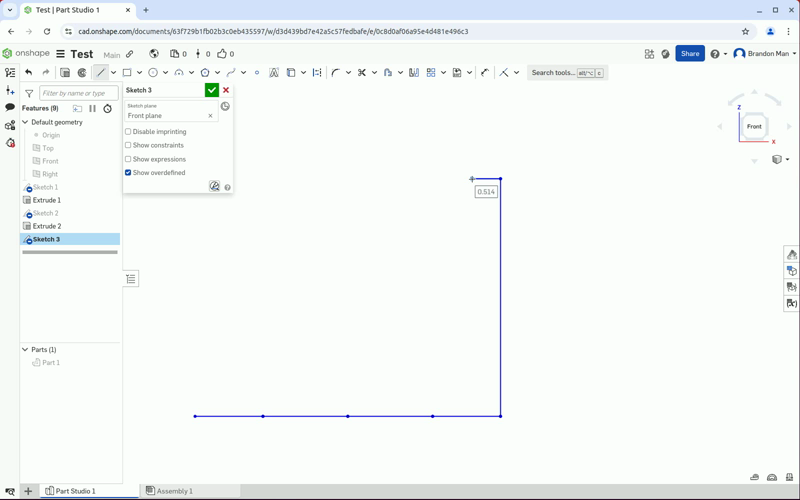
scroll(-6)
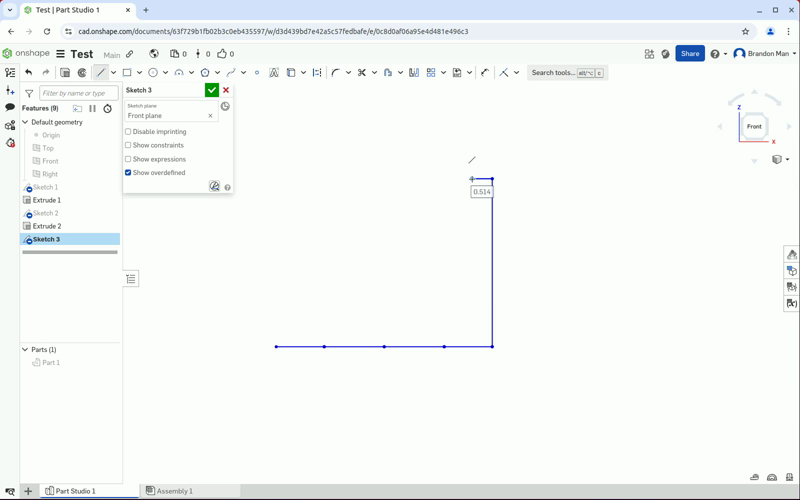
scroll(-6)
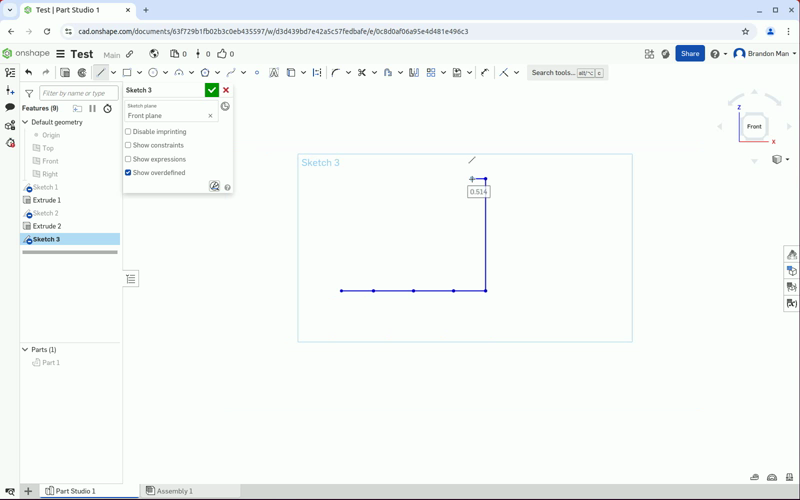
scroll(-6)
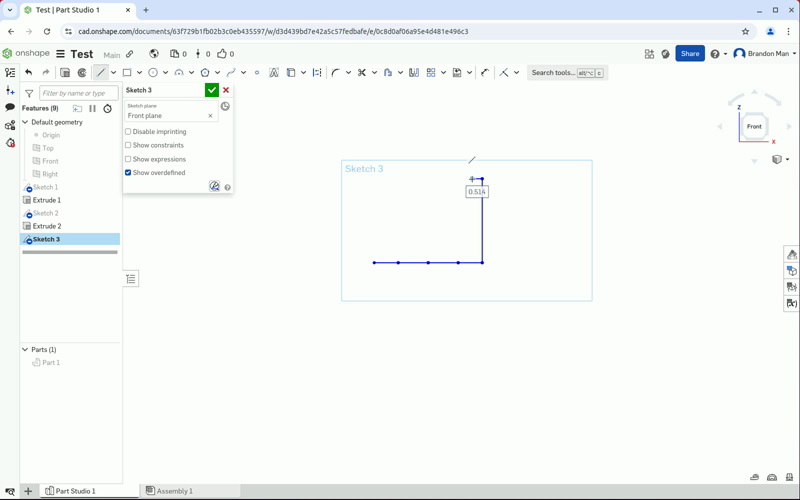
scroll(-6)
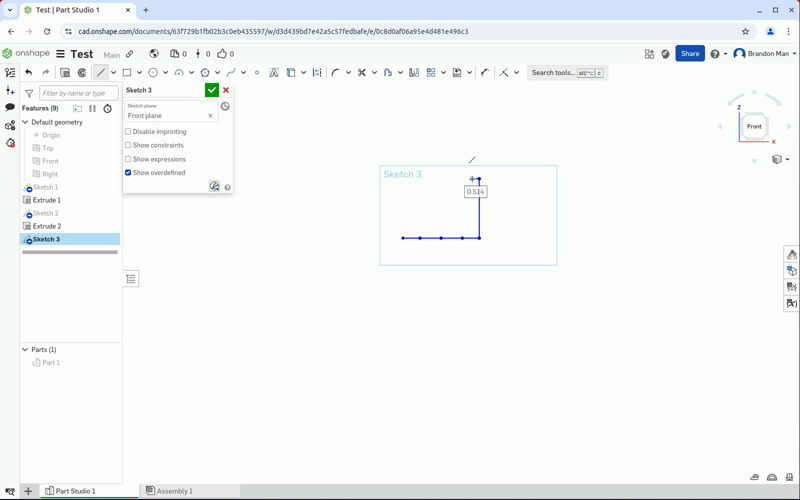
scroll(-6)
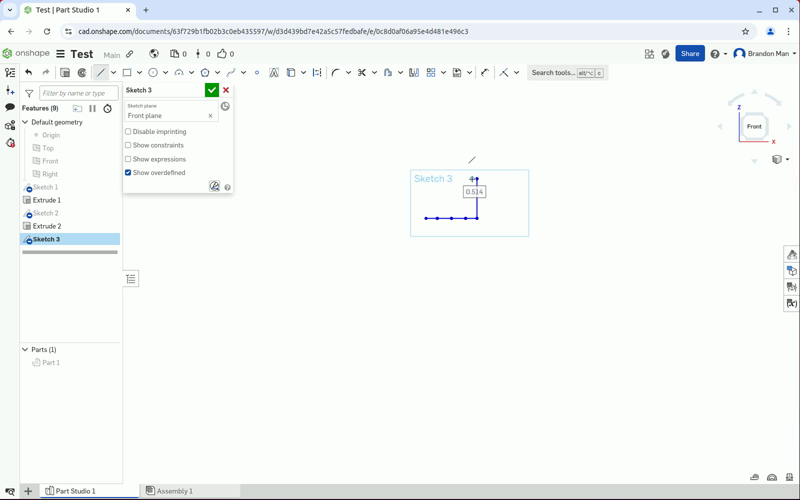
scroll(-6)
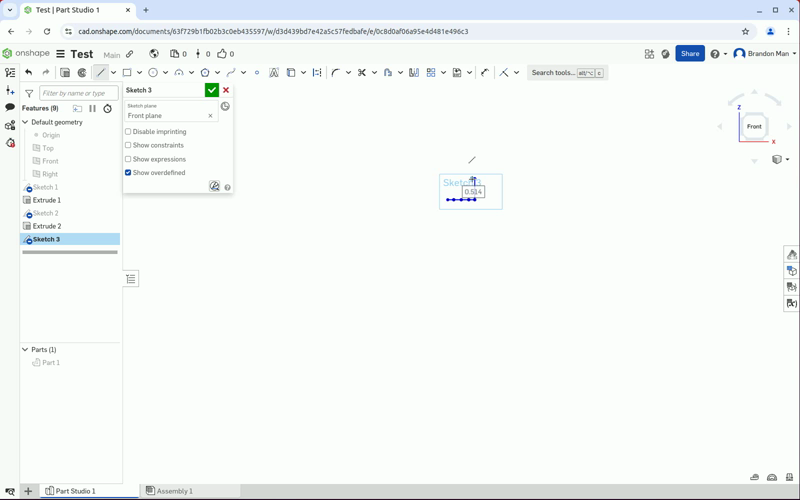
key_up(shift)
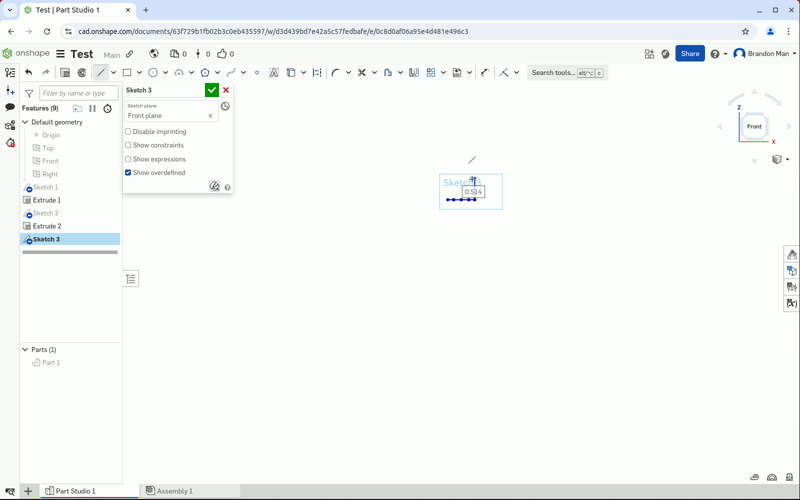
key_down(shift)
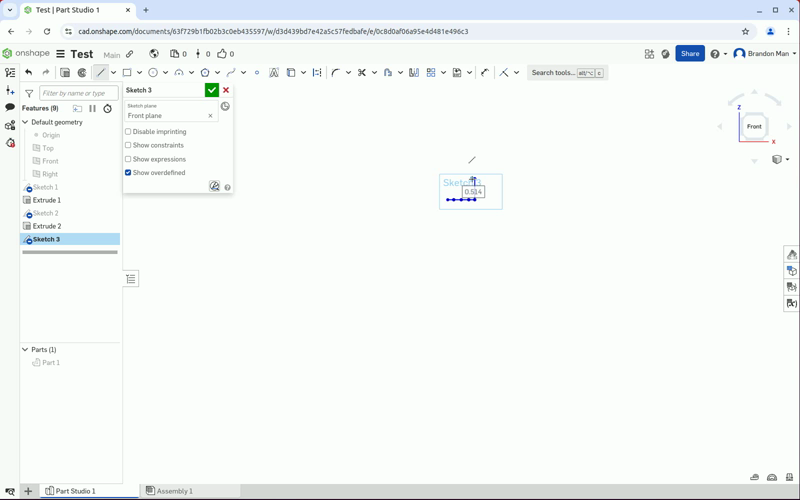
mouse_move(502, 178)
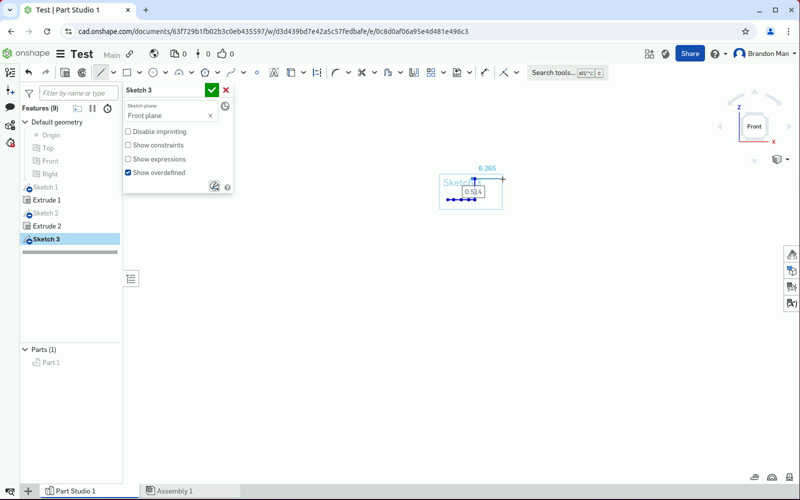
mouse_move(450, 178)
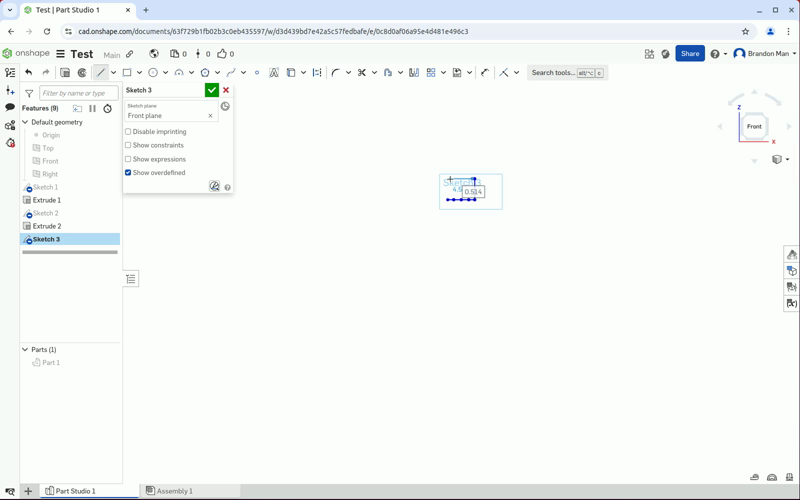
click(450, 178)
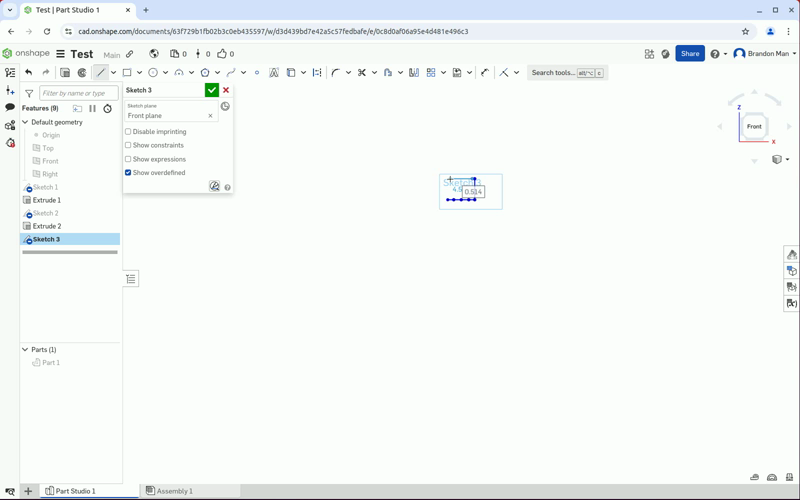
key_up(shift)
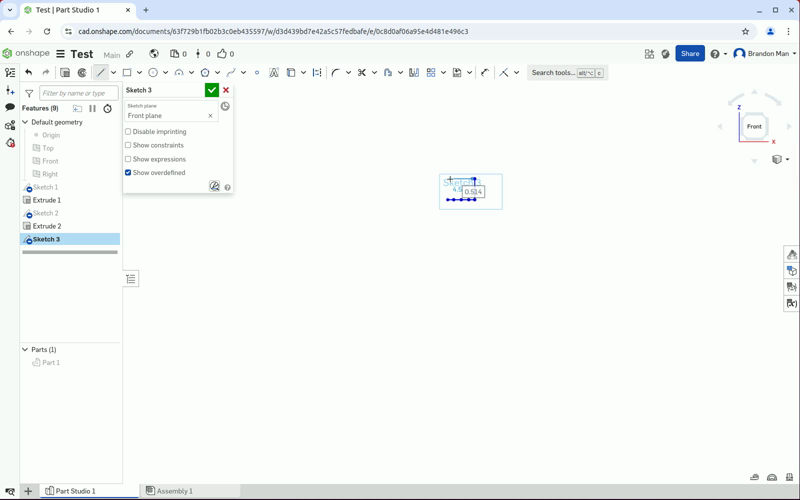
key_down(shift)
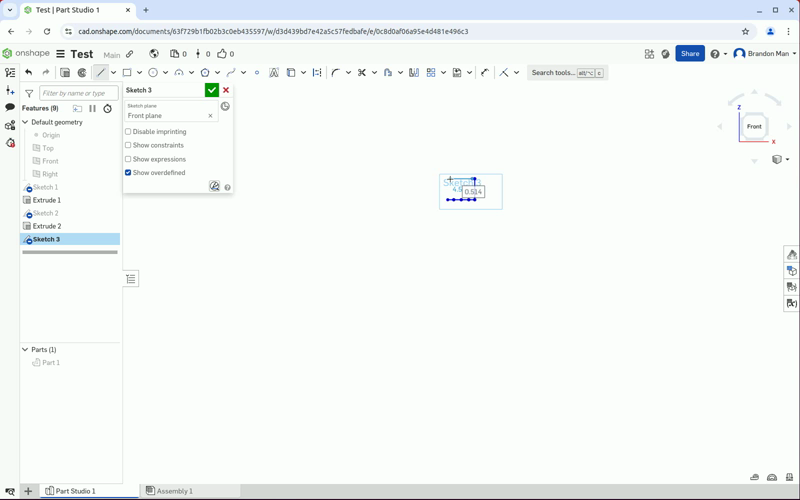
mouse_move(480, 178)
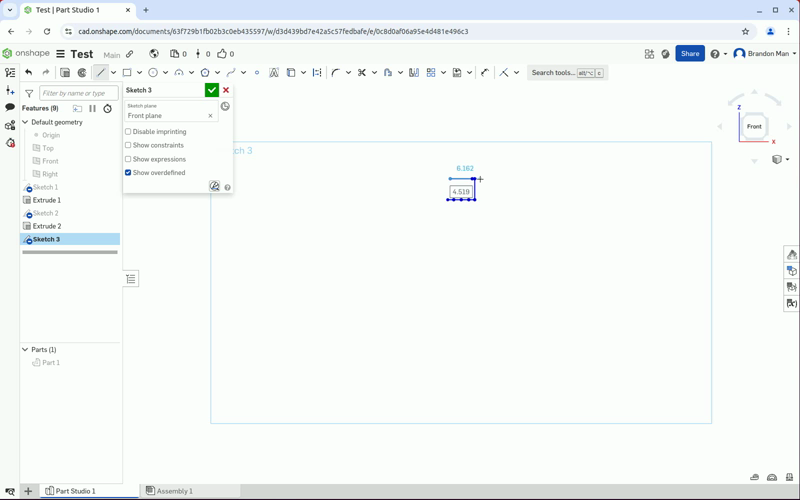
mouse_move(447, 178)
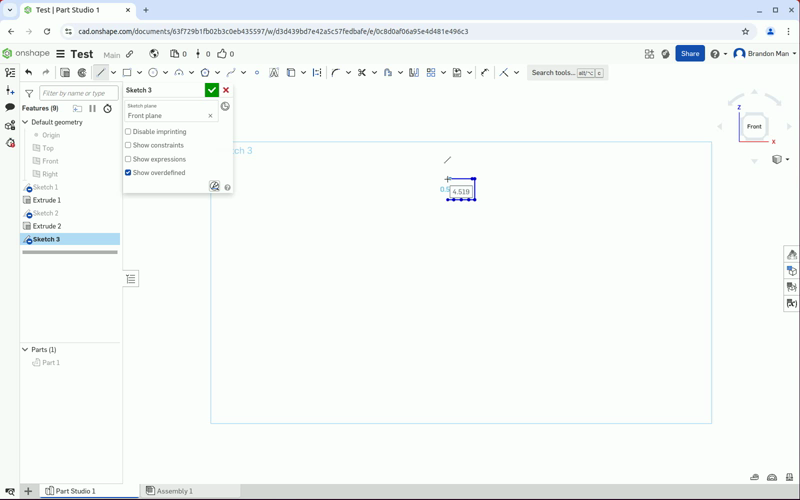
scroll(6)
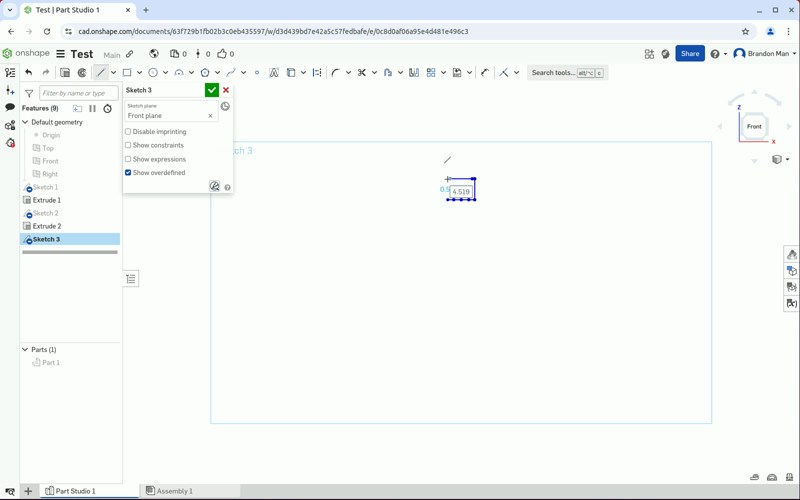
scroll(6)
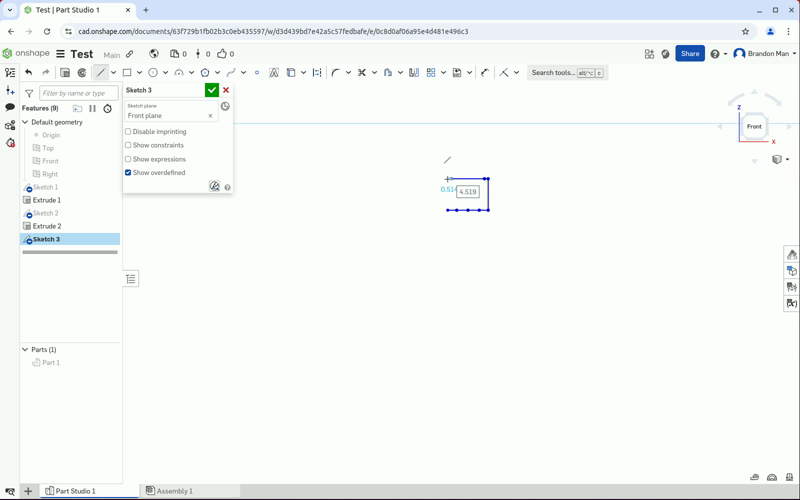
scroll(6)
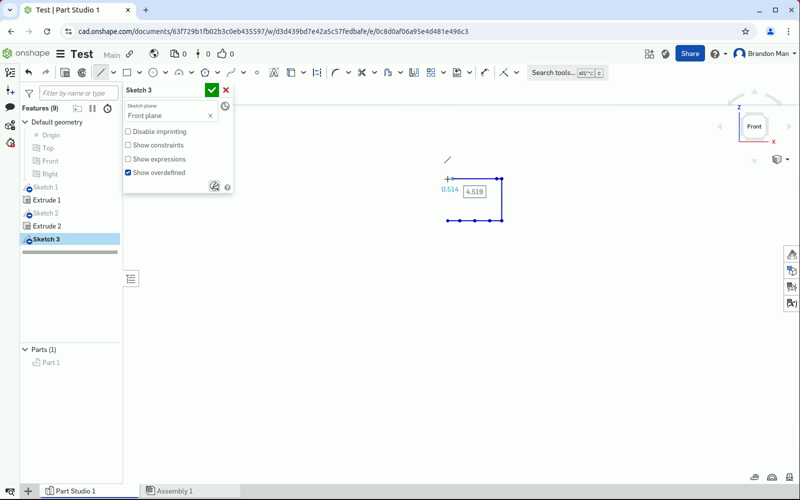
scroll(6)
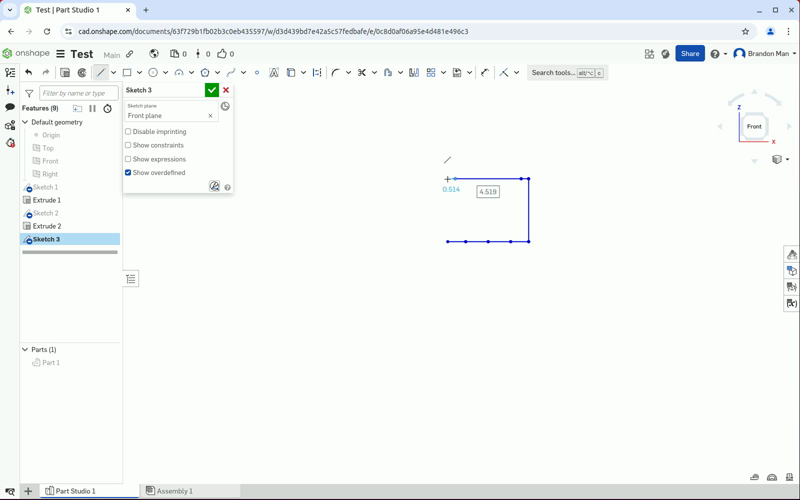
scroll(6)
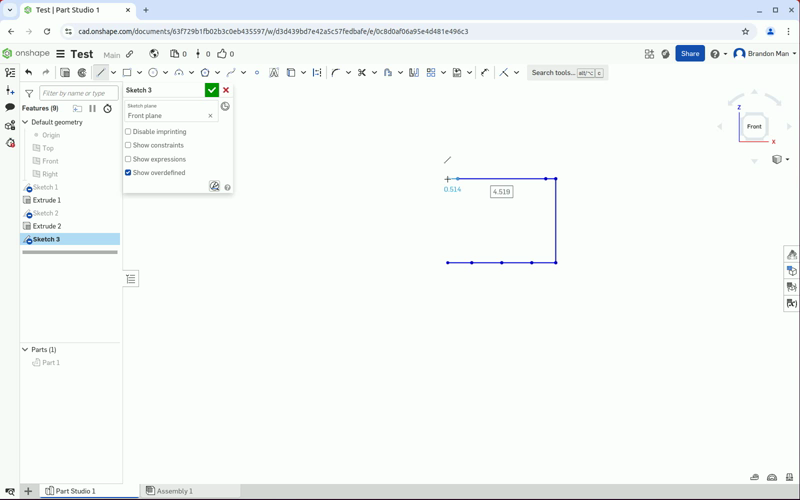
scroll(6)
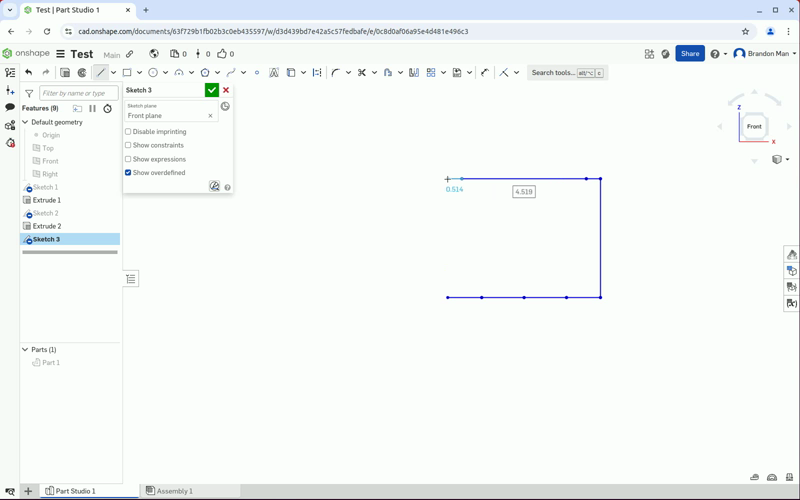
scroll(6)
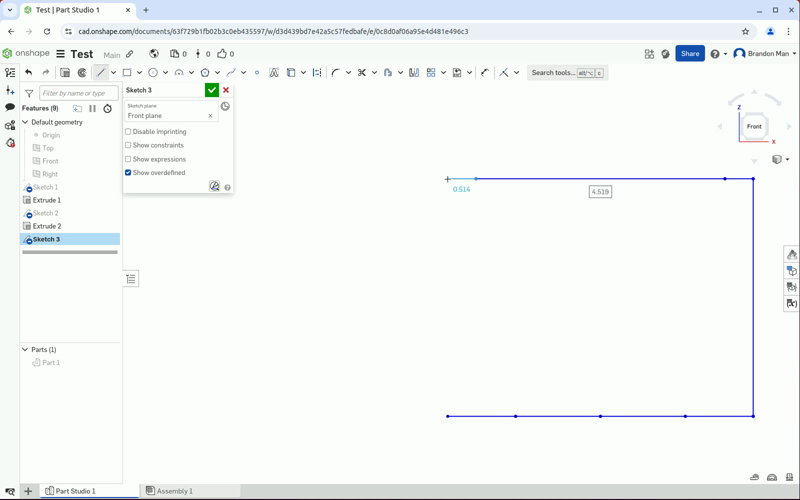
click(447, 178)
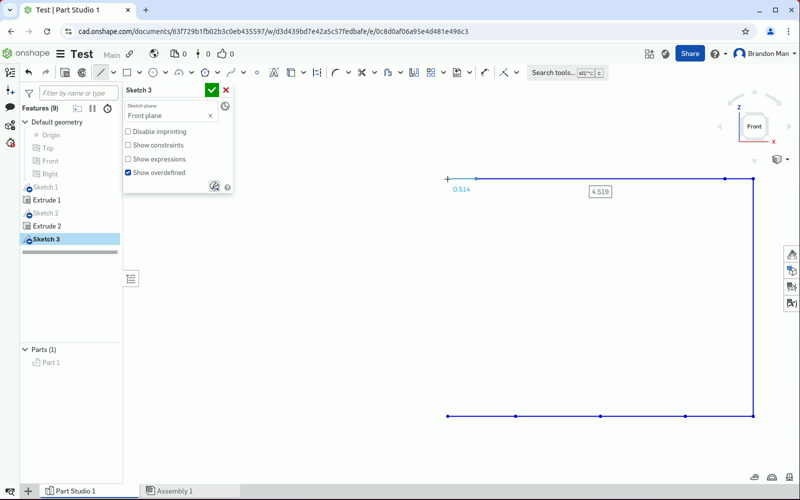
scroll(-6)
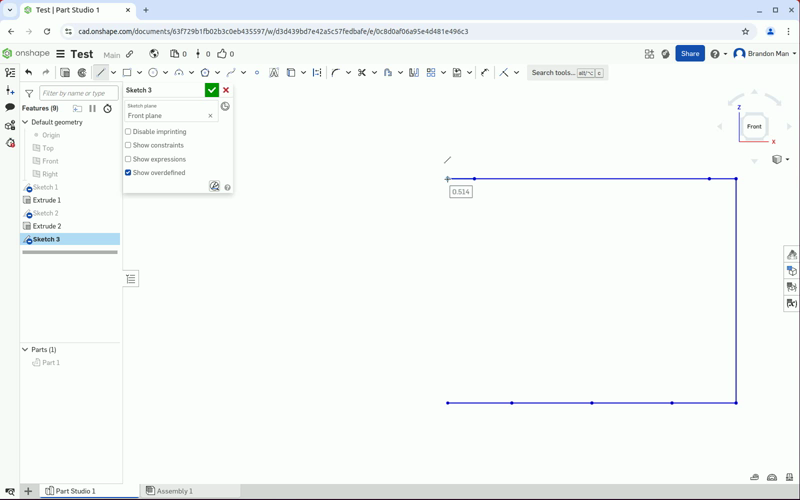
scroll(-6)
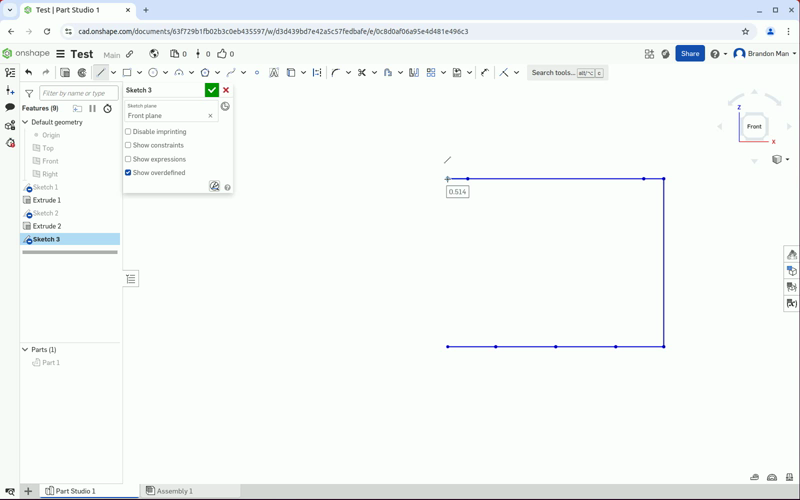
scroll(-6)
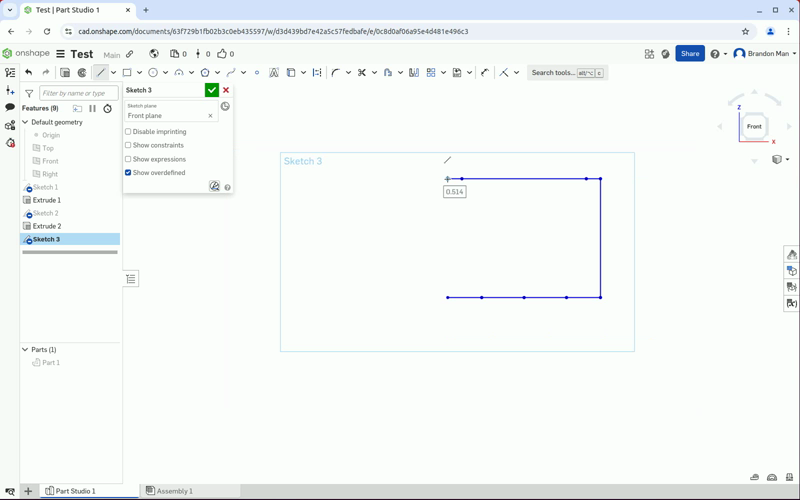
scroll(-6)
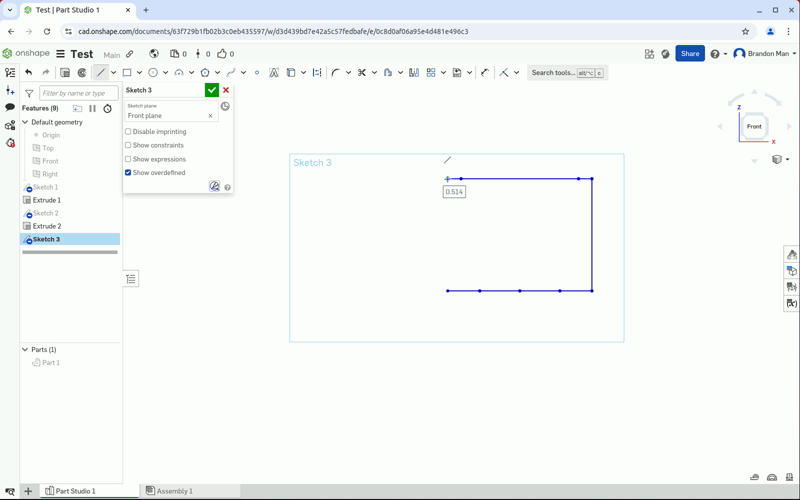
scroll(-6)
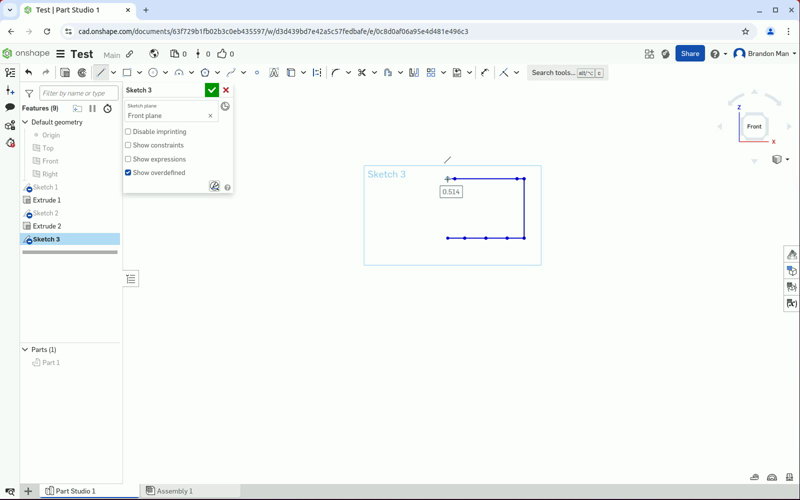
scroll(-6)
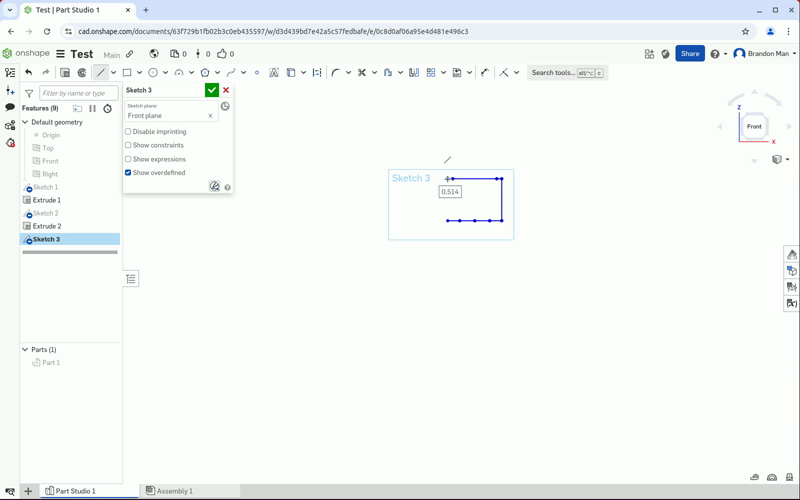
scroll(-6)
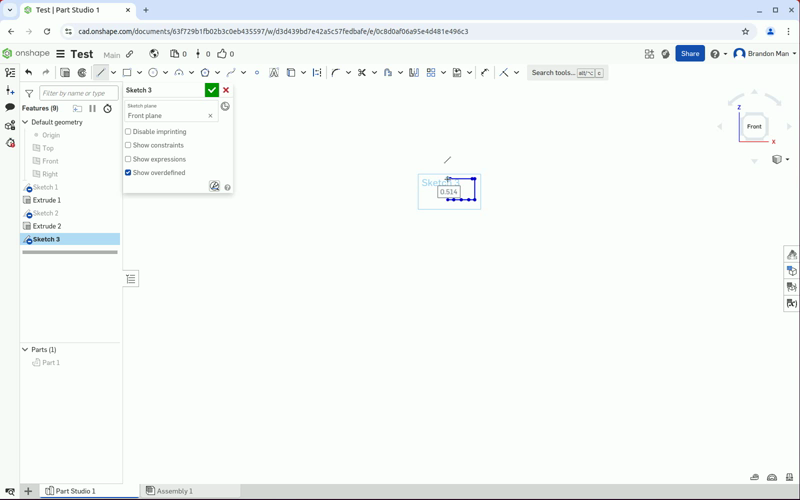
key_up(shift)
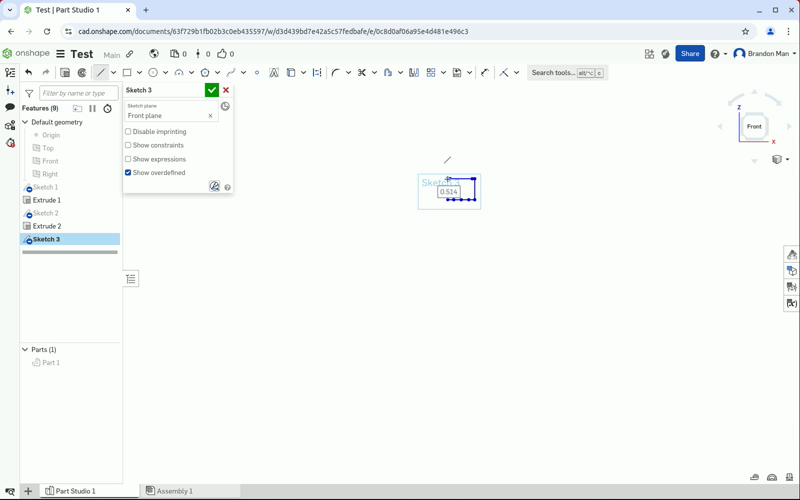
mouse_move(477, 178)
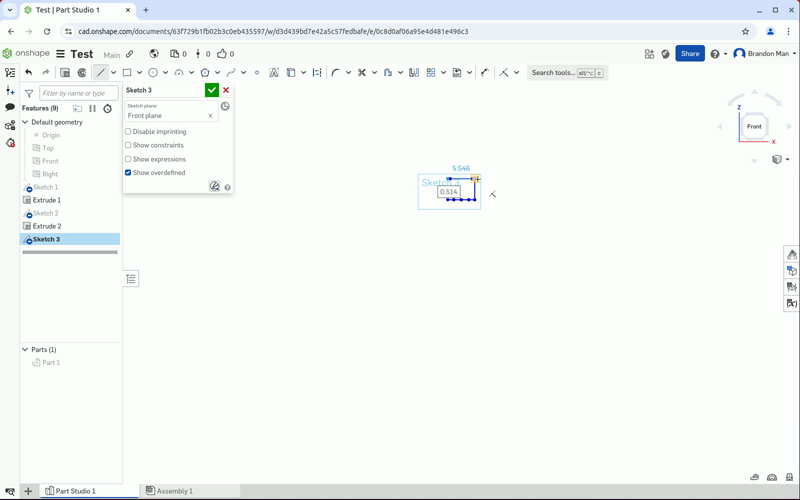
key_down(shift)
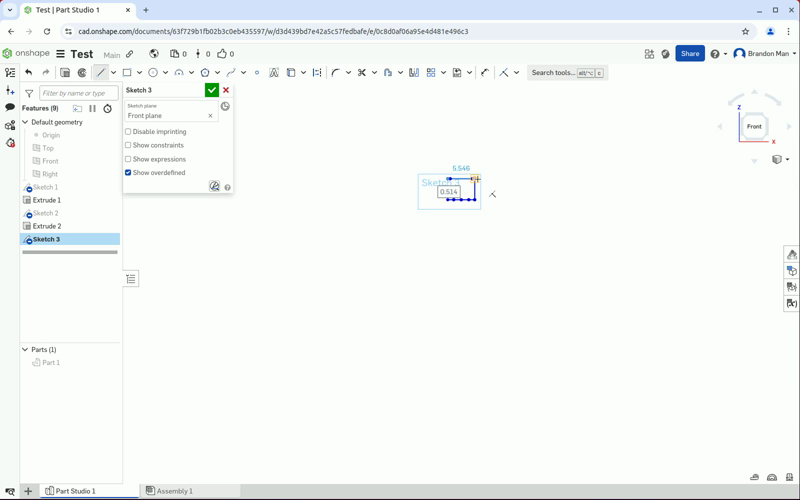
mouse_move(447, 199)
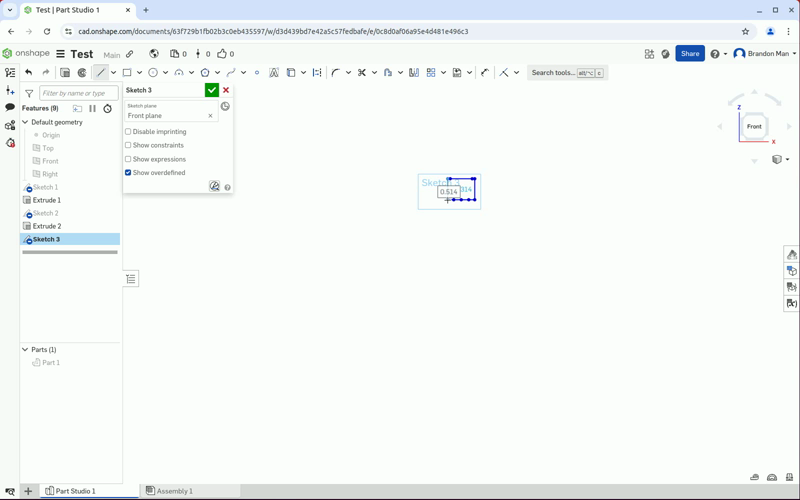
key_up(shift)
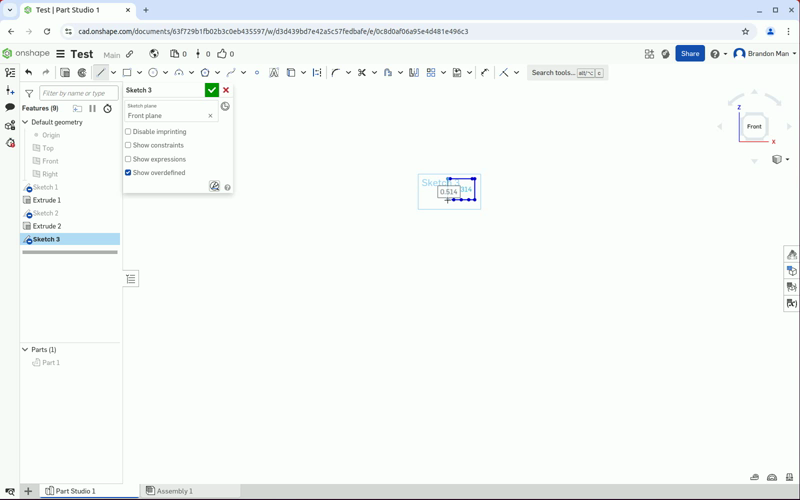
click(447, 199)
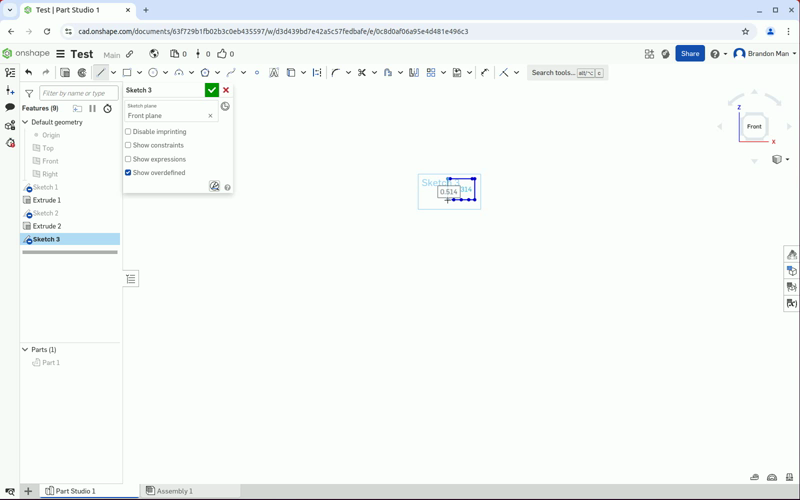
key(esc)
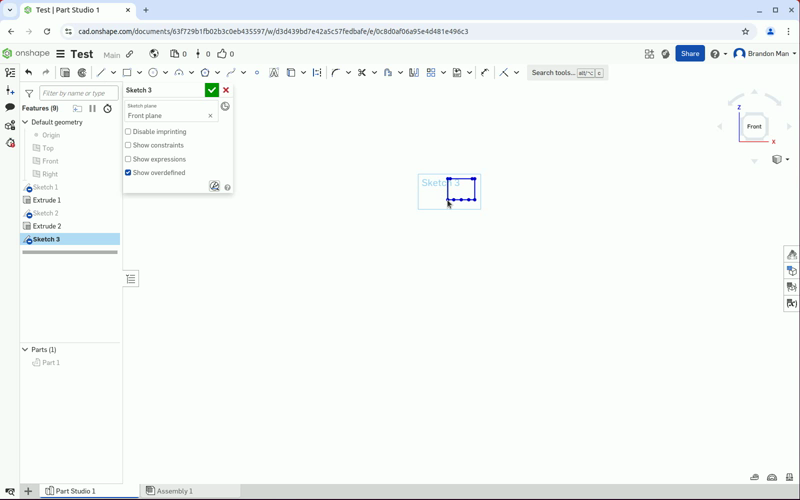
mouse_move(471, 182)
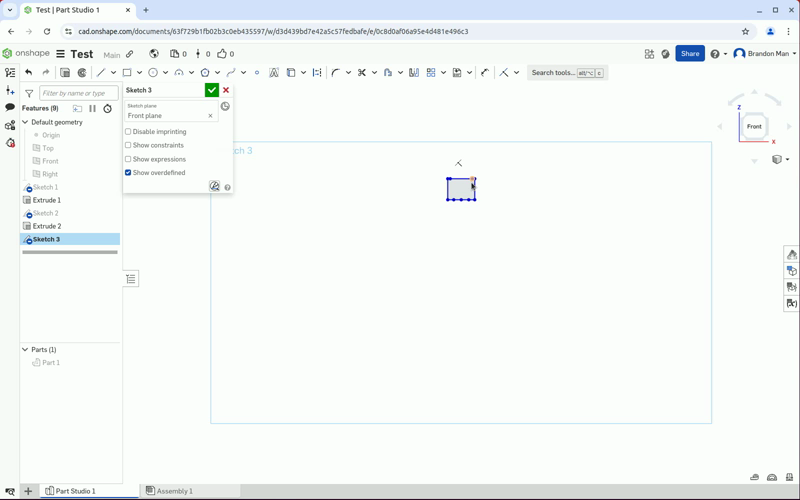
scroll(6)
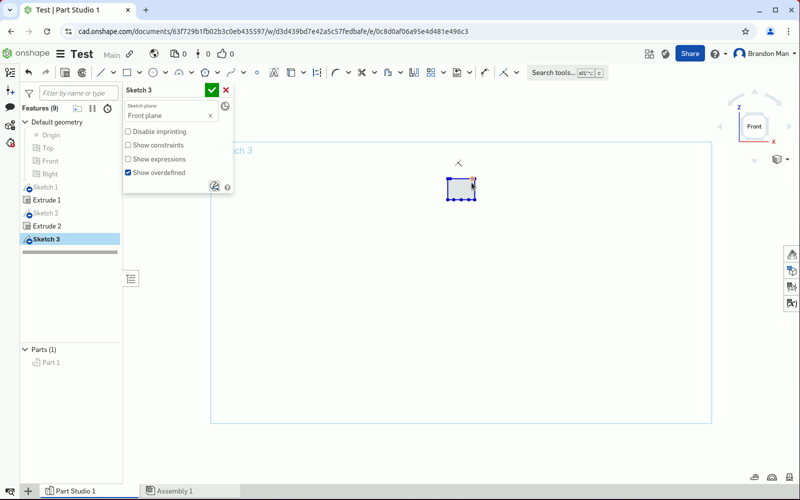
scroll(6)
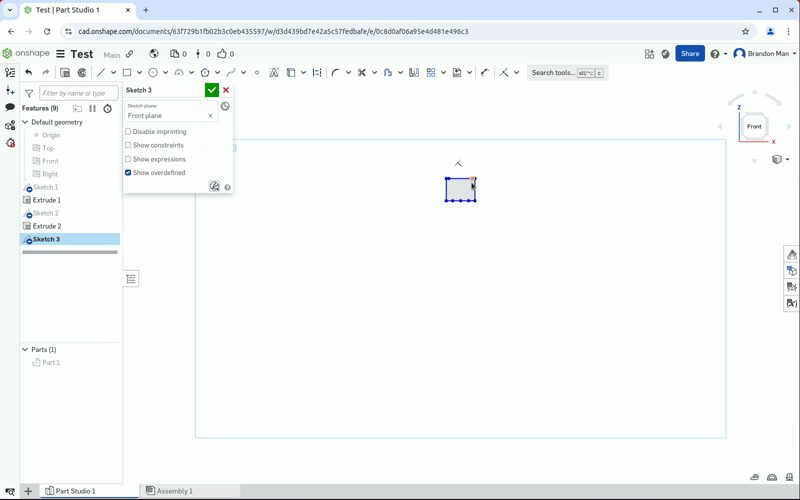
scroll(6)
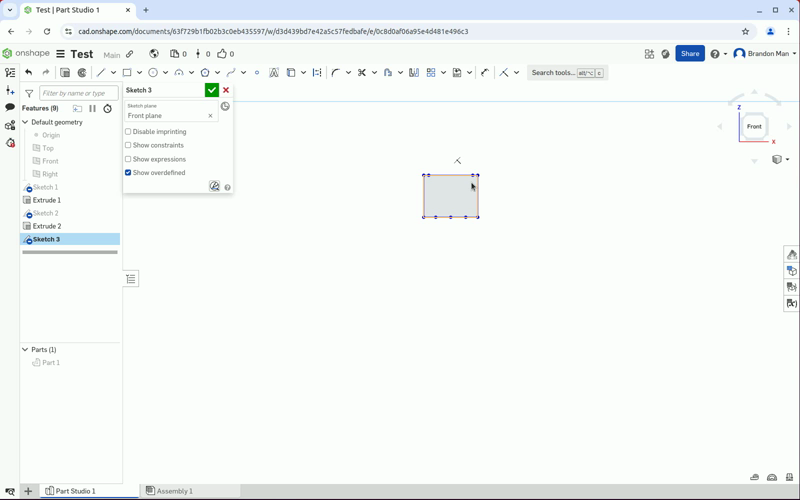
scroll(6)
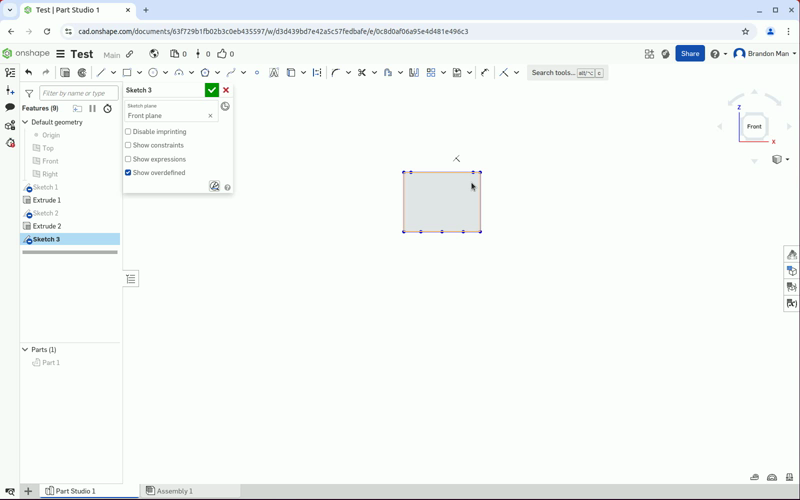
scroll(6)
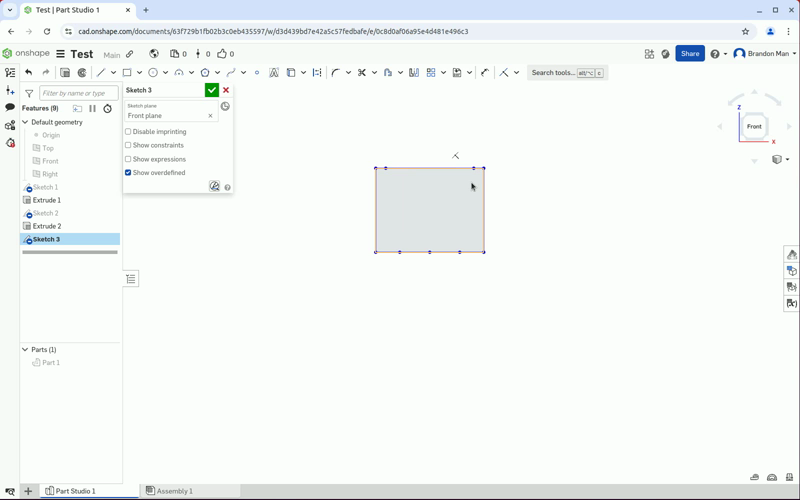
scroll(6)
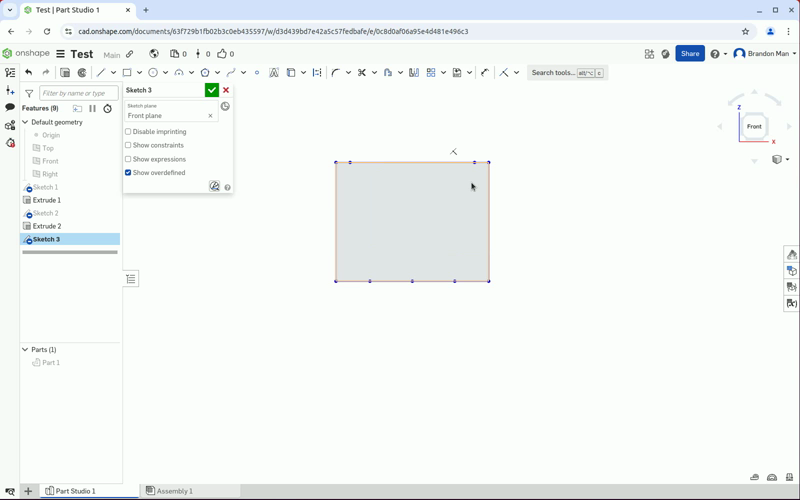
scroll(6)
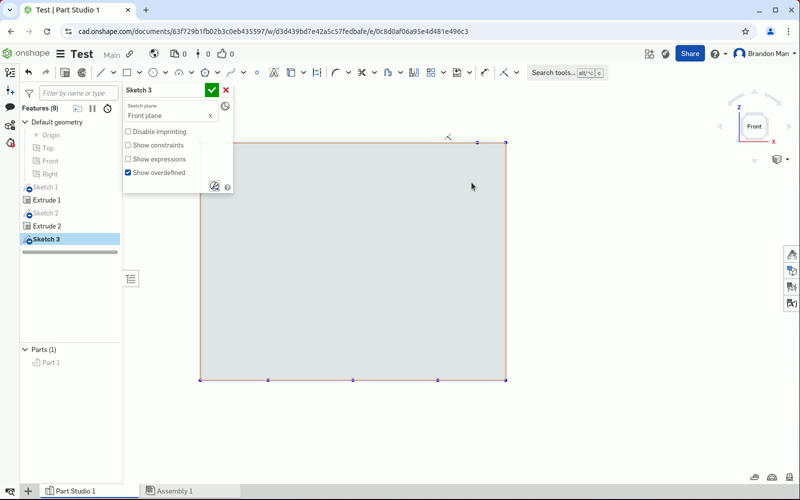
click(471, 182)
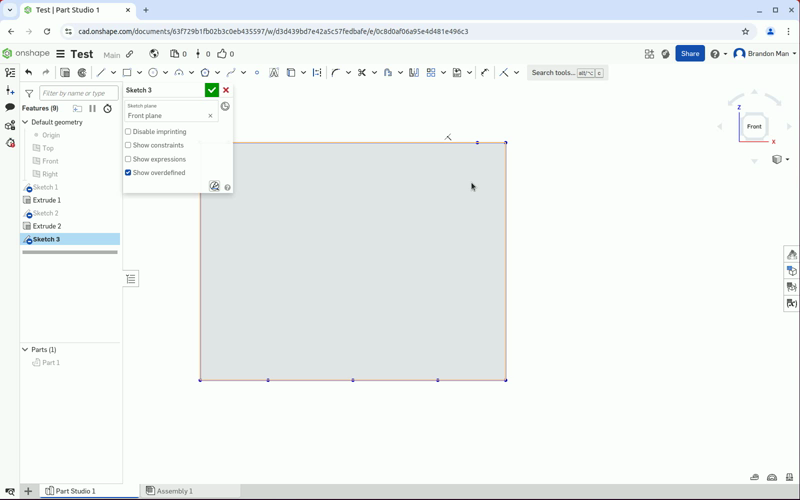
scroll(-6)
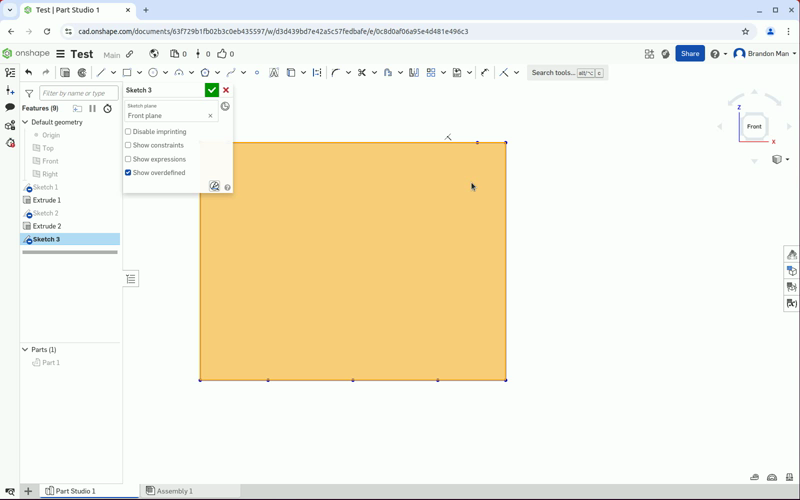
scroll(-6)
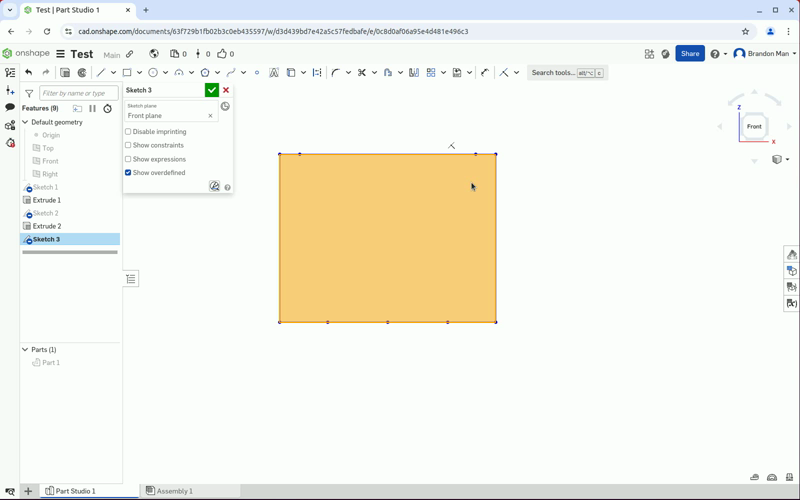
scroll(-6)
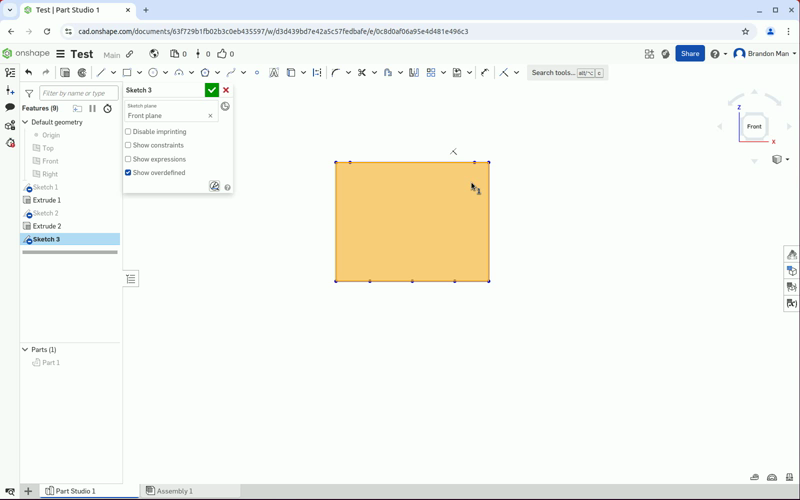
scroll(-6)
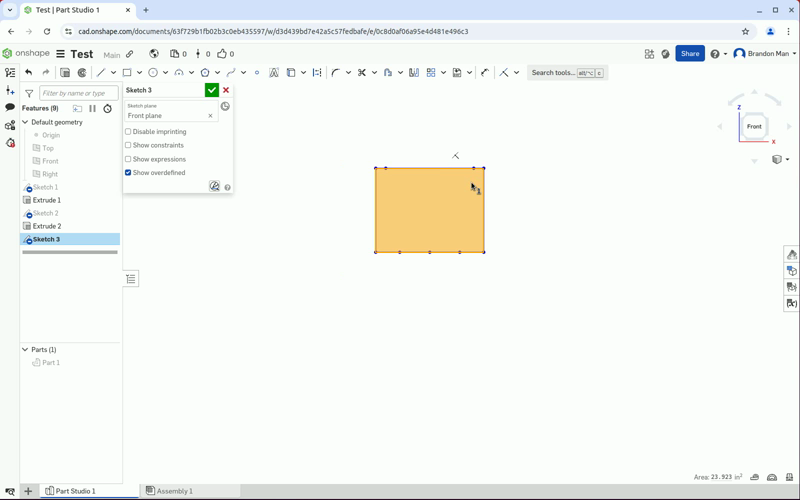
scroll(-6)
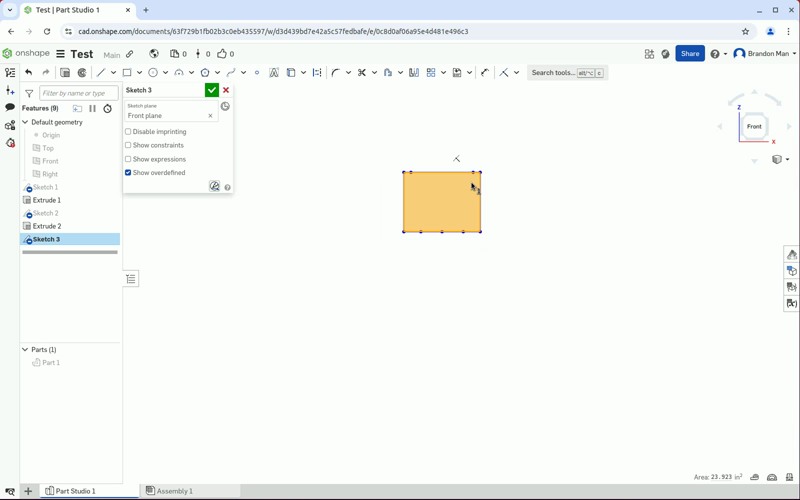
scroll(-6)
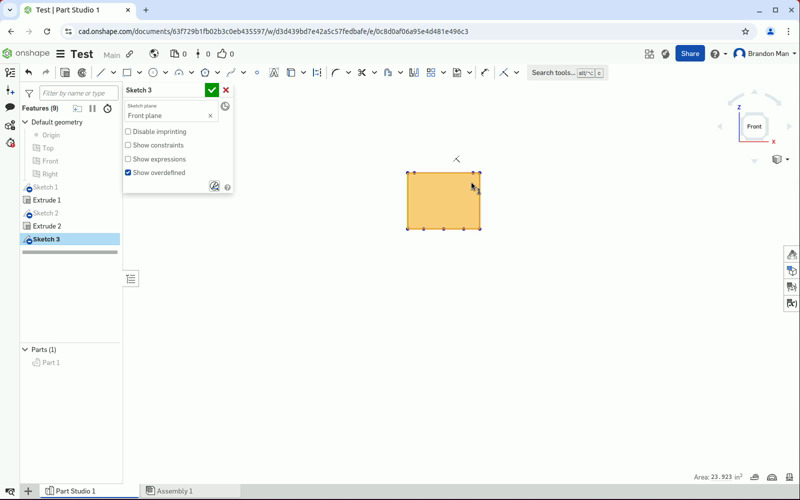
scroll(-6)
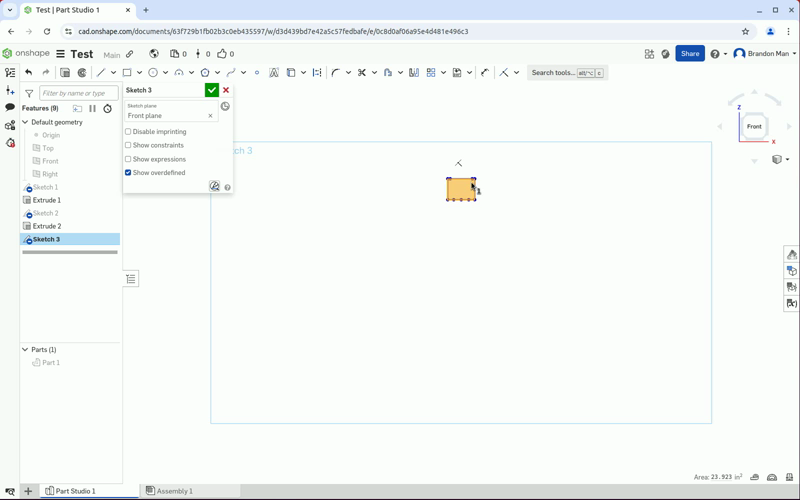
mouse_move(73, 352)
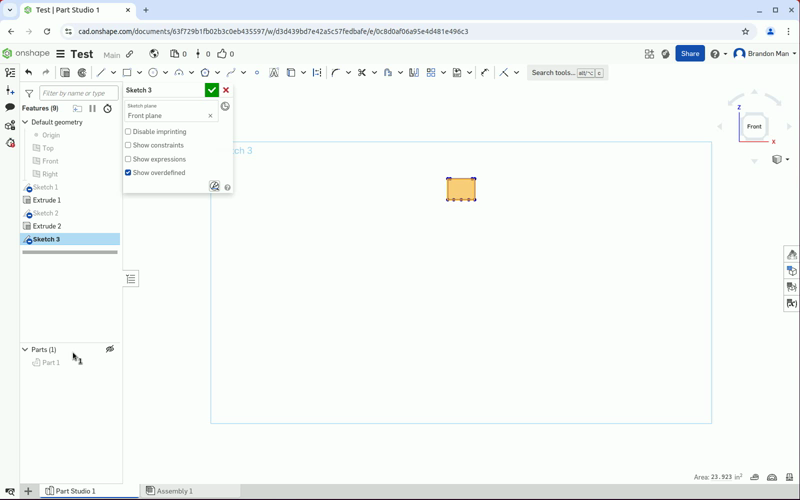
key(shift+y)
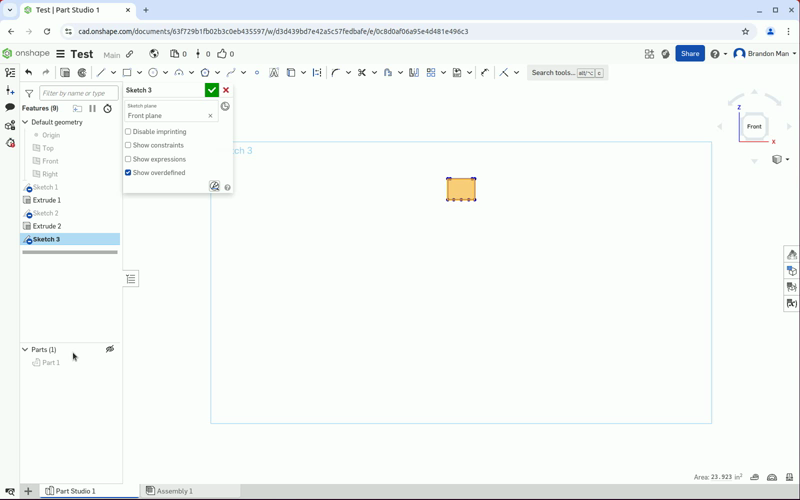
key(shift+e)
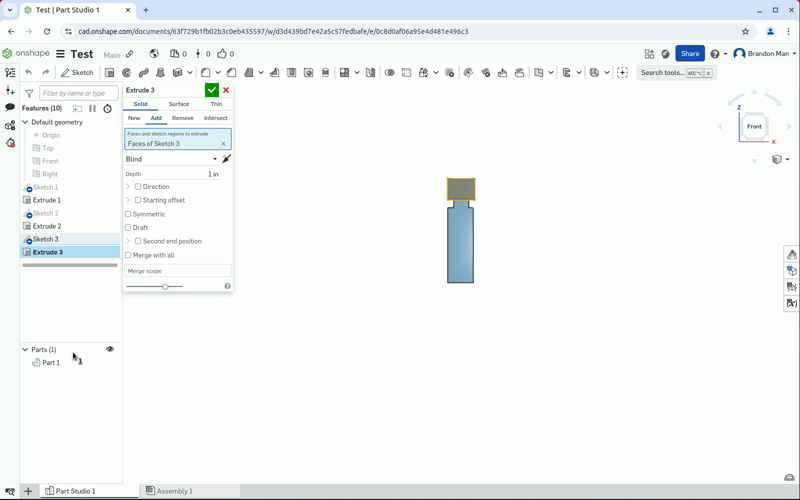
mouse_move(143, 106)
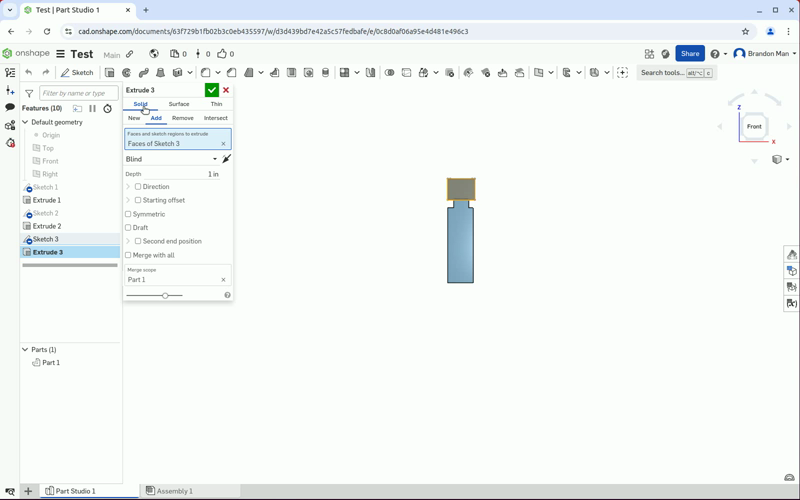
click(143, 106)
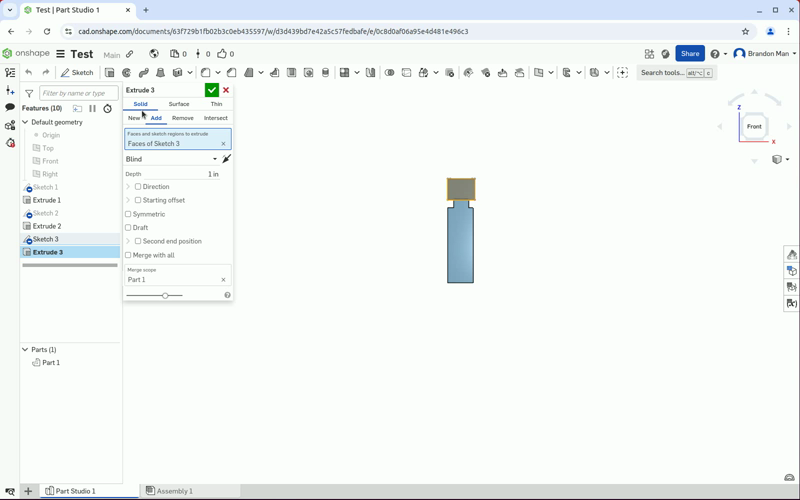
mouse_move(137, 120)
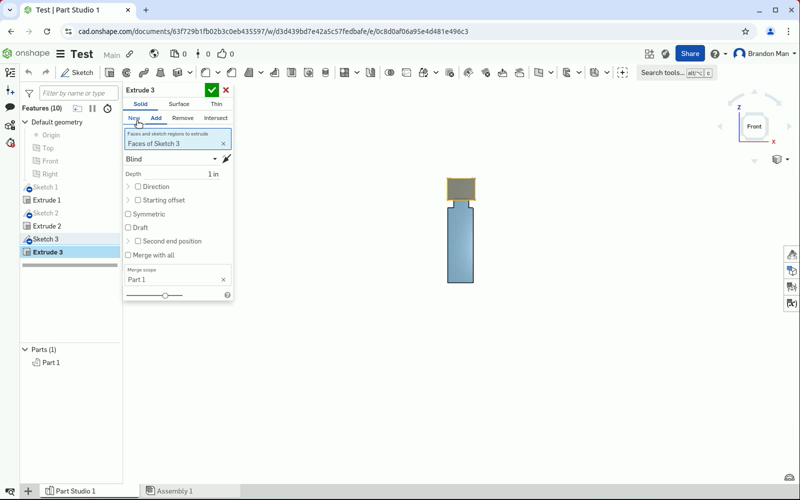
click(137, 120)
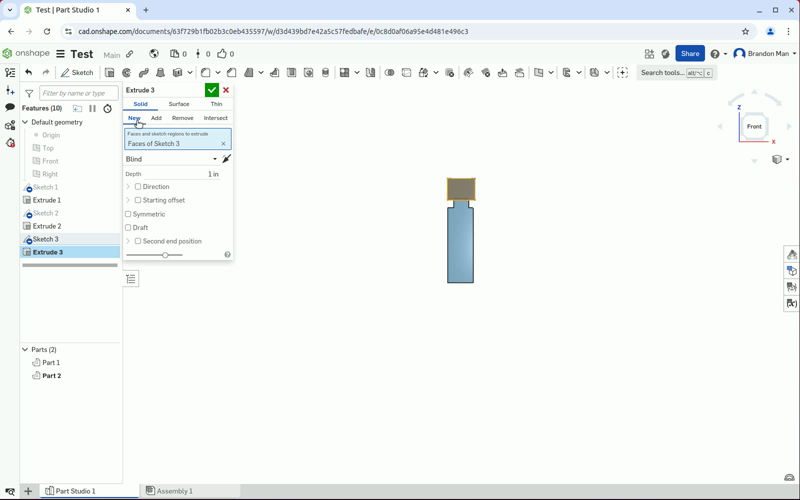
key(tab, 4)
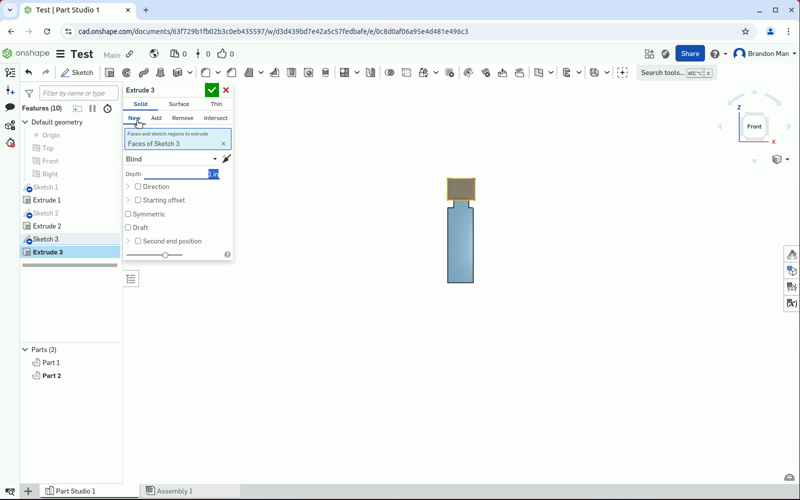
text(-0.481)
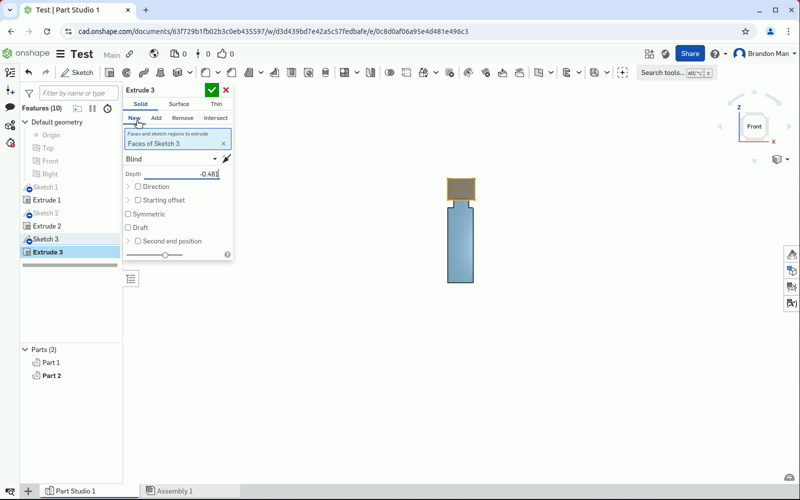
key(enter)
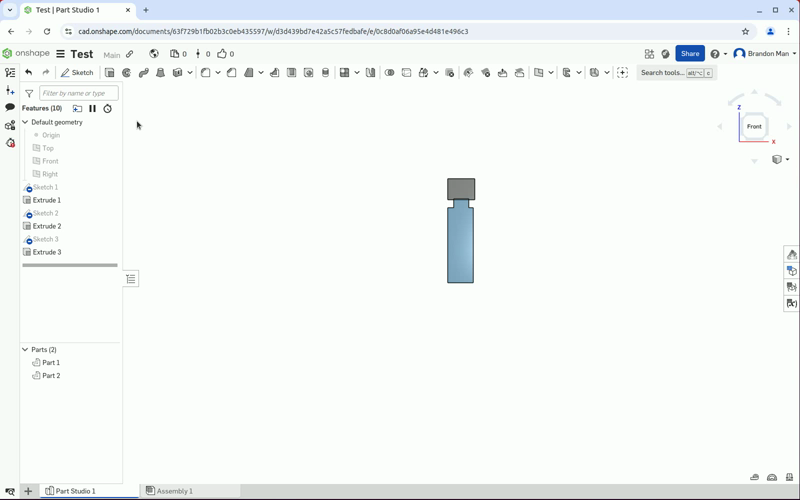
key(shift+h)
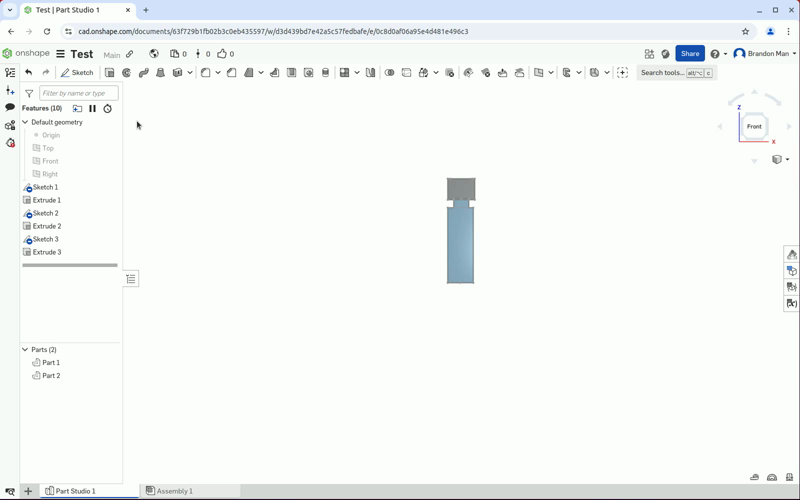
key(shift+h)
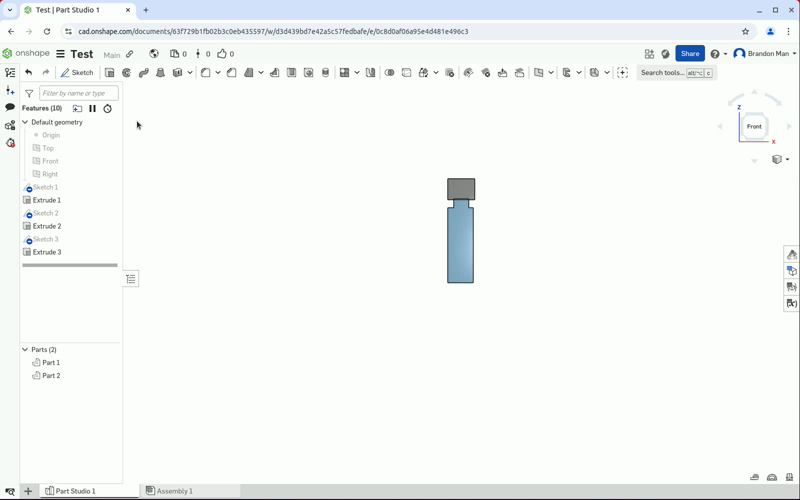
mouse_move(73, 189)
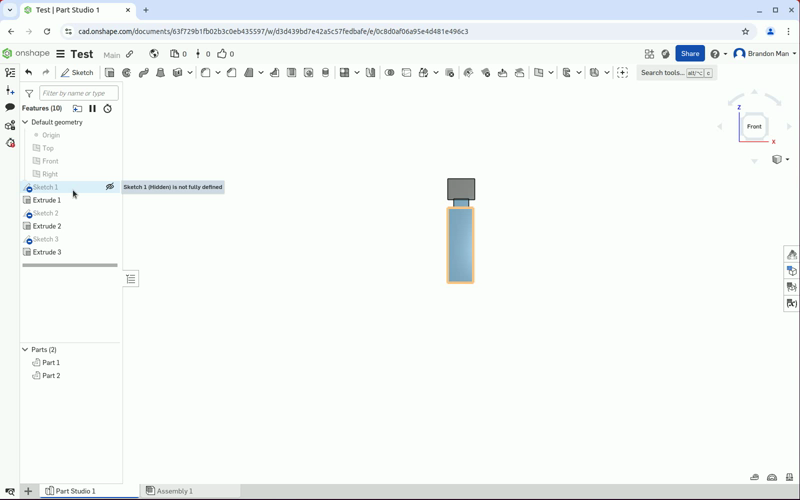
click(73, 189)
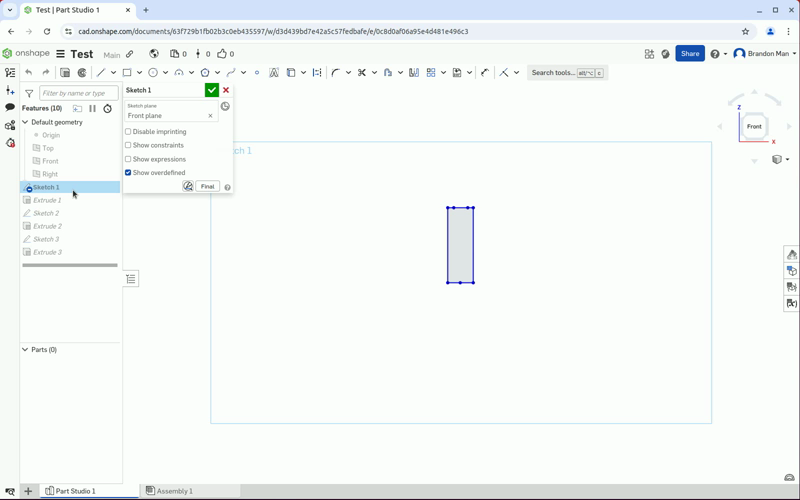
mouse_move(229, 92)
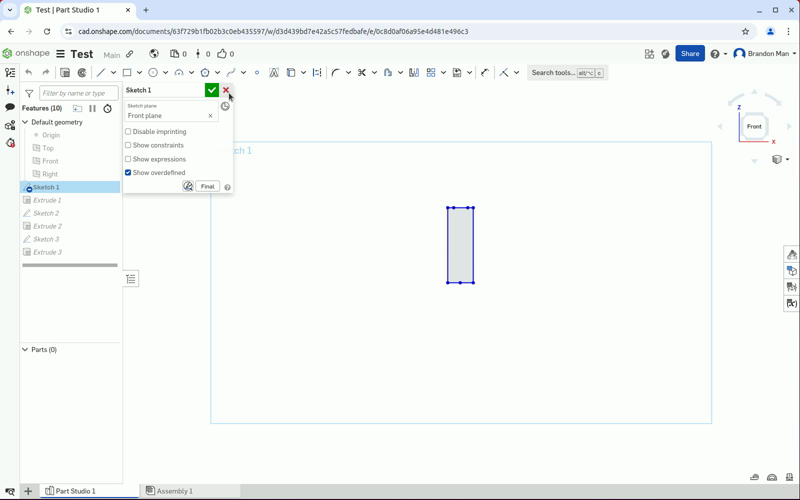
click(229, 92)
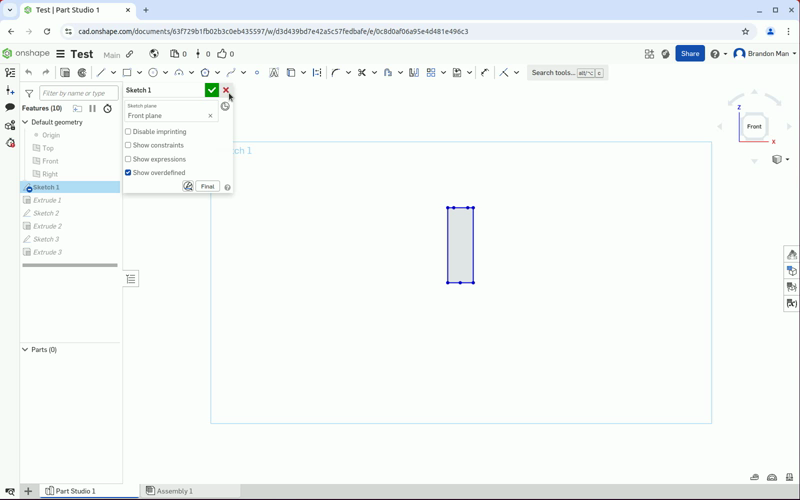
key(shift+s)
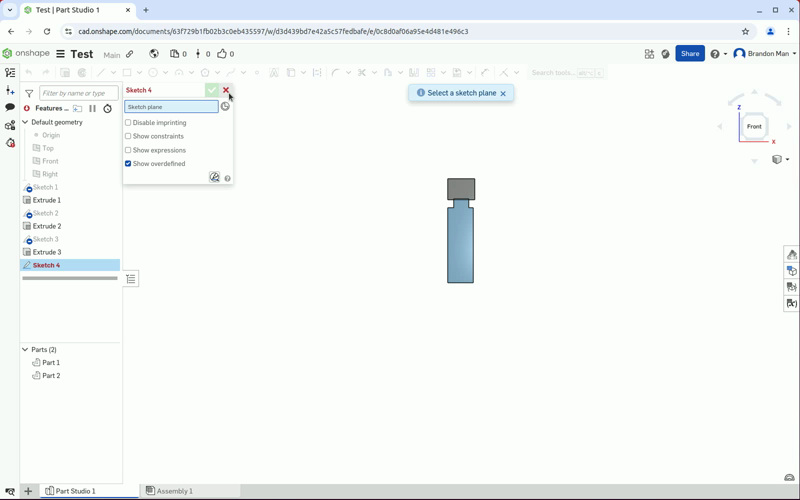
mouse_move(73, 163)
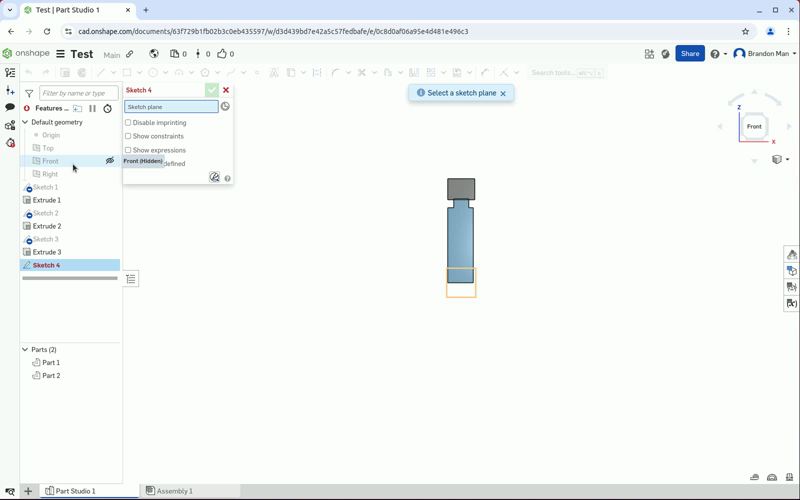
click(73, 163)
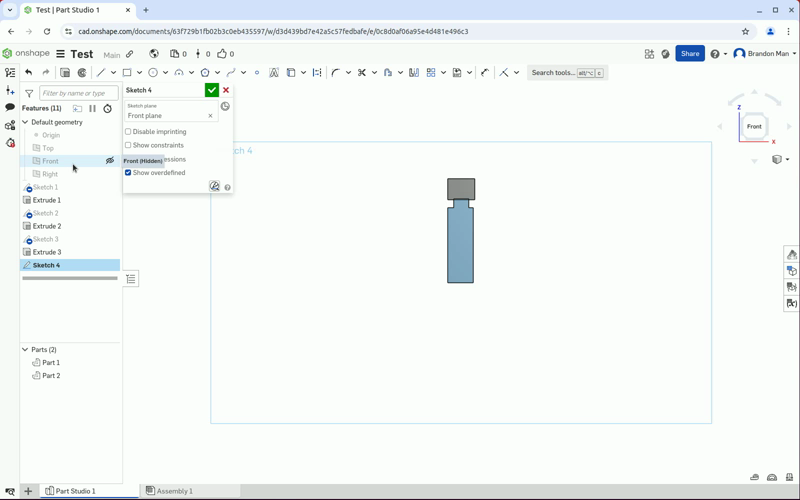
mouse_move(73, 352)
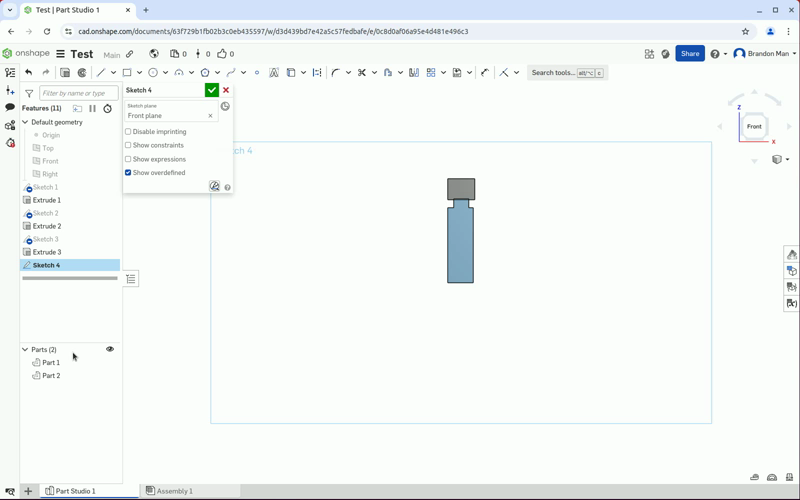
key(y)
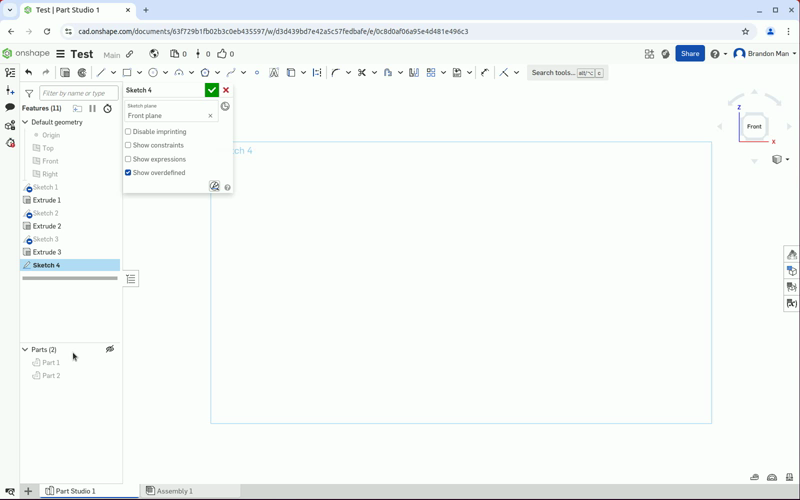
key(l)
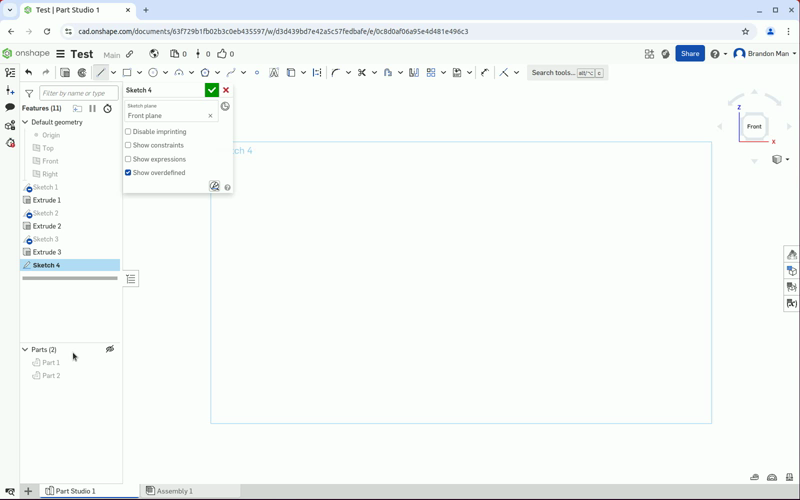
key_down(shift)
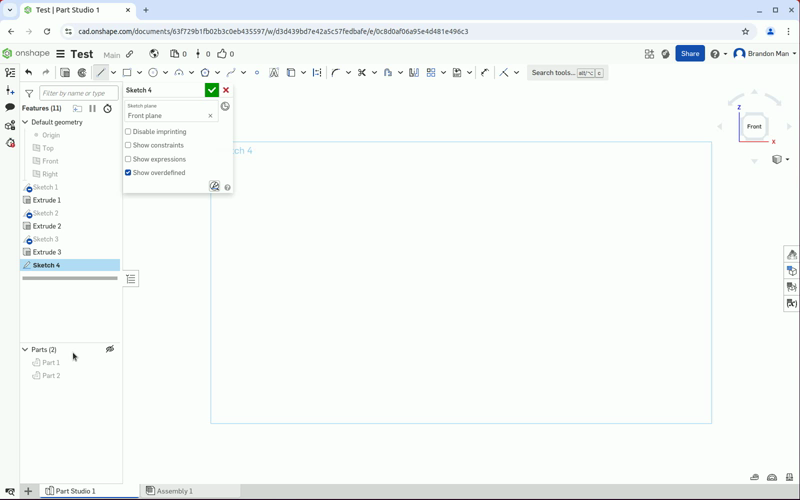
mouse_move(450, 179)
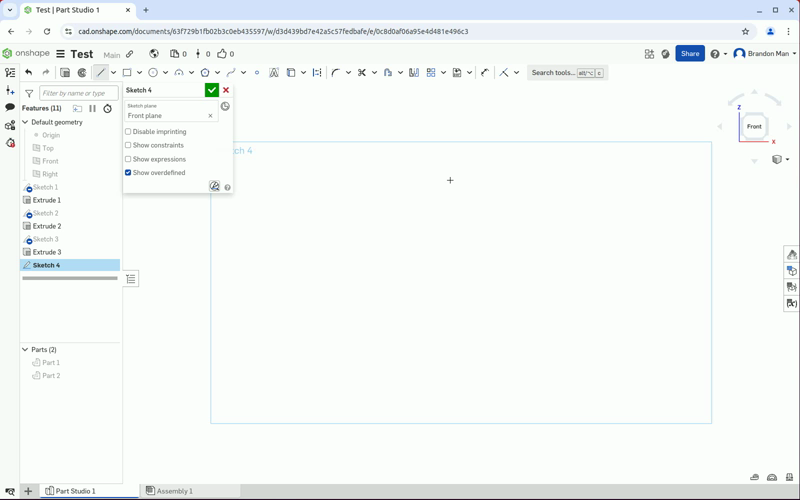
click(450, 179)
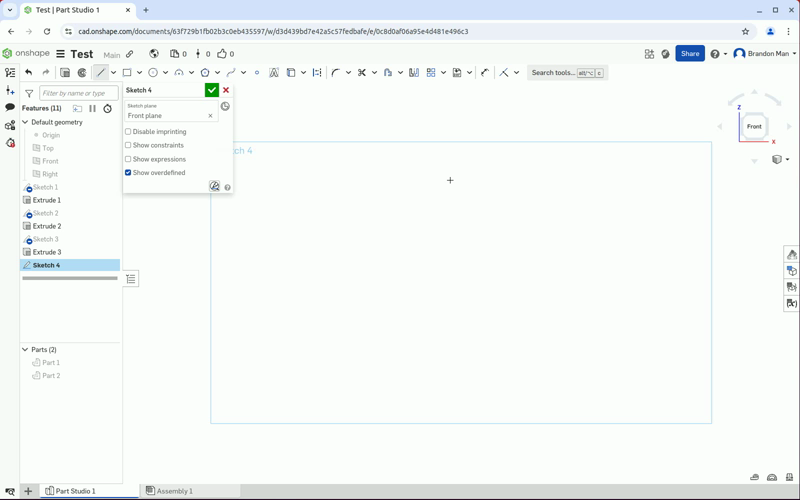
key_up(shift)
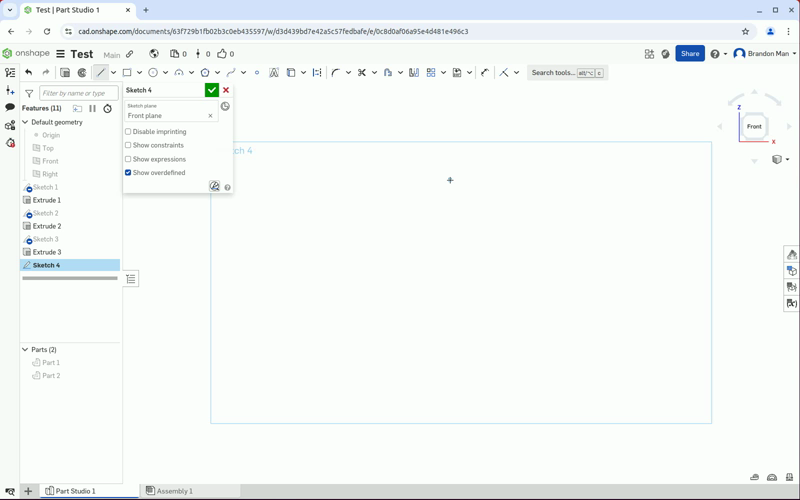
key_down(shift)
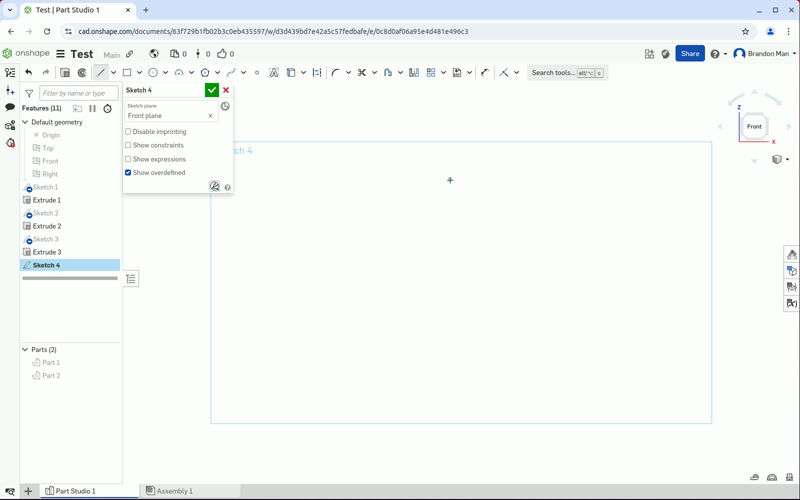
mouse_move(480, 179)
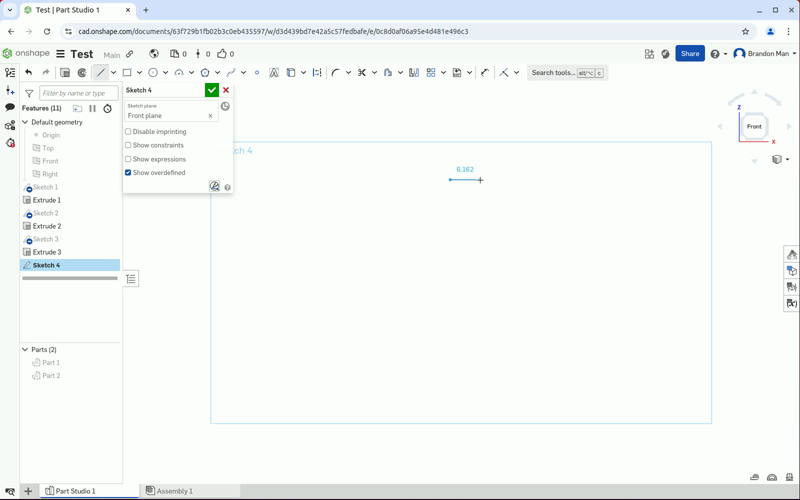
mouse_move(473, 179)
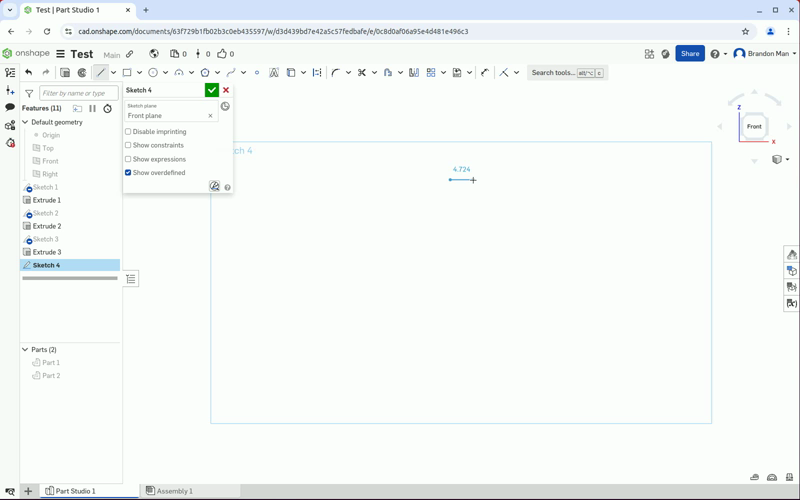
click(473, 179)
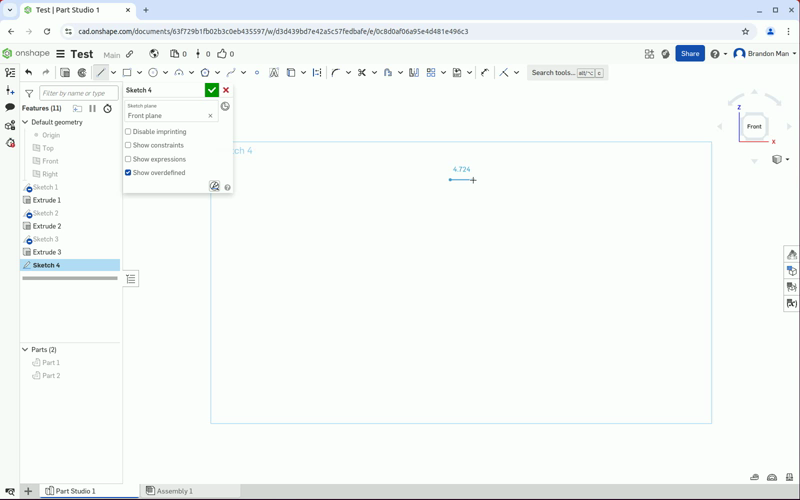
key_up(shift)
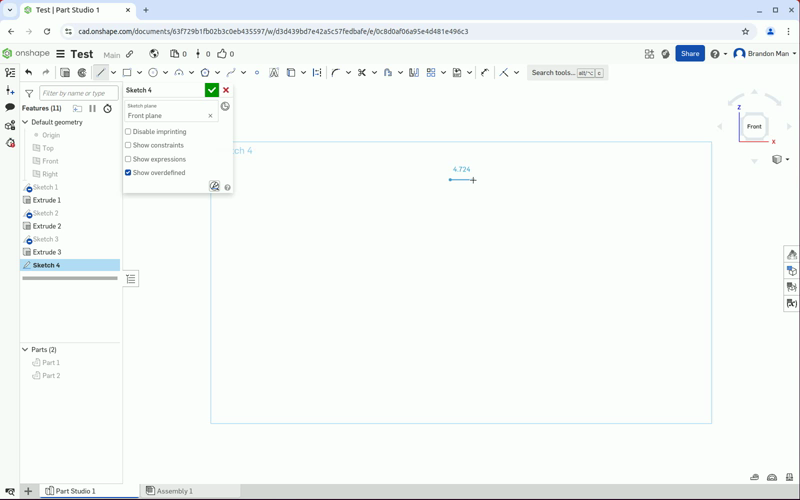
key_down(shift)
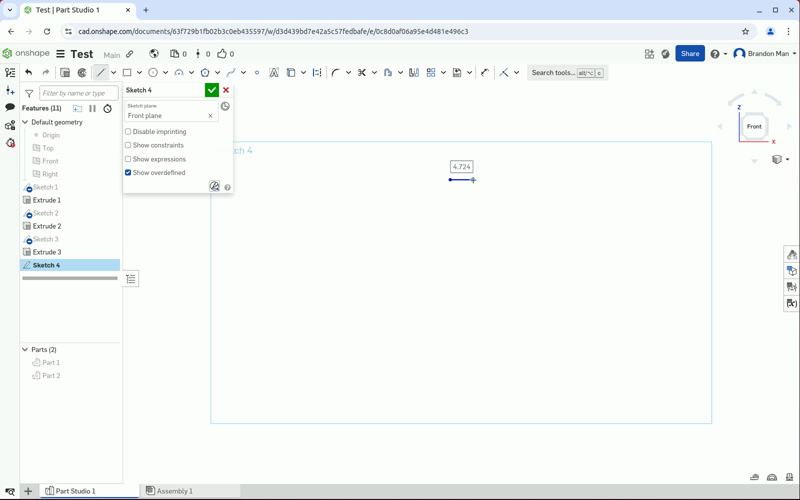
mouse_move(503, 179)
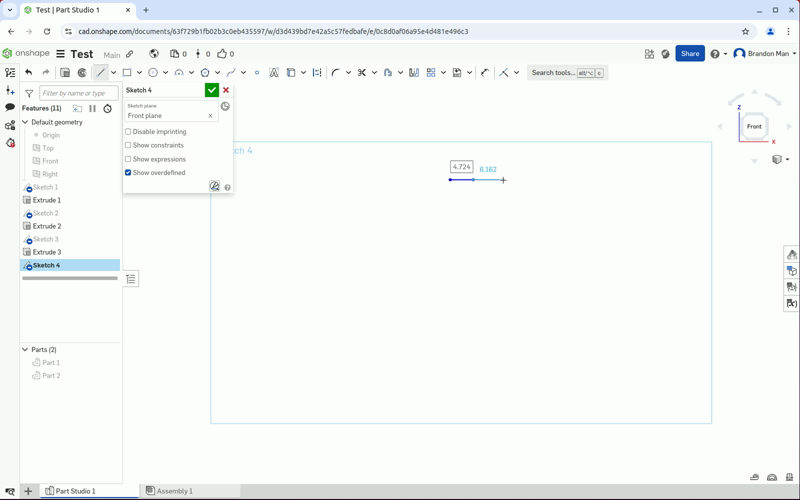
mouse_move(473, 170)
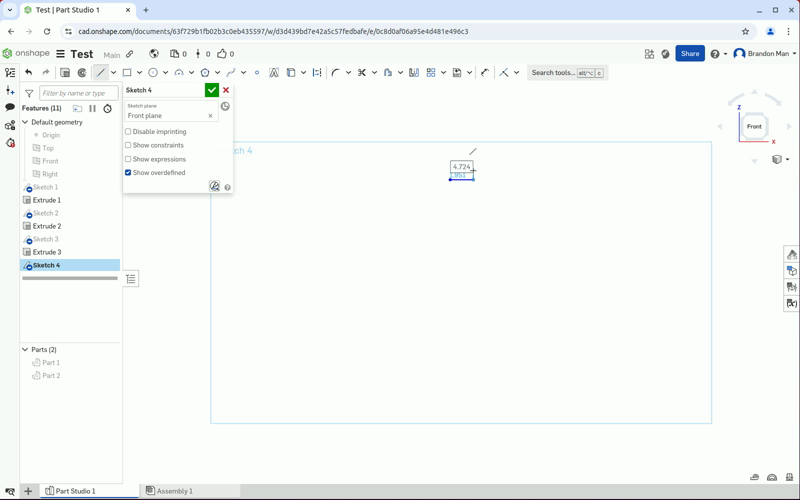
click(473, 170)
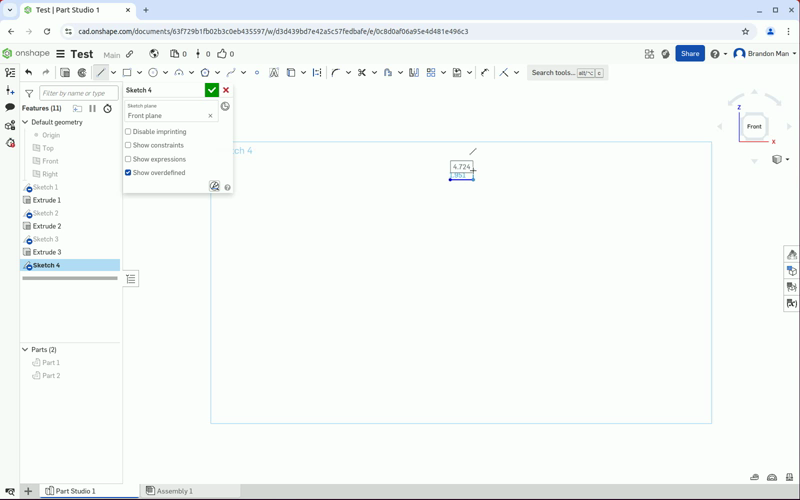
key_up(shift)
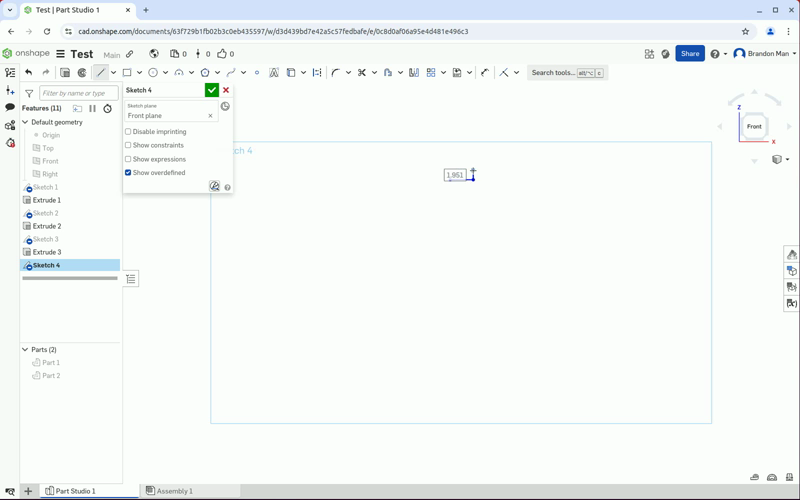
key_down(shift)
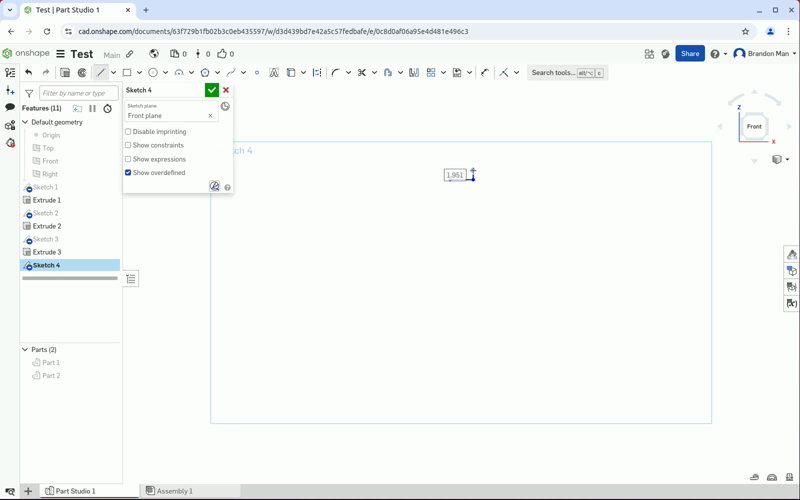
mouse_move(503, 170)
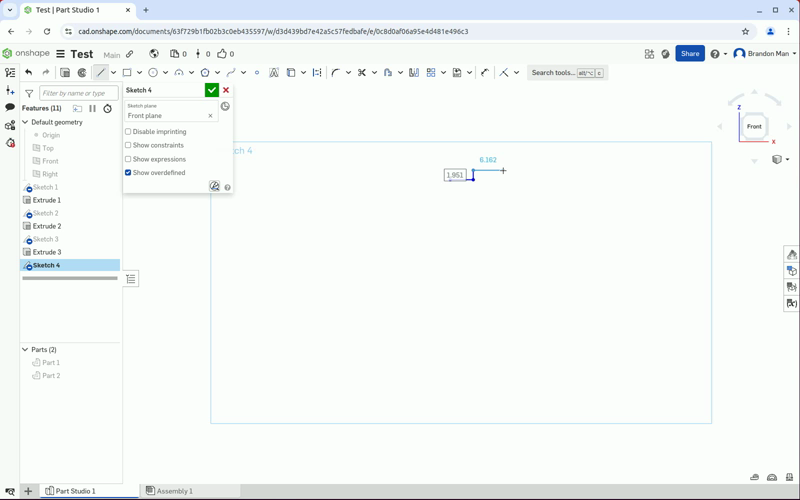
mouse_move(450, 170)
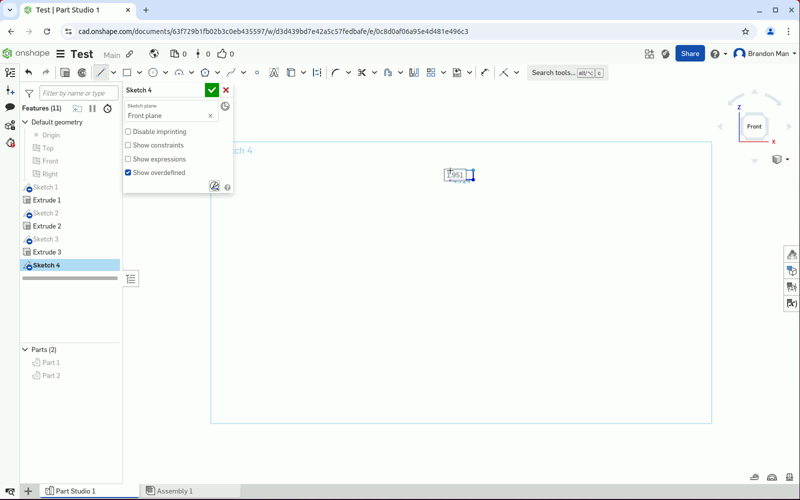
click(450, 170)
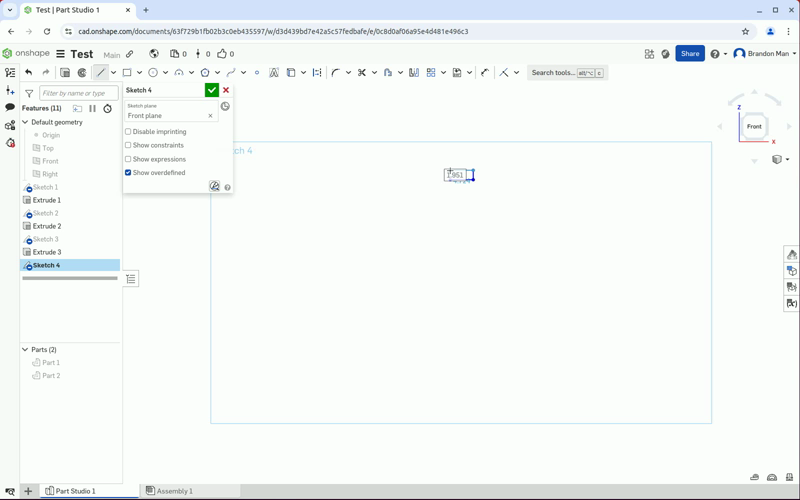
key_up(shift)
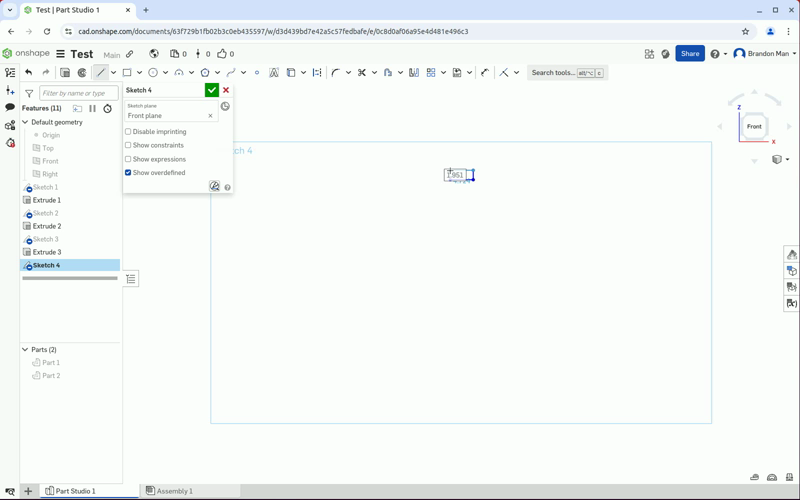
mouse_move(480, 170)
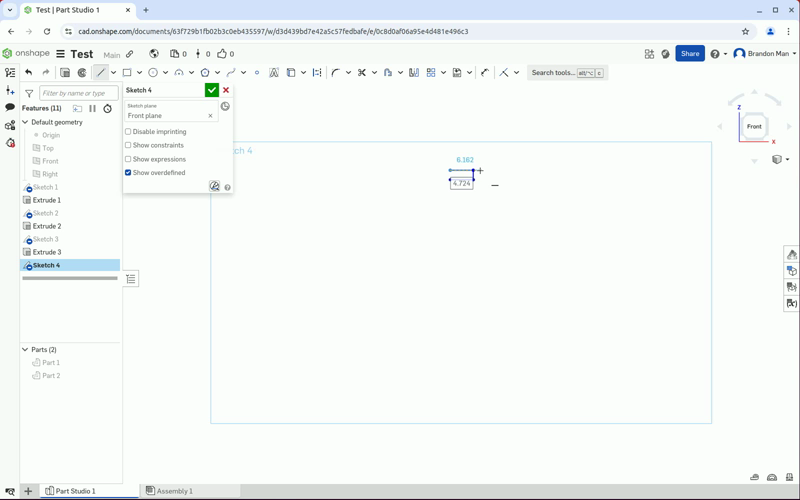
key_down(shift)
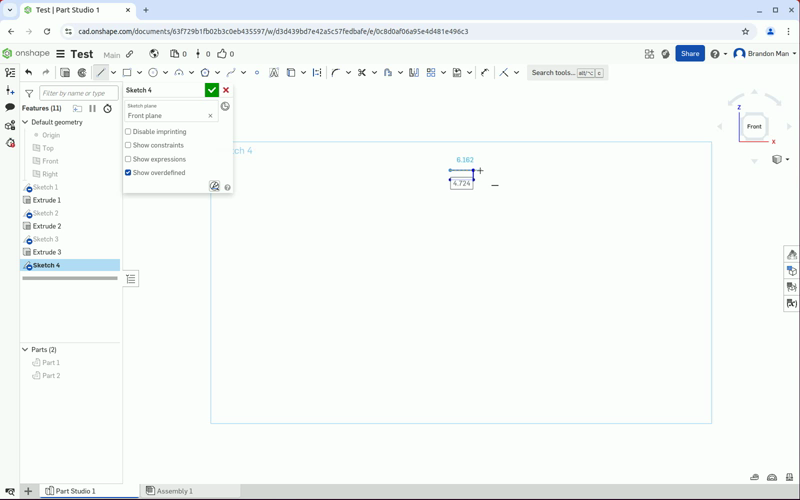
mouse_move(450, 179)
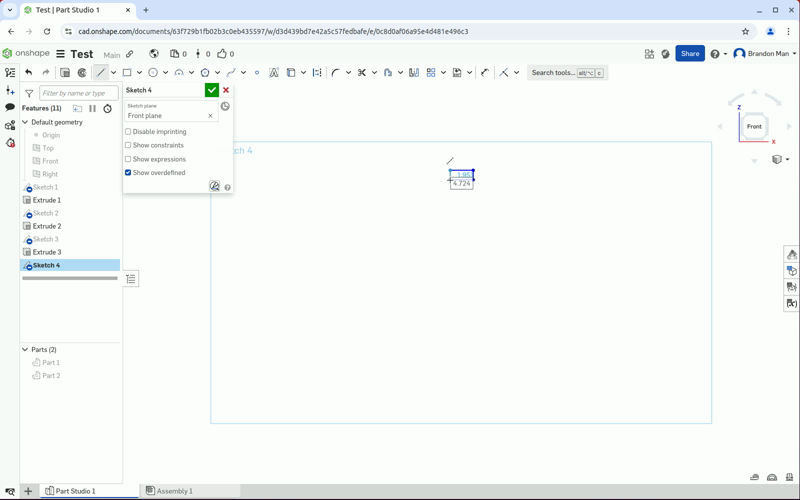
key_up(shift)
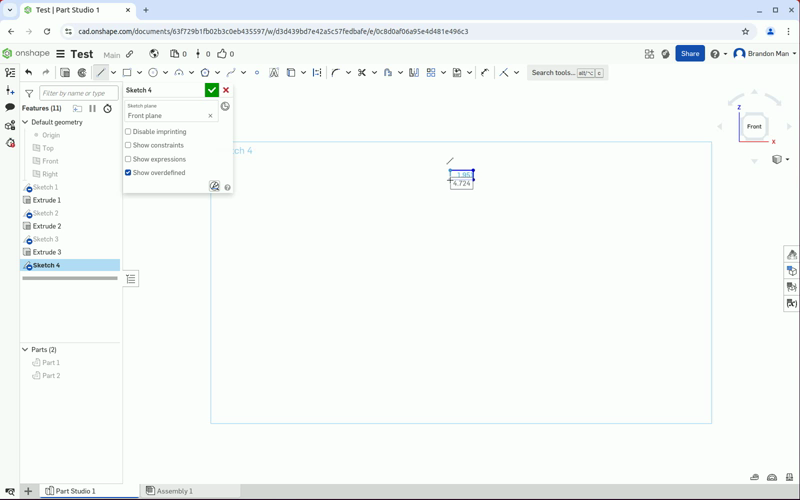
click(450, 179)
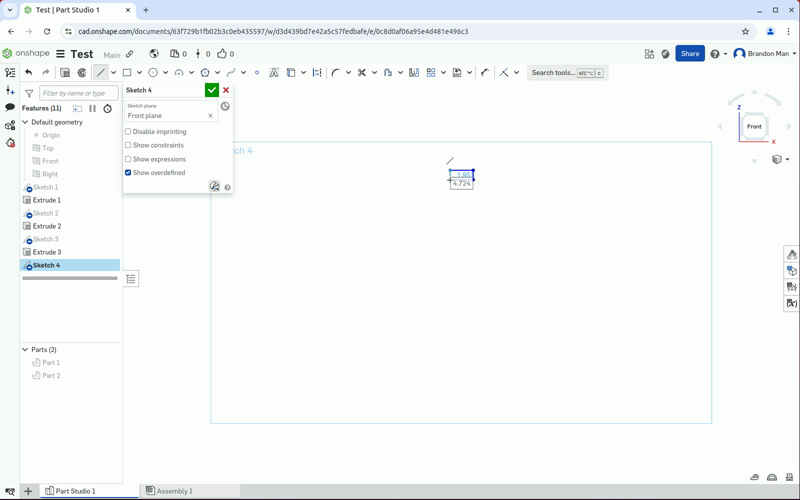
key(esc)
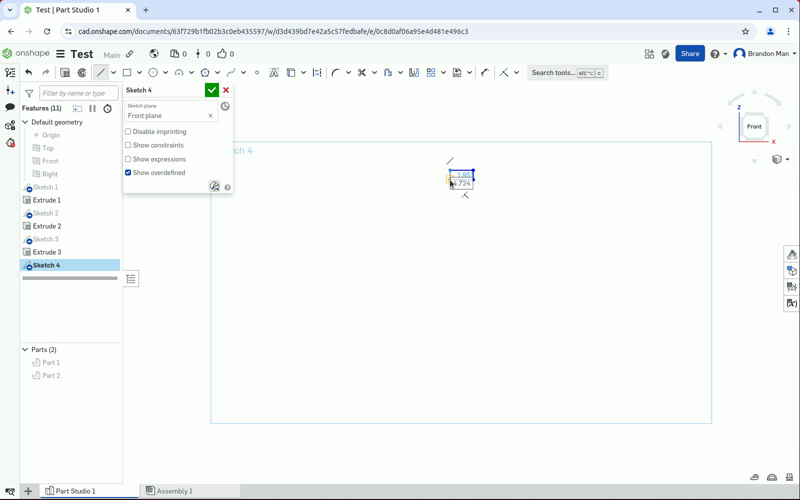
mouse_move(459, 176)
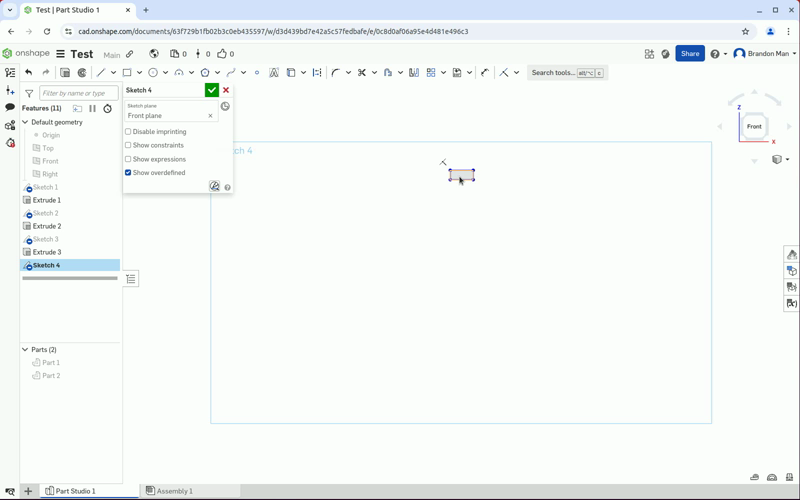
scroll(6)
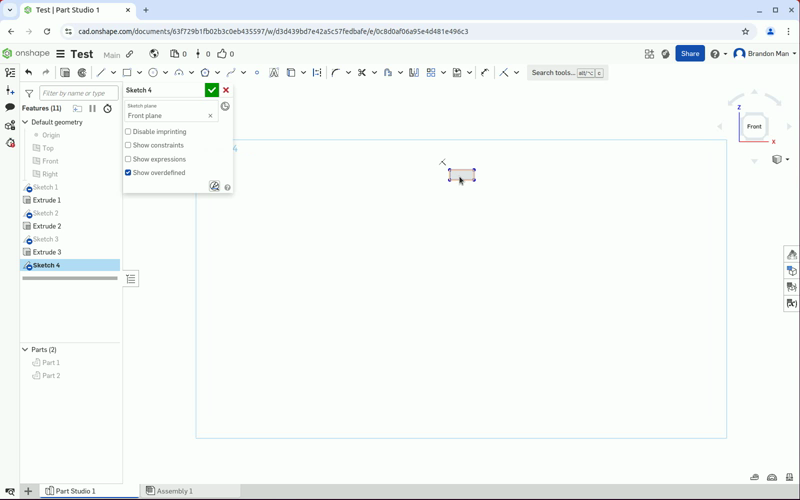
scroll(6)
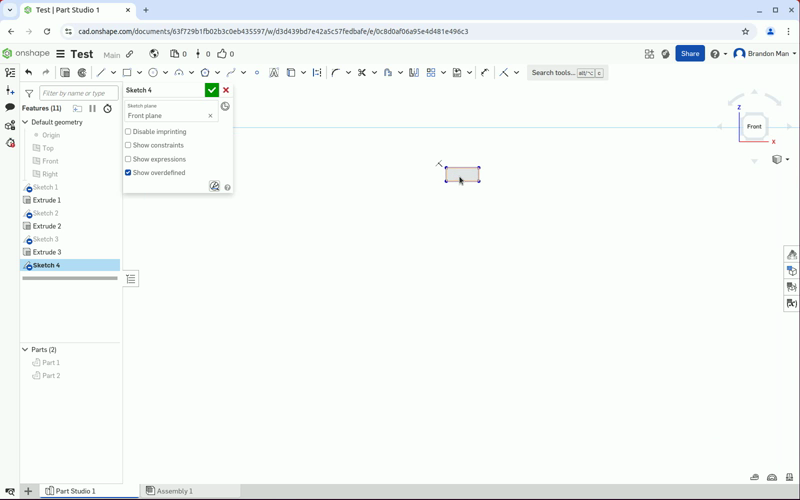
scroll(6)
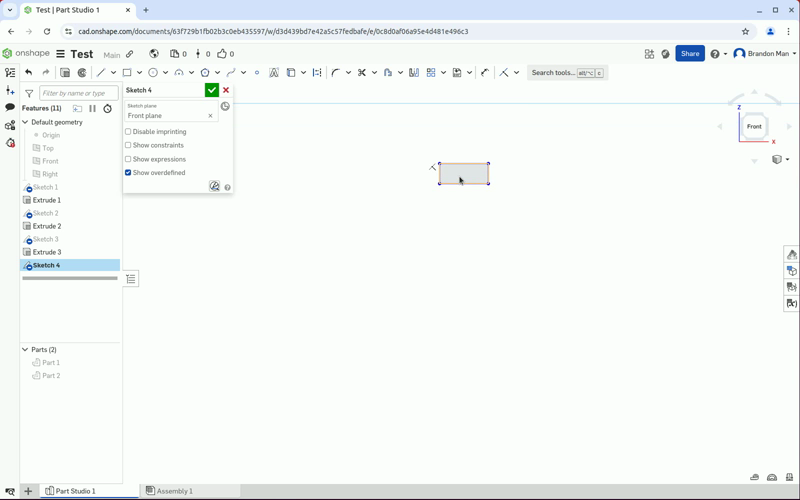
scroll(6)
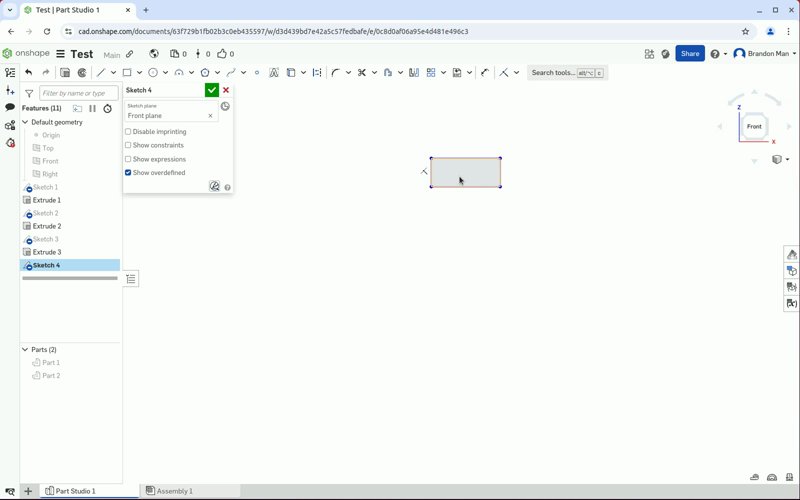
scroll(6)
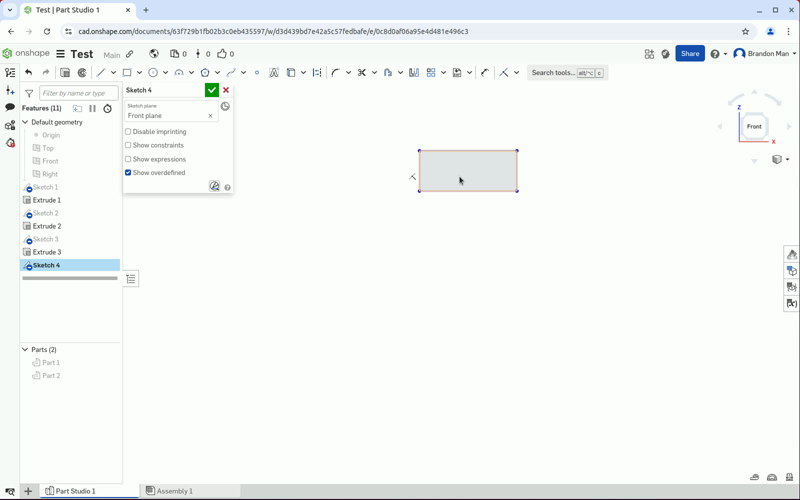
scroll(6)
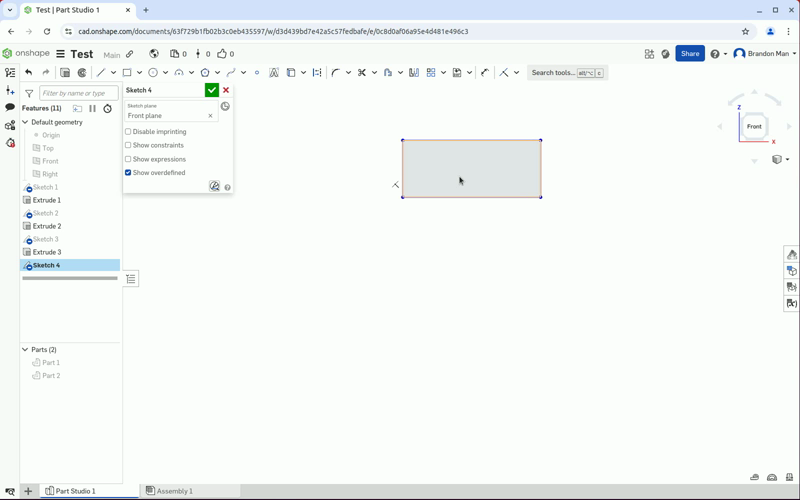
scroll(6)
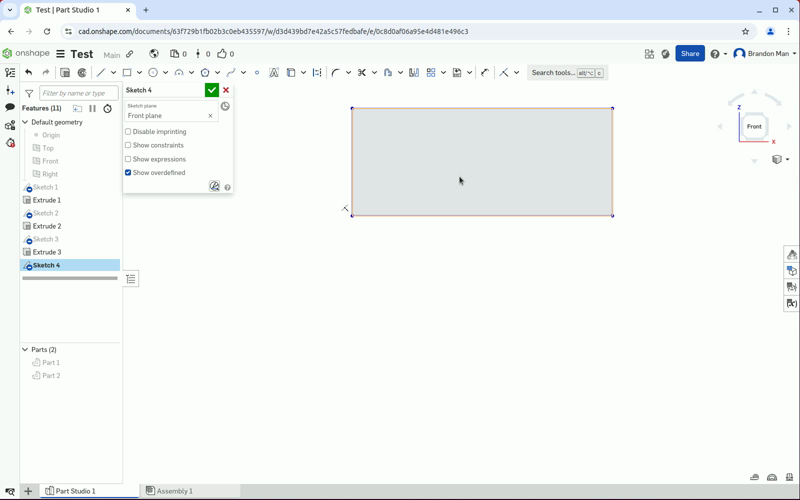
click(459, 176)
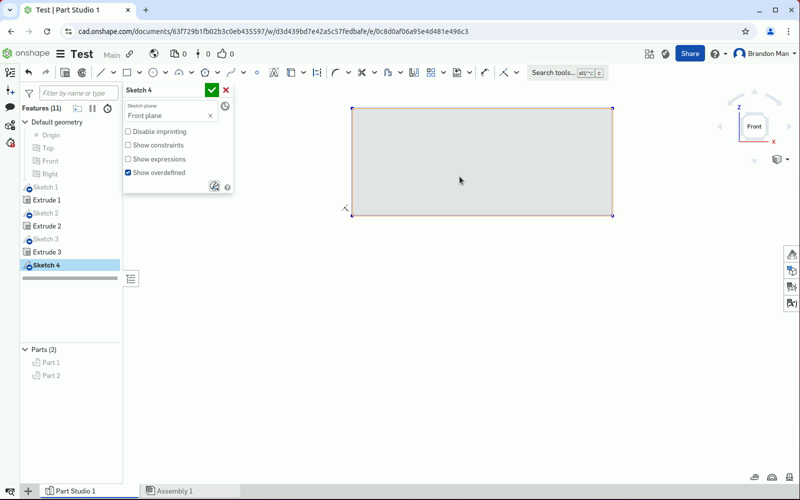
scroll(-6)
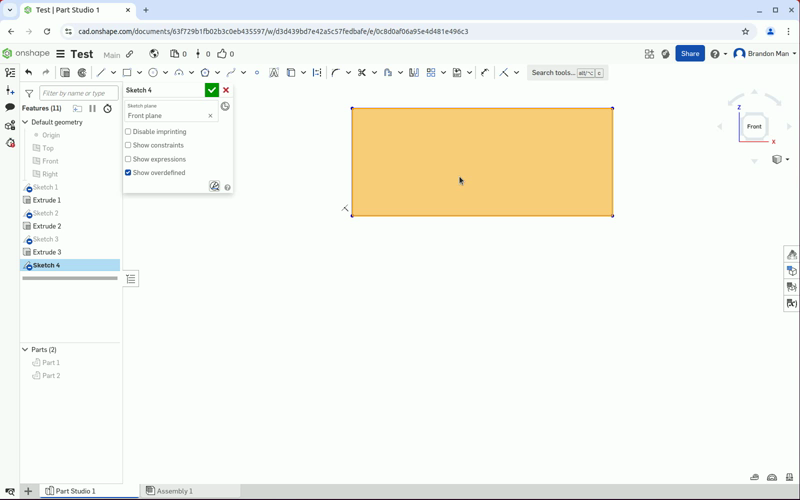
scroll(-6)
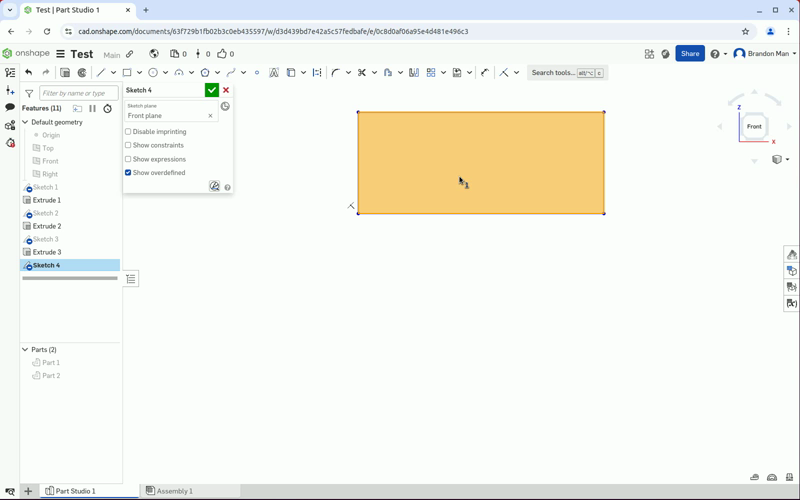
scroll(-6)
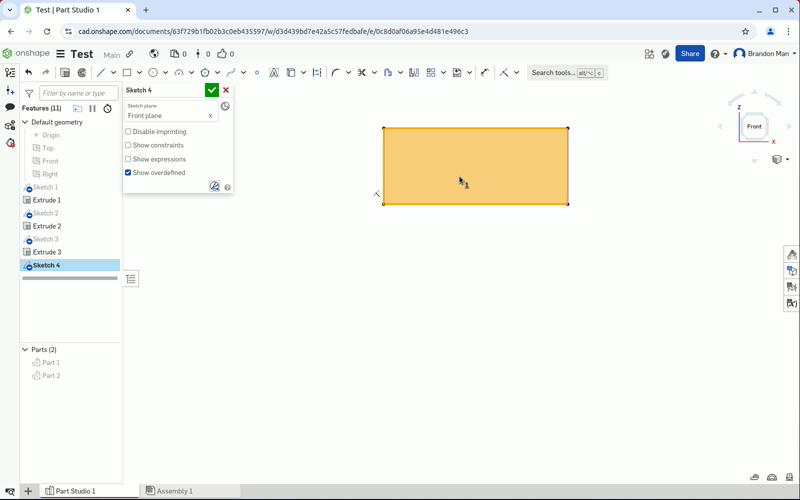
scroll(-6)
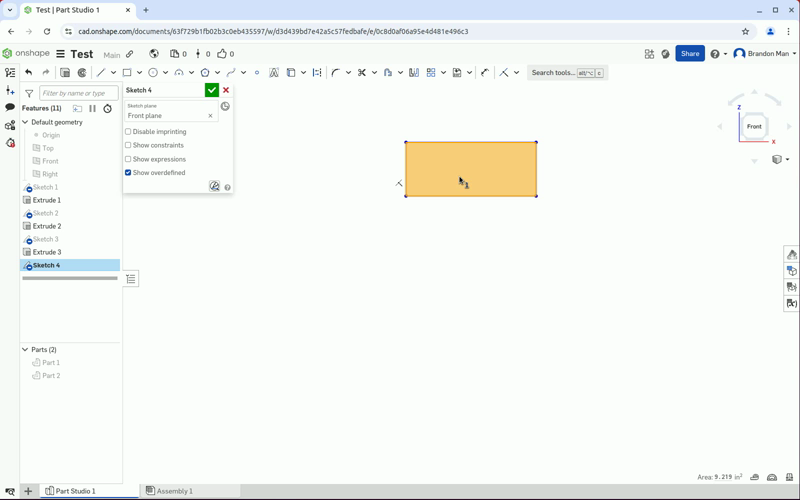
scroll(-6)
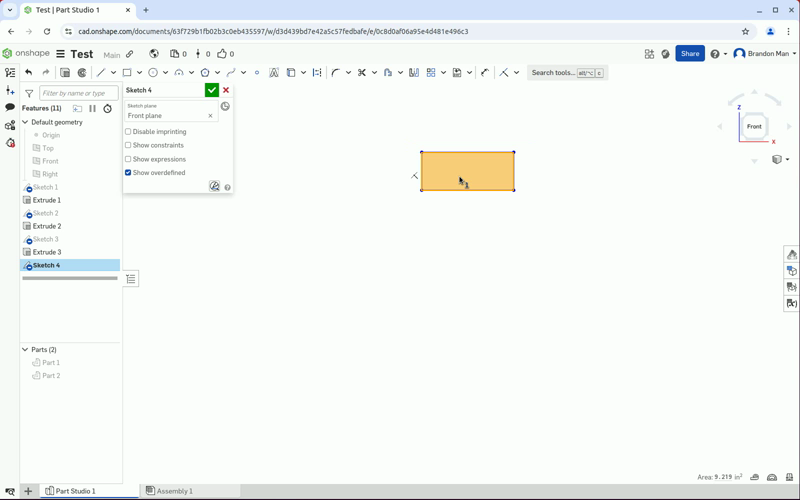
scroll(-6)
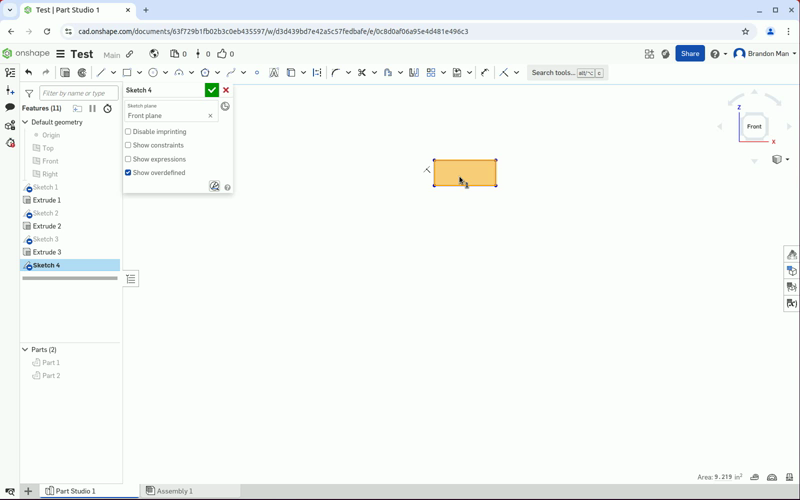
scroll(-6)
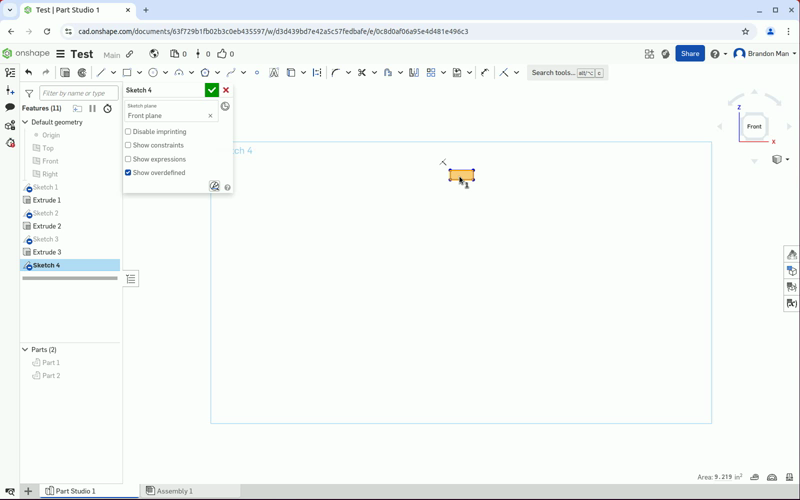
mouse_move(73, 352)
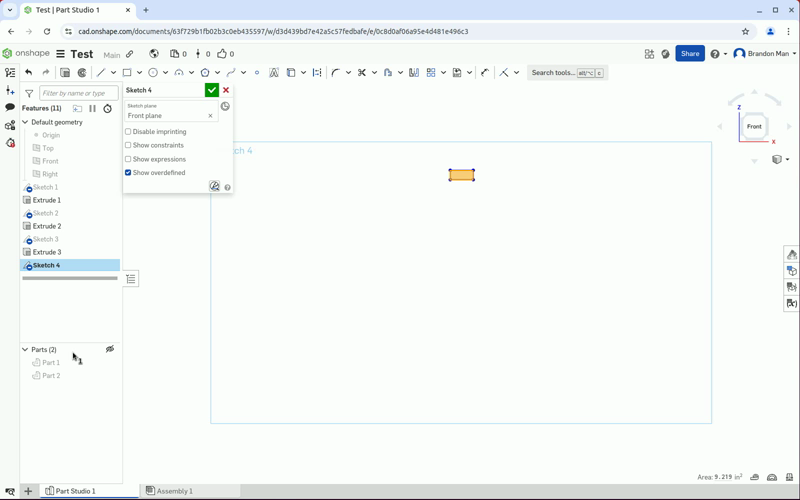
key(shift+y)
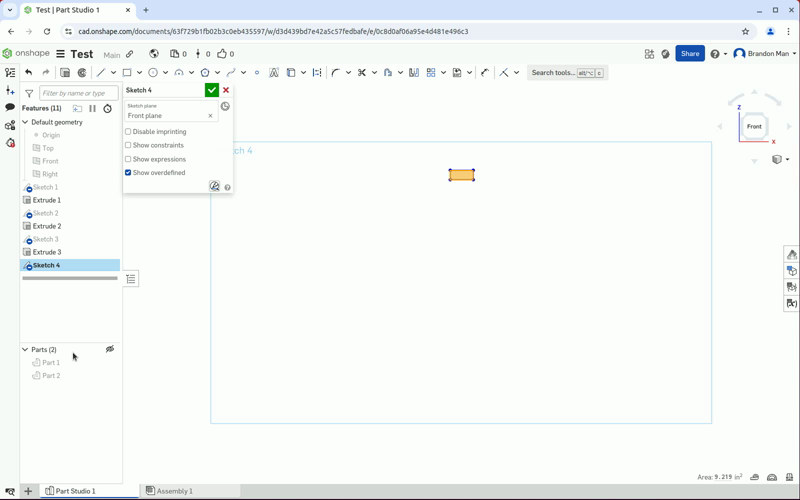
key(shift+e)
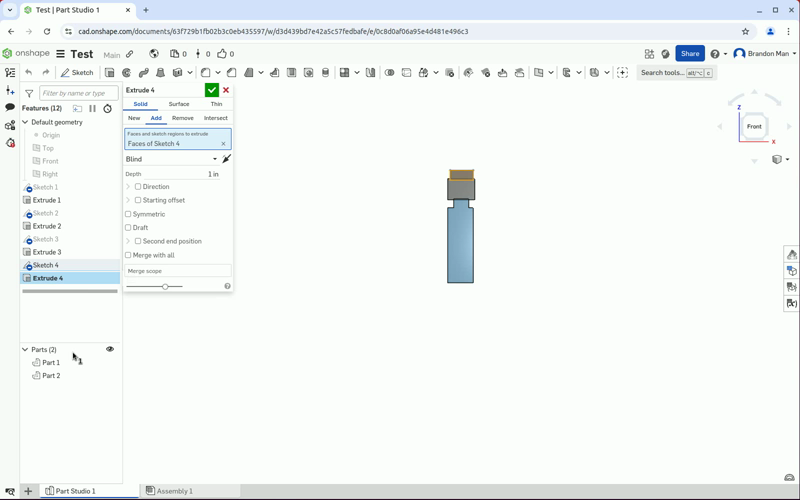
mouse_move(143, 106)
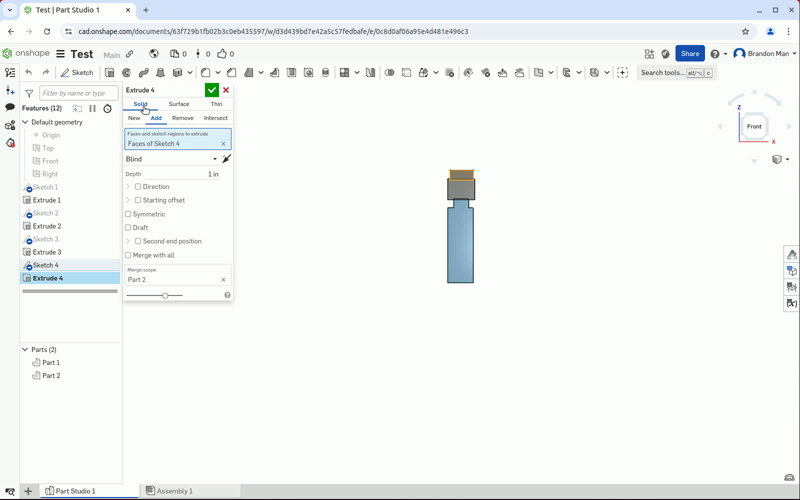
click(143, 106)
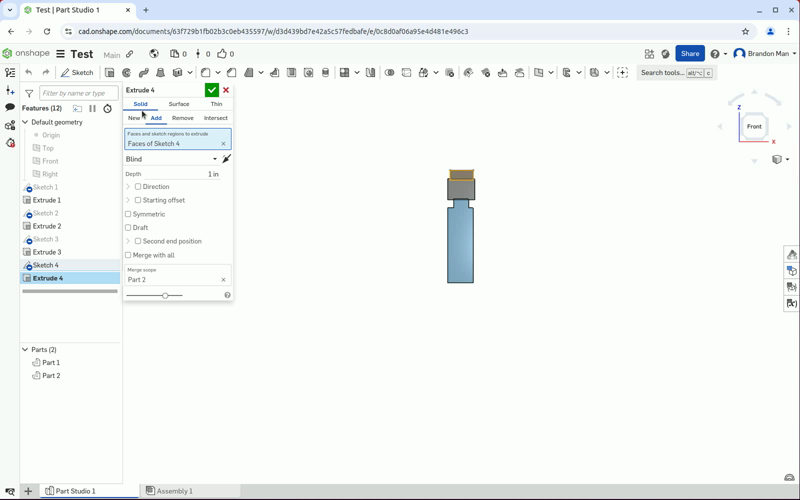
mouse_move(137, 120)
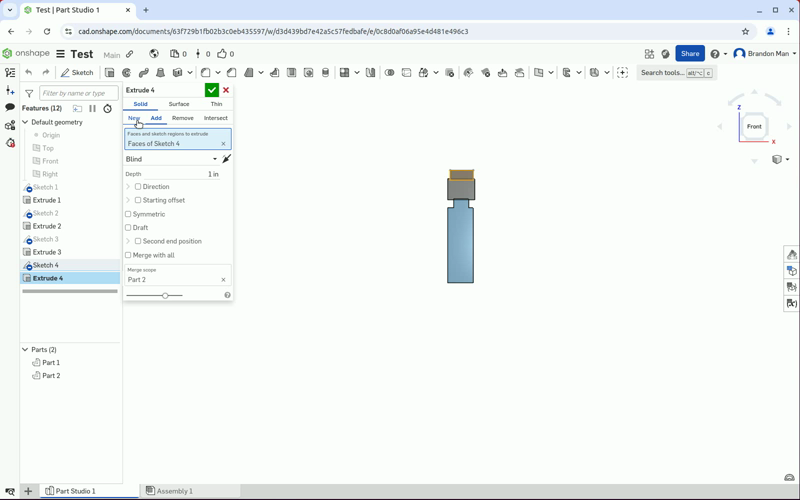
click(137, 120)
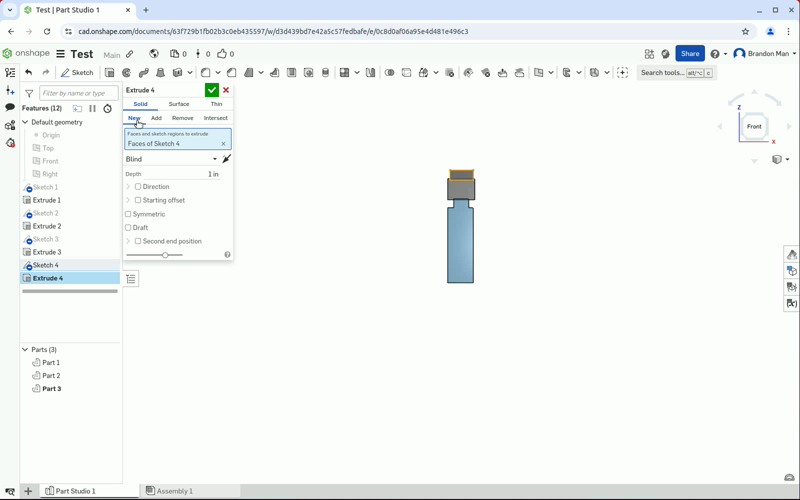
key(tab, 4)
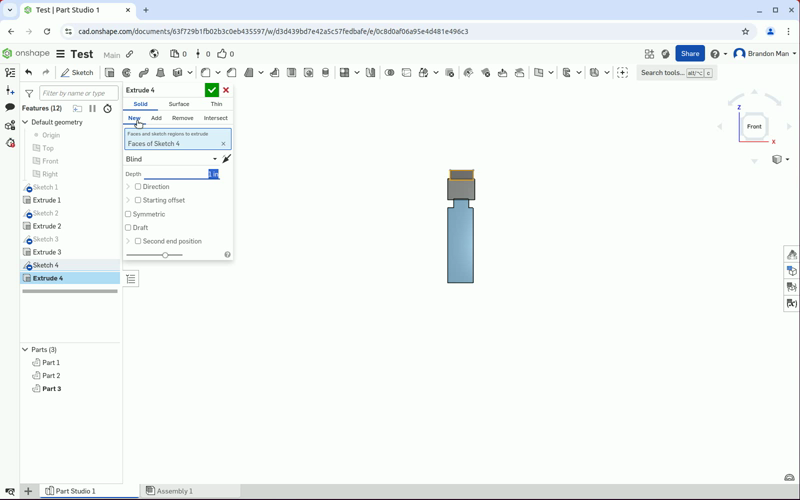
text(-0.481)
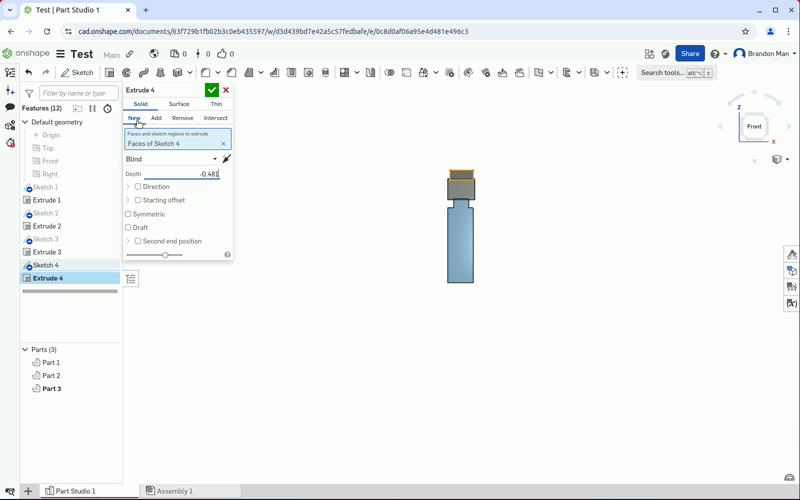
key(enter)
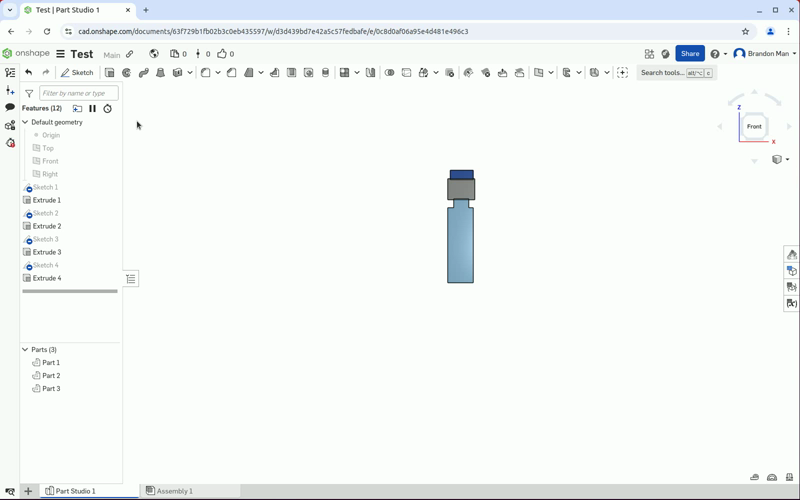
key(shift+h)
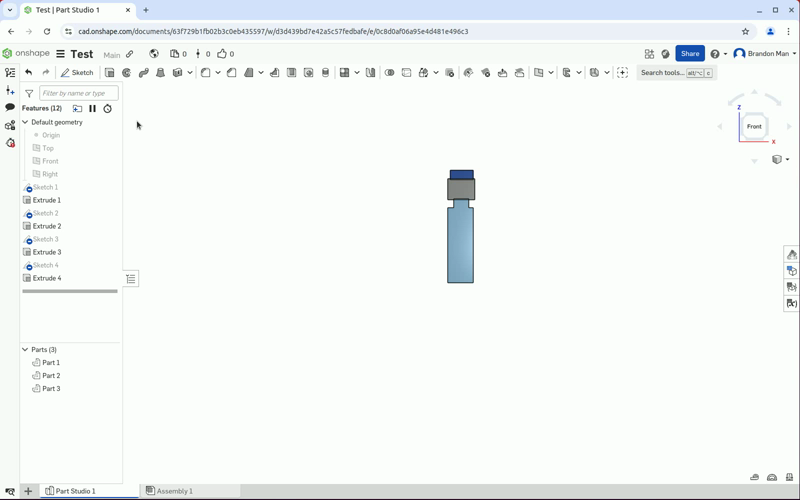
key(shift+h)
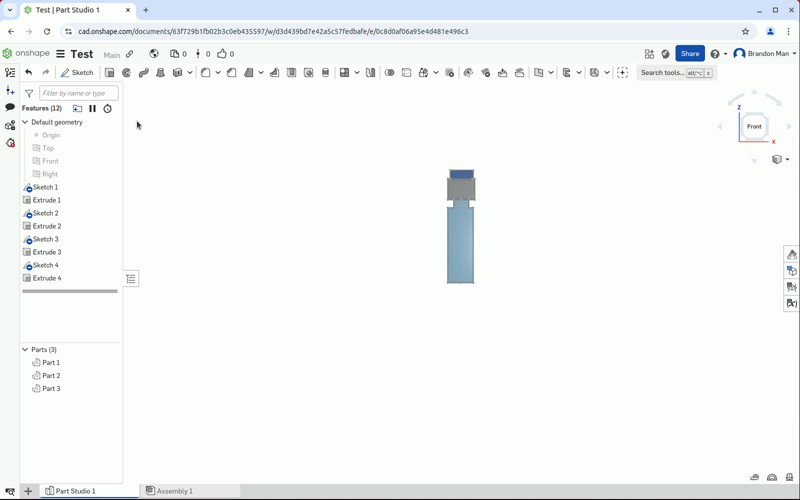
key(shift+7)
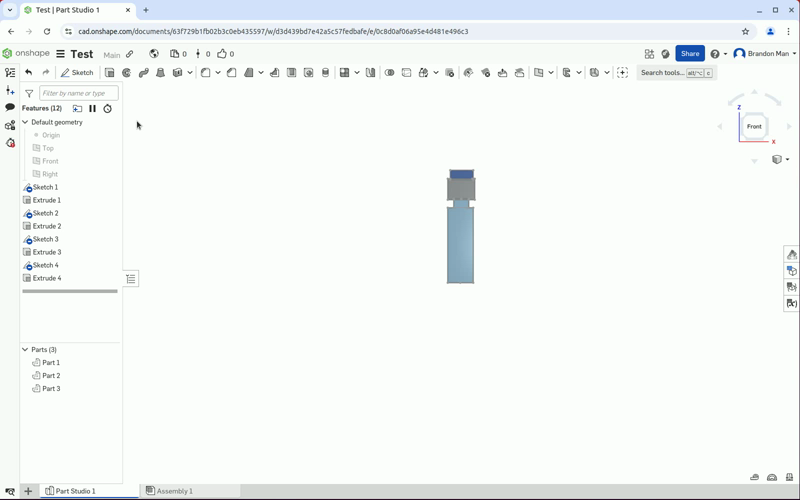
key(left, 2)
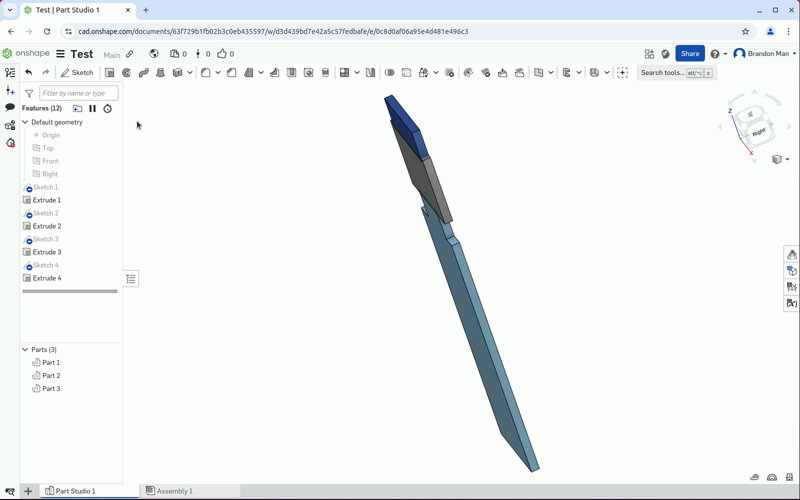
key(down, 2)
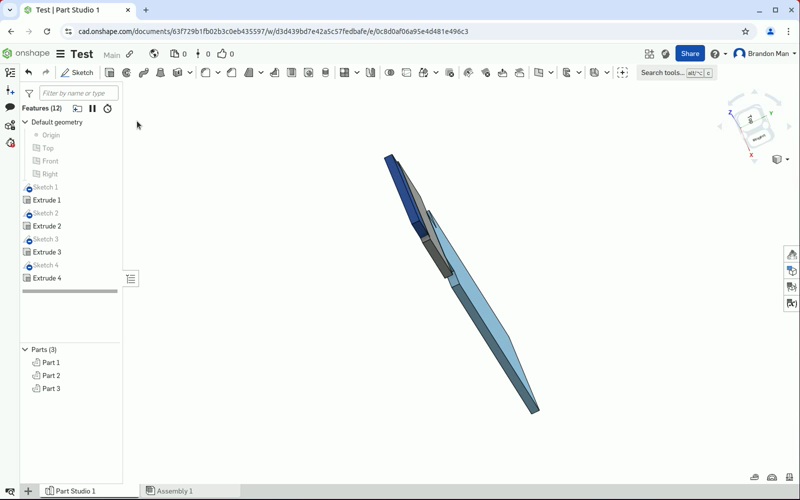
key(up, 2)
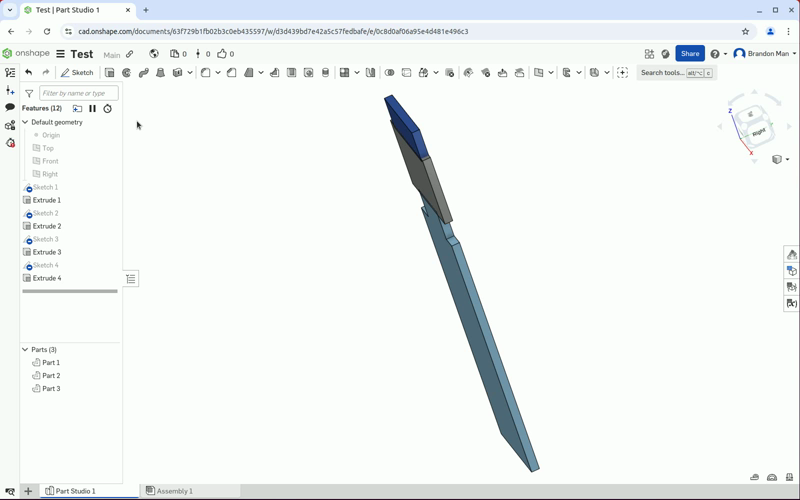
key(right, 2)
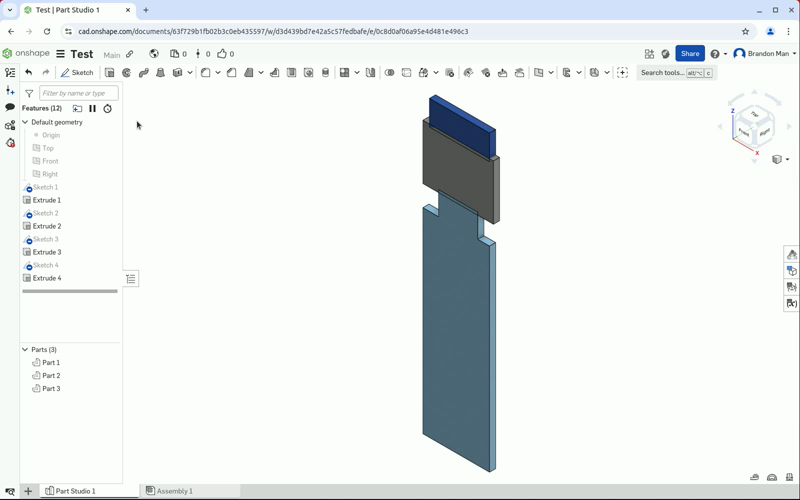
mouse_move(73, 189)
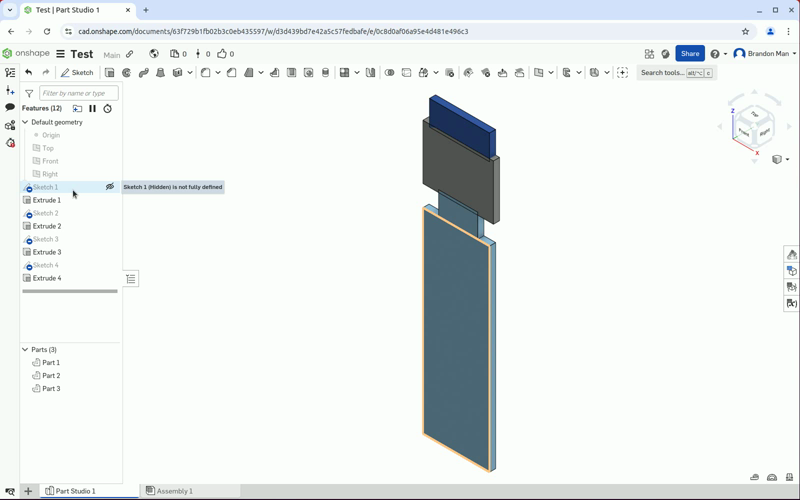
click(73, 189)